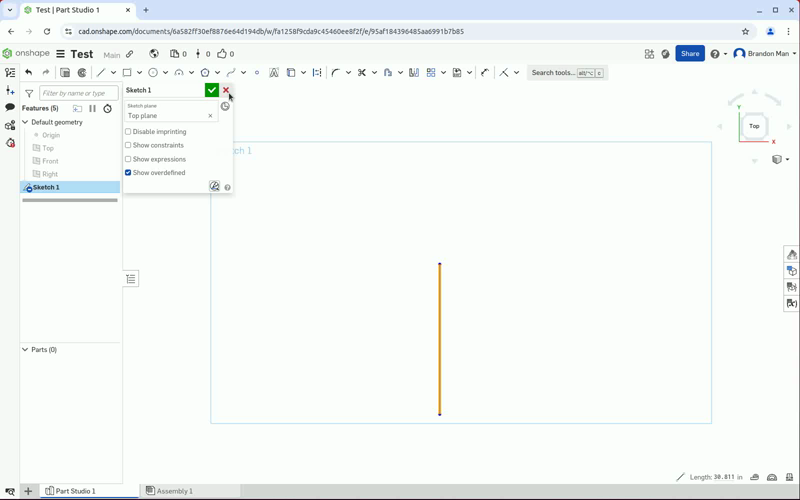
key(shift+h)
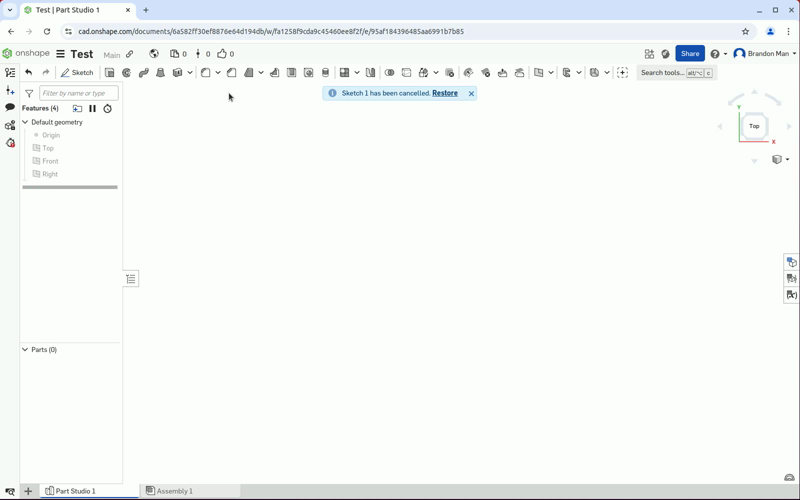
mouse_move(73, 352)
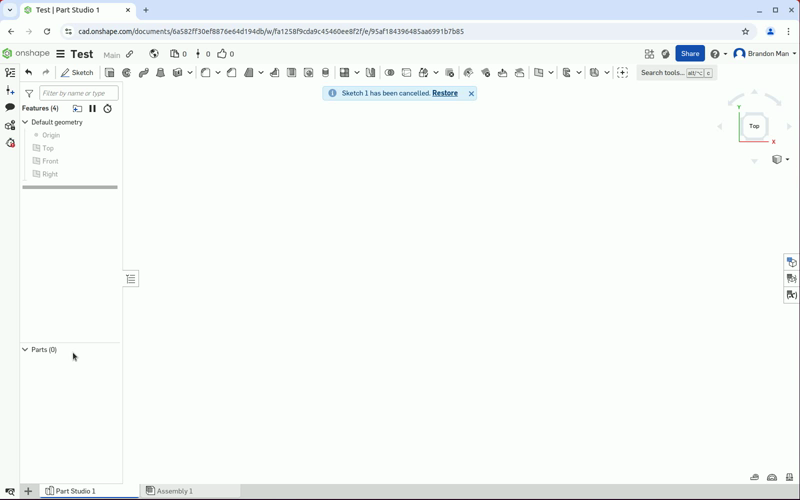
key(y)
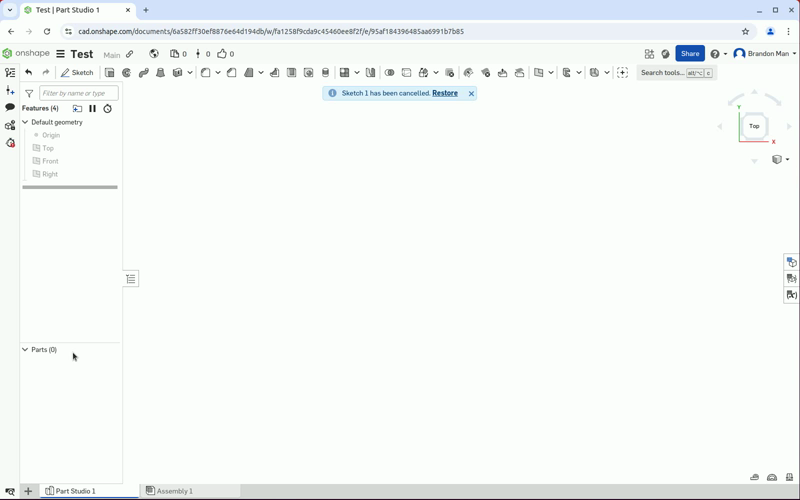
key(shift+p)
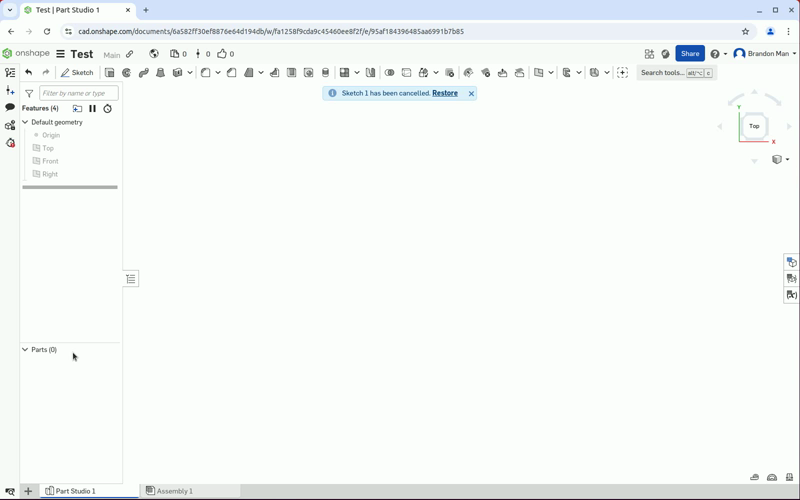
key(space)
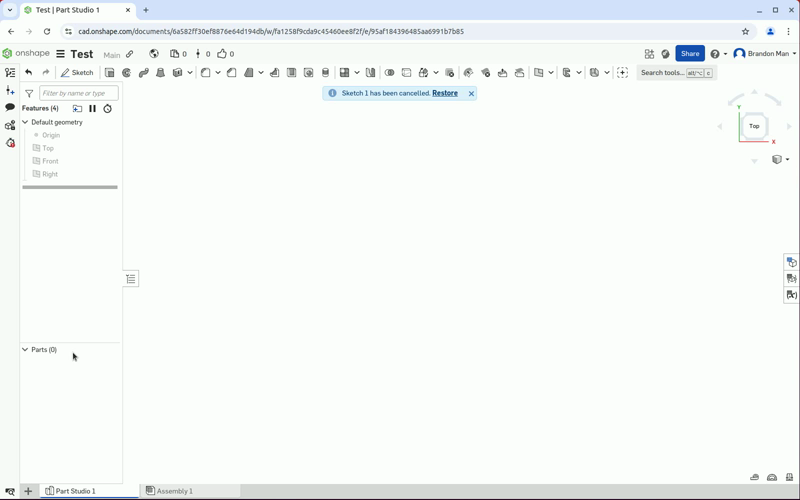
key_down(shift)
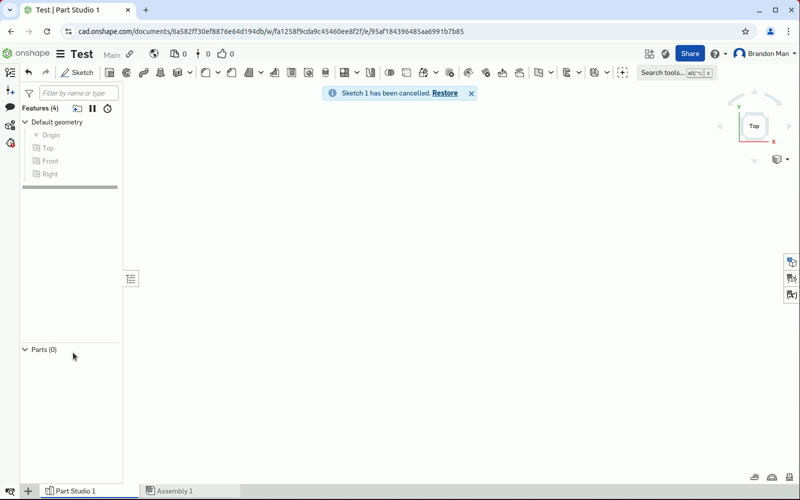
key(up)
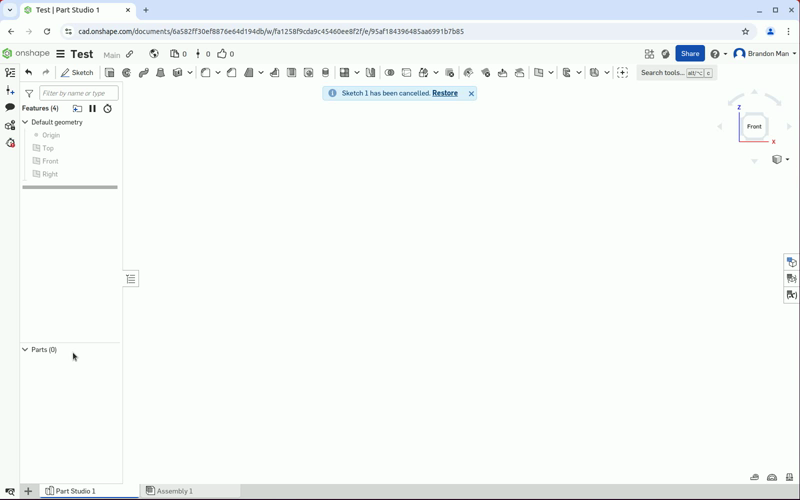
key_up(shift)
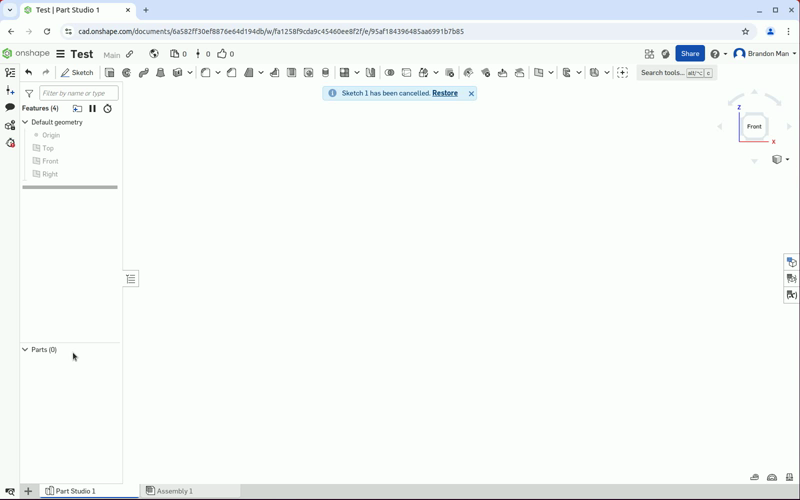
mouse_move(73, 352)
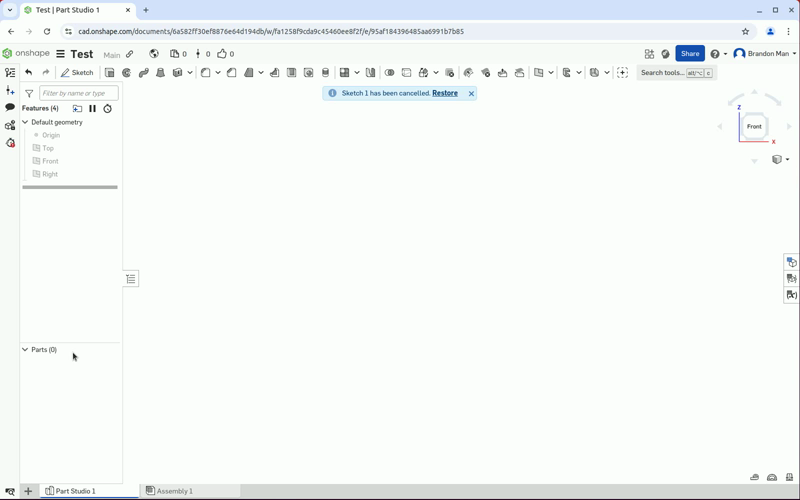
key(shift+y)
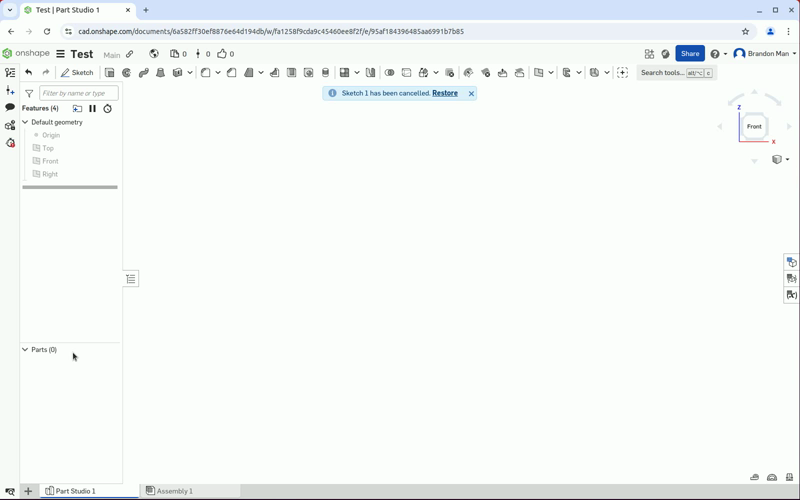
key(shift+s)
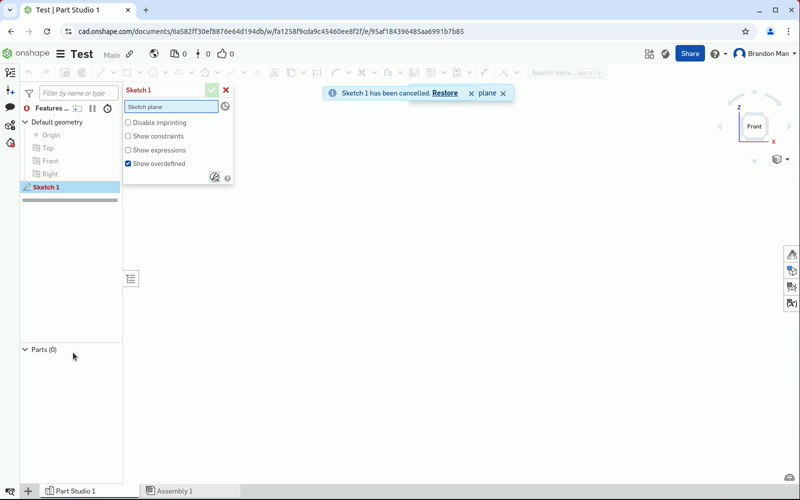
mouse_move(73, 163)
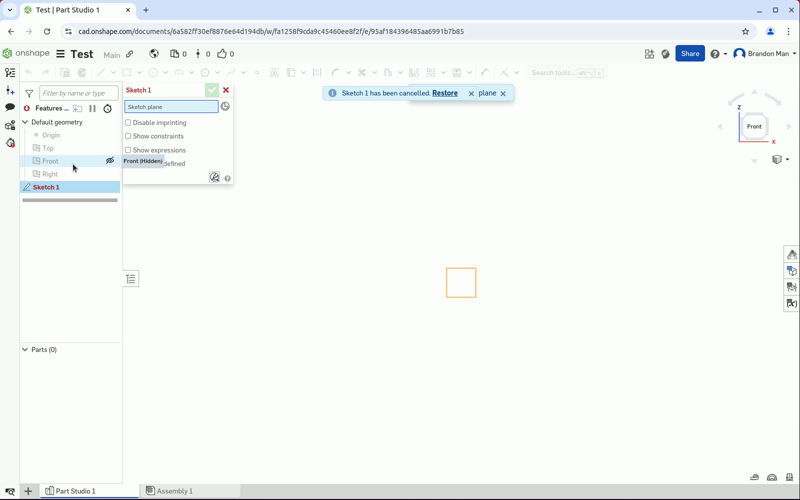
click(73, 163)
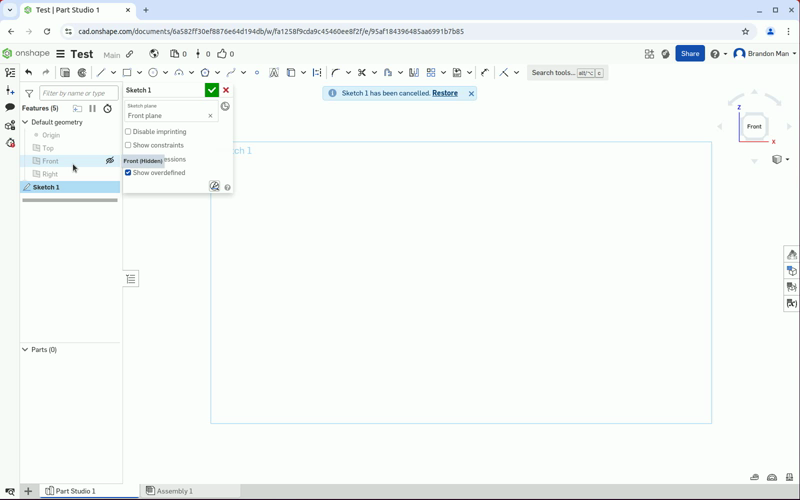
mouse_move(73, 352)
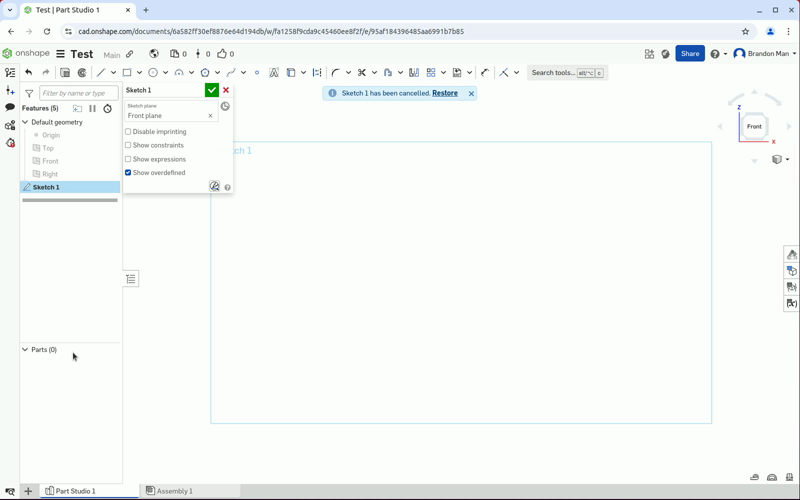
key(y)
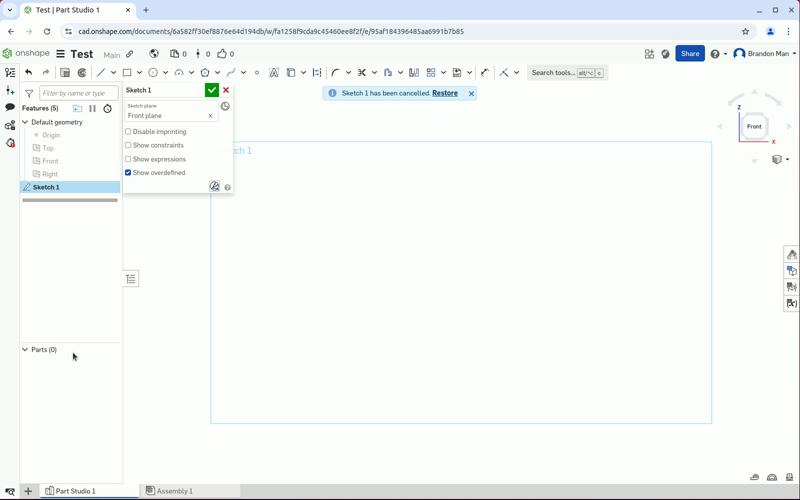
key(c)
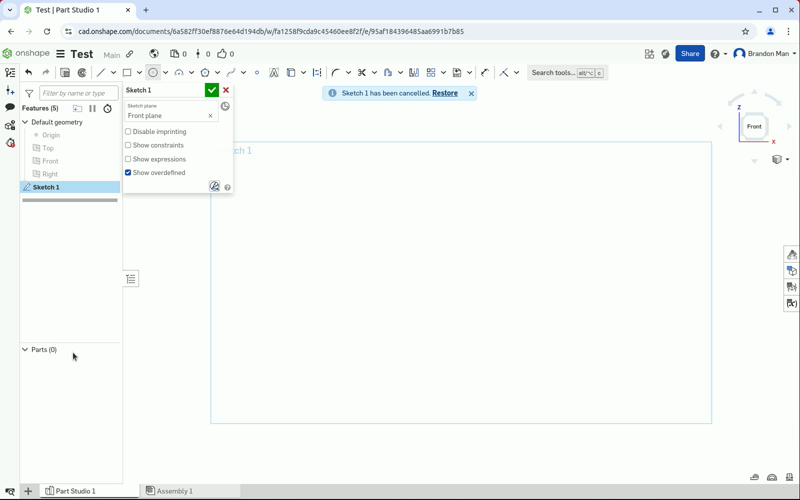
key_down(shift)
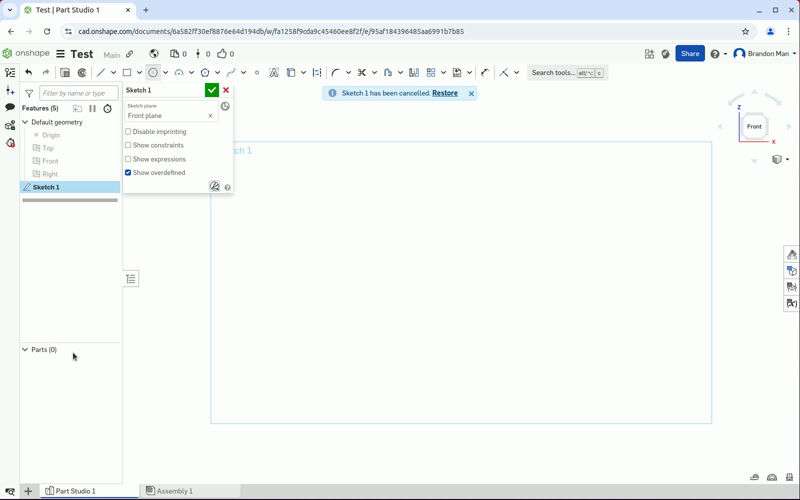
mouse_move(461, 178)
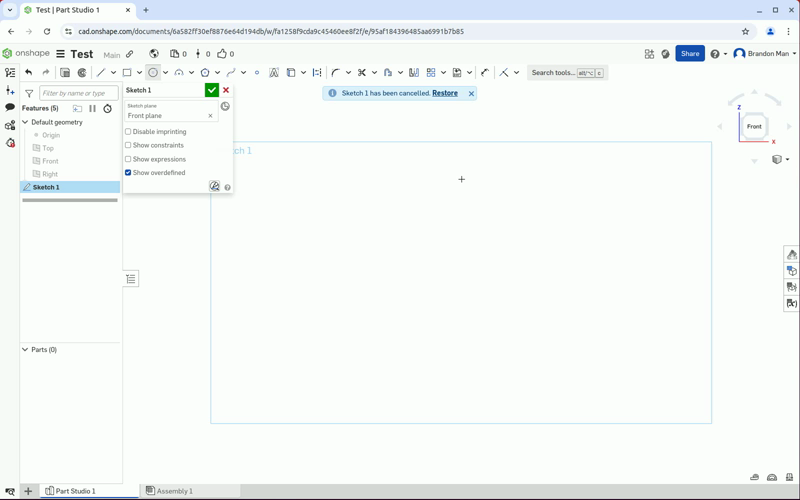
click(461, 178)
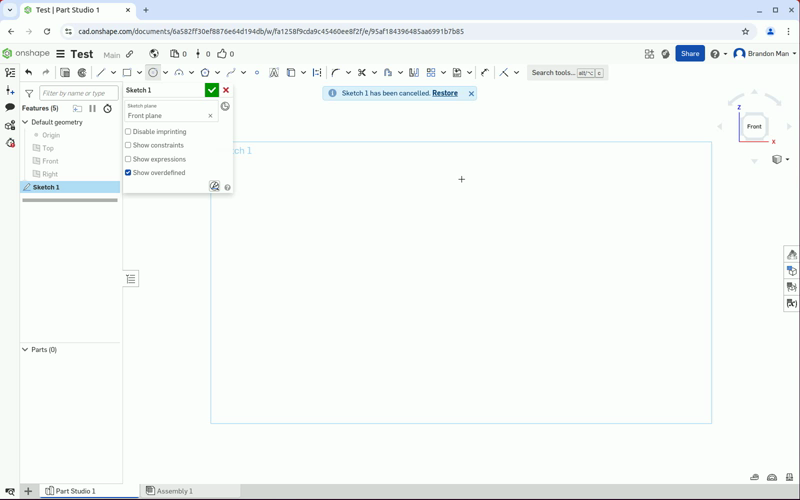
key_up(shift)
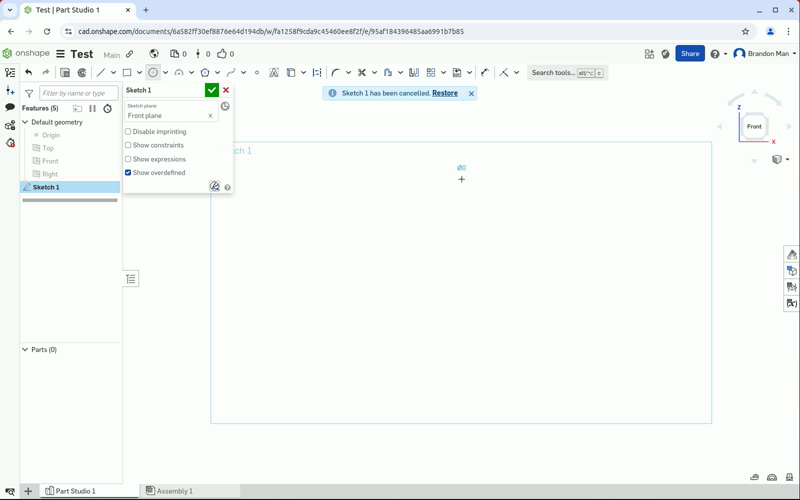
mouse_move(471, 178)
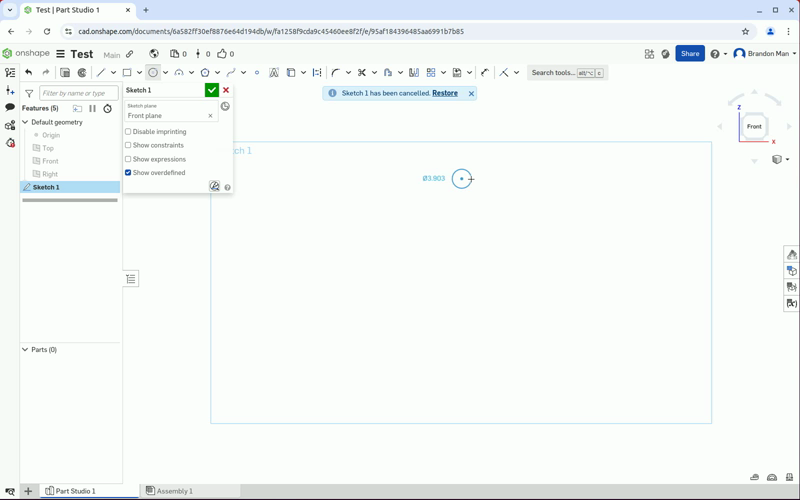
click(471, 178)
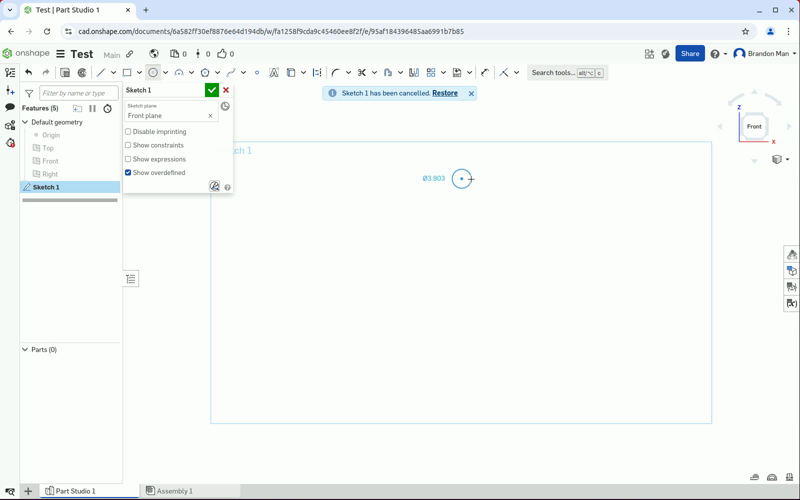
key(esc)
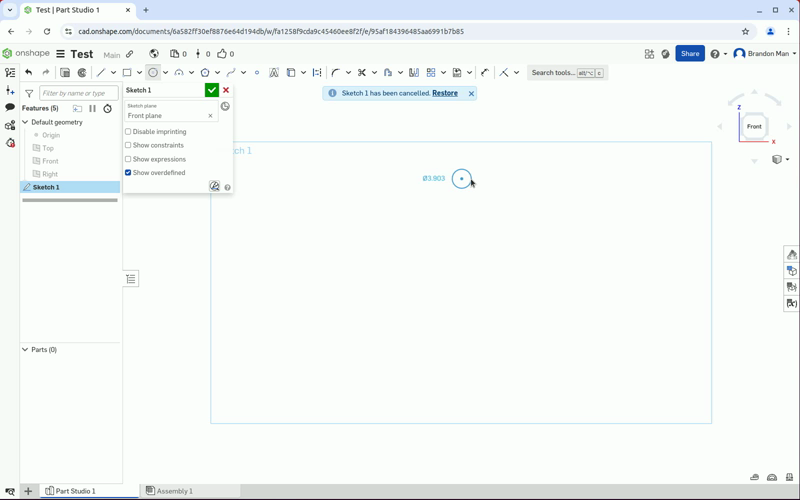
key(c)
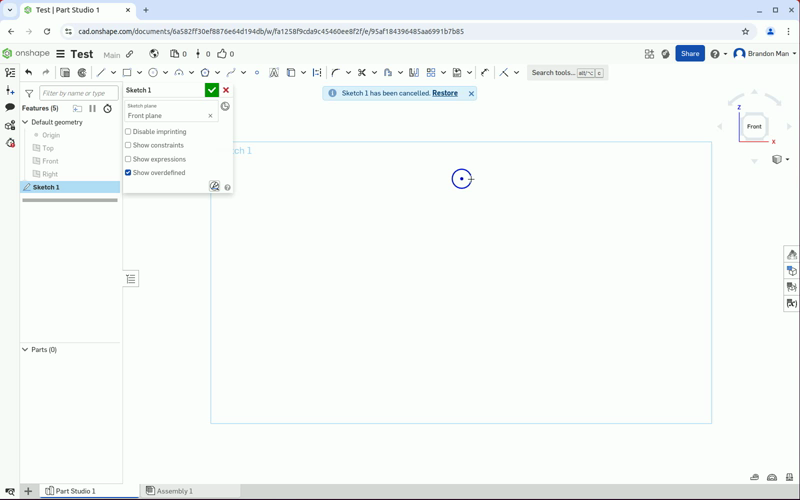
key_down(shift)
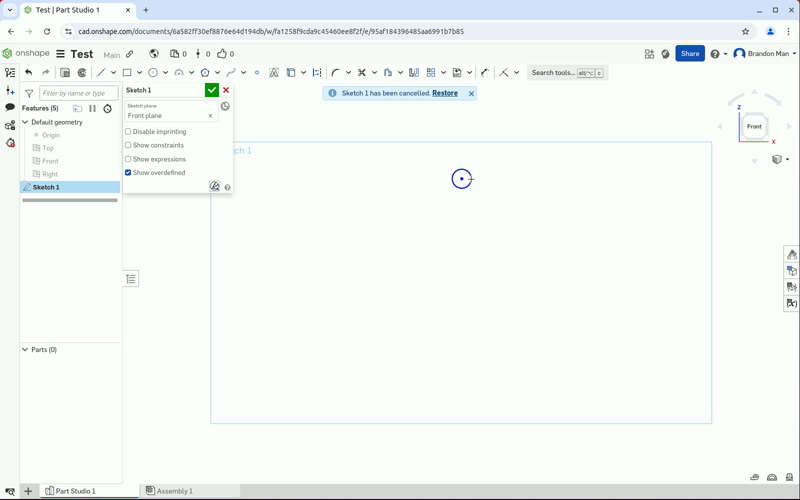
mouse_move(461, 178)
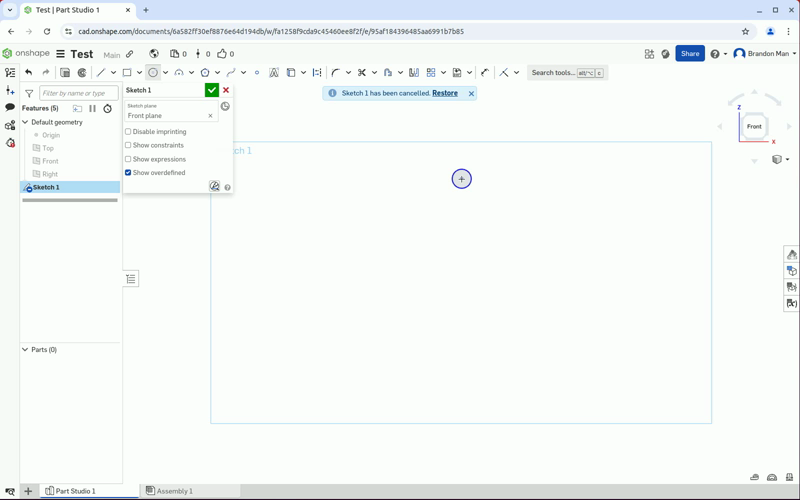
click(461, 178)
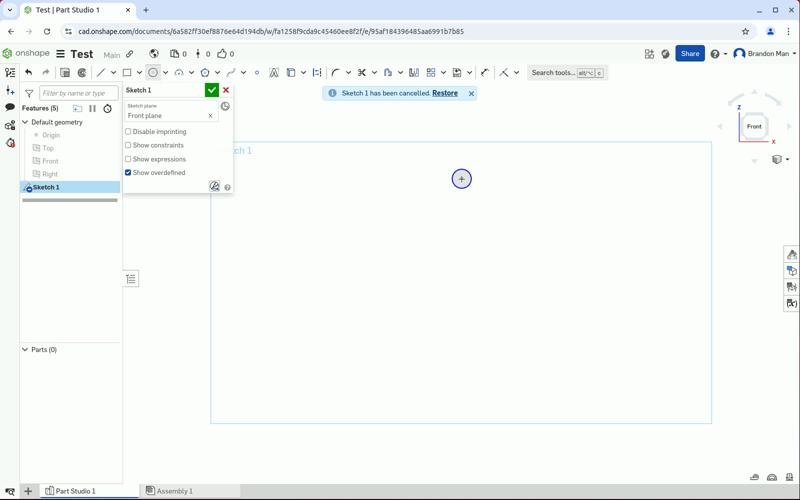
key_up(shift)
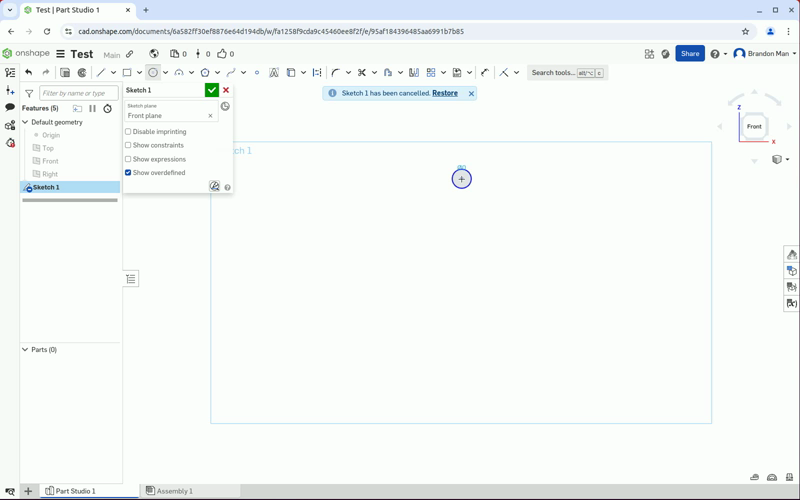
mouse_move(464, 178)
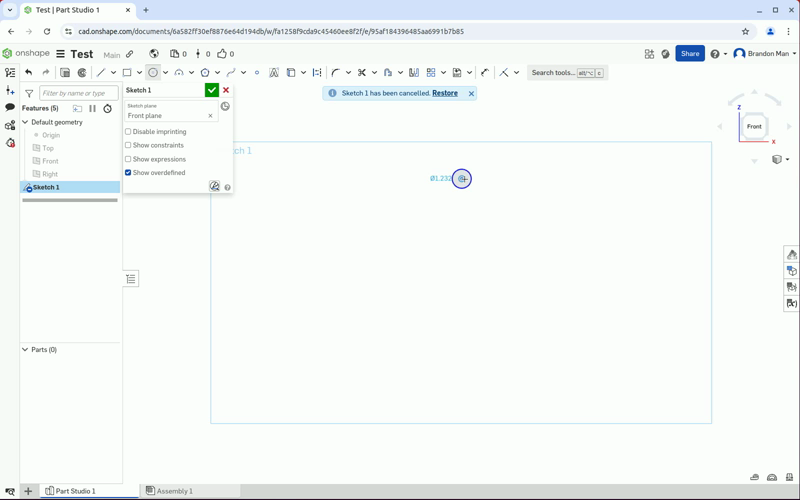
scroll(6)
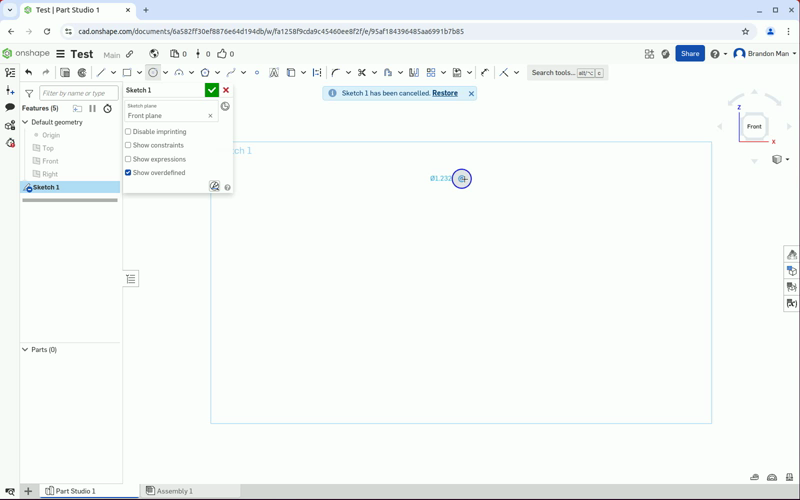
scroll(6)
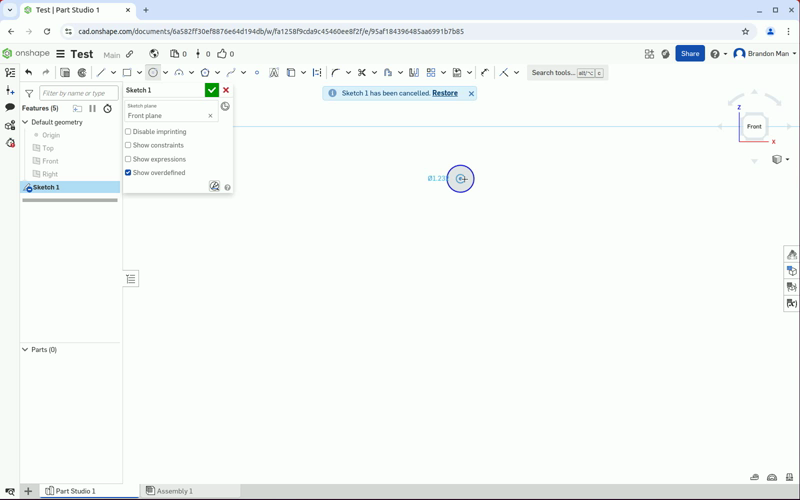
scroll(6)
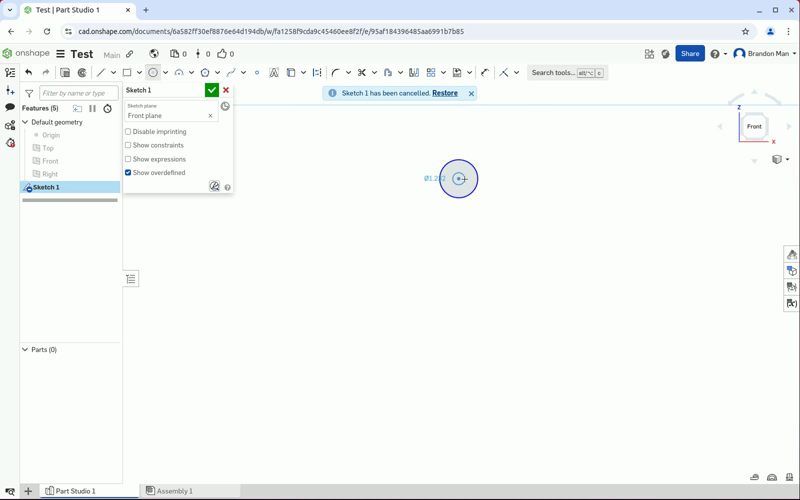
scroll(6)
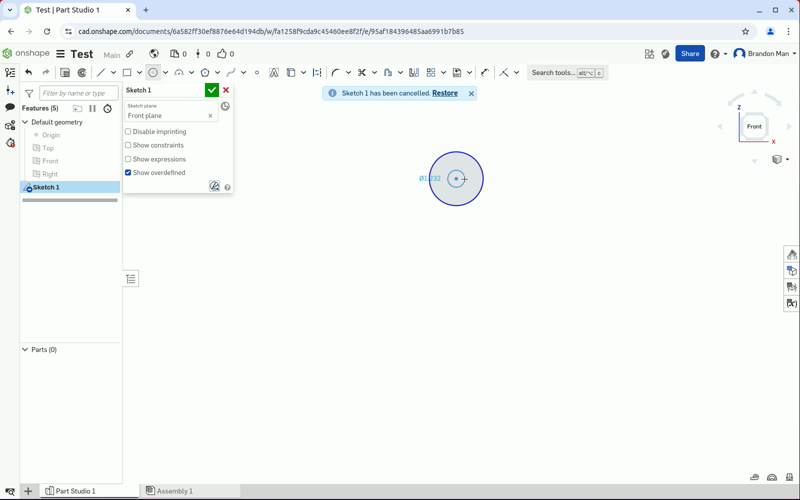
scroll(6)
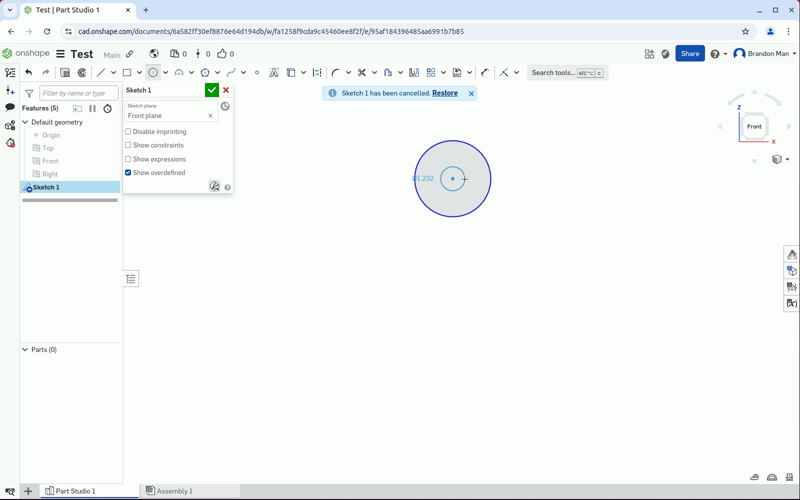
scroll(6)
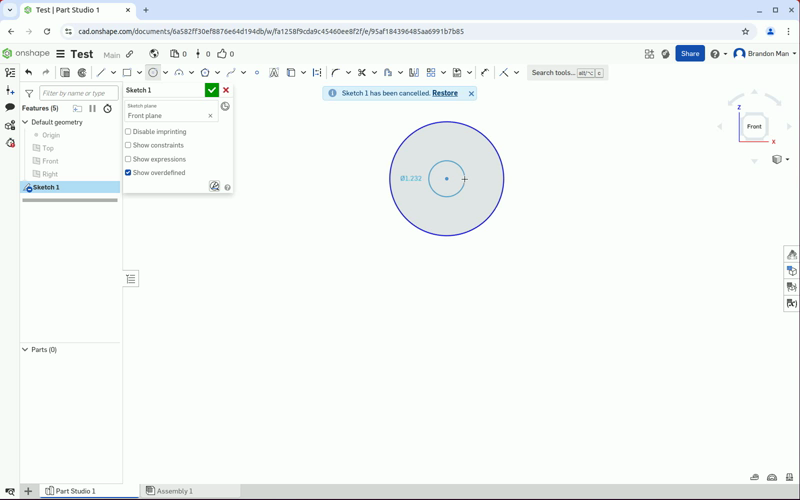
scroll(6)
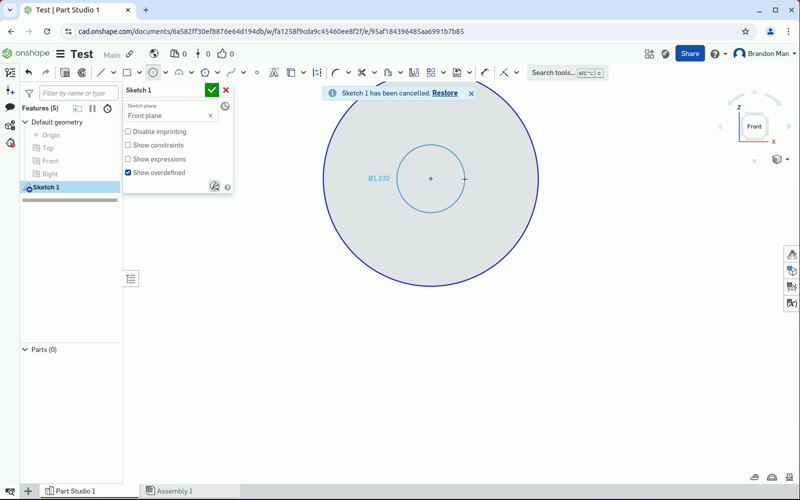
click(464, 178)
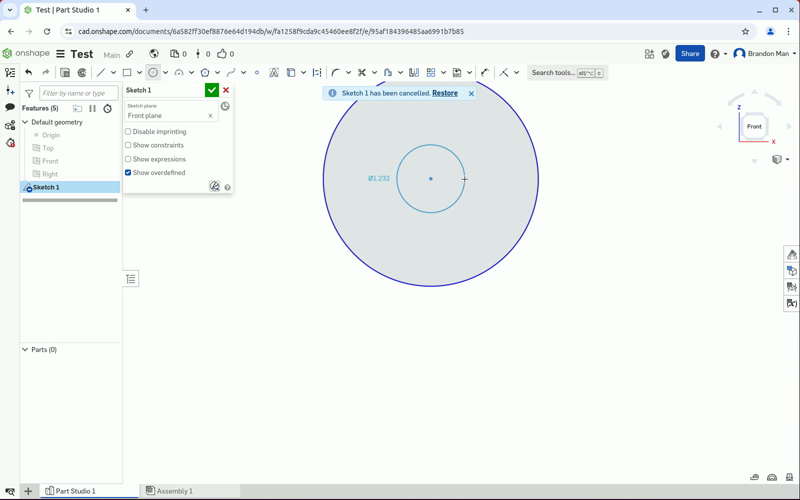
scroll(-6)
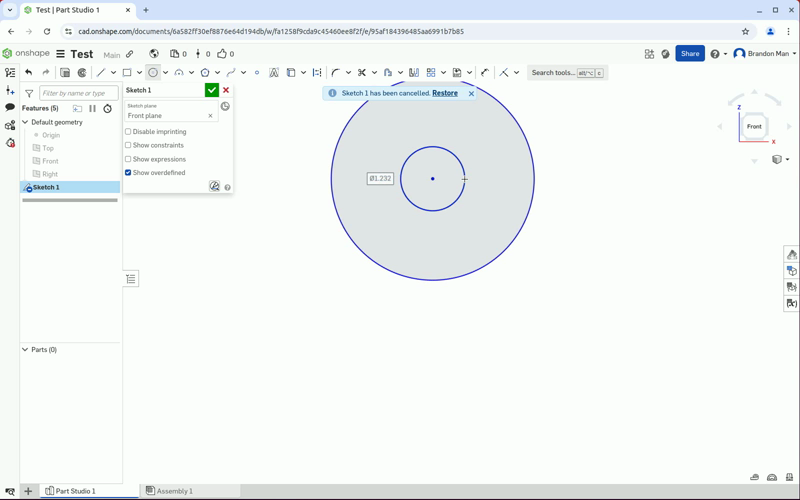
scroll(-6)
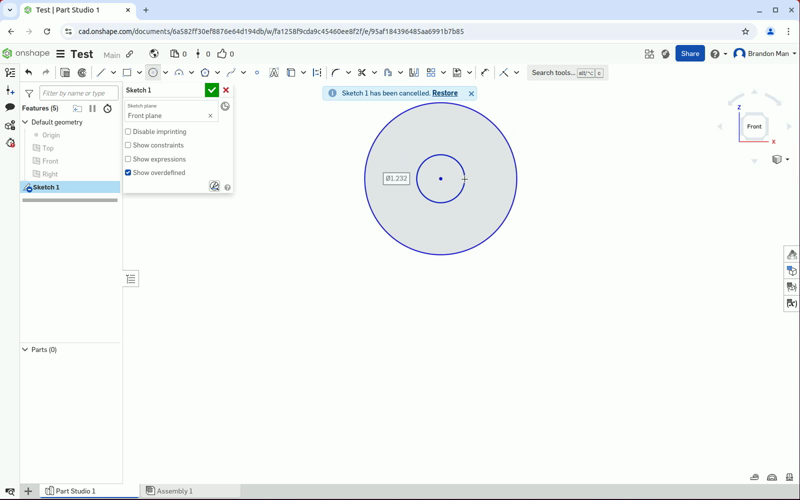
scroll(-6)
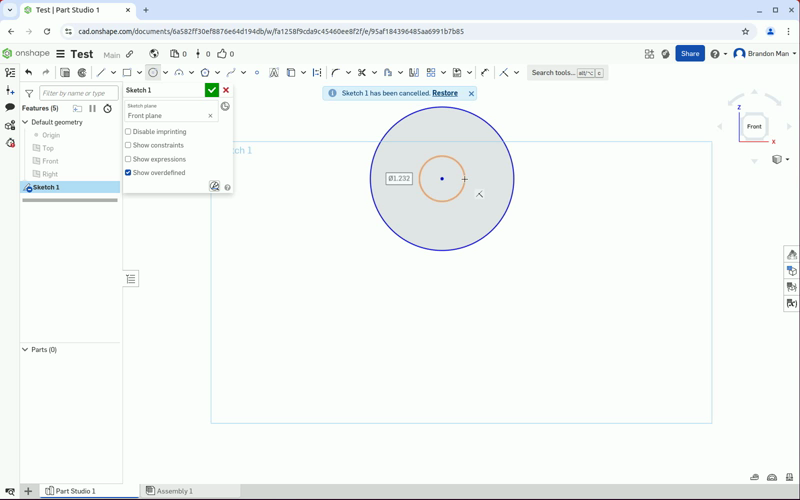
scroll(-6)
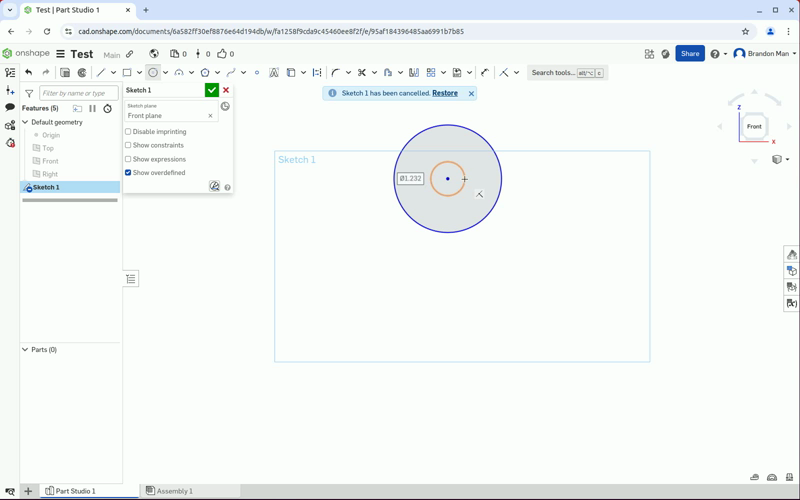
scroll(-6)
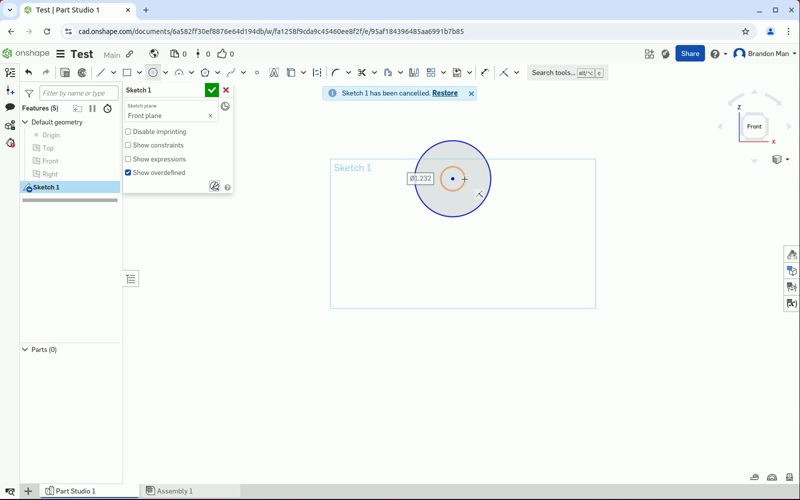
scroll(-6)
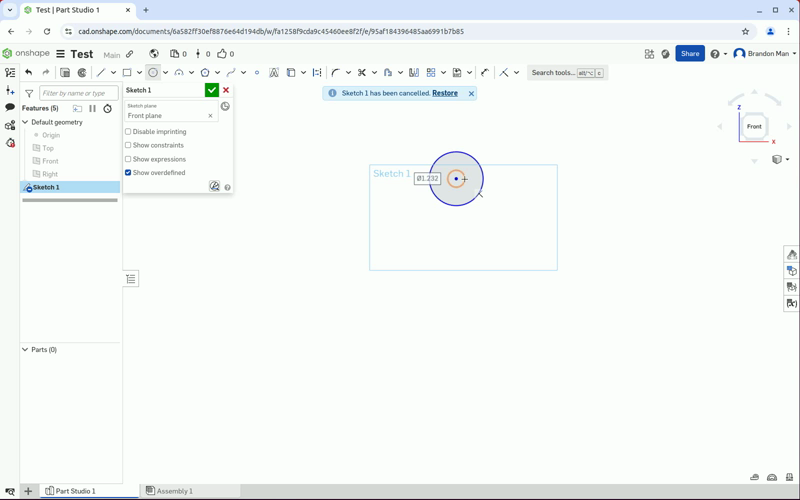
scroll(-6)
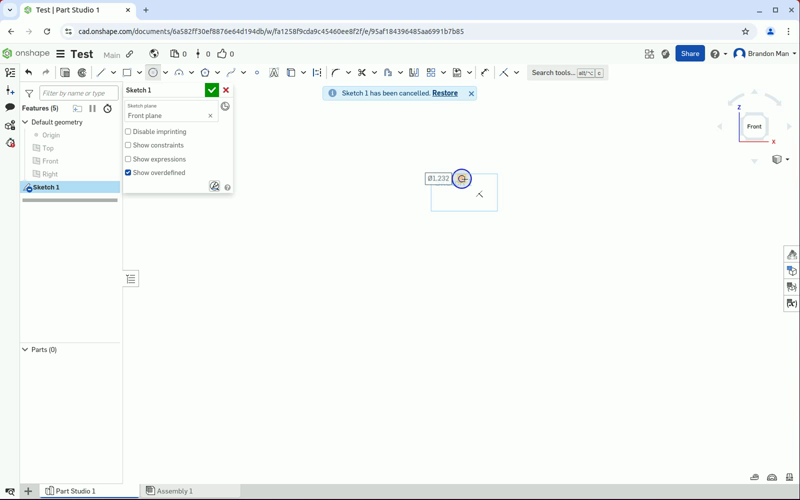
key(esc)
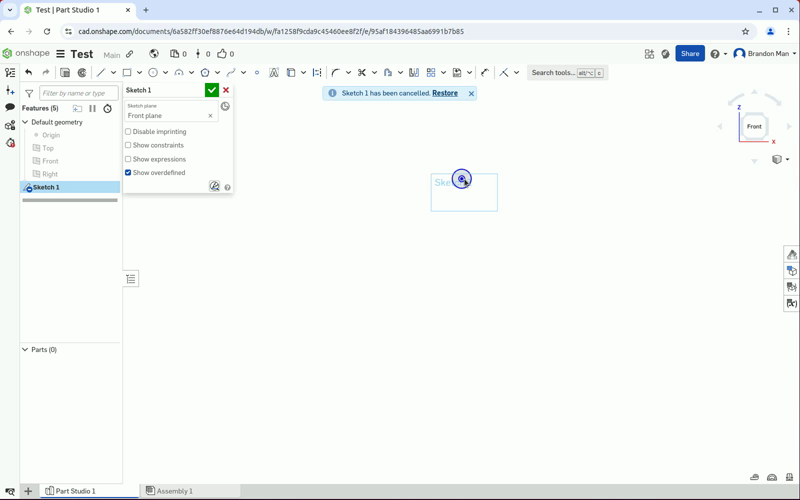
mouse_move(465, 177)
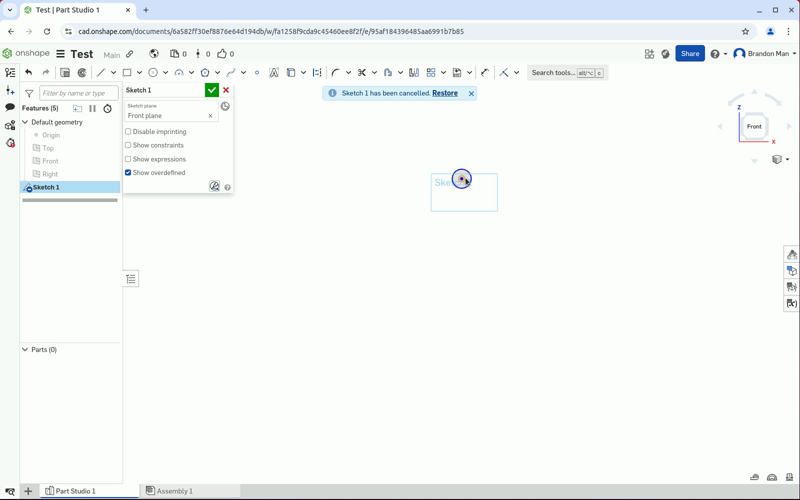
scroll(6)
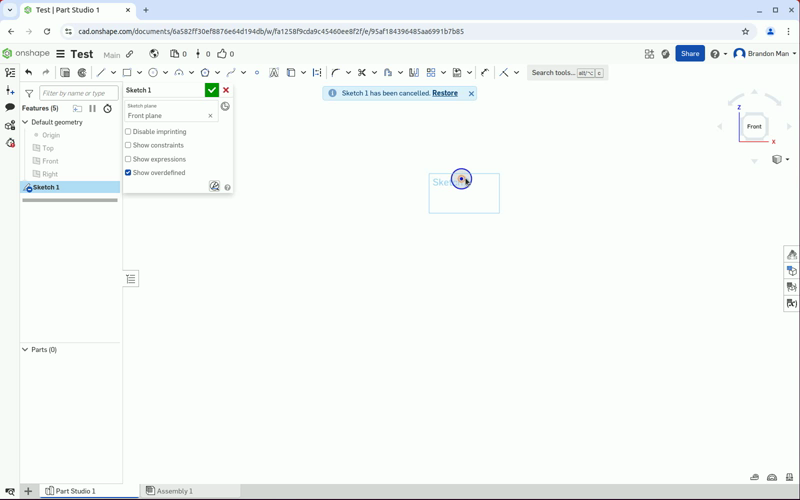
scroll(6)
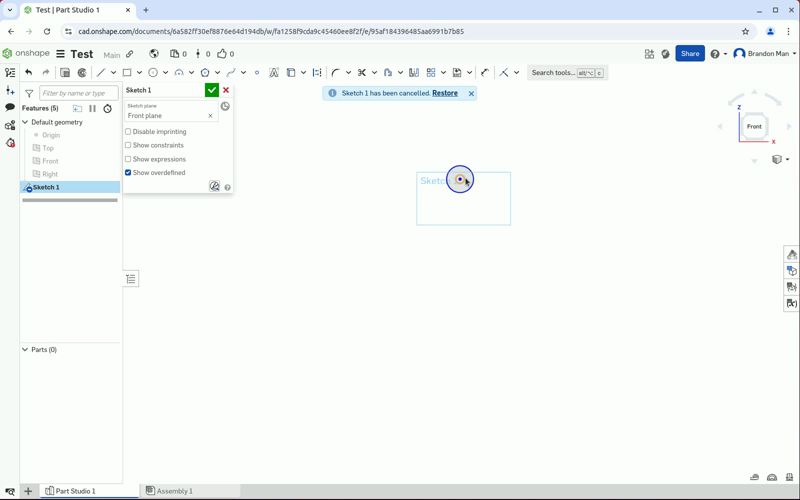
scroll(6)
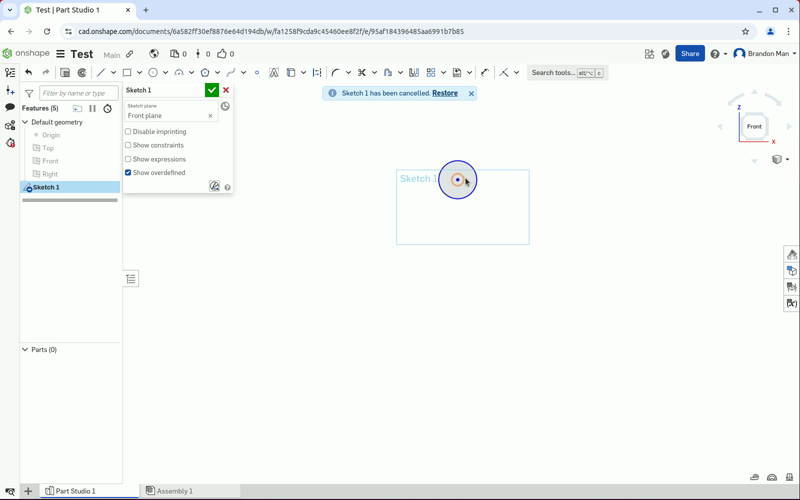
scroll(6)
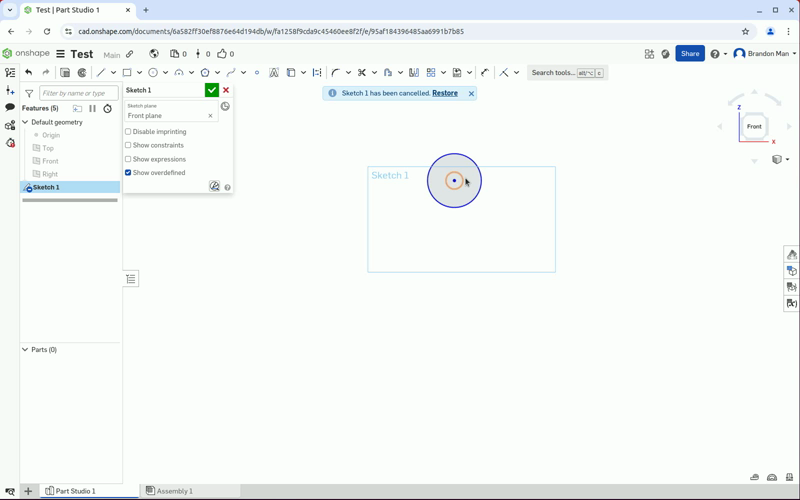
scroll(6)
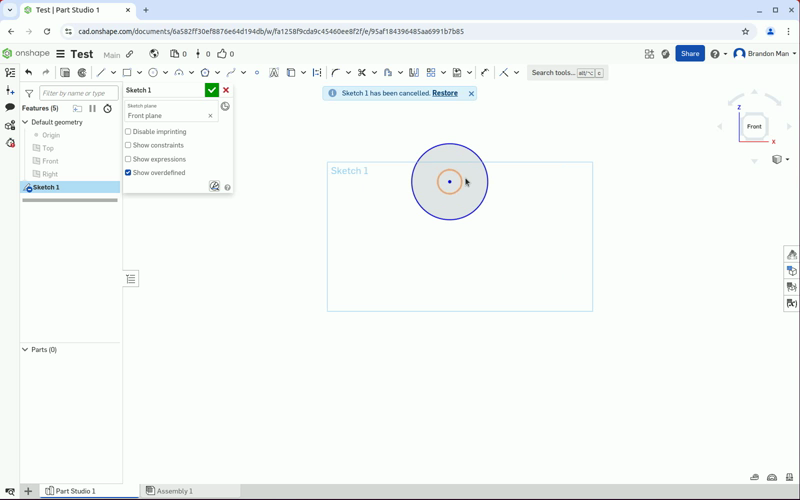
scroll(6)
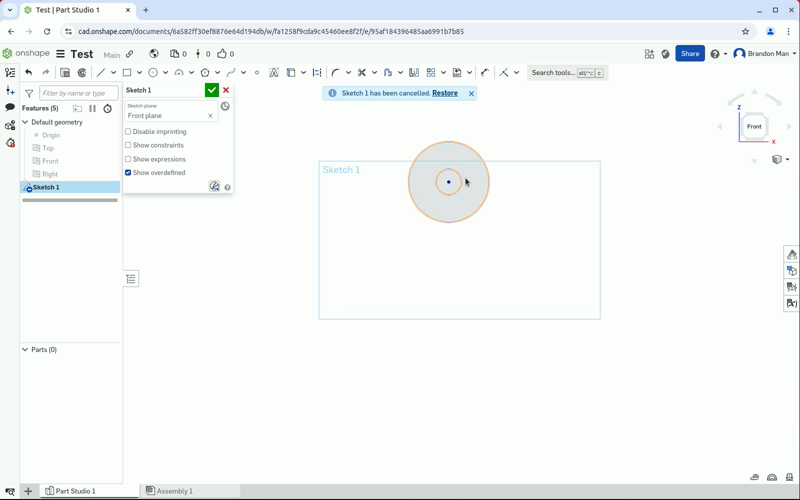
scroll(6)
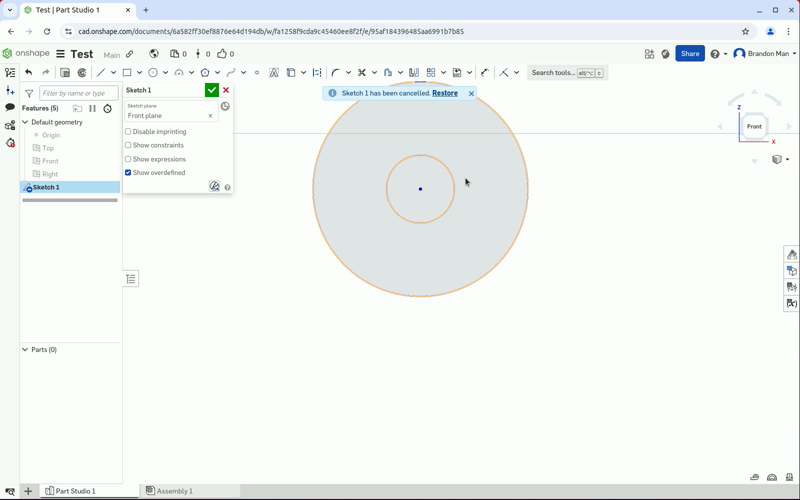
click(465, 177)
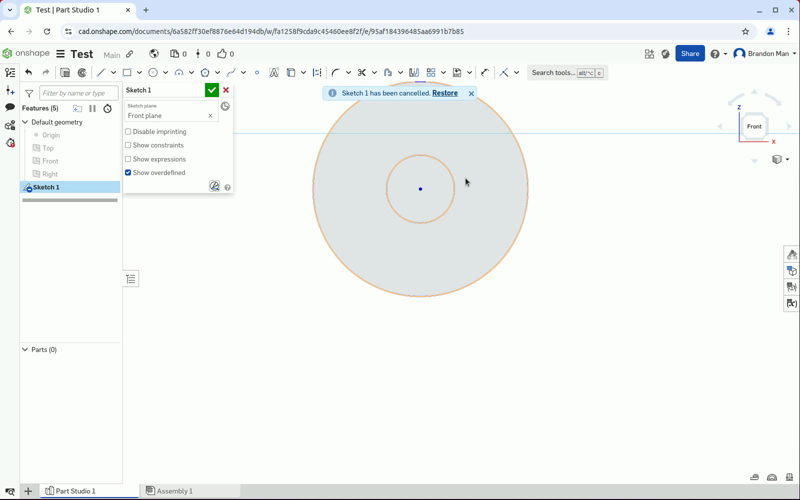
scroll(-6)
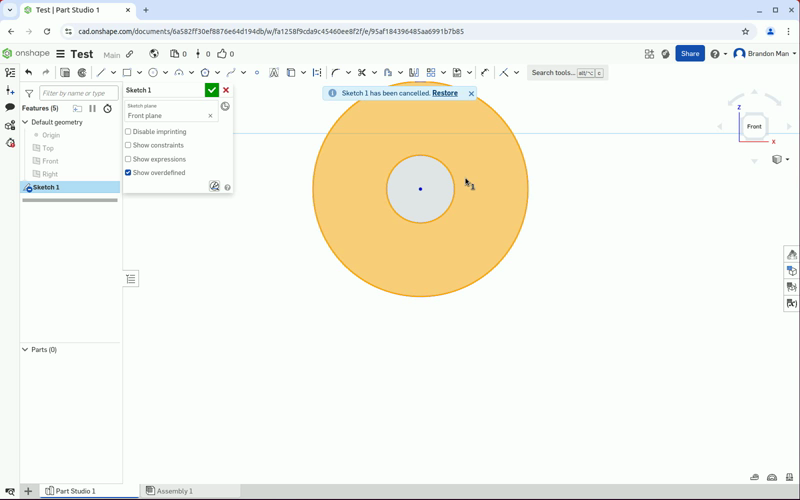
scroll(-6)
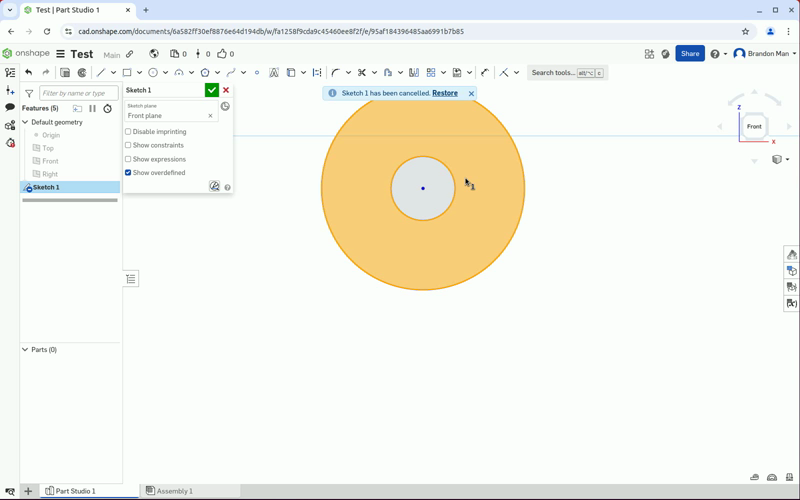
scroll(-6)
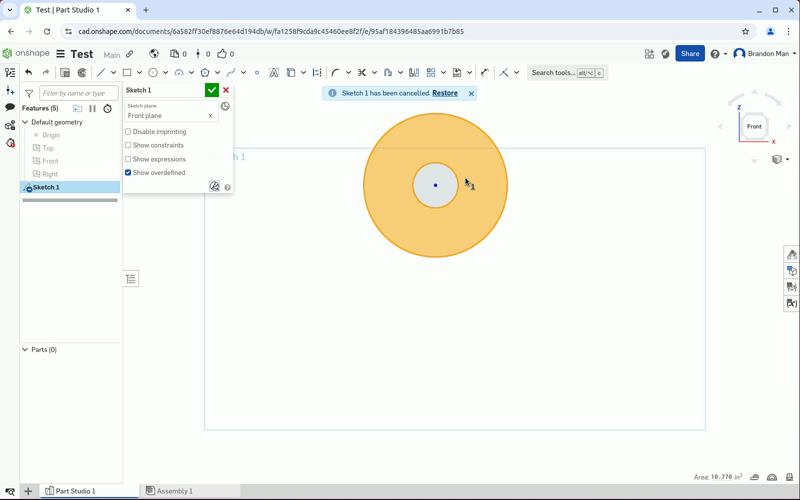
scroll(-6)
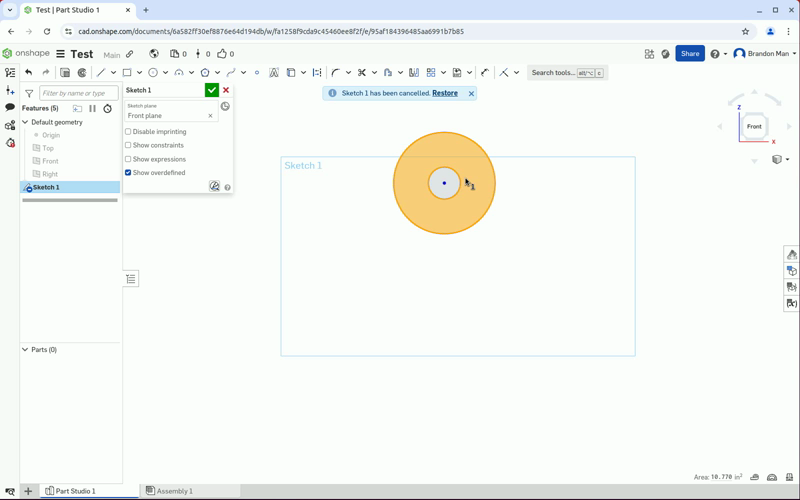
scroll(-6)
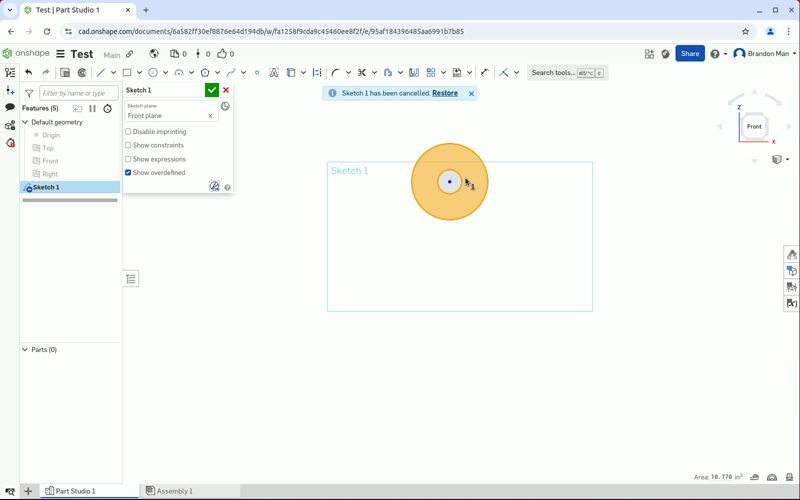
scroll(-6)
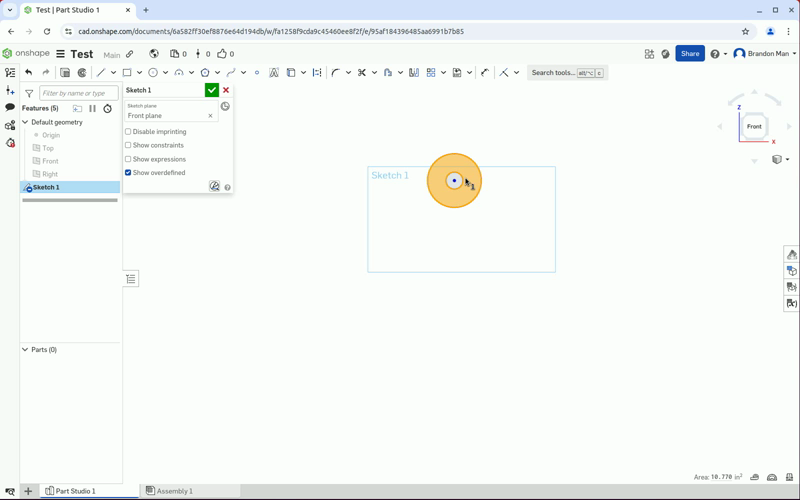
scroll(-6)
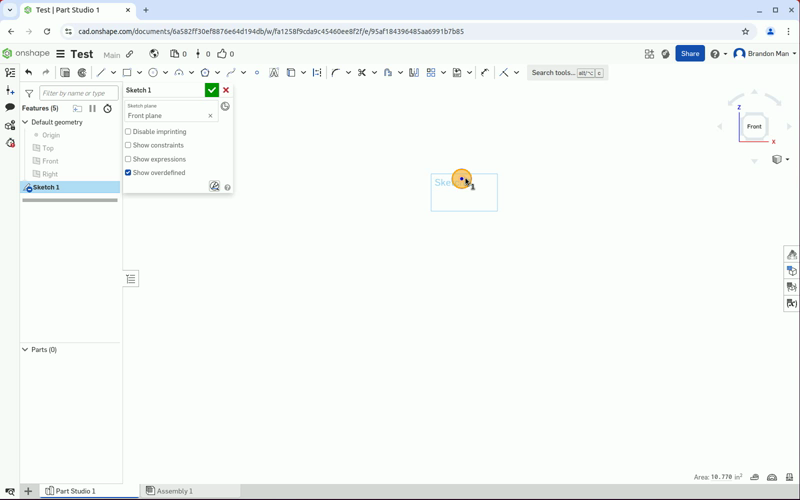
mouse_move(73, 352)
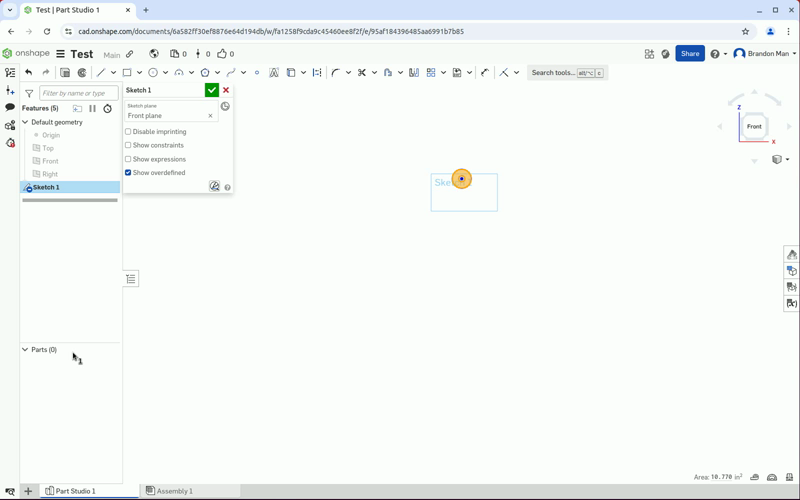
key(shift+y)
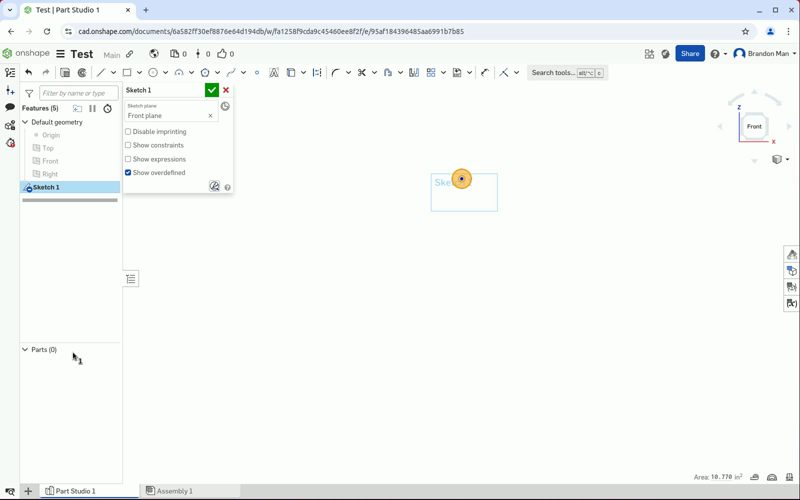
key(shift+e)
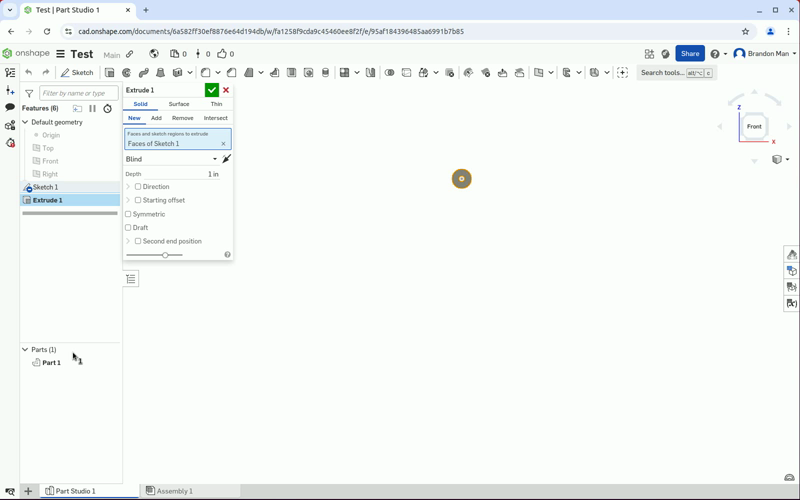
mouse_move(143, 106)
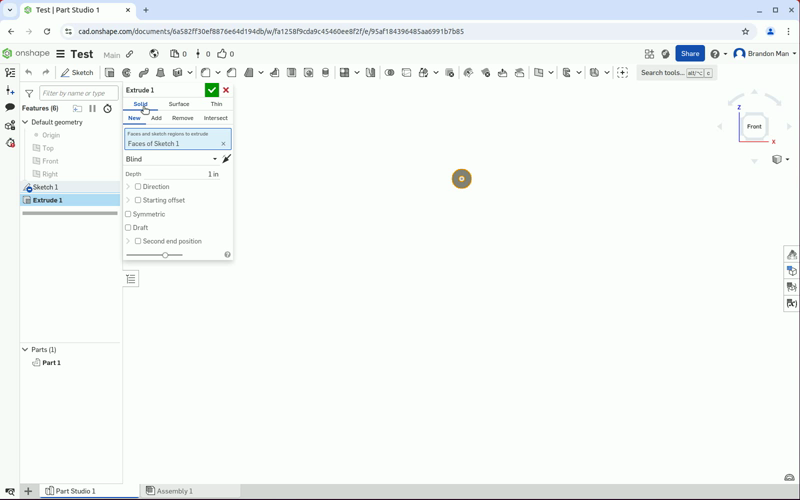
click(143, 106)
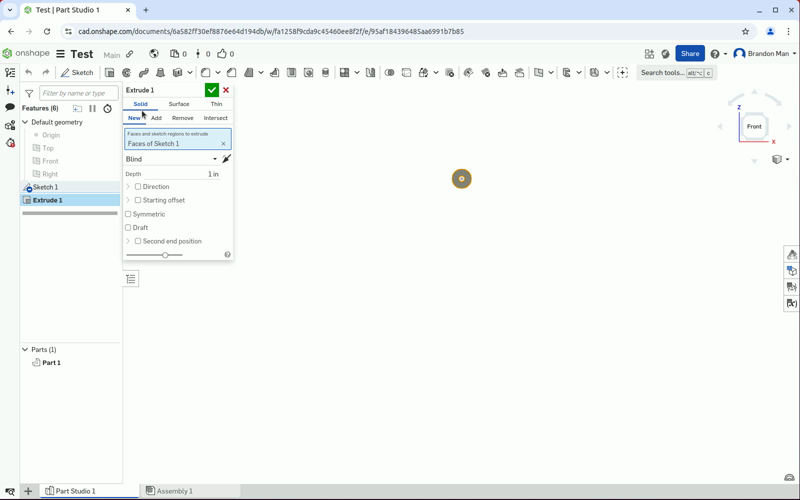
mouse_move(137, 120)
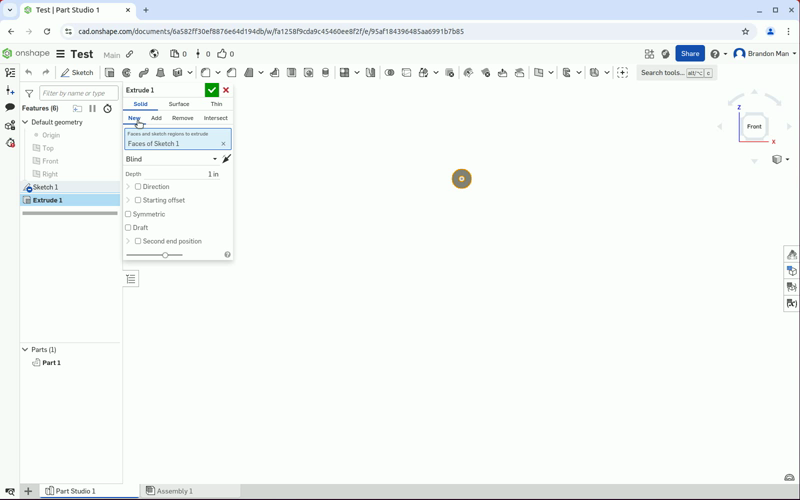
click(137, 120)
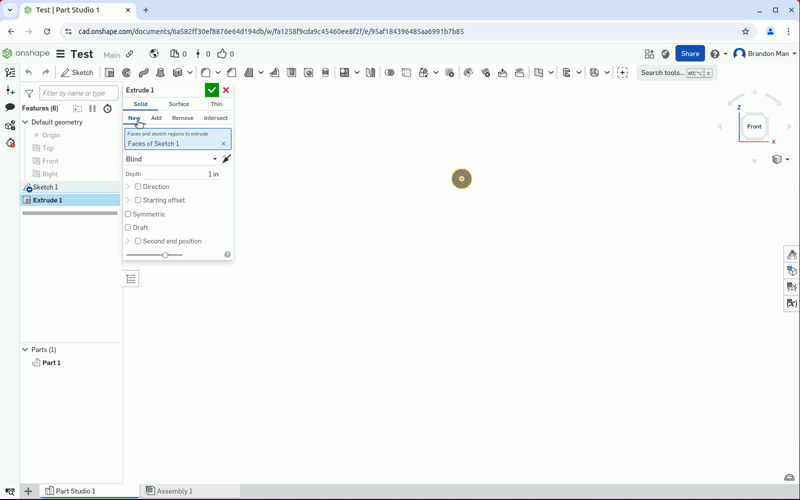
key(tab, 4)
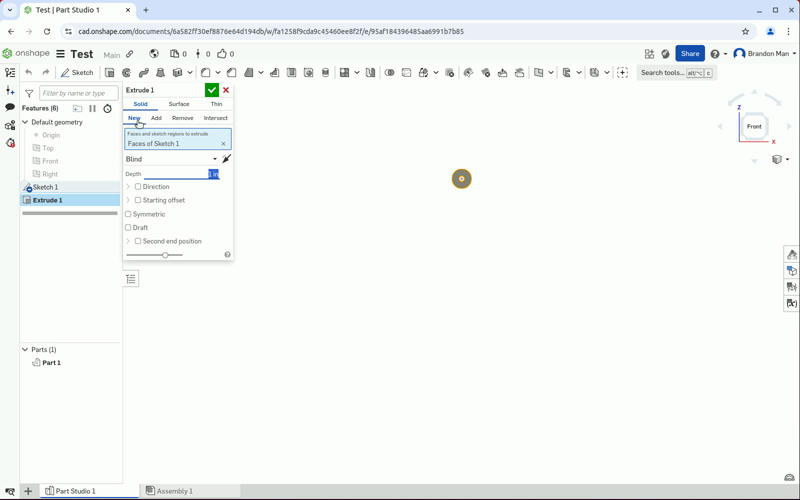
text(0.481)
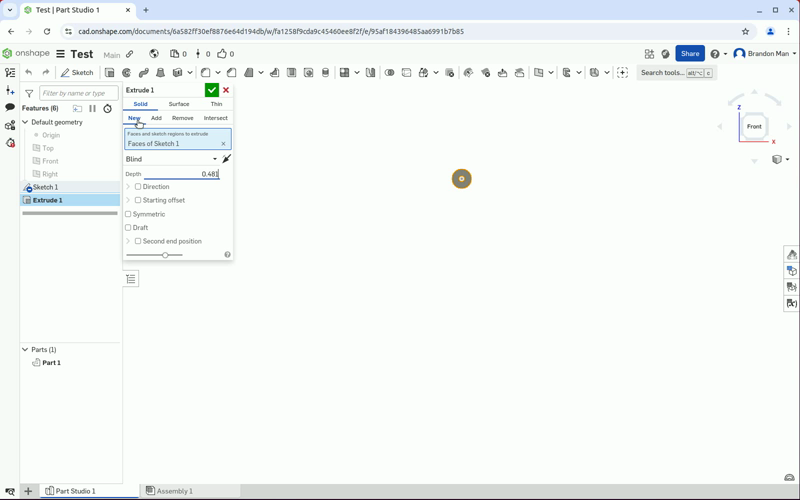
key(enter)
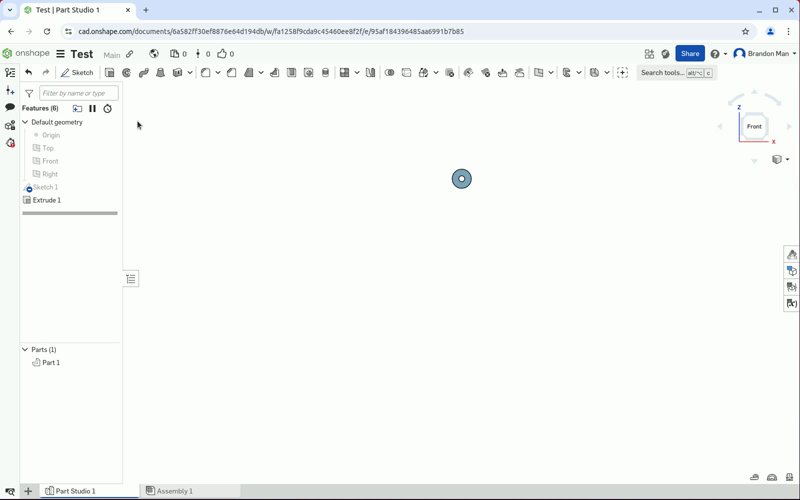
key(shift+h)
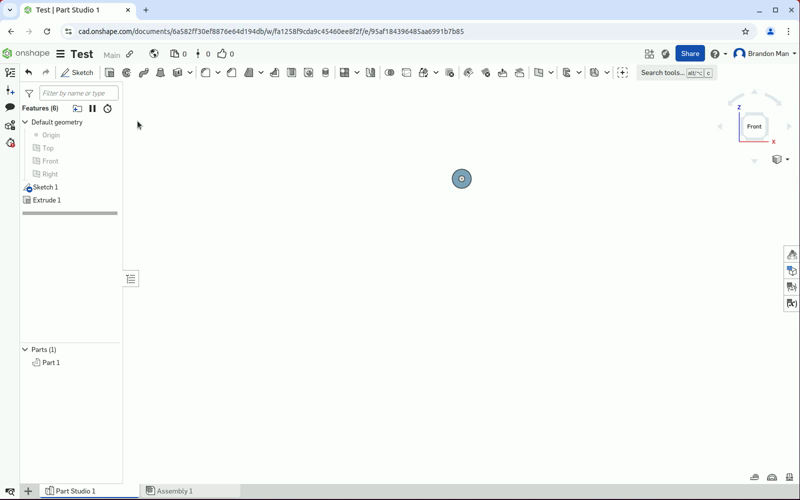
key(shift+h)
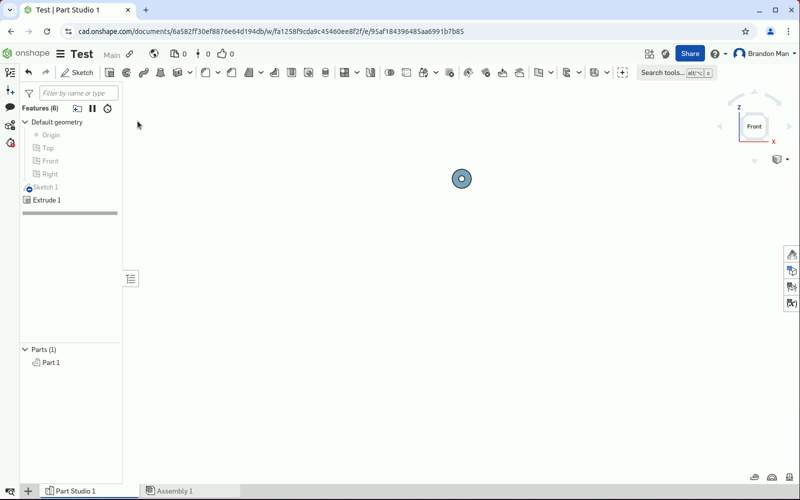
mouse_move(73, 189)
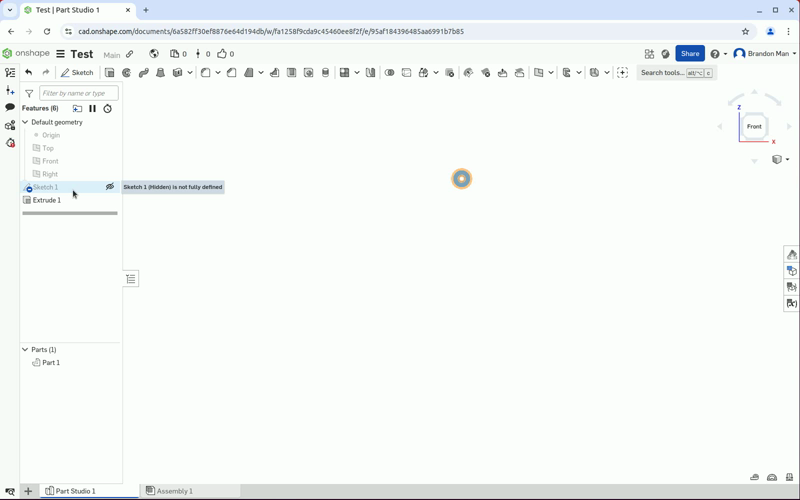
click(73, 189)
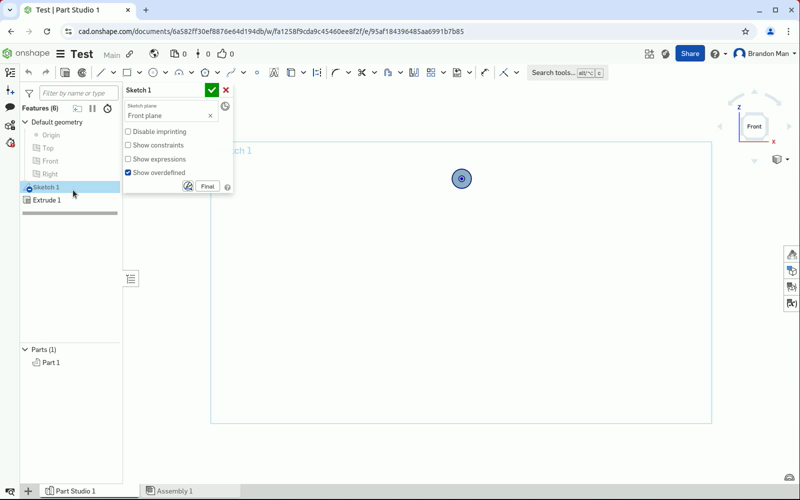
mouse_move(229, 92)
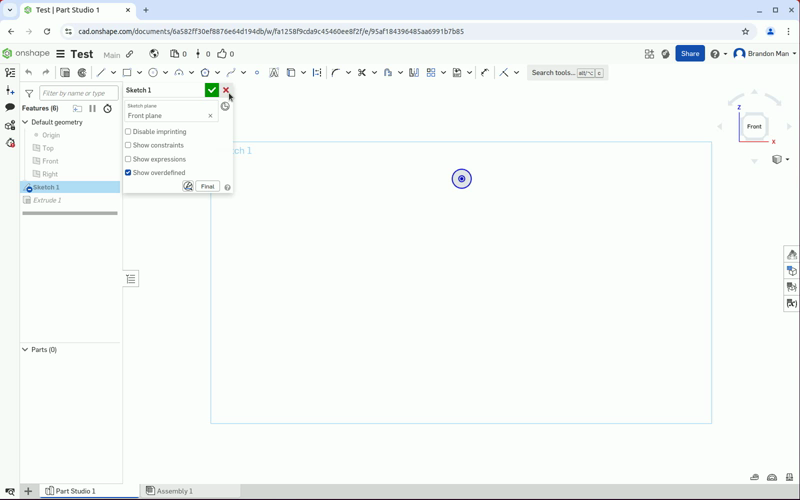
click(229, 92)
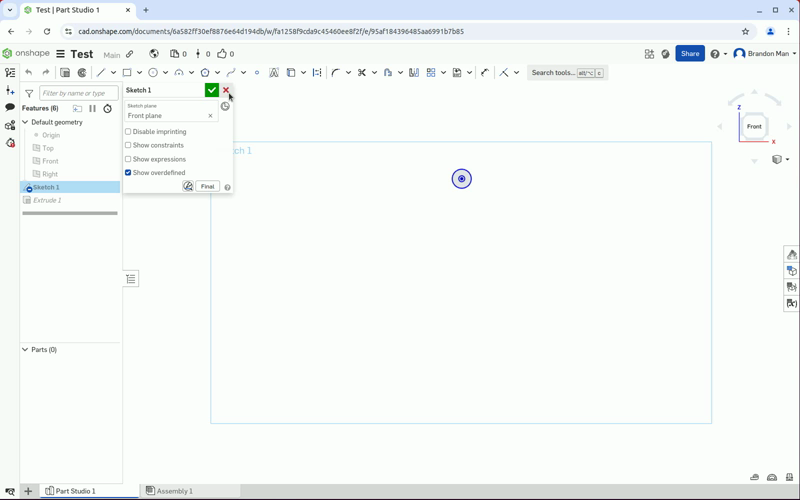
key(shift+s)
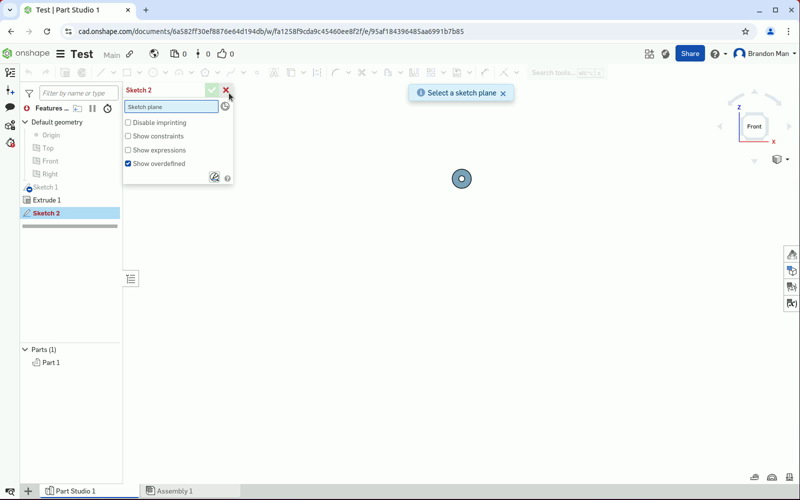
mouse_move(73, 163)
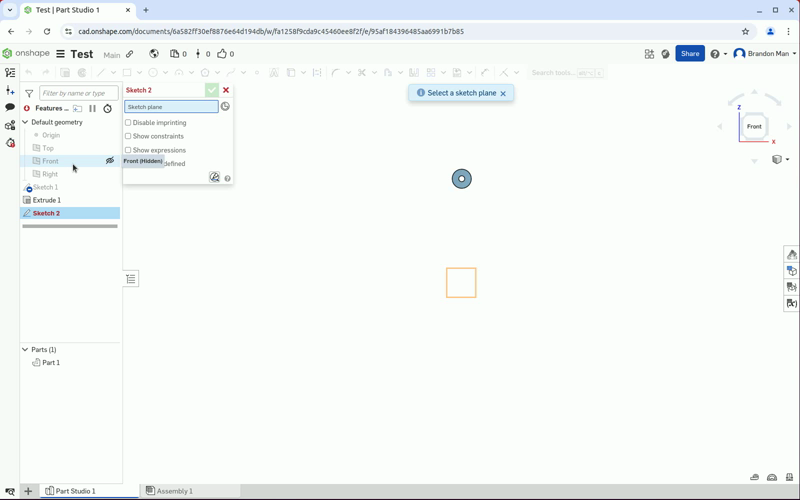
click(73, 163)
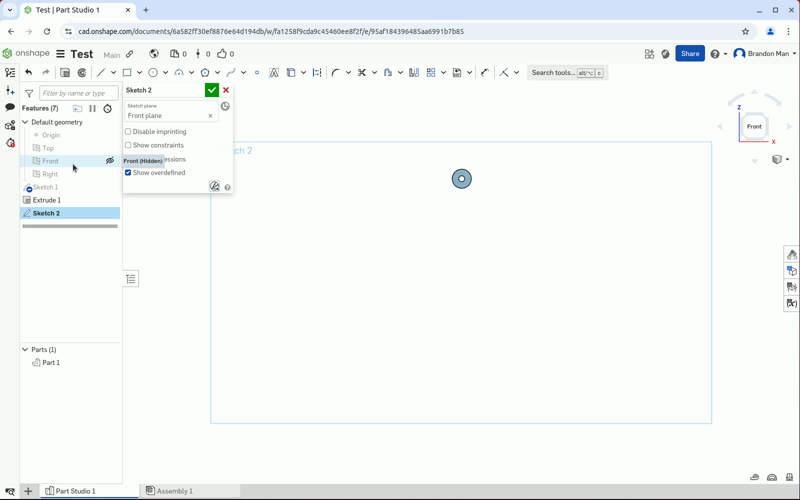
mouse_move(73, 352)
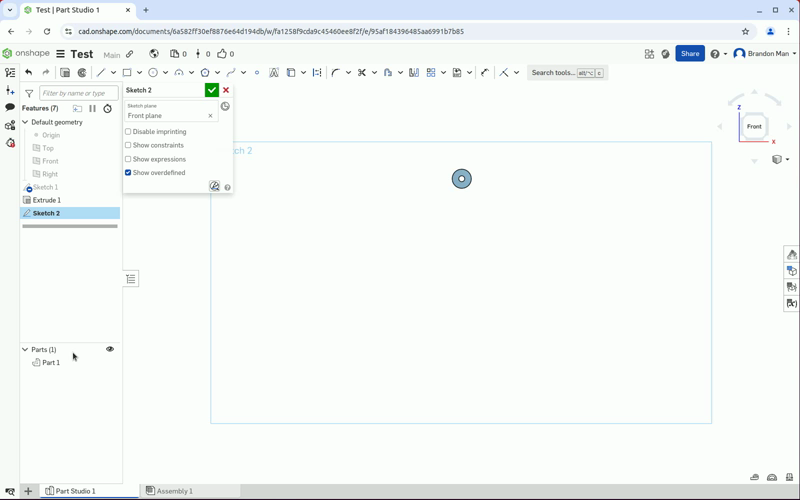
key(y)
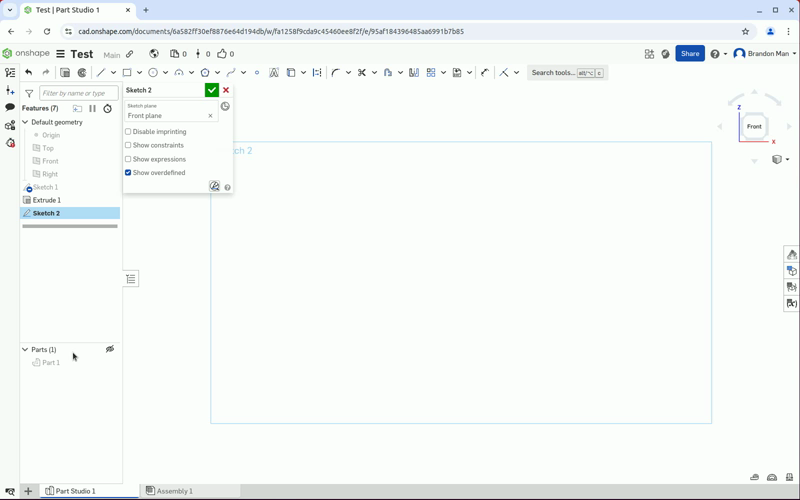
key(c)
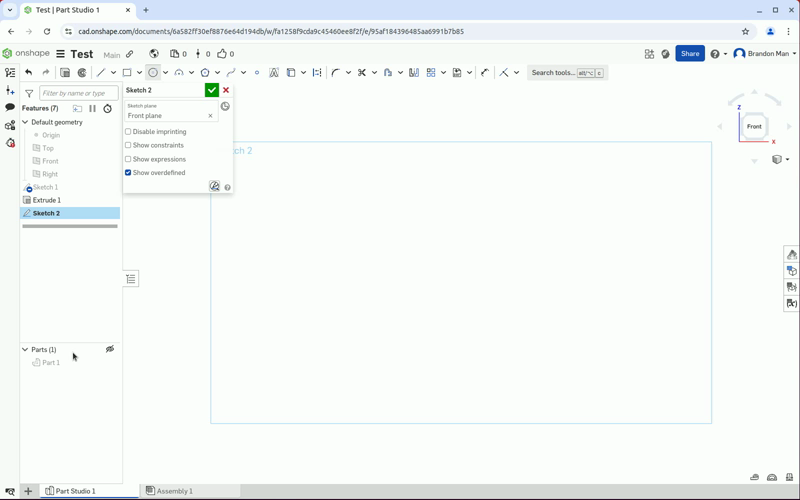
key_down(shift)
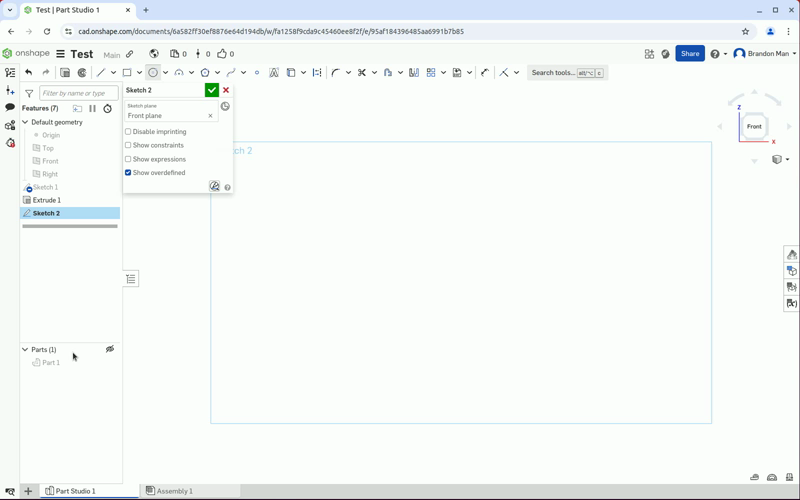
mouse_move(461, 282)
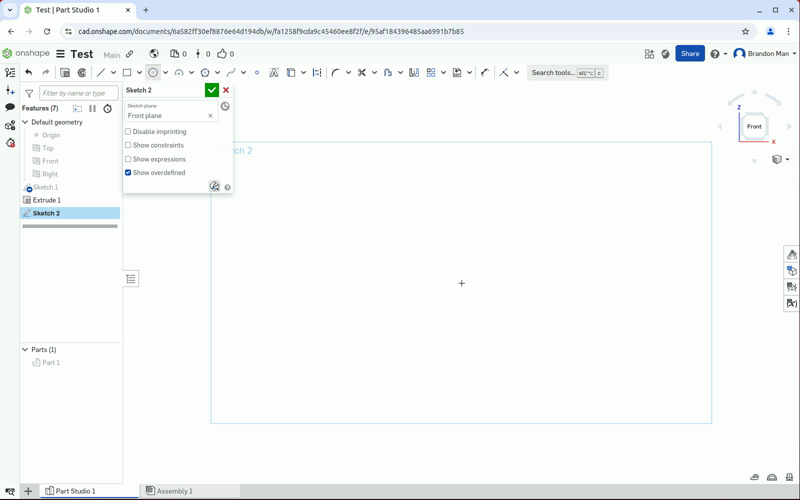
click(461, 282)
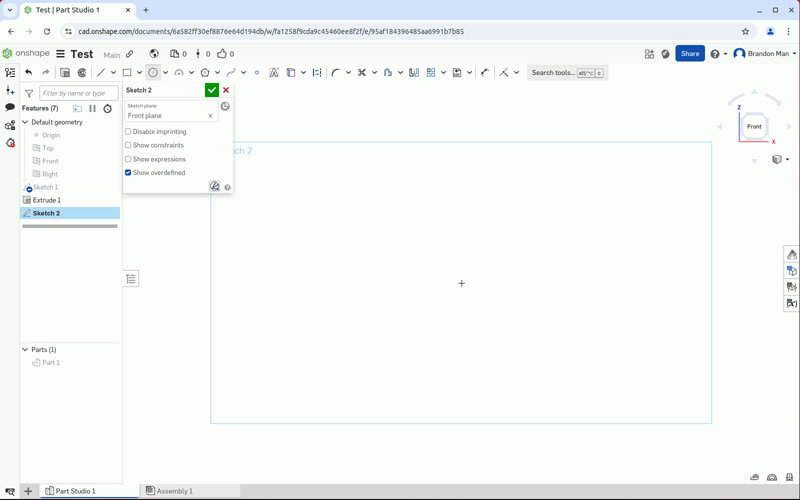
key_up(shift)
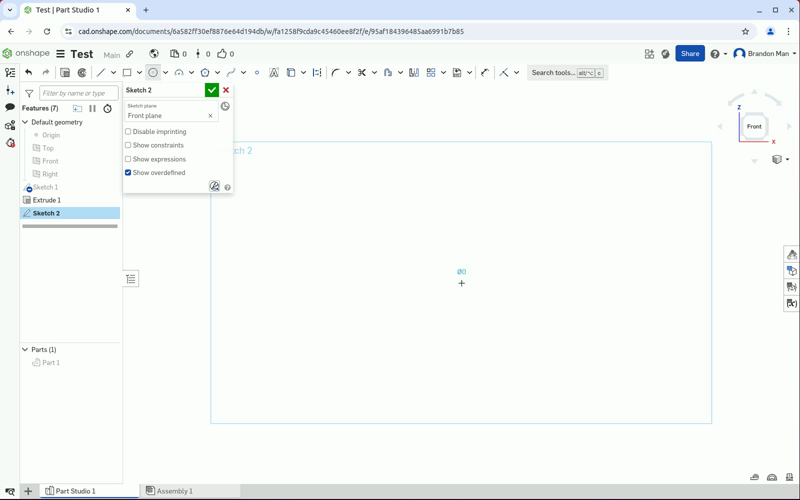
mouse_move(471, 282)
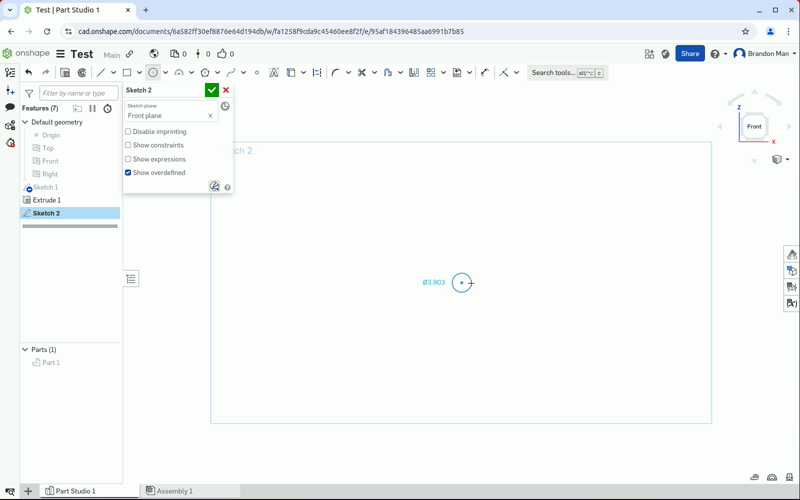
click(471, 282)
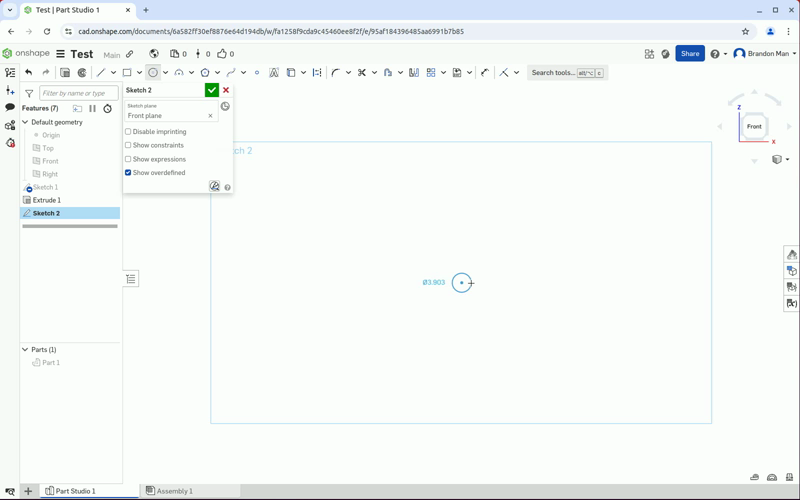
key(esc)
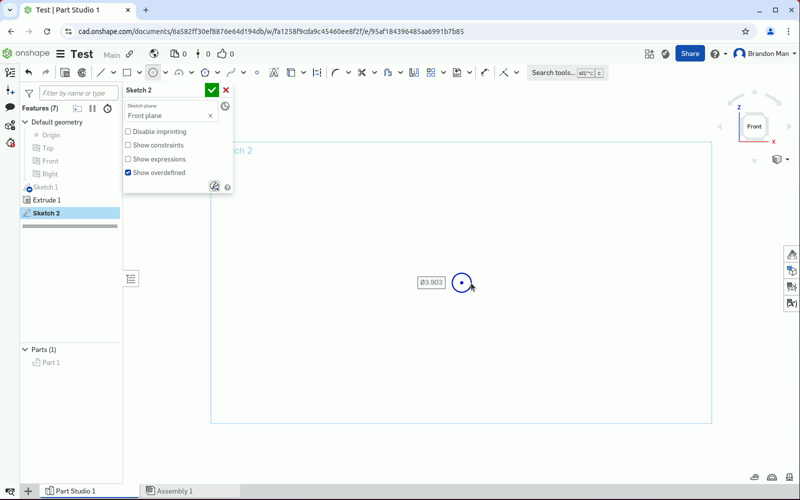
key(c)
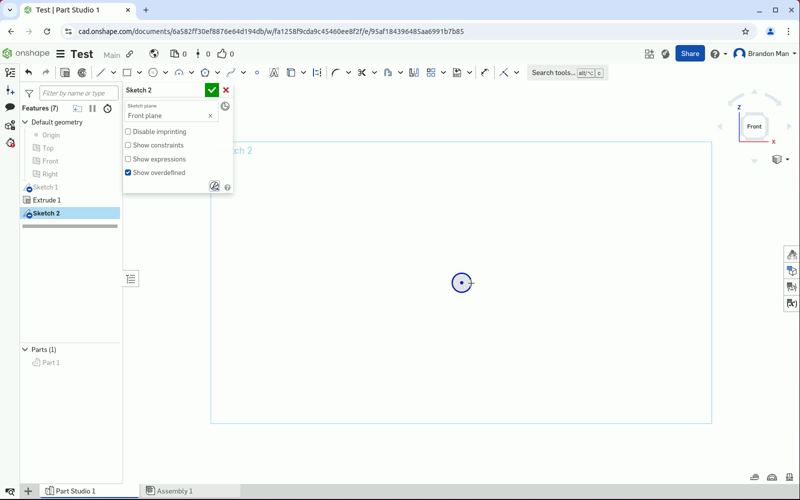
key_down(shift)
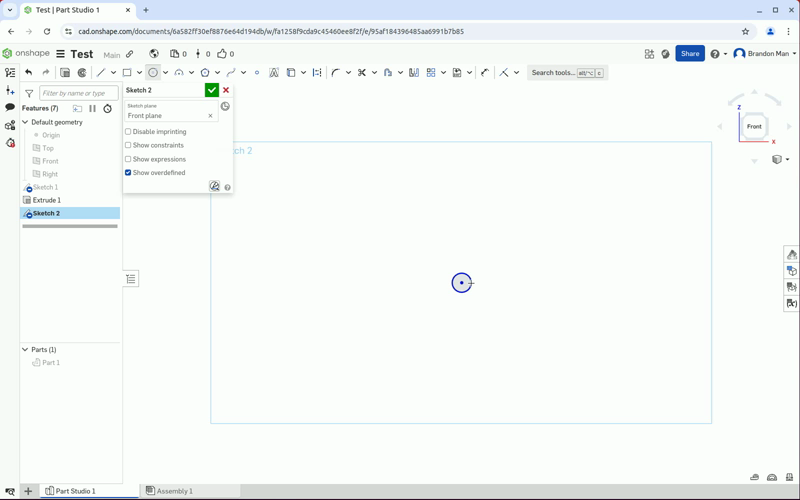
mouse_move(461, 282)
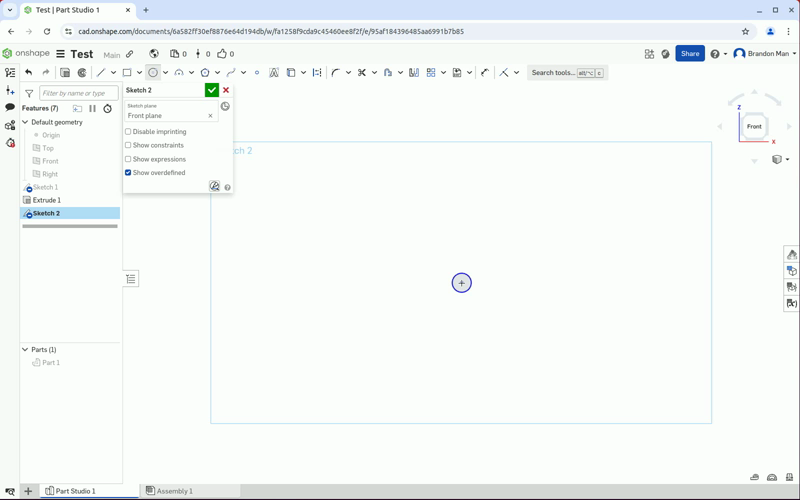
click(461, 282)
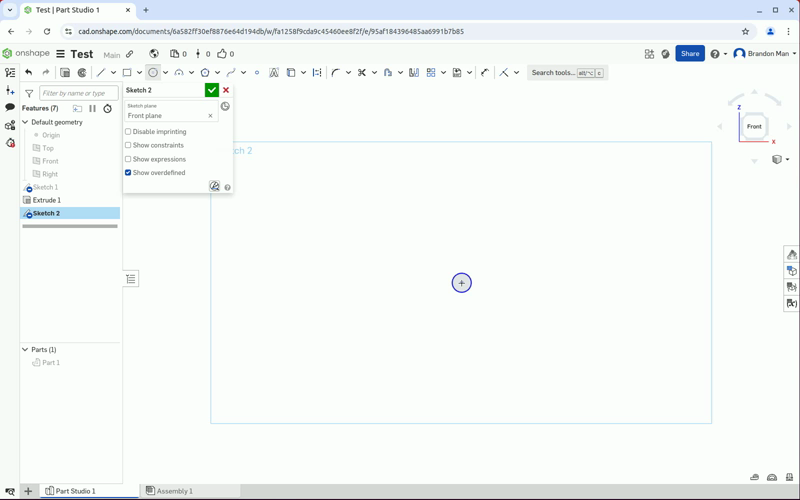
key_up(shift)
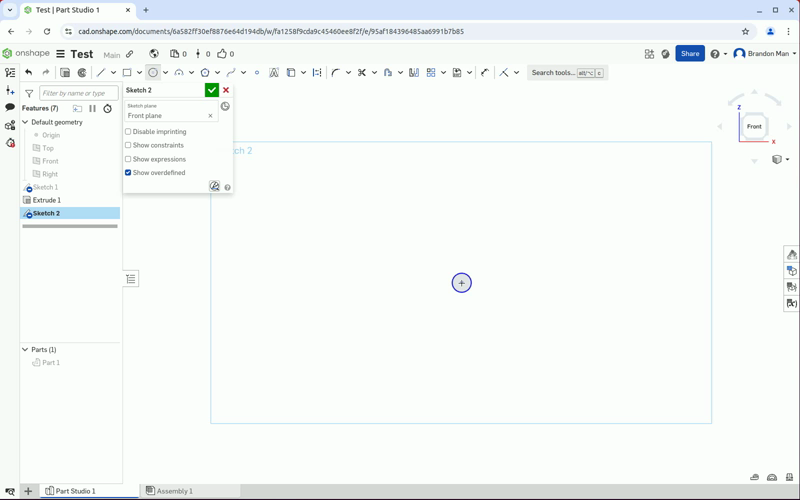
mouse_move(464, 282)
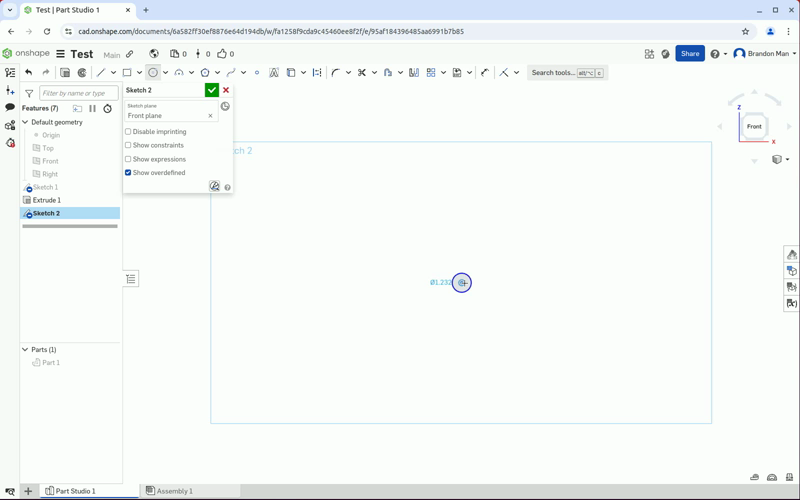
scroll(6)
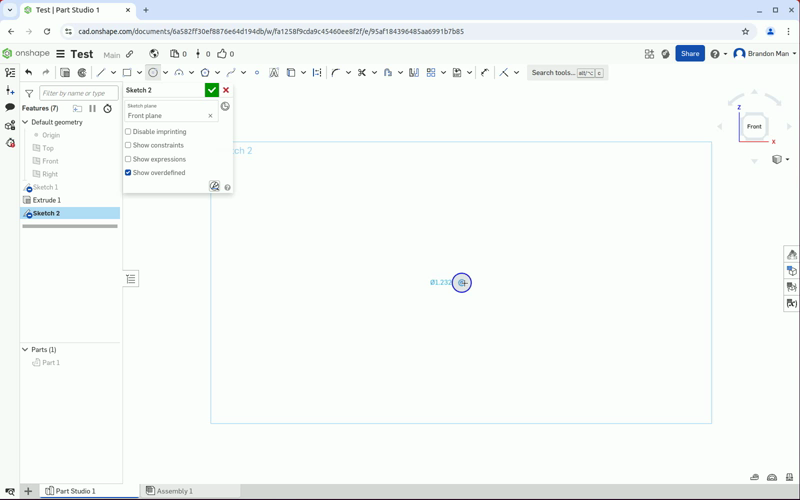
scroll(6)
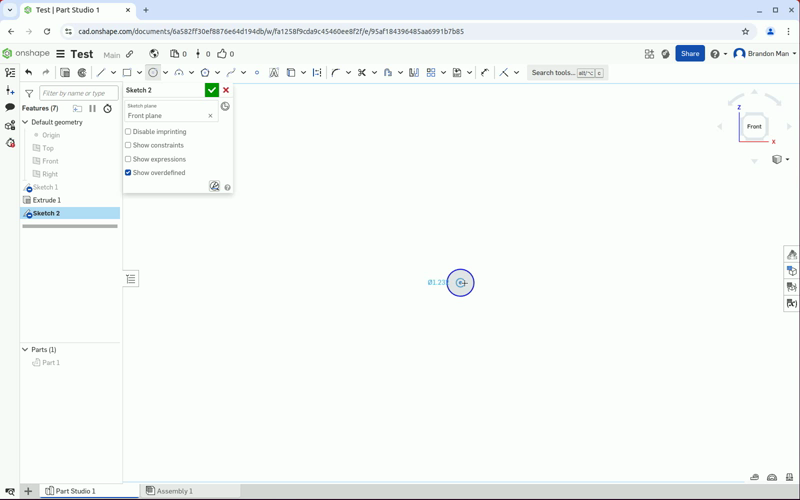
scroll(6)
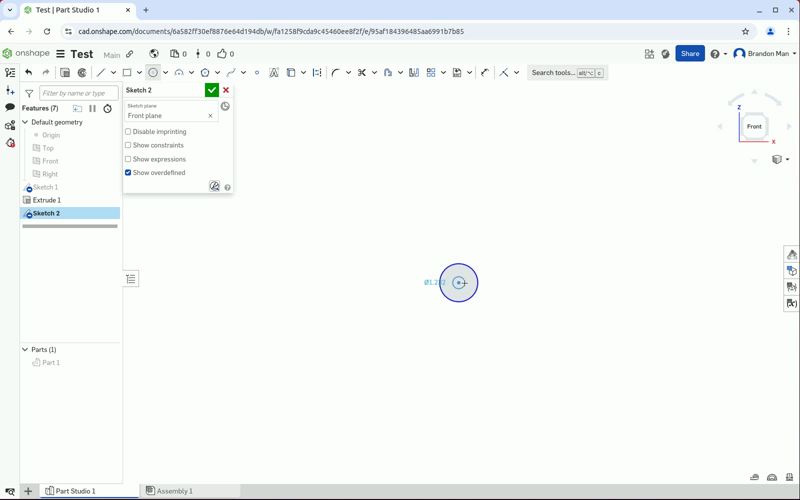
scroll(6)
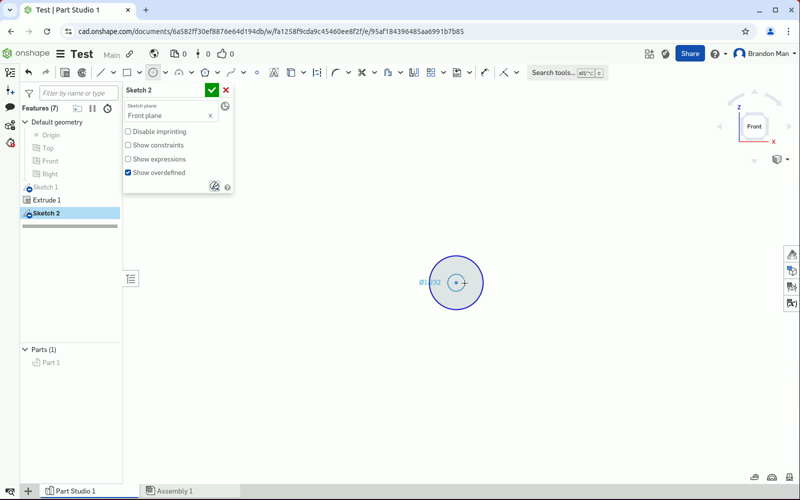
scroll(6)
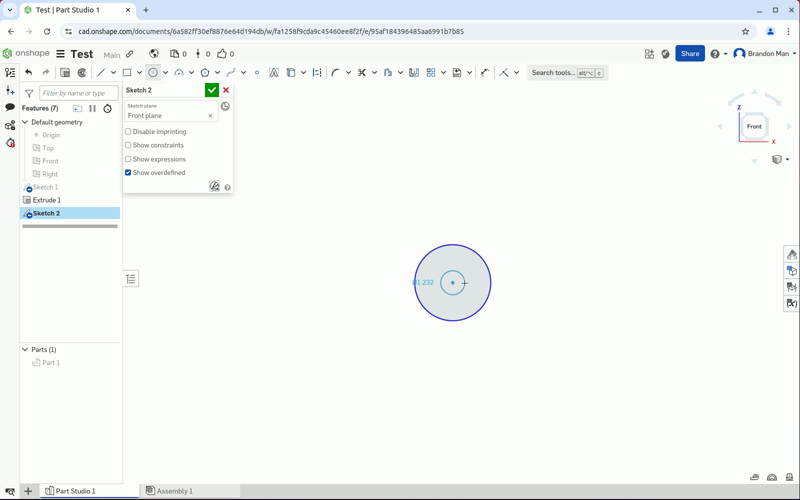
scroll(6)
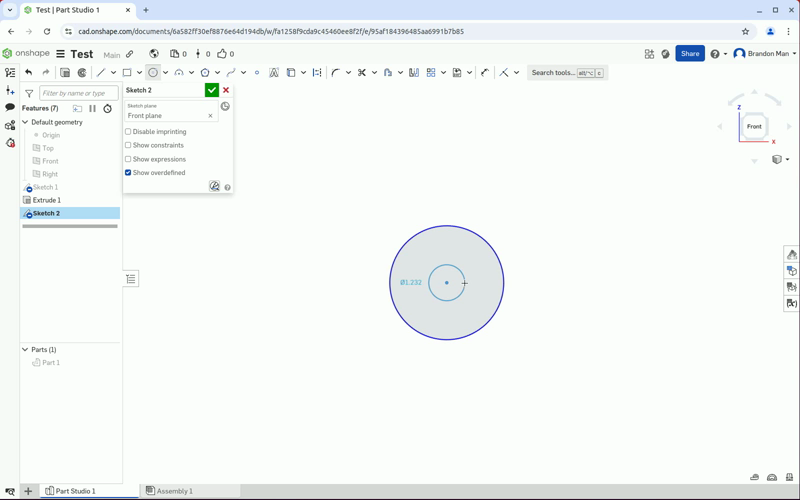
scroll(6)
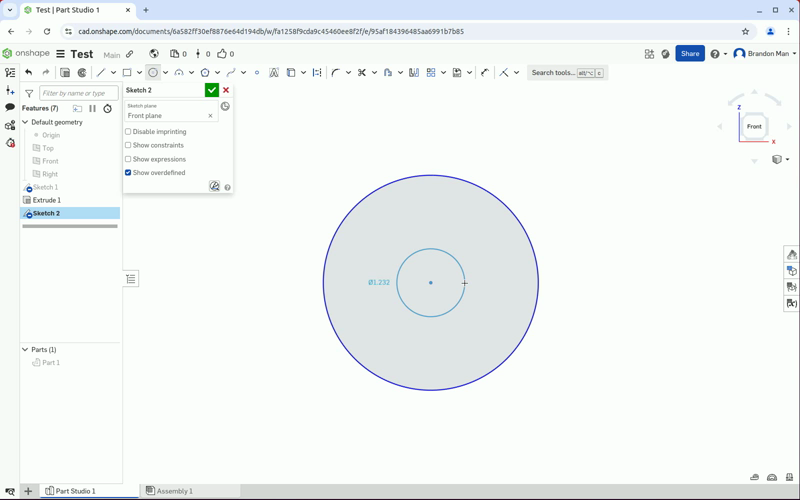
click(464, 282)
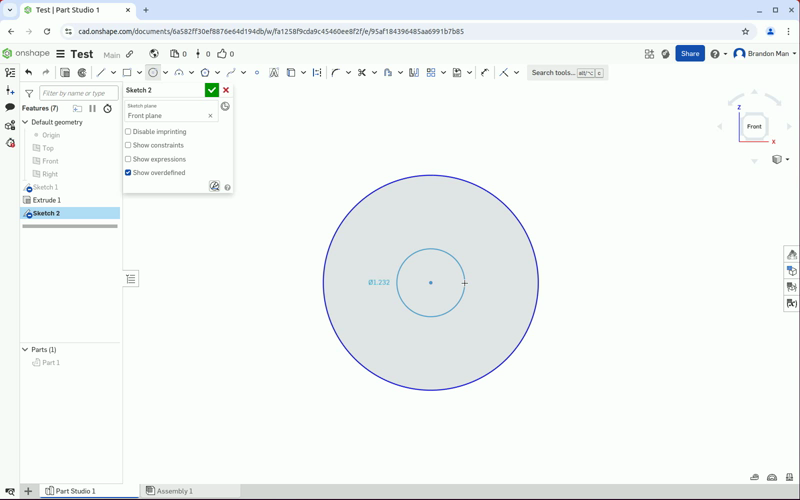
scroll(-6)
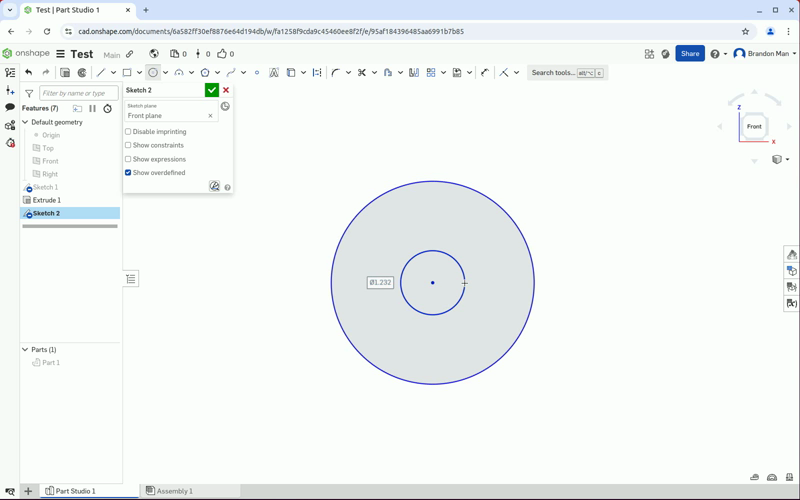
scroll(-6)
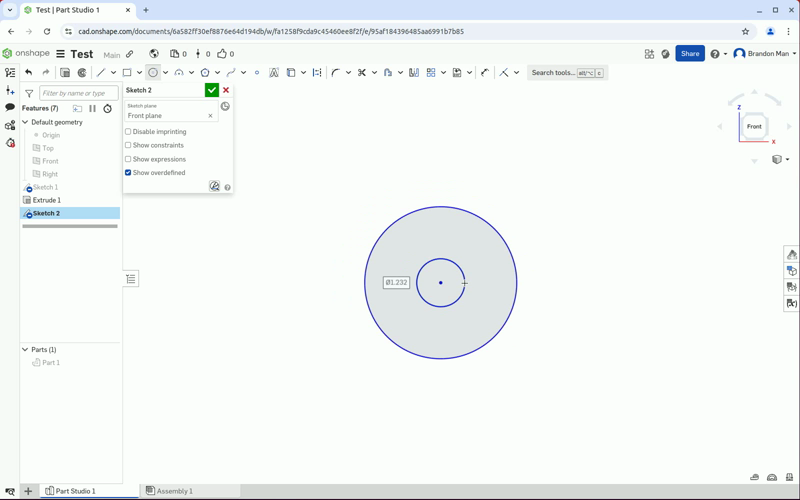
scroll(-6)
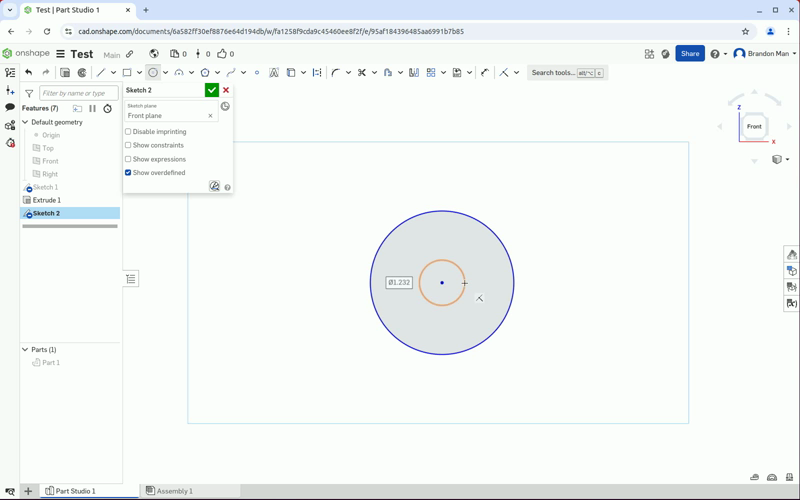
scroll(-6)
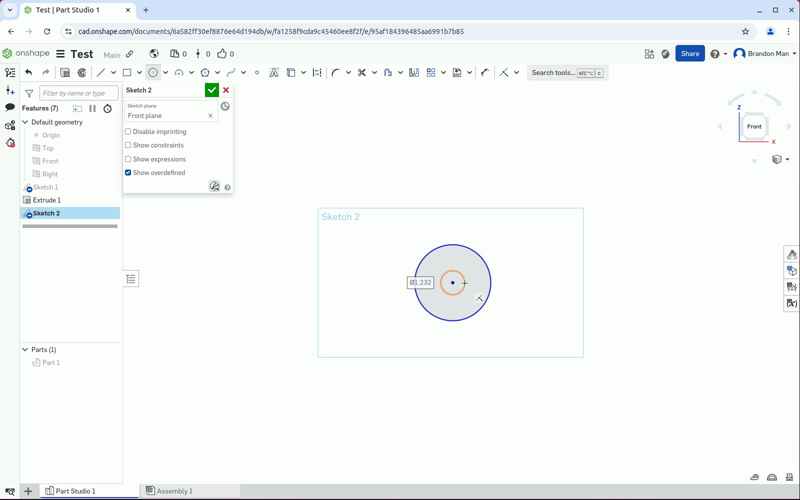
scroll(-6)
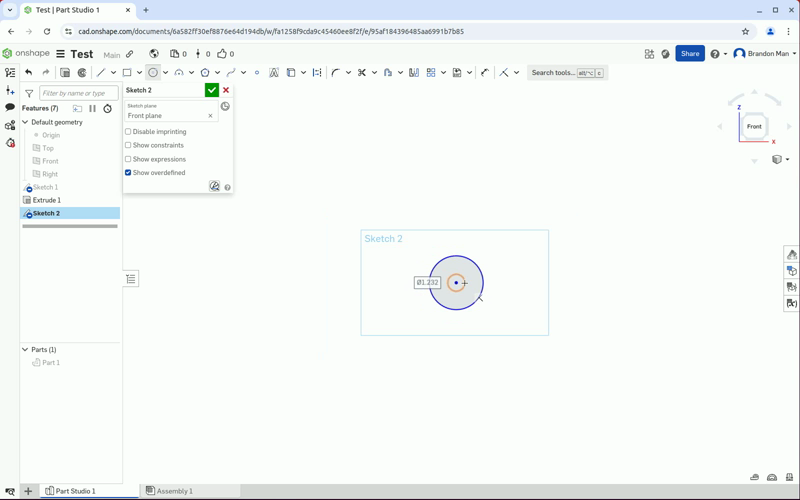
scroll(-6)
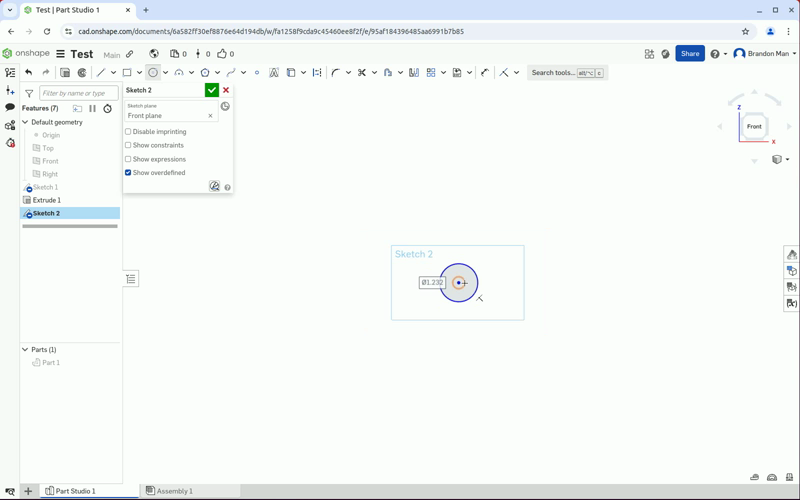
scroll(-6)
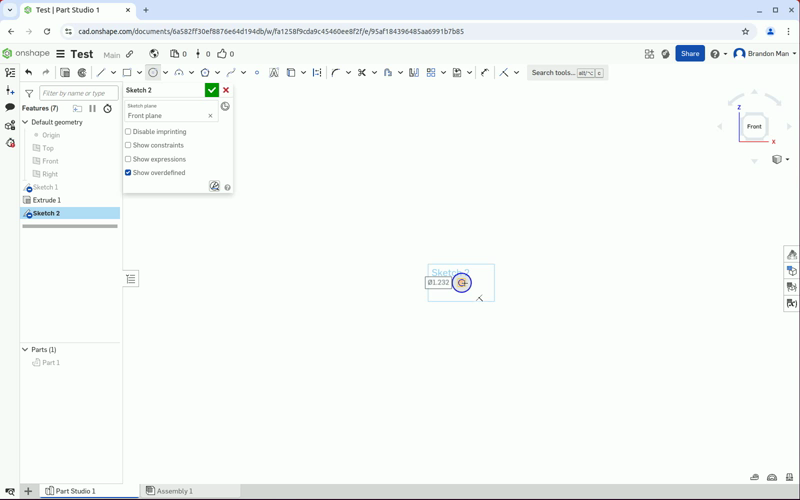
key(esc)
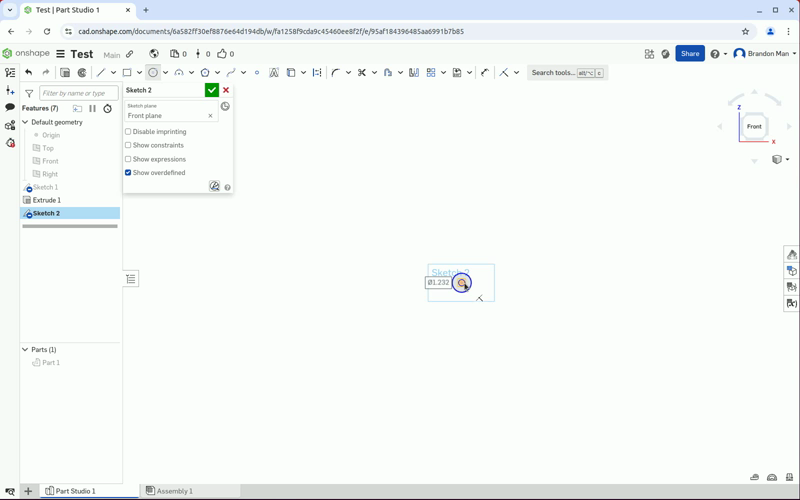
mouse_move(468, 278)
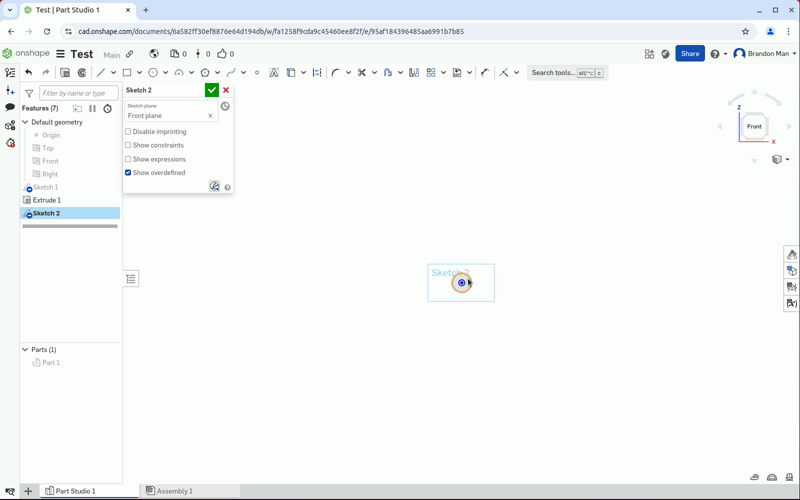
scroll(6)
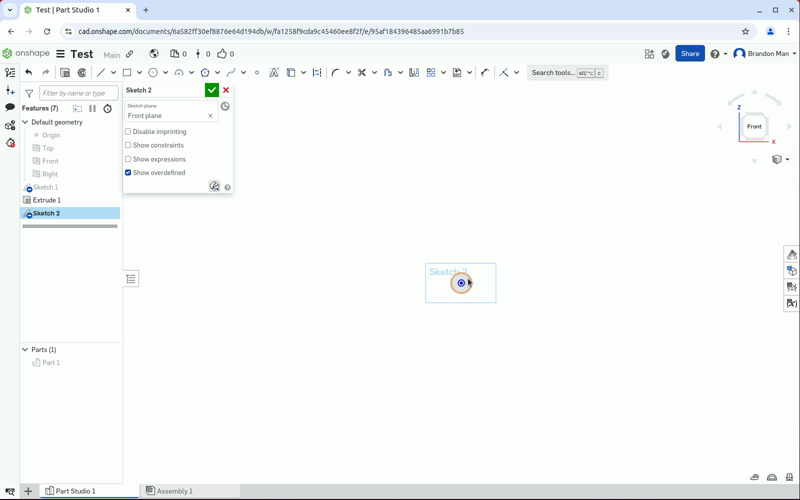
scroll(6)
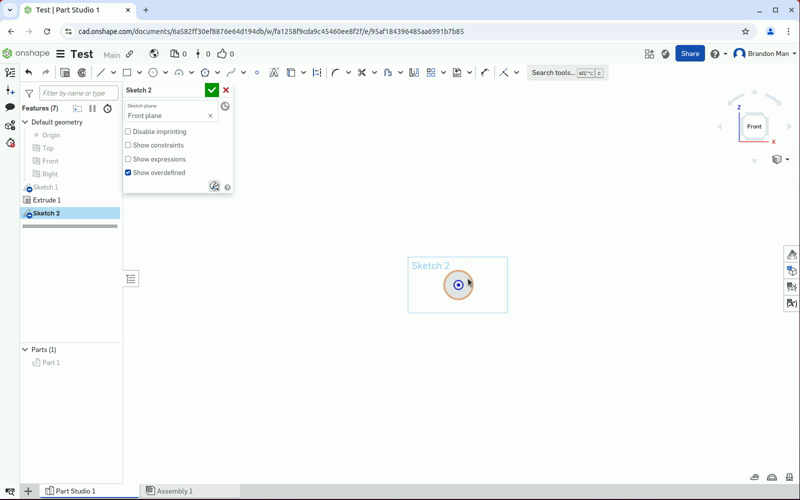
scroll(6)
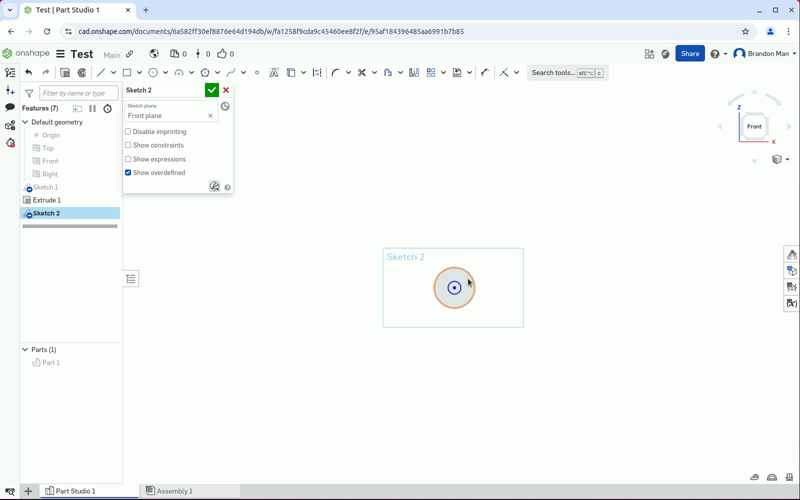
scroll(6)
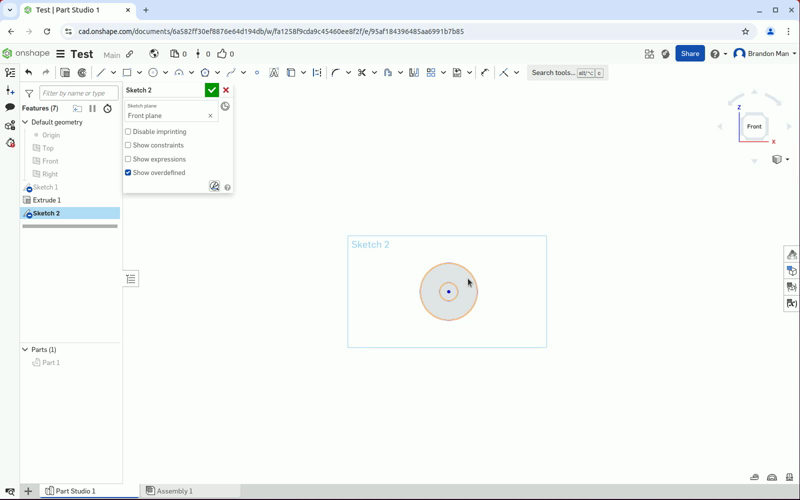
scroll(6)
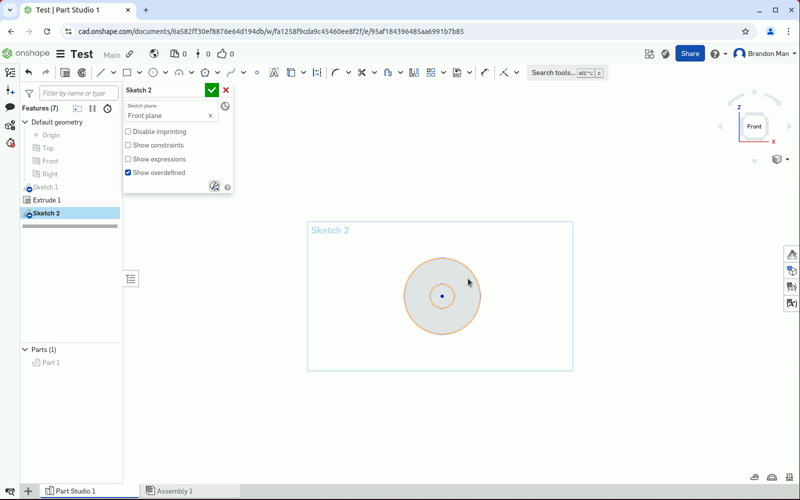
scroll(6)
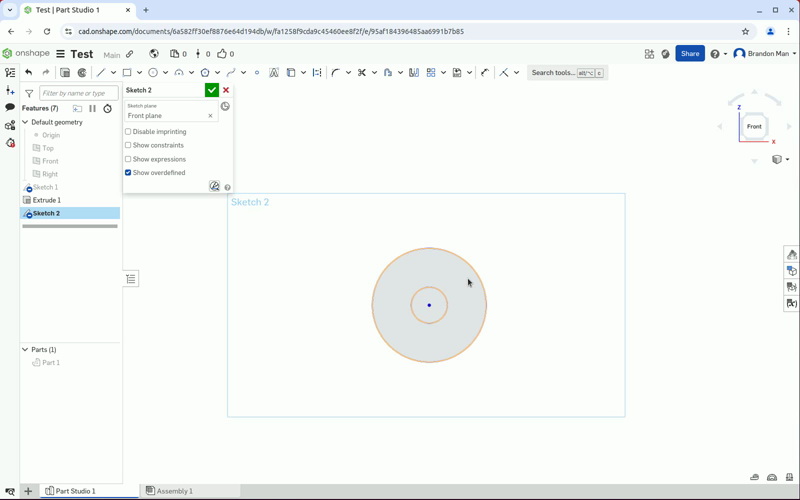
scroll(6)
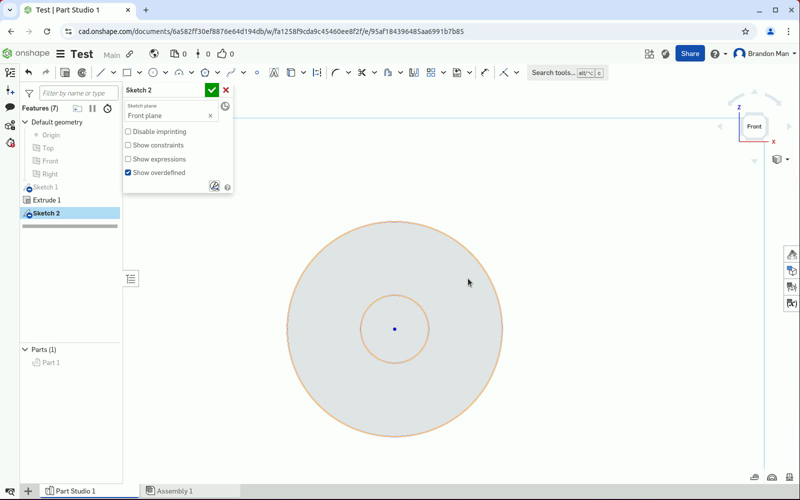
click(468, 278)
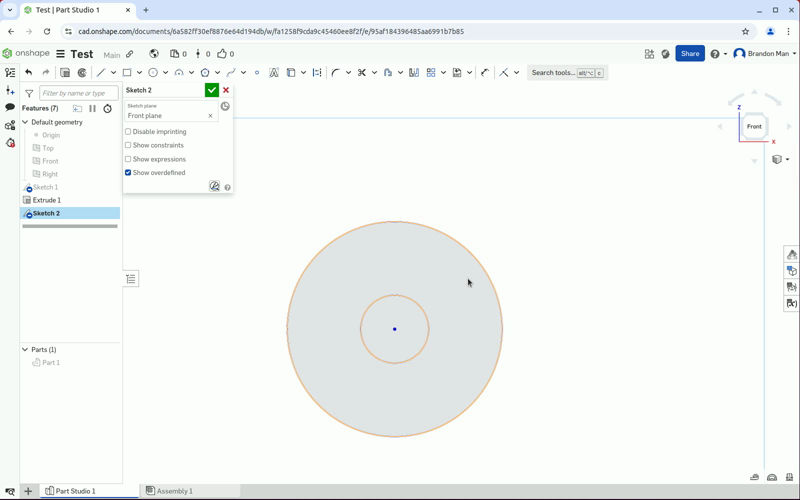
scroll(-6)
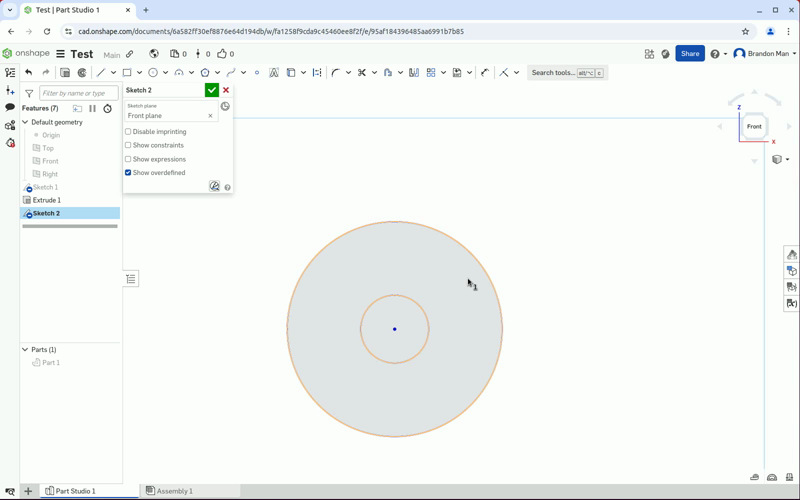
scroll(-6)
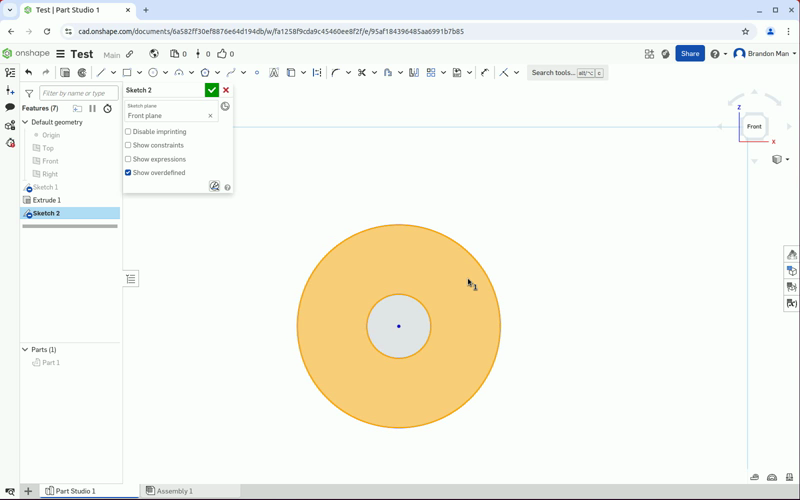
scroll(-6)
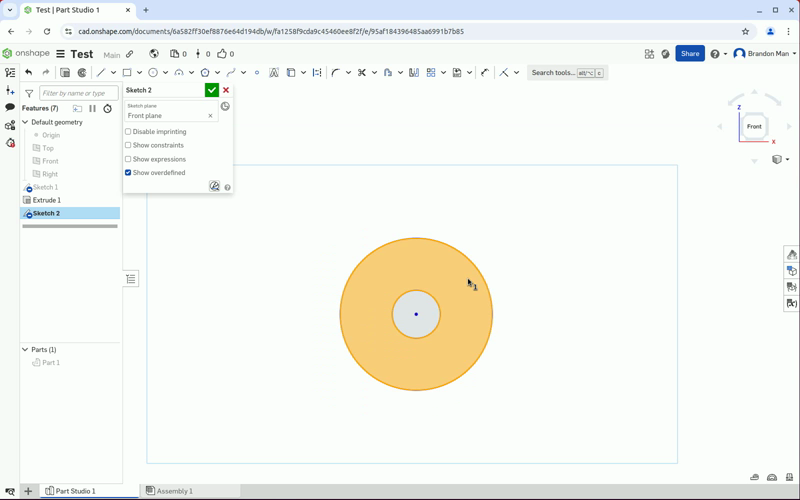
scroll(-6)
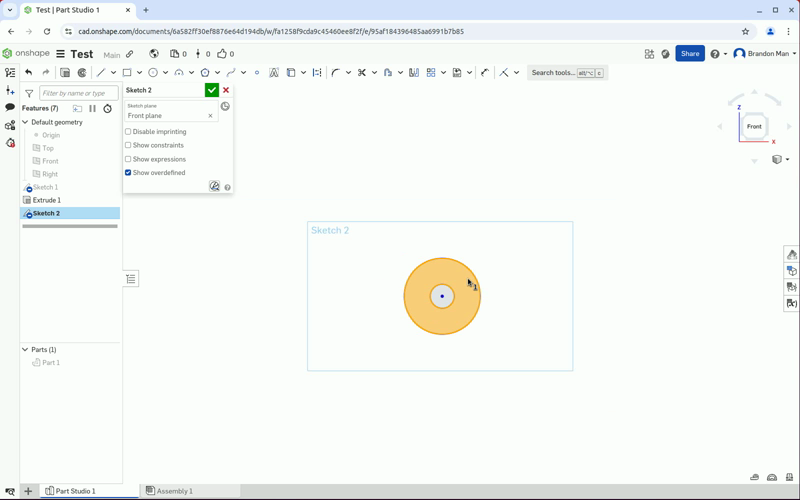
scroll(-6)
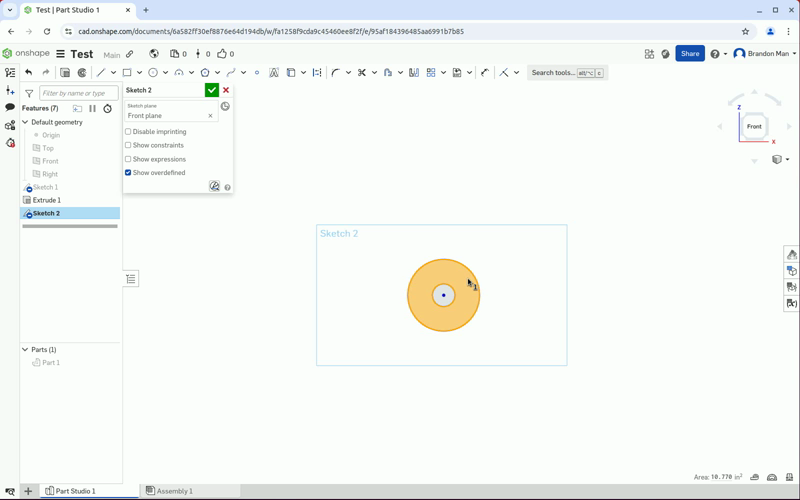
scroll(-6)
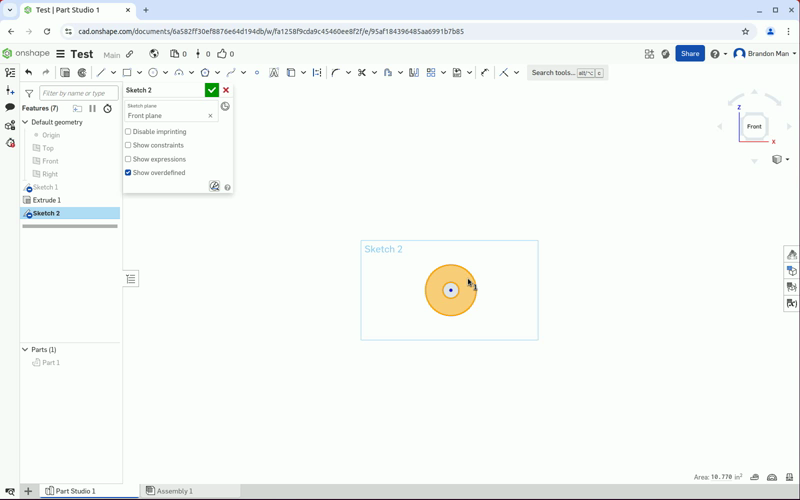
scroll(-6)
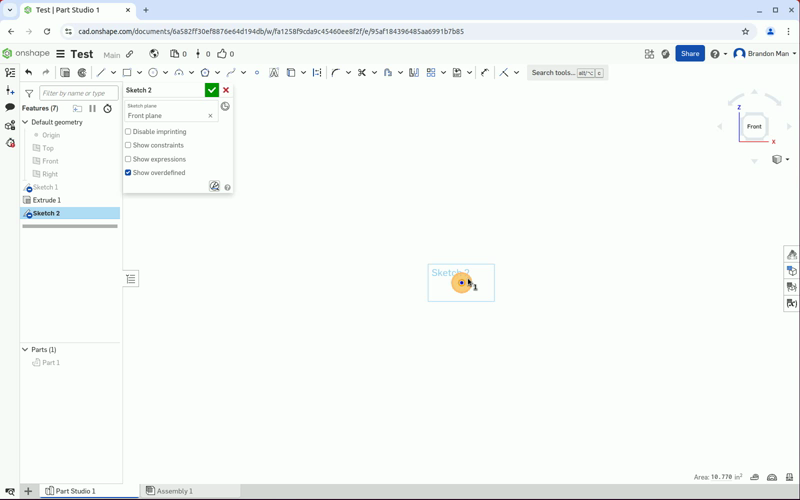
mouse_move(73, 352)
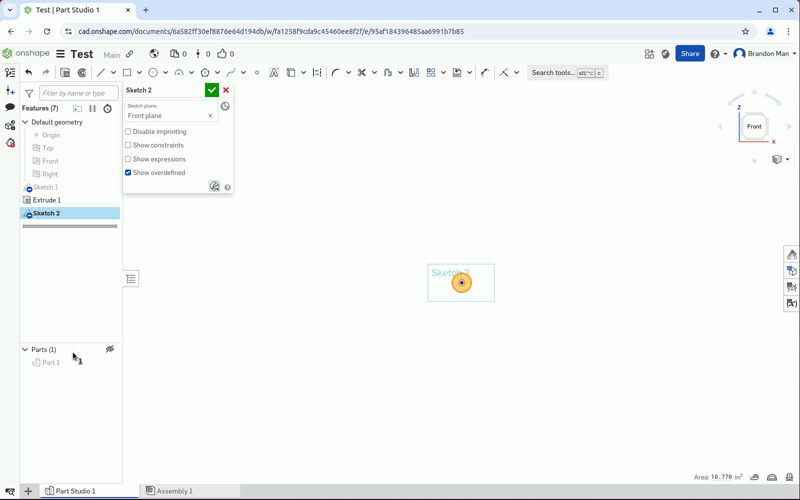
key(shift+y)
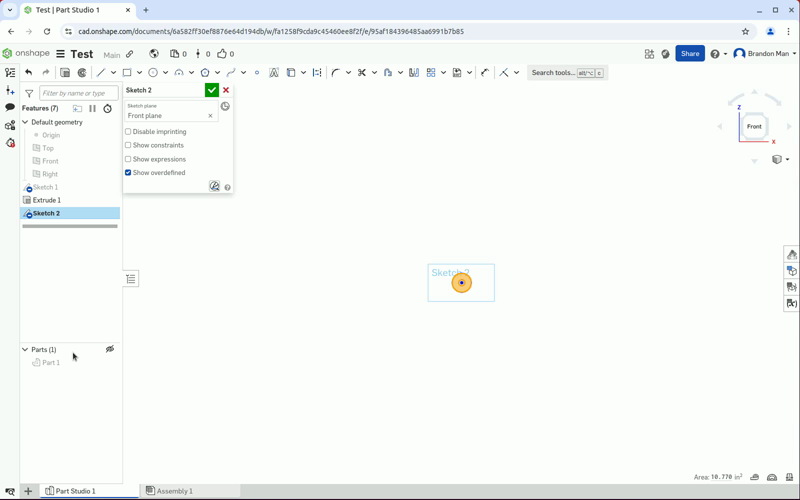
key(shift+e)
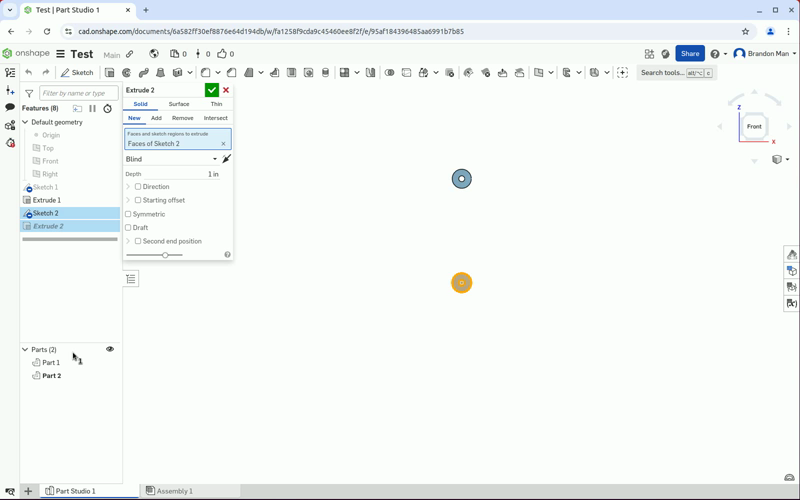
mouse_move(143, 106)
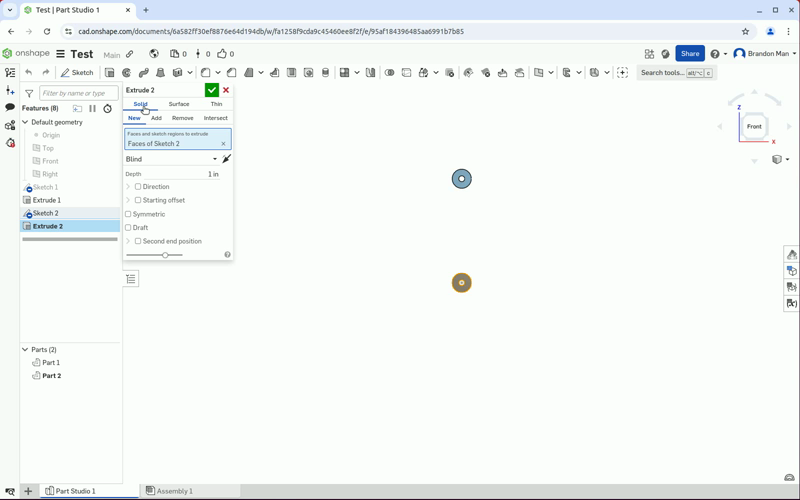
click(143, 106)
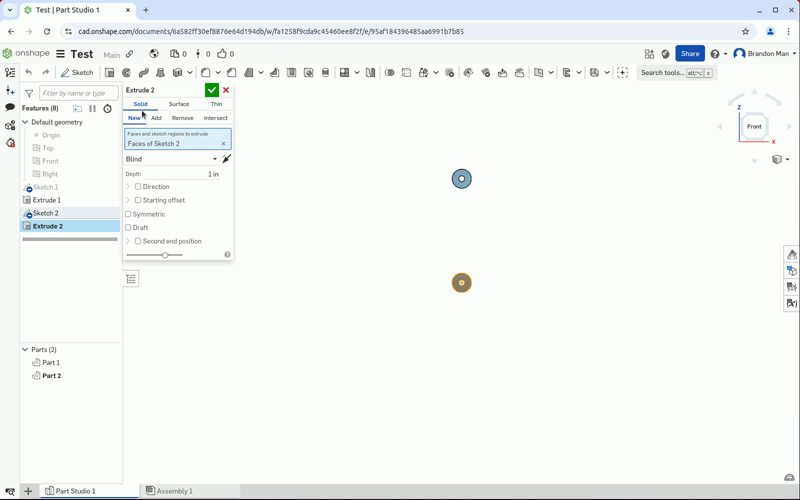
mouse_move(137, 120)
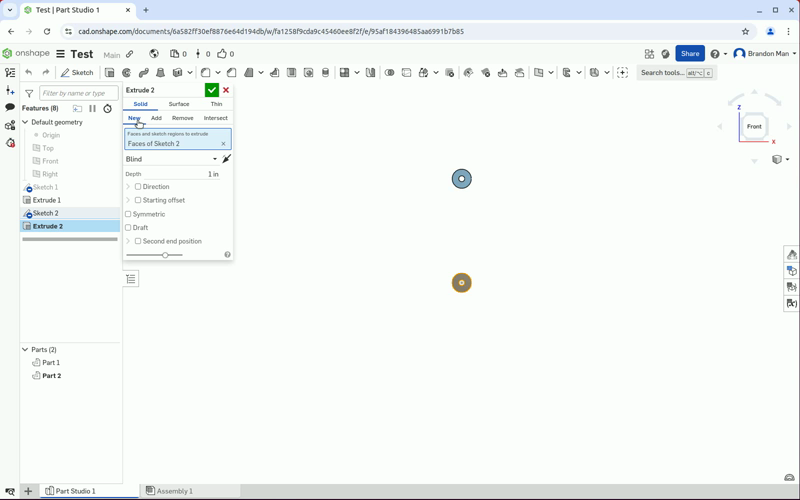
click(137, 120)
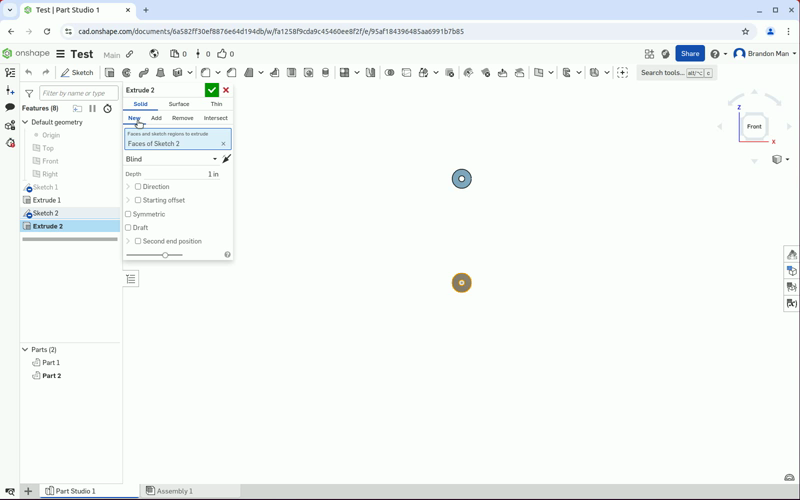
key(tab, 4)
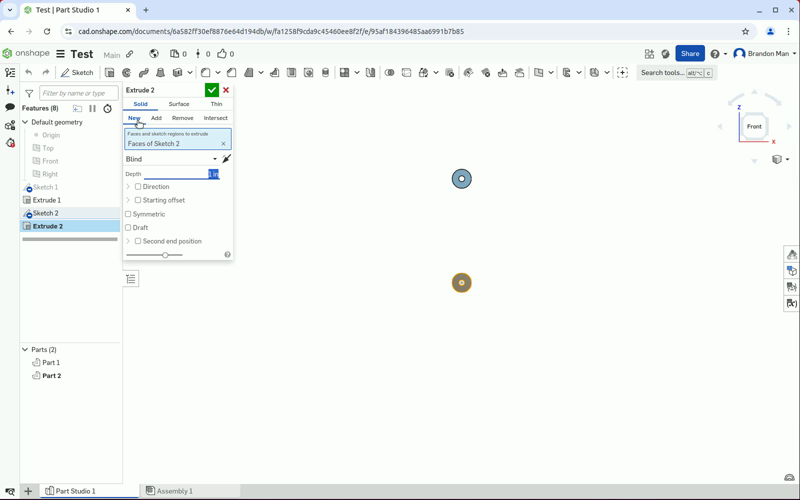
text(0.481)
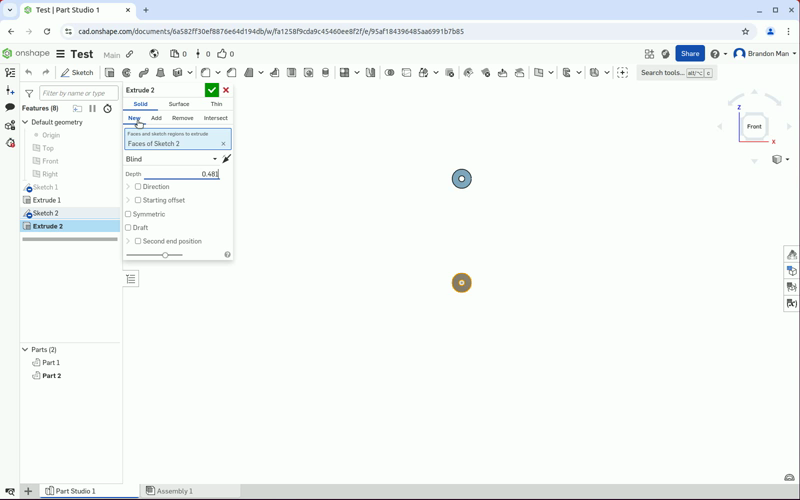
key(enter)
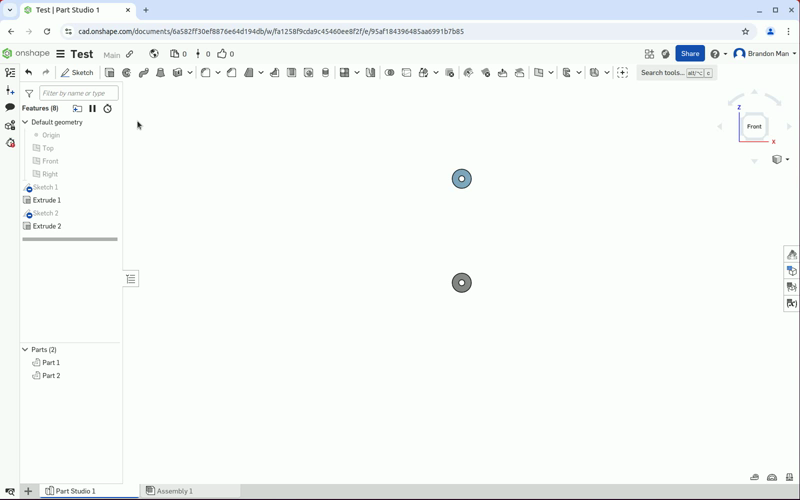
key(shift+h)
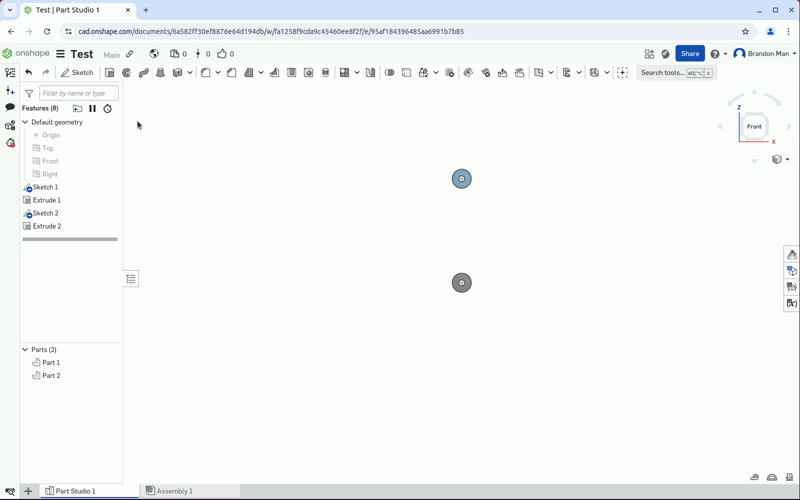
key(shift+h)
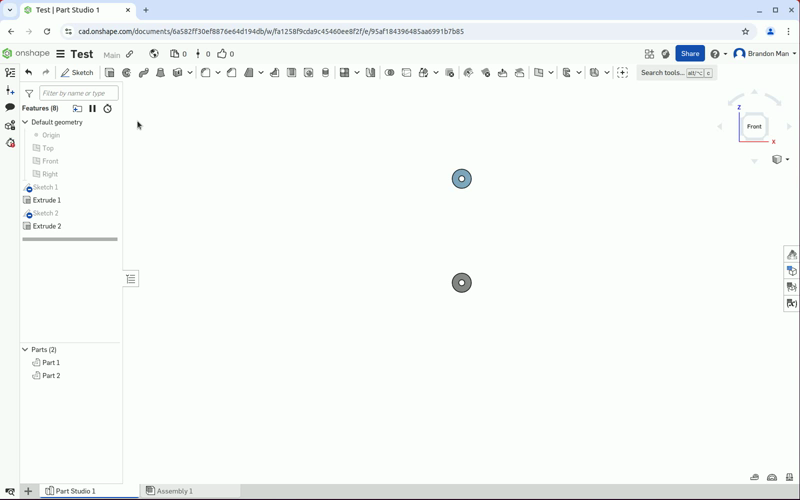
mouse_move(73, 189)
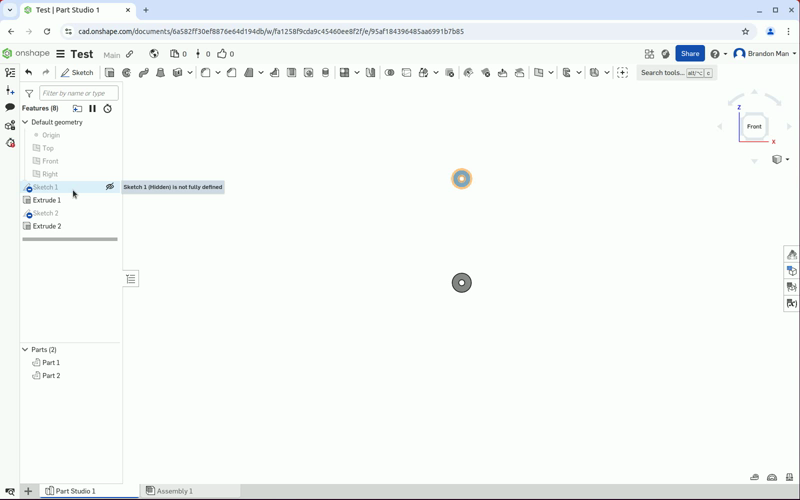
click(73, 189)
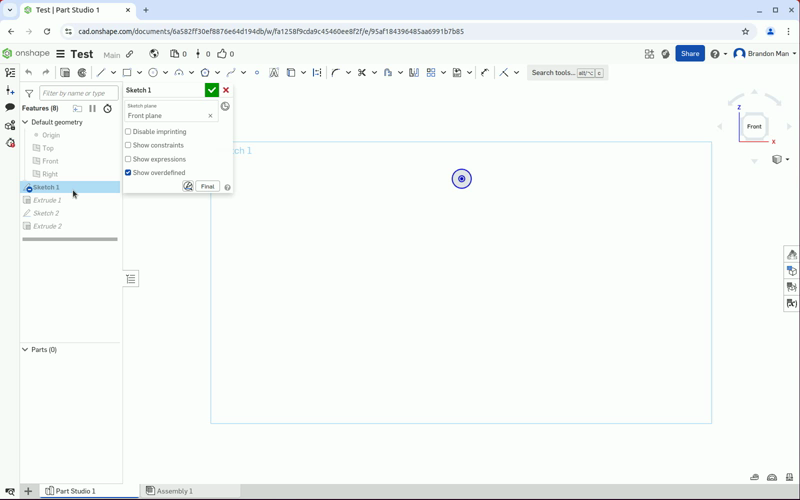
mouse_move(229, 92)
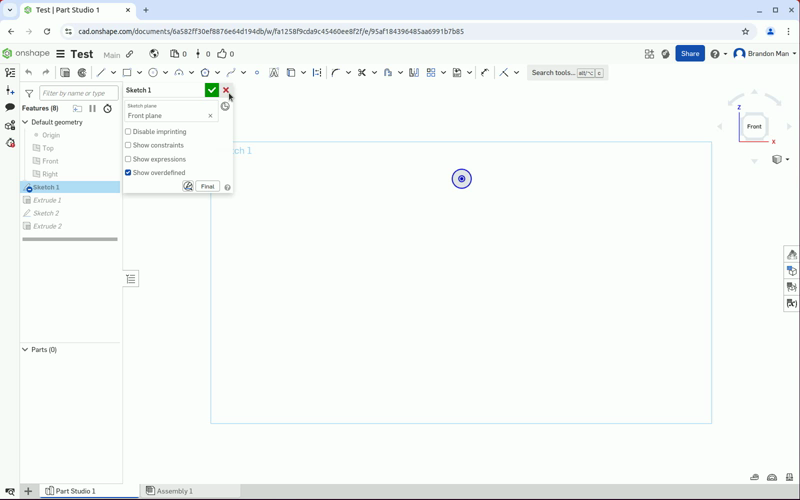
click(229, 92)
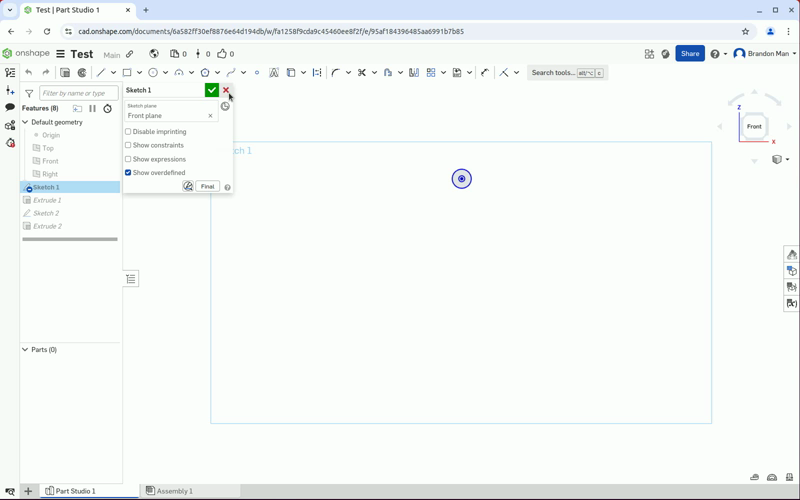
key(shift+s)
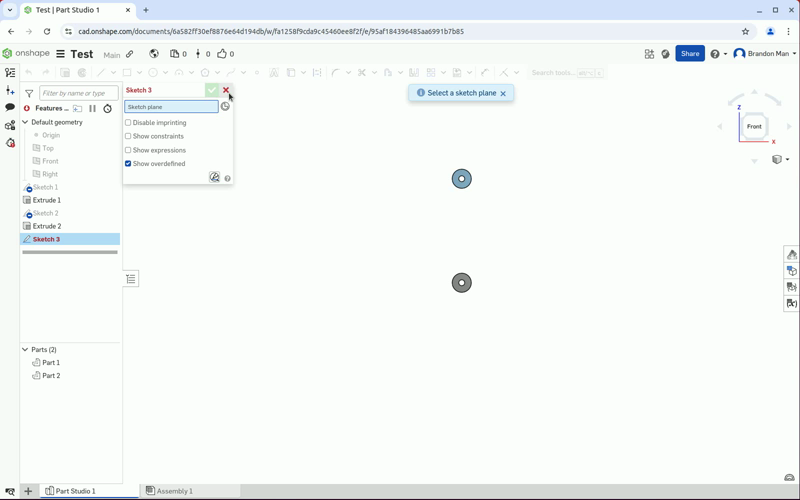
mouse_move(73, 163)
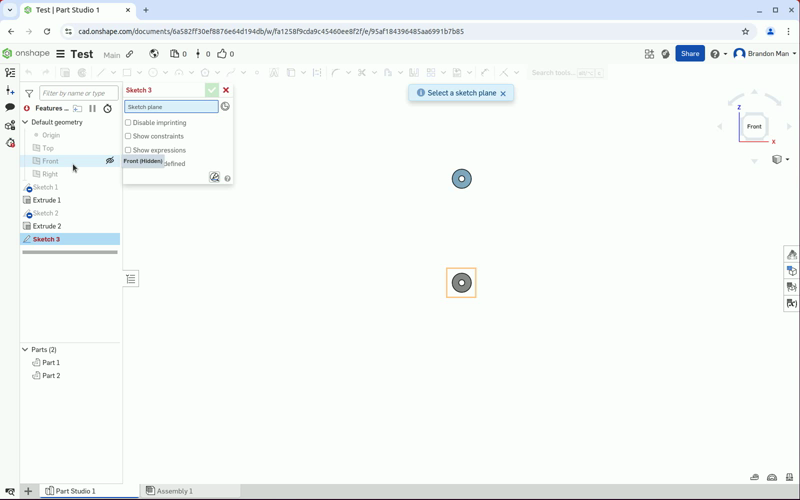
click(73, 163)
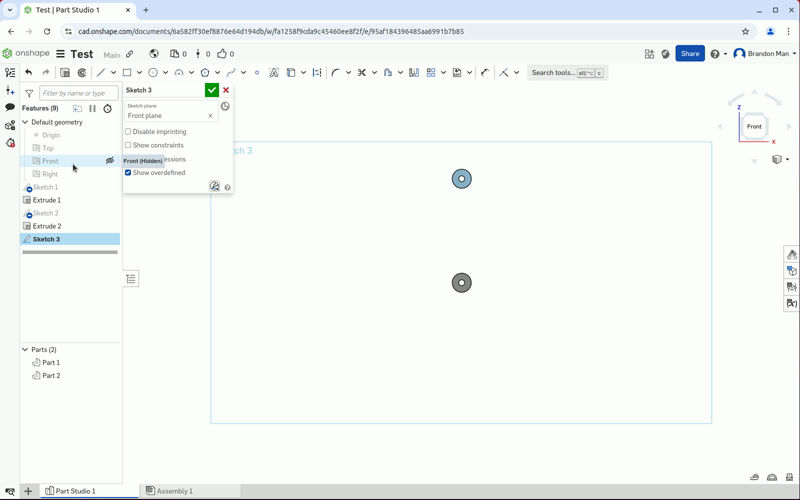
mouse_move(73, 352)
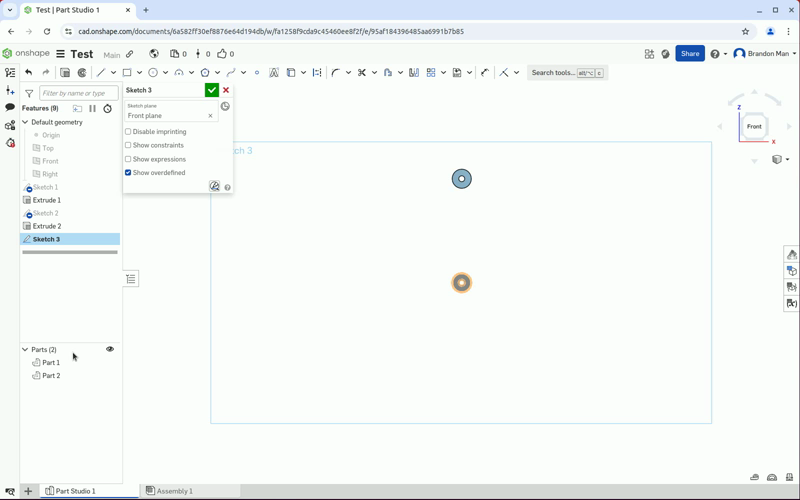
key(y)
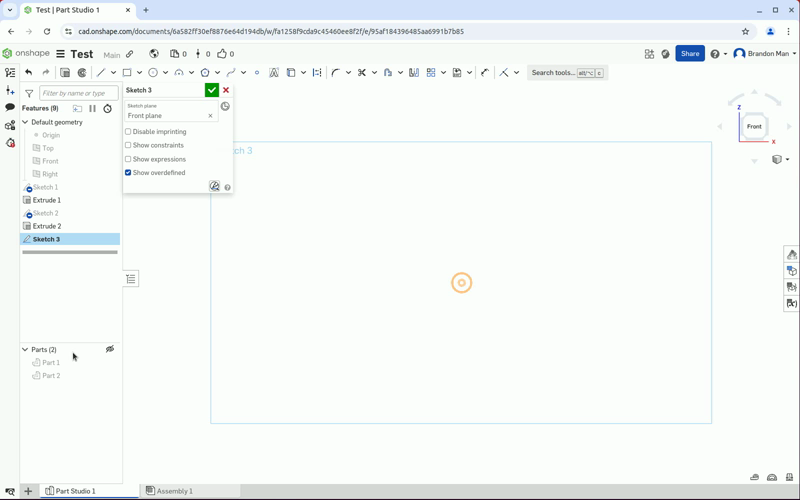
key(c)
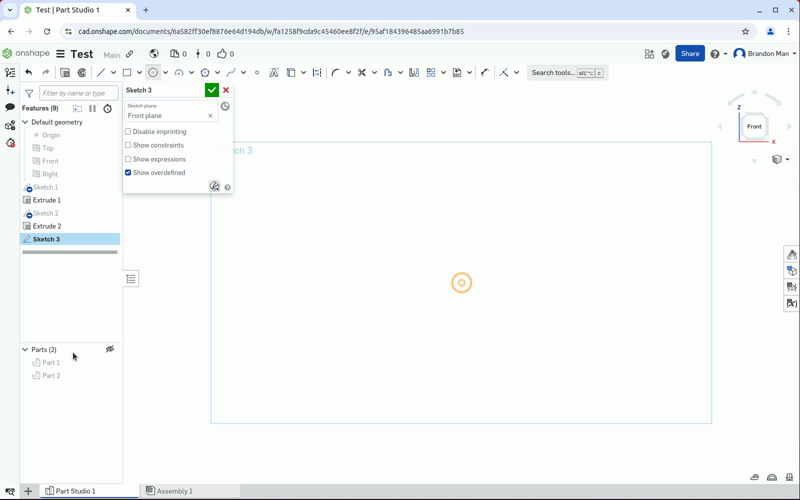
key_down(shift)
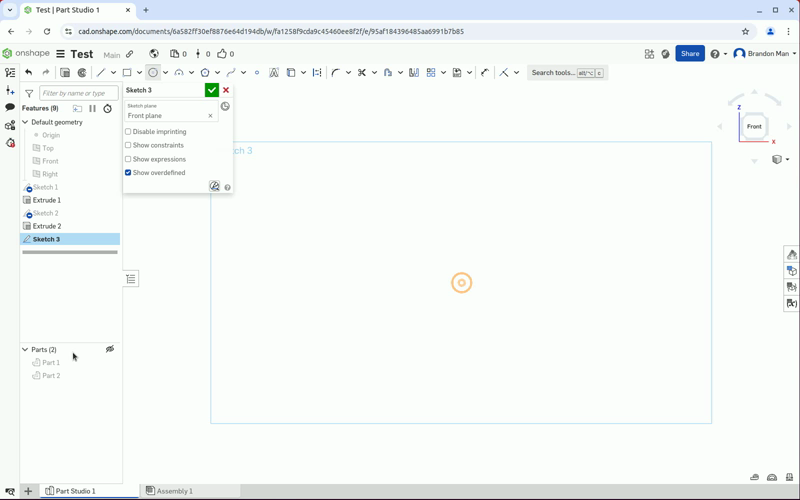
mouse_move(501, 282)
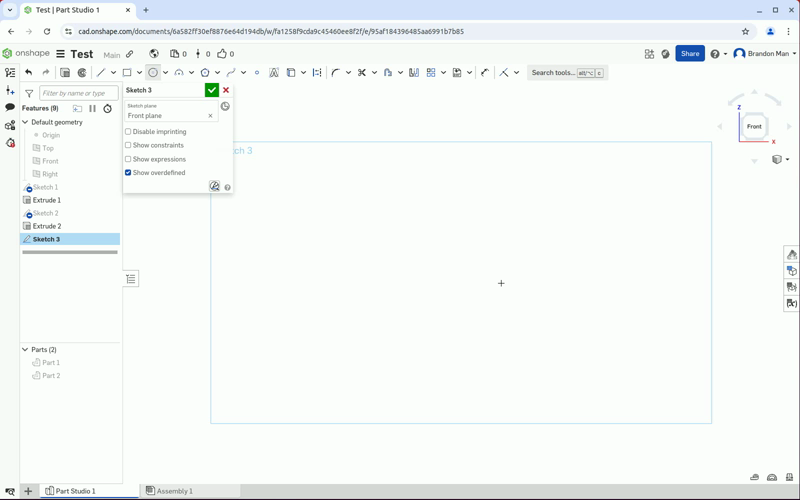
click(501, 282)
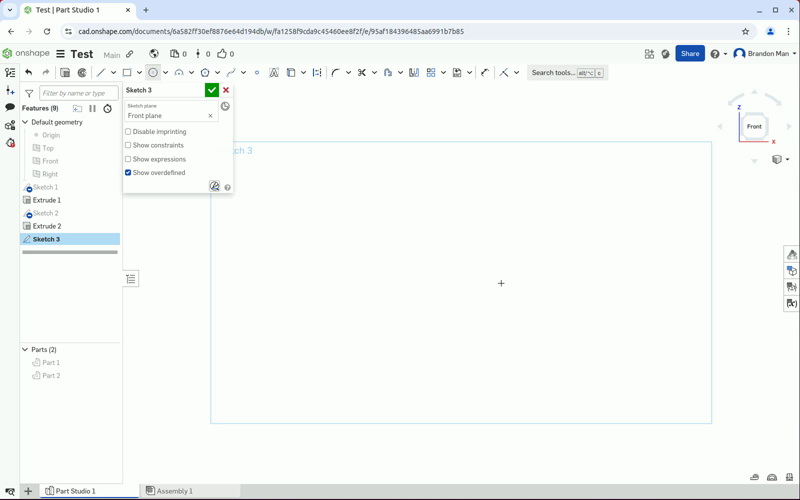
key_up(shift)
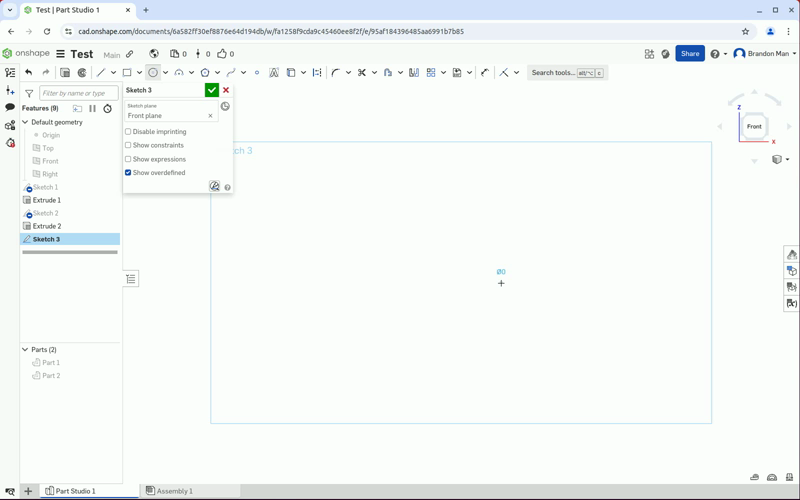
mouse_move(508, 282)
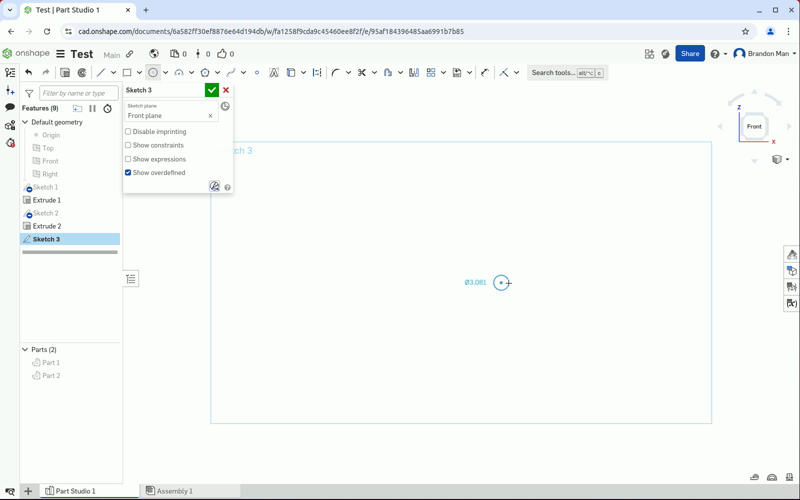
click(508, 282)
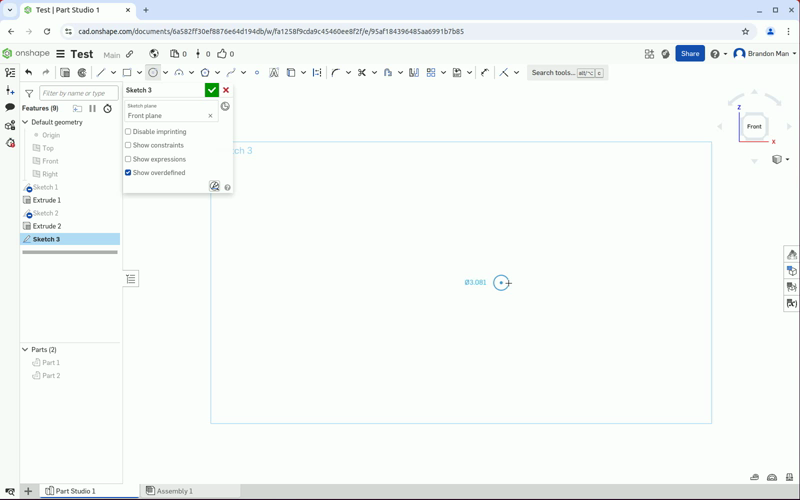
key(esc)
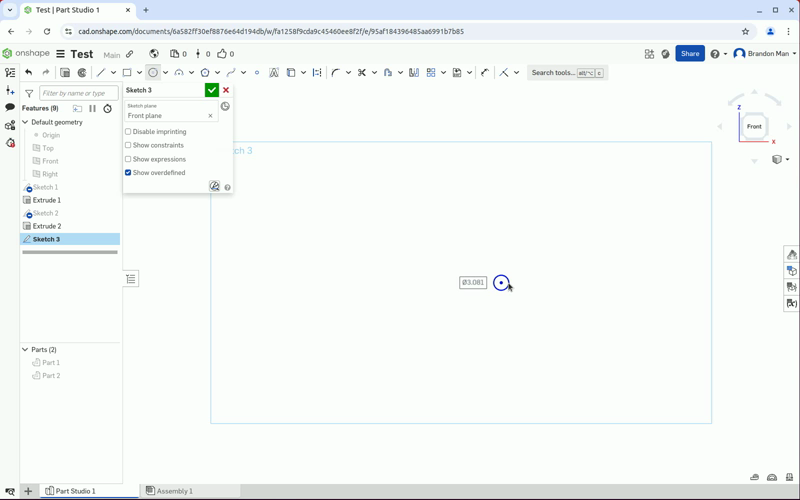
key(c)
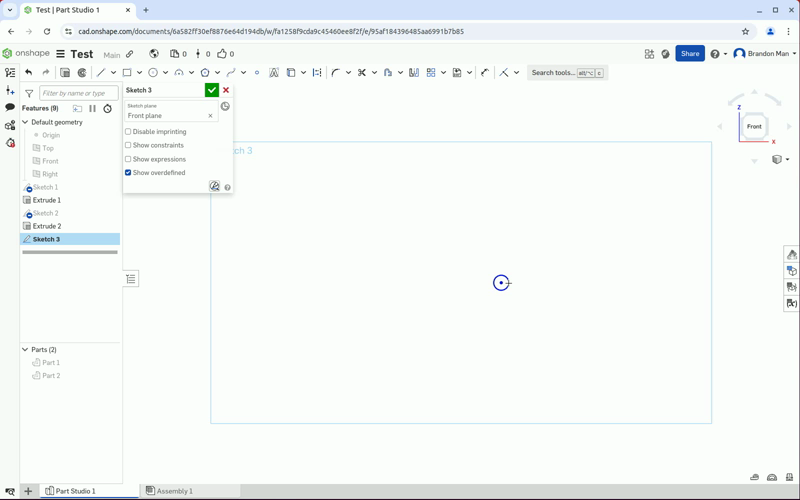
key_down(shift)
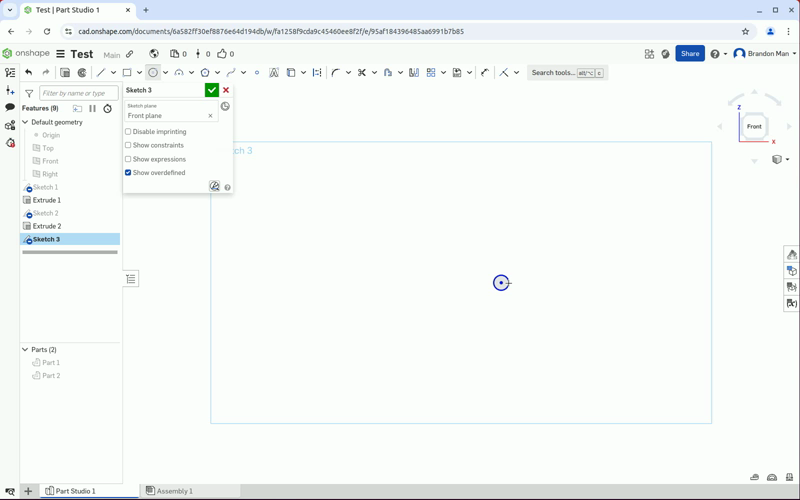
mouse_move(501, 282)
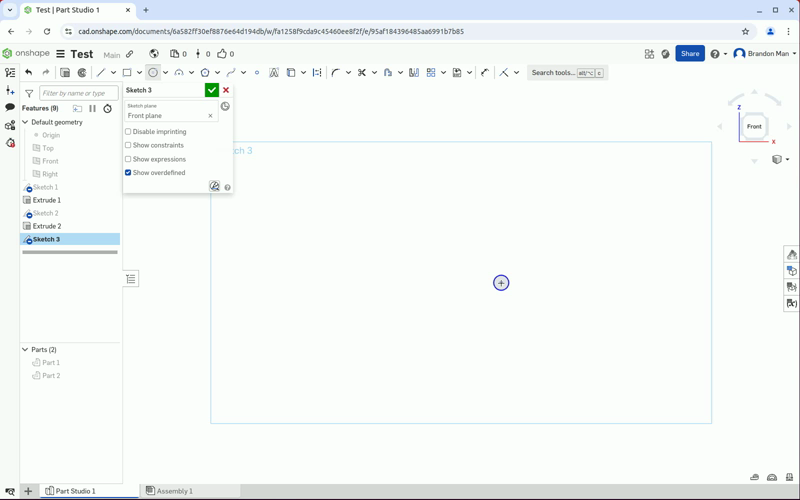
click(501, 282)
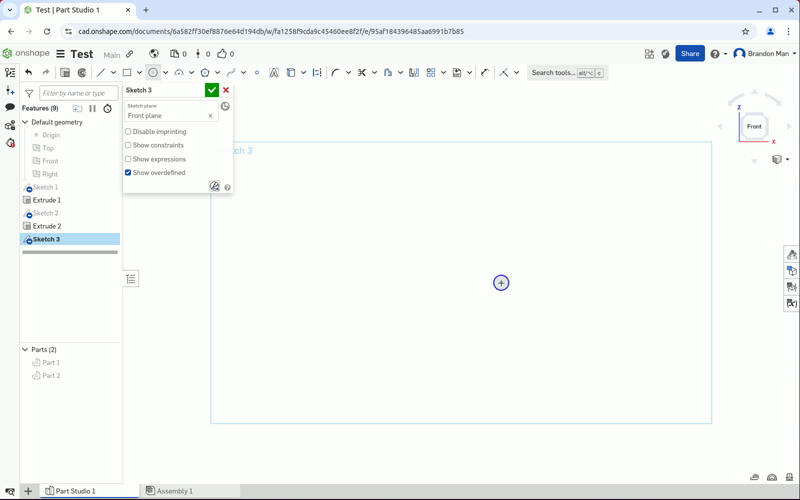
key_up(shift)
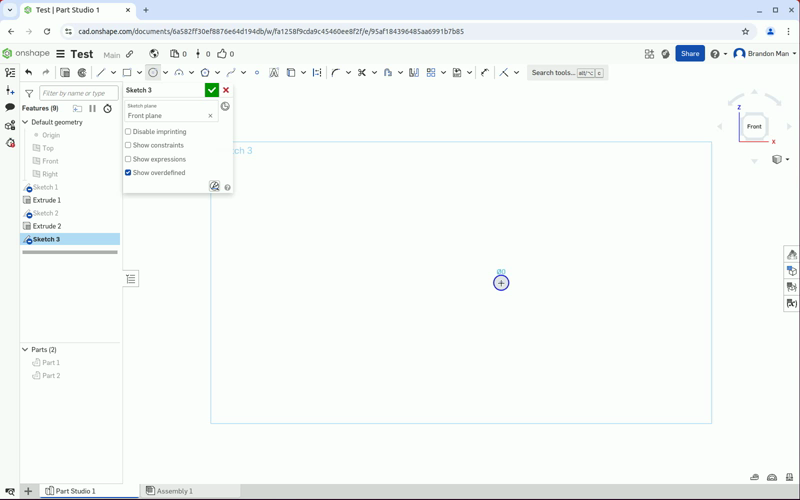
mouse_move(504, 282)
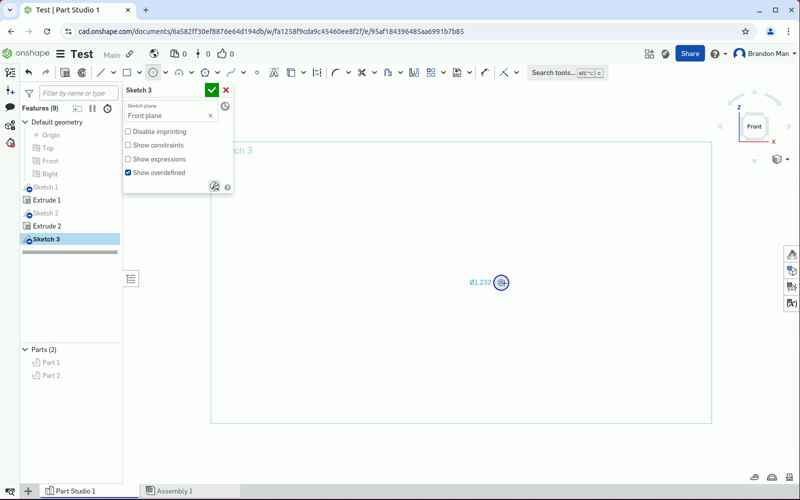
scroll(6)
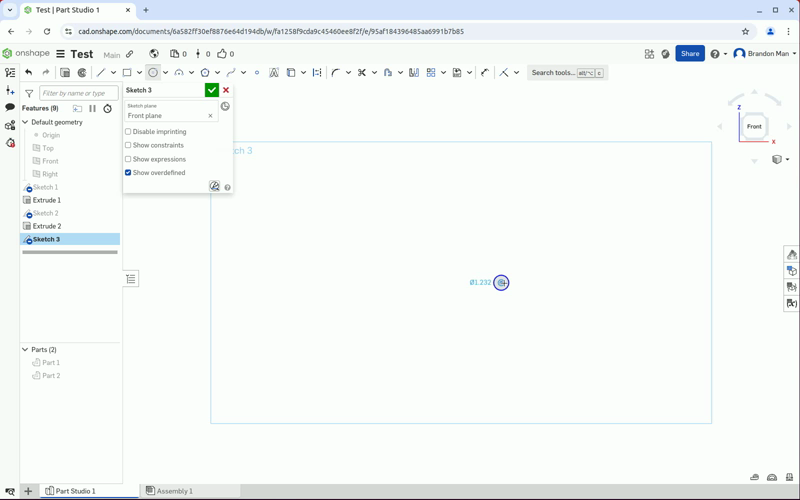
scroll(6)
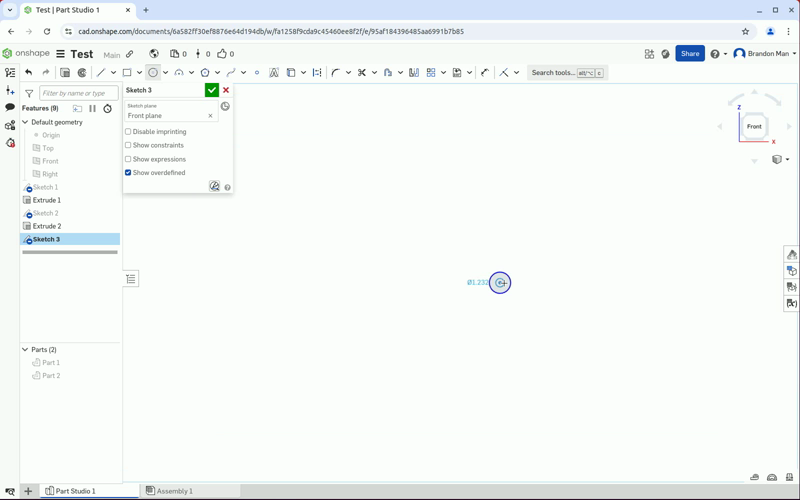
scroll(6)
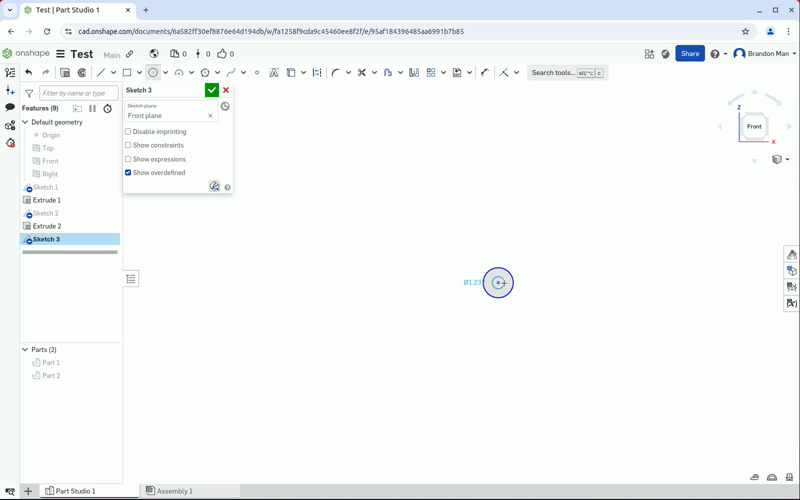
scroll(6)
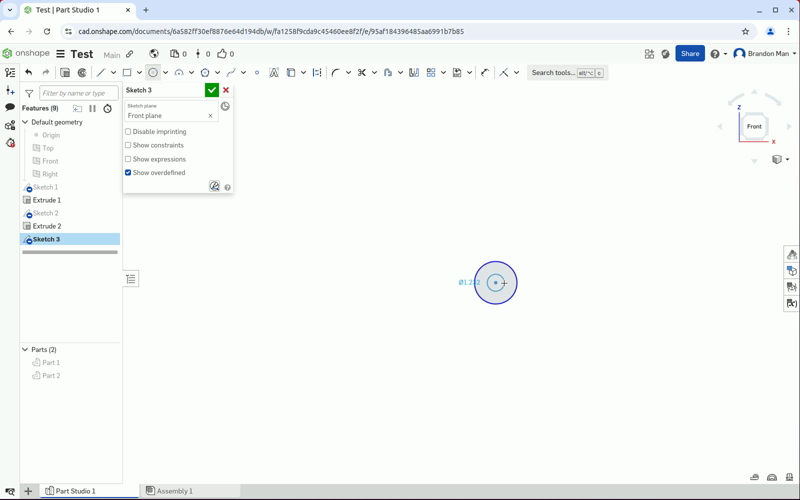
scroll(6)
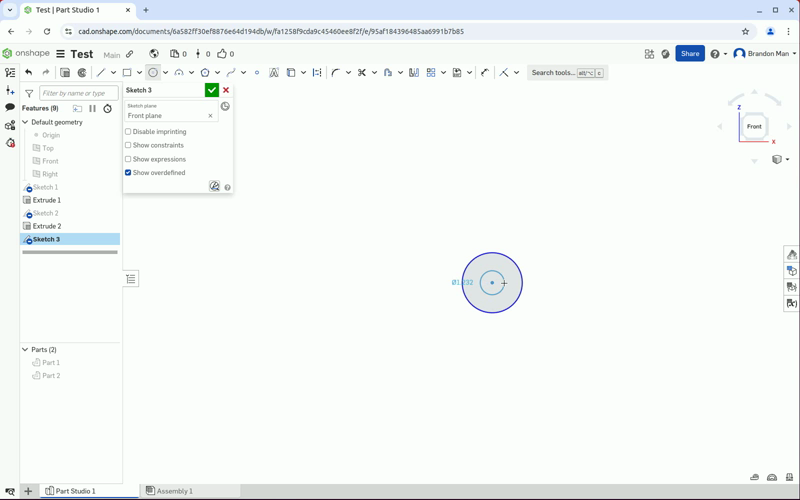
scroll(6)
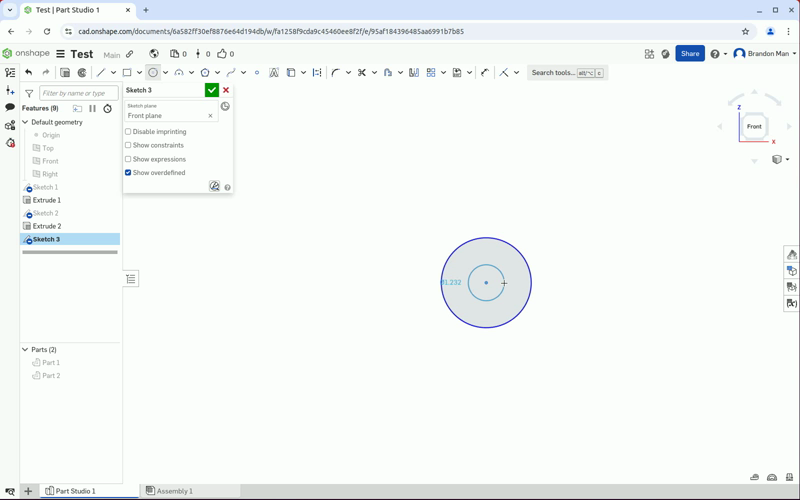
scroll(6)
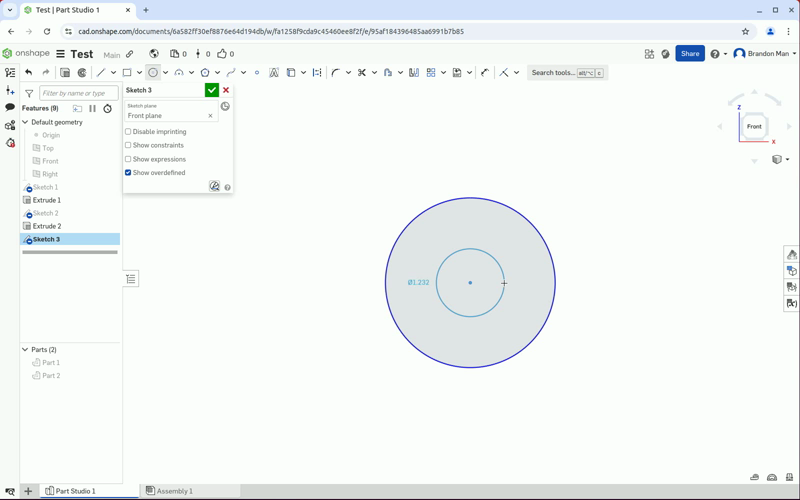
click(504, 282)
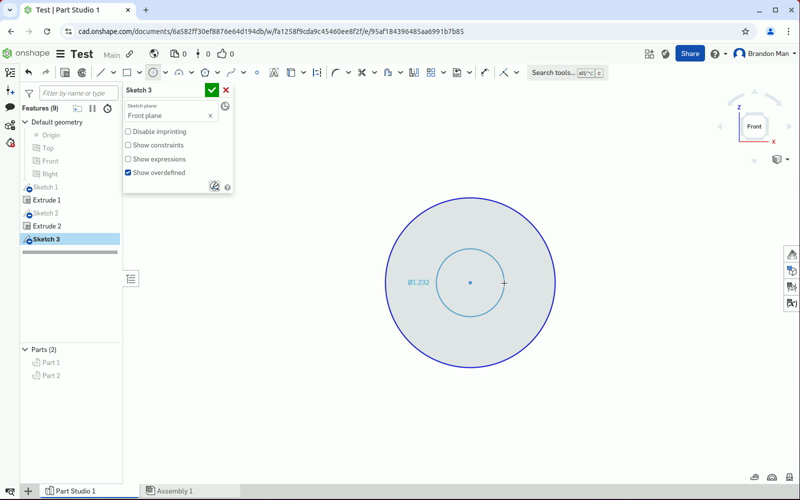
scroll(-6)
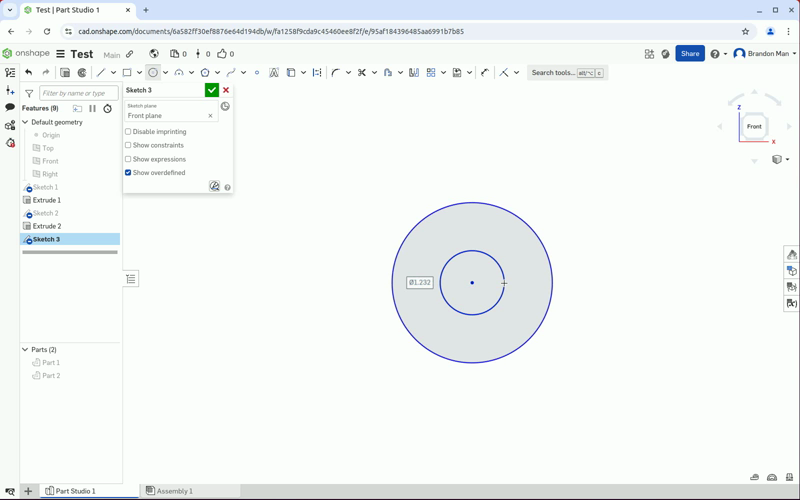
scroll(-6)
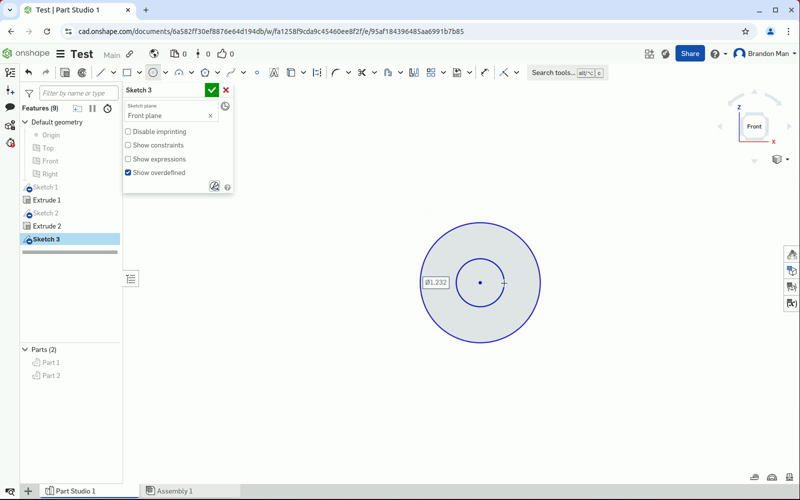
scroll(-6)
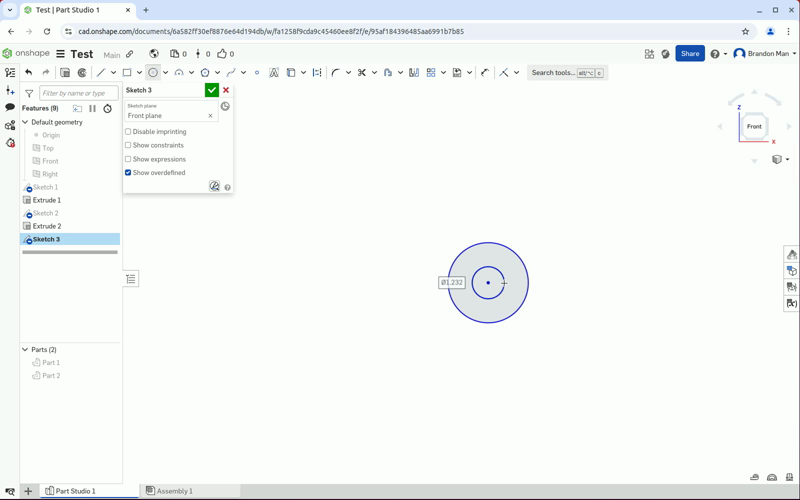
scroll(-6)
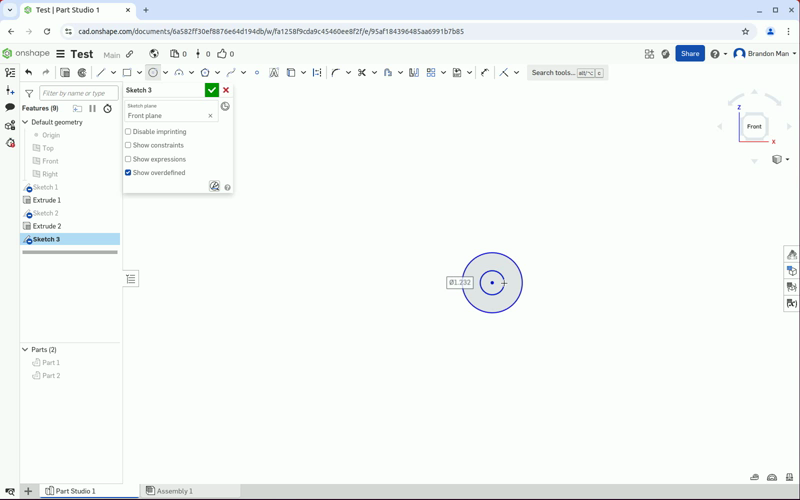
scroll(-6)
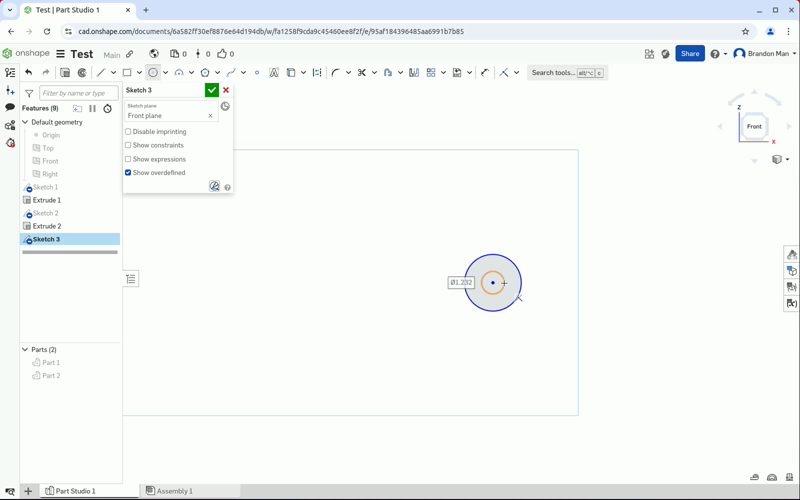
scroll(-6)
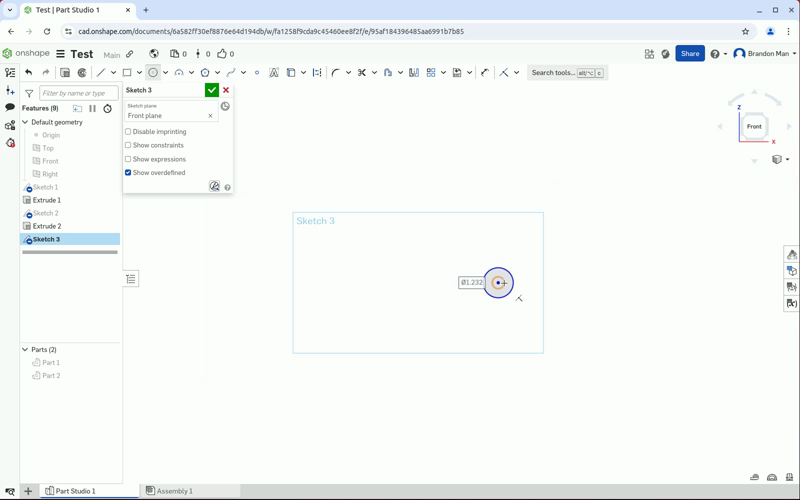
scroll(-6)
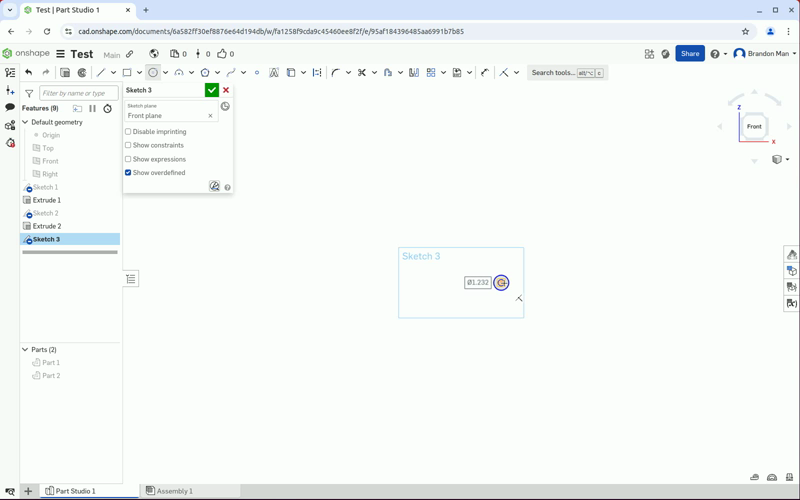
key(esc)
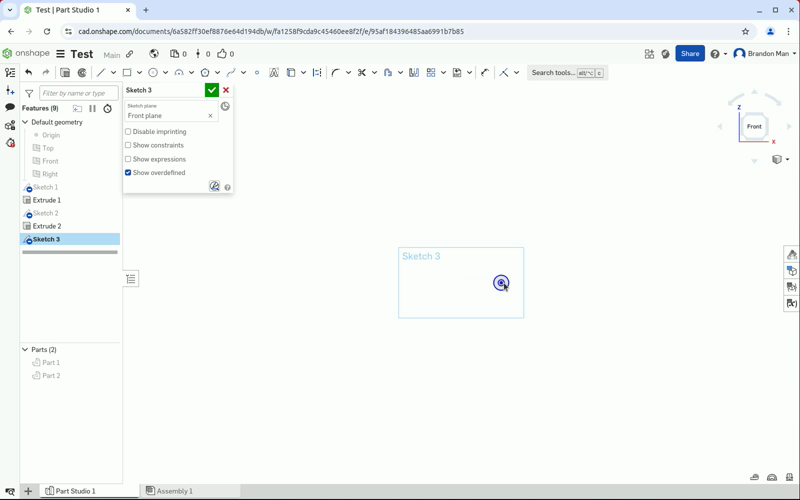
mouse_move(503, 278)
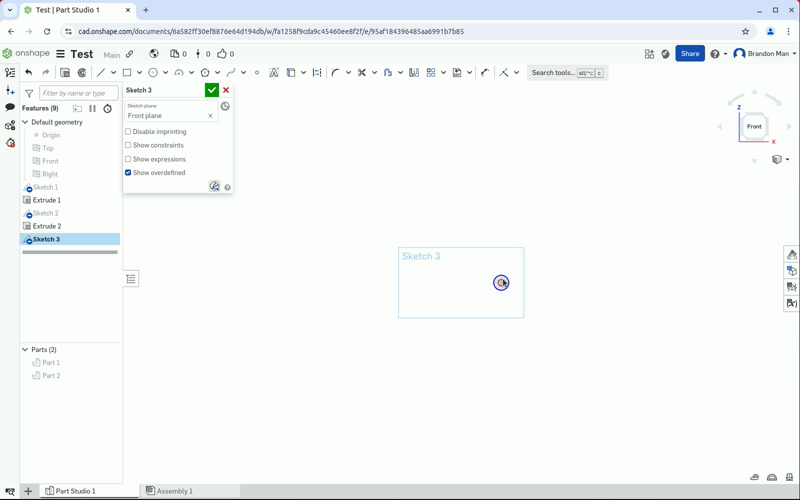
scroll(6)
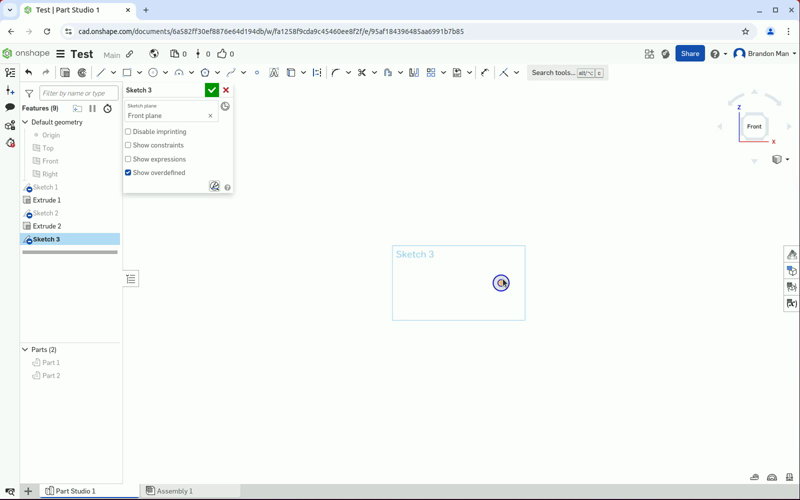
scroll(6)
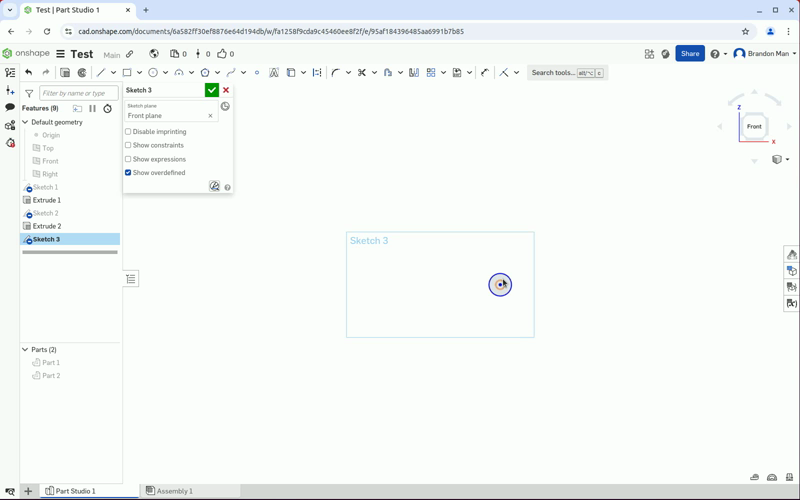
scroll(6)
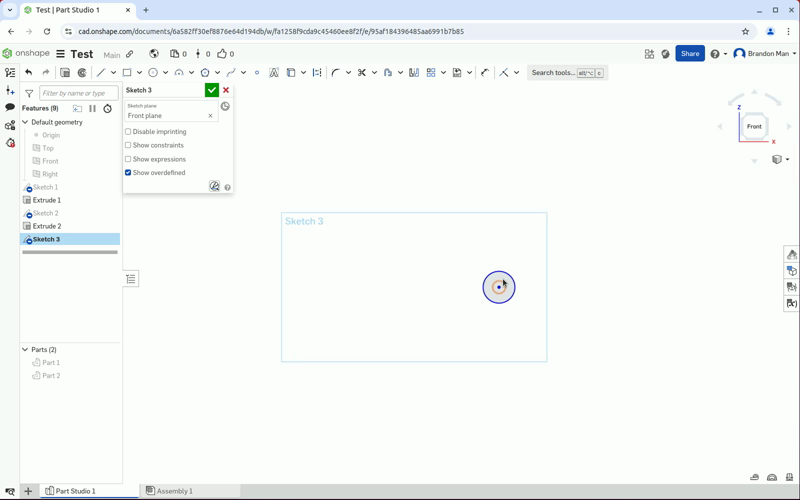
scroll(6)
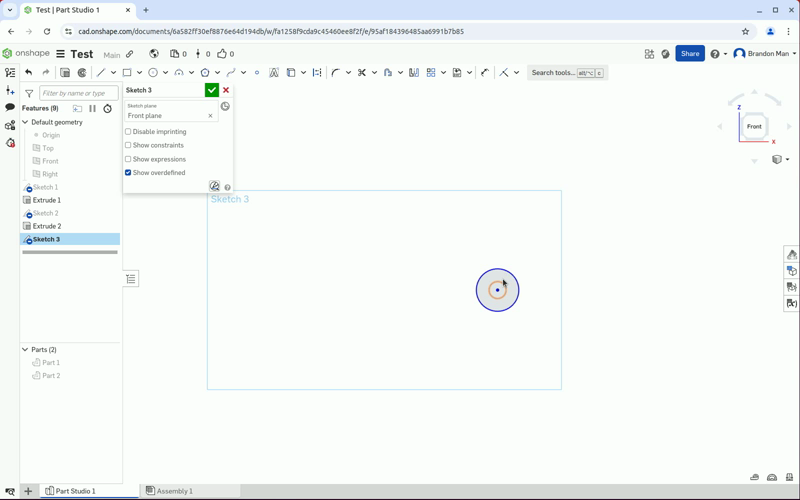
scroll(6)
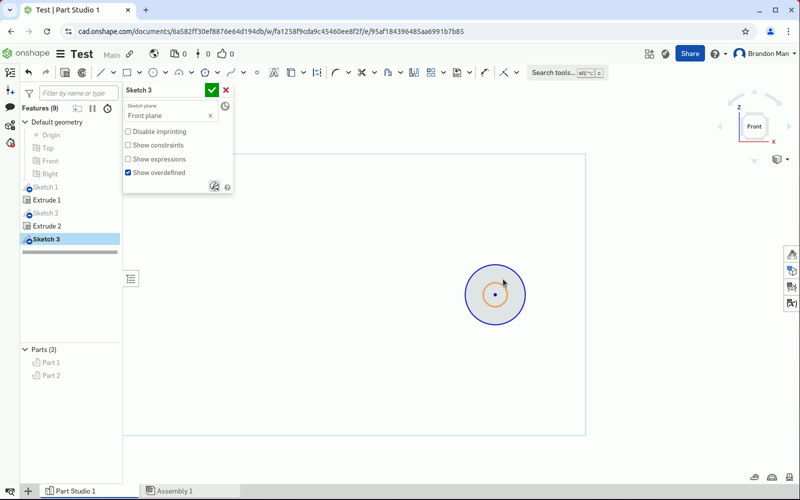
scroll(6)
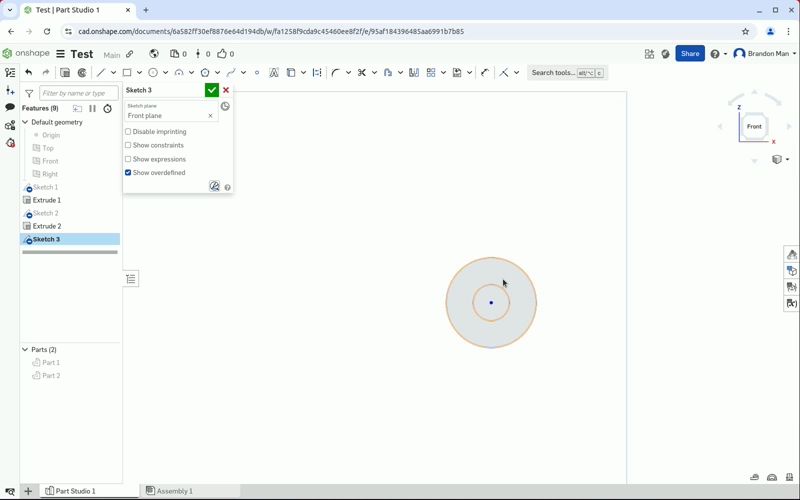
scroll(6)
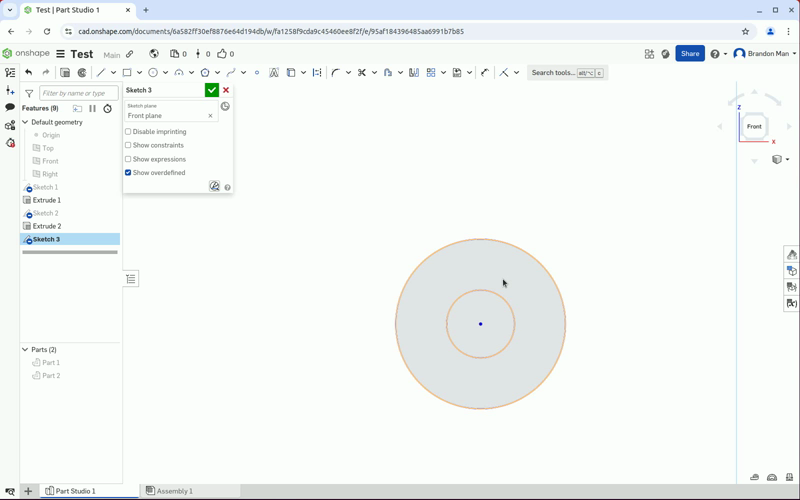
click(503, 278)
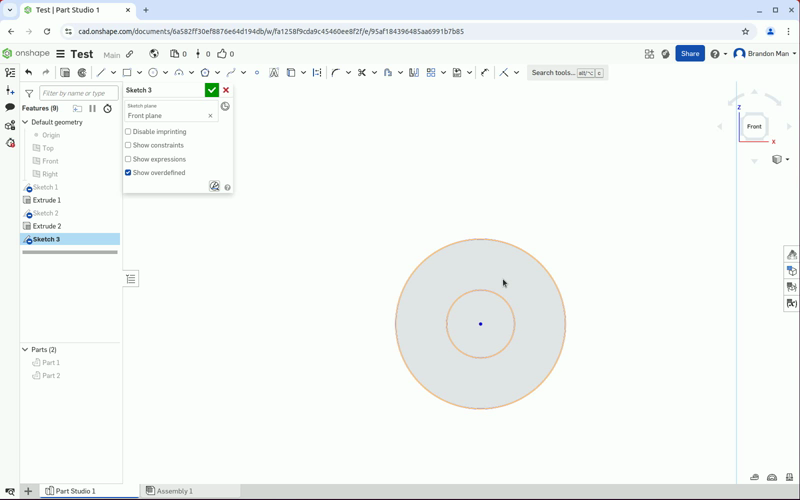
scroll(-6)
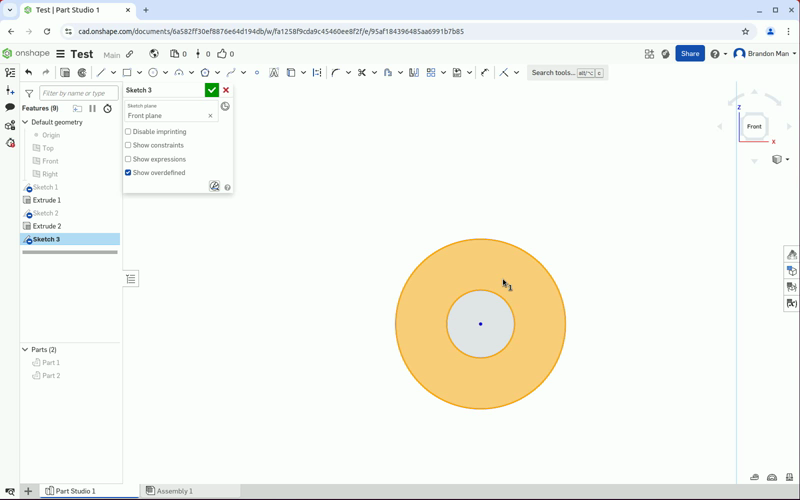
scroll(-6)
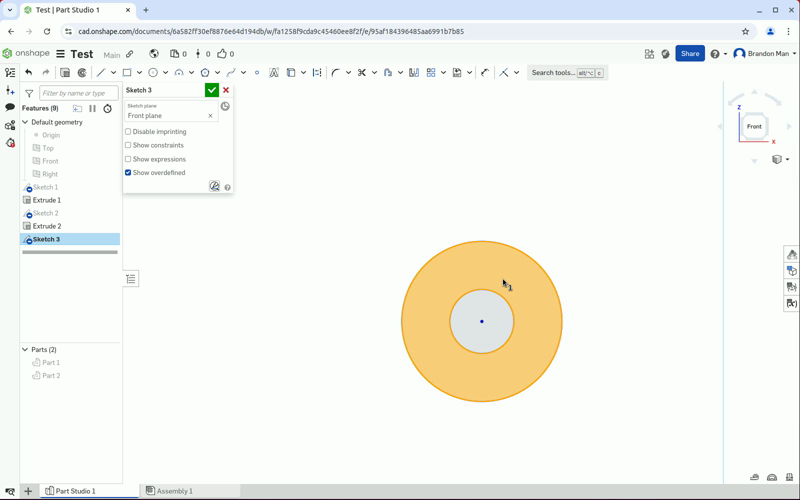
scroll(-6)
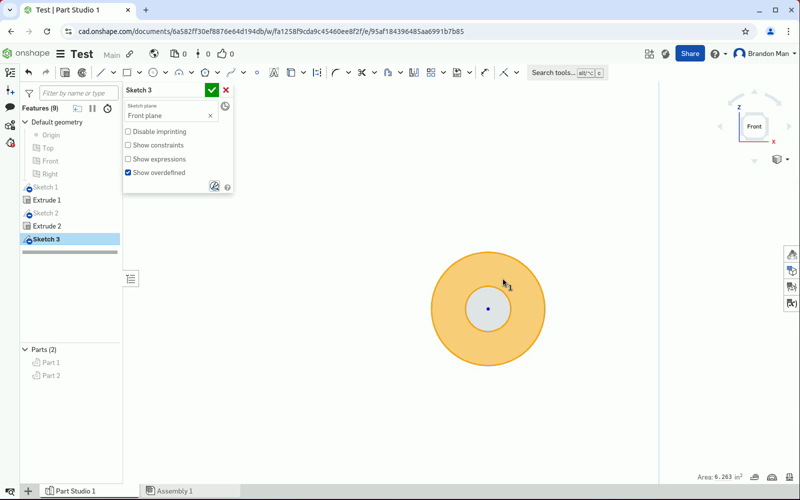
scroll(-6)
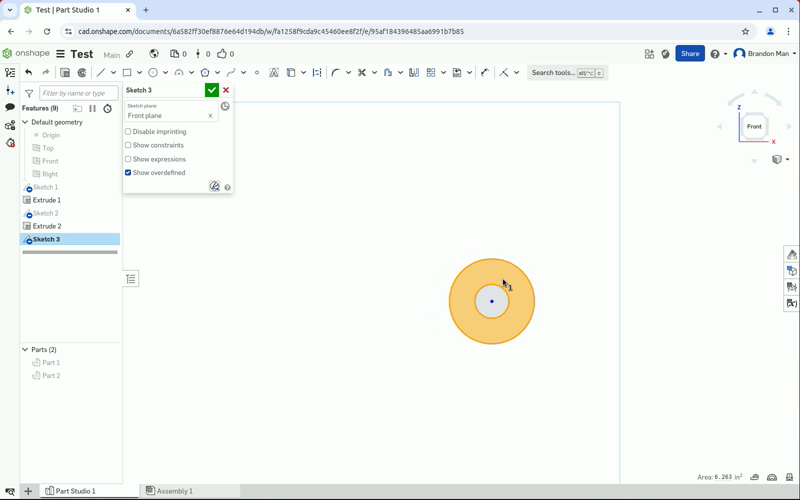
scroll(-6)
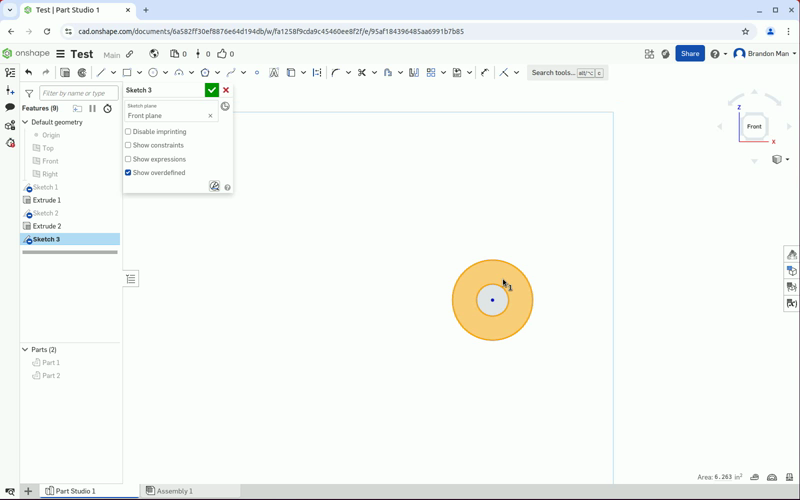
scroll(-6)
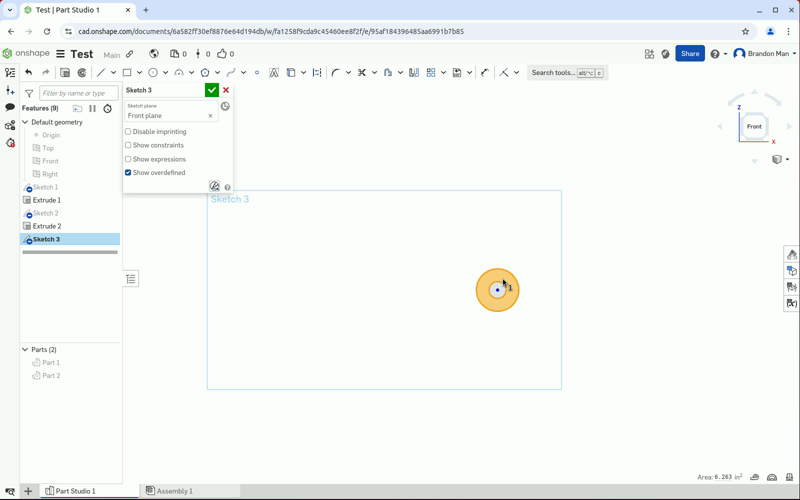
scroll(-6)
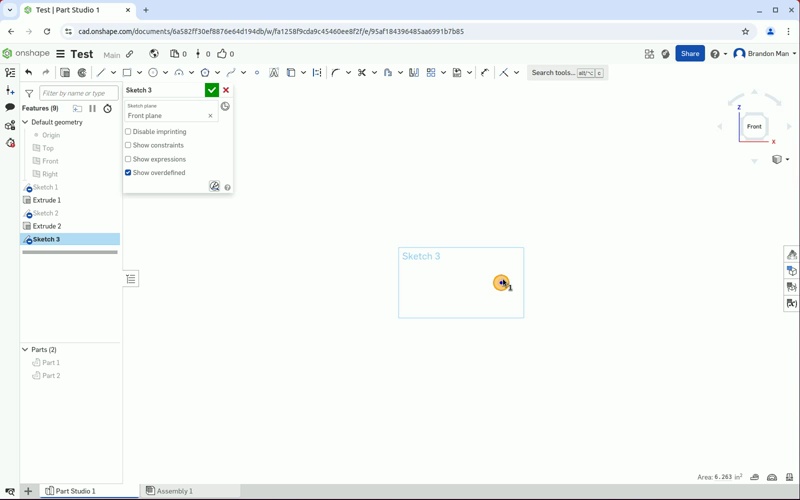
mouse_move(73, 352)
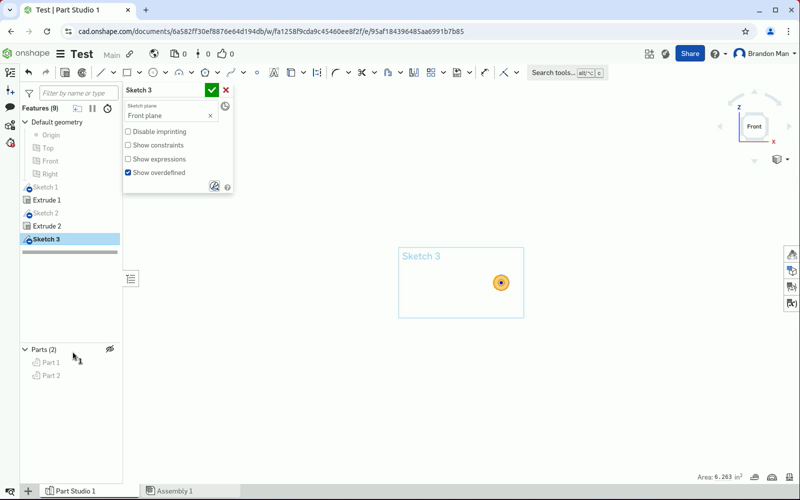
key(shift+y)
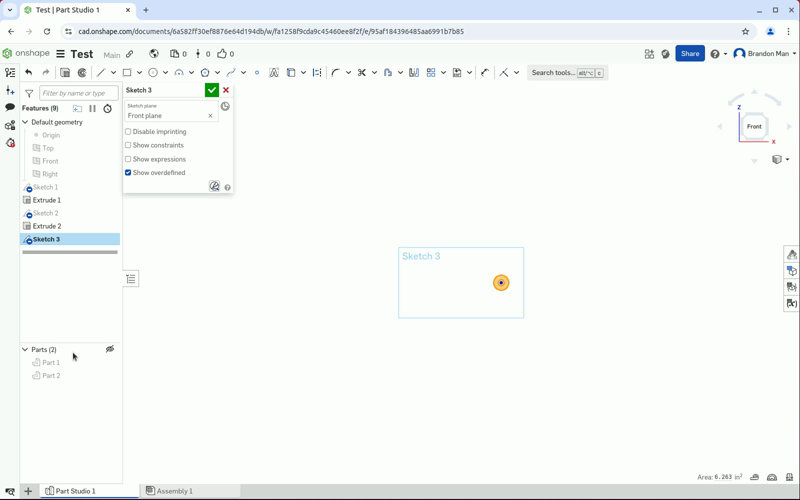
key(shift+e)
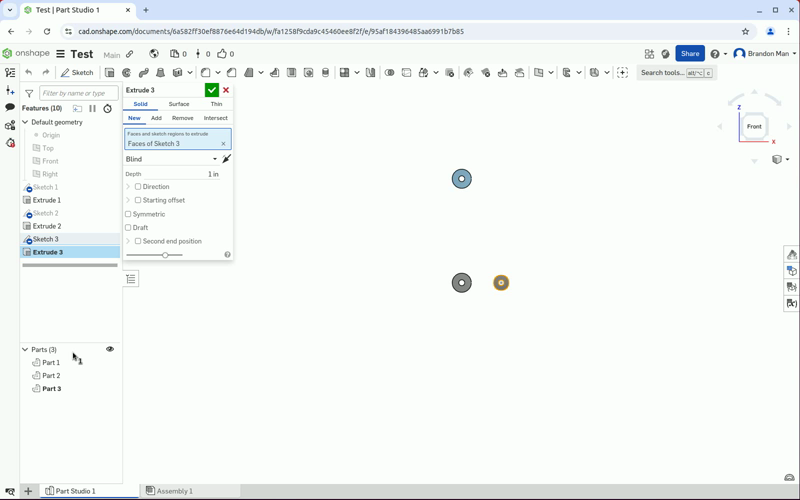
mouse_move(143, 106)
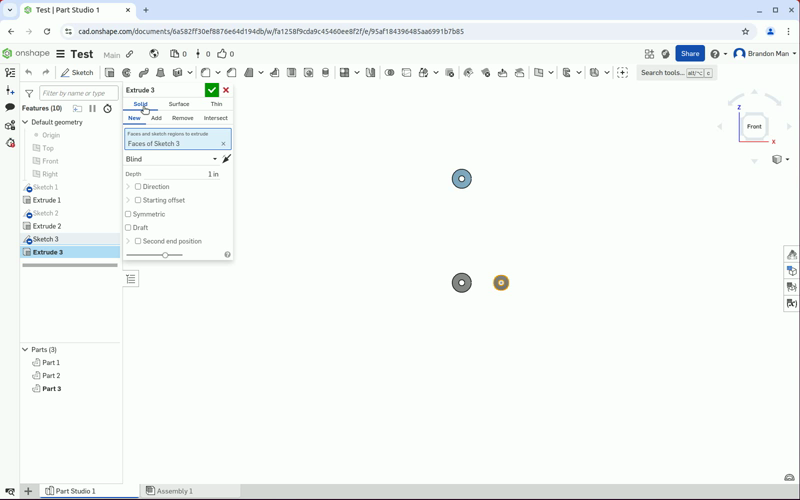
click(143, 106)
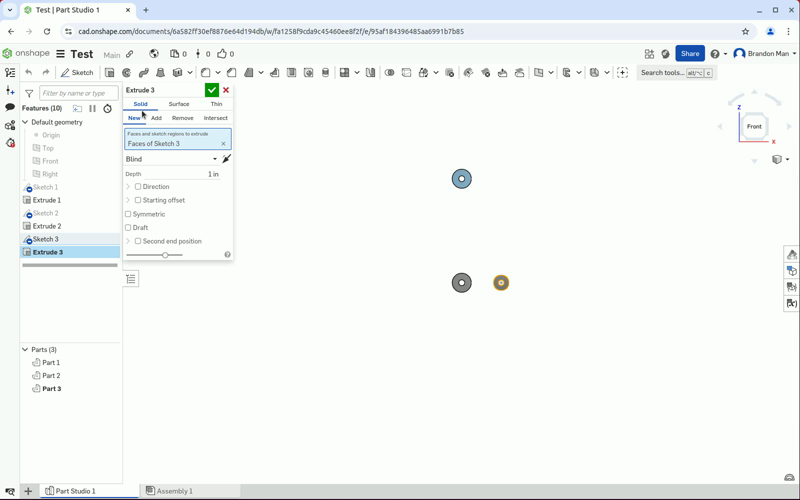
mouse_move(137, 120)
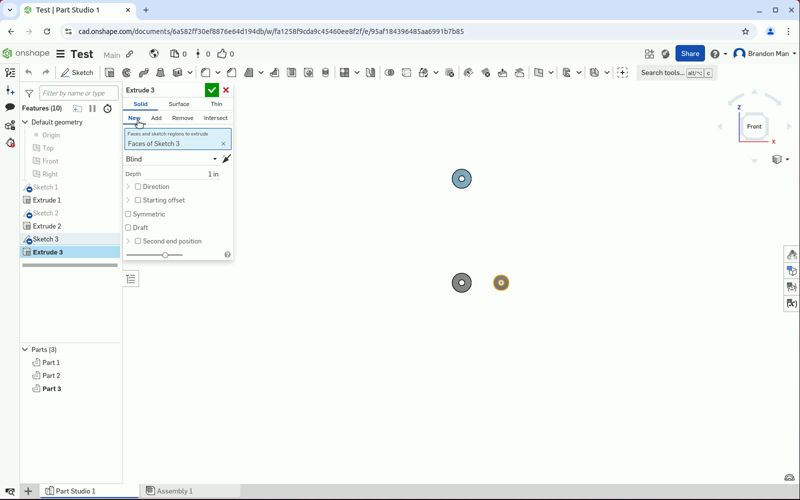
click(137, 120)
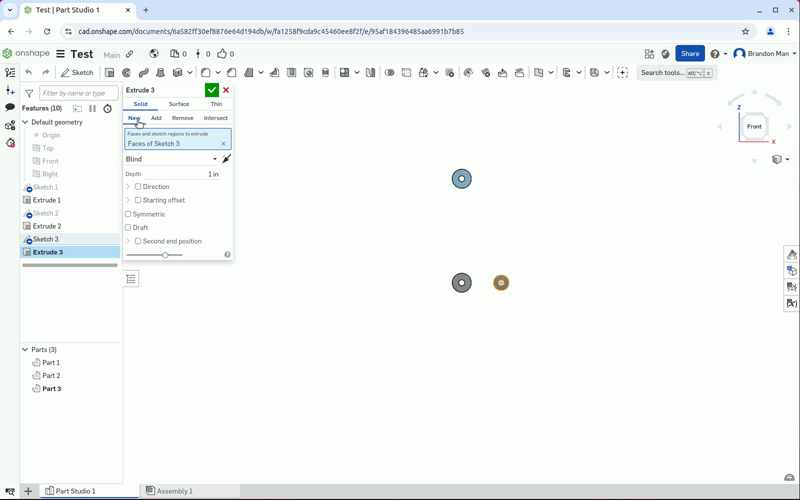
key(tab, 4)
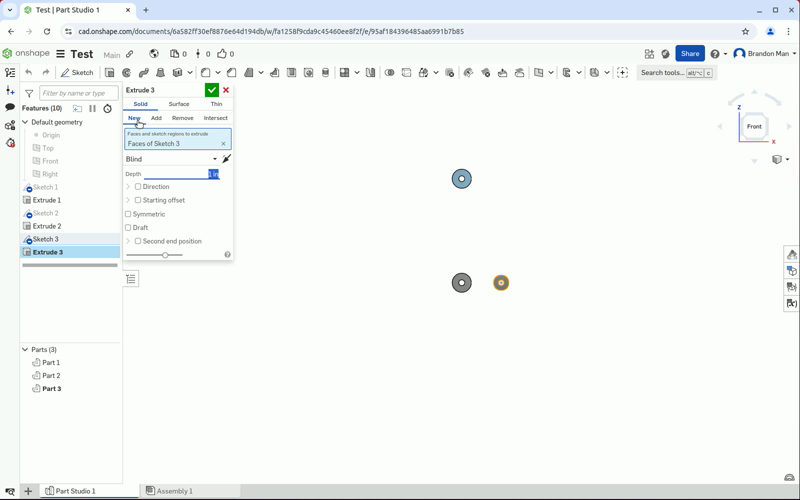
text(0.481)
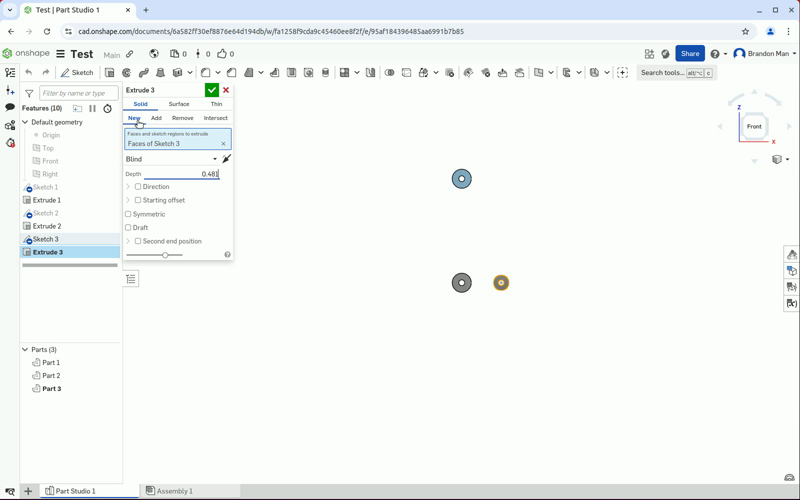
key(enter)
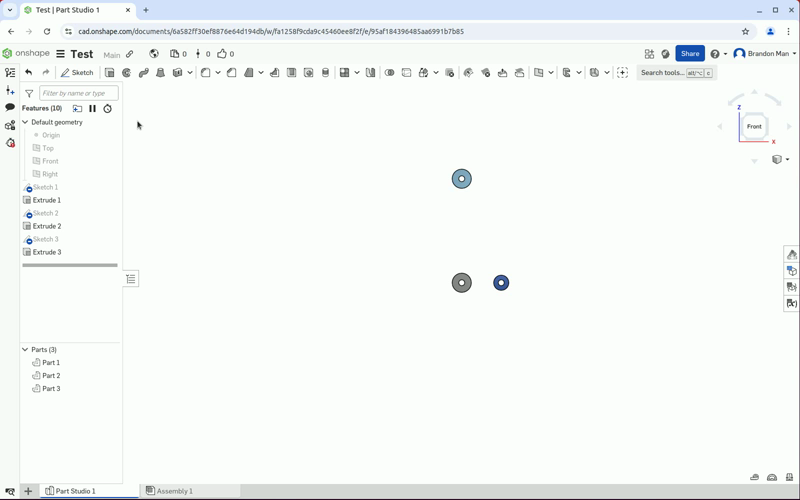
key(shift+h)
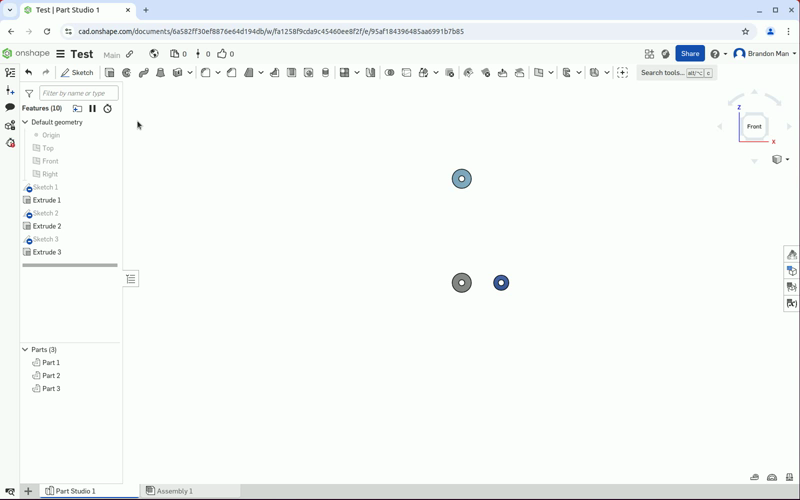
key(shift+h)
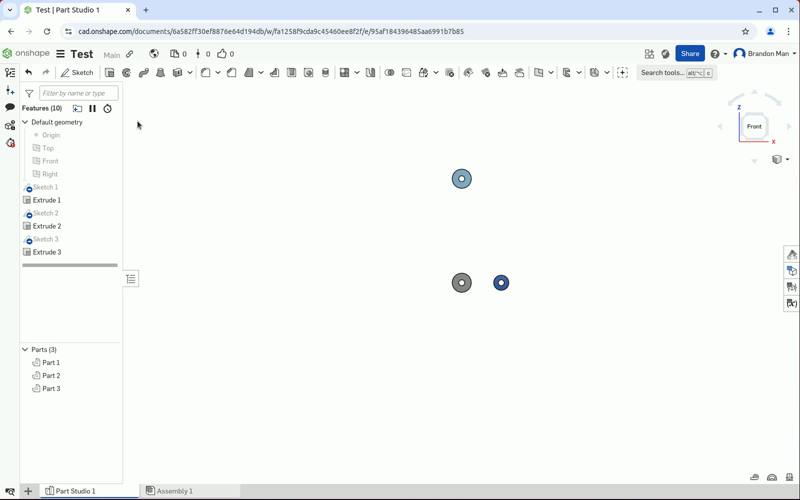
mouse_move(73, 189)
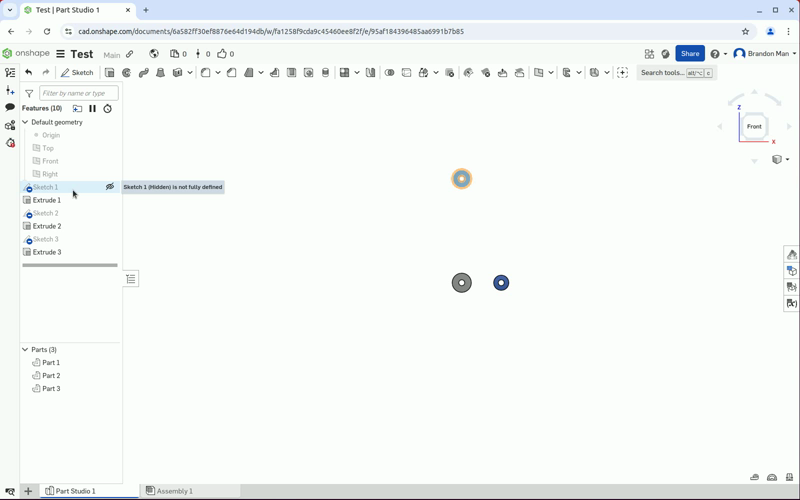
click(73, 189)
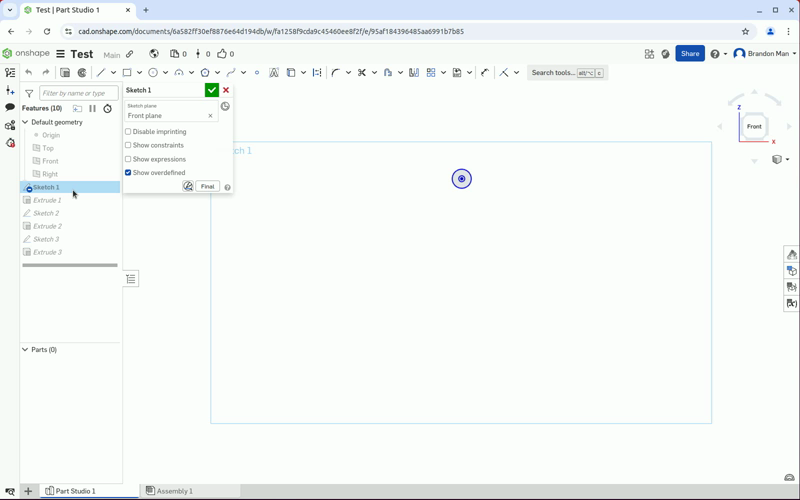
mouse_move(229, 92)
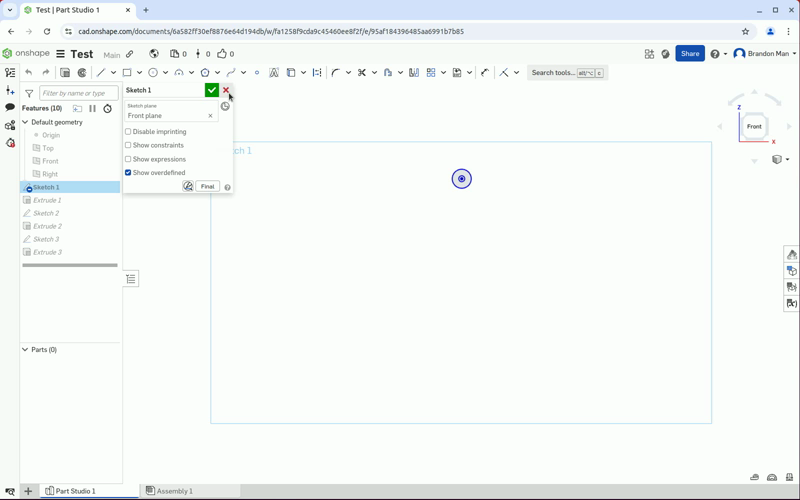
click(229, 92)
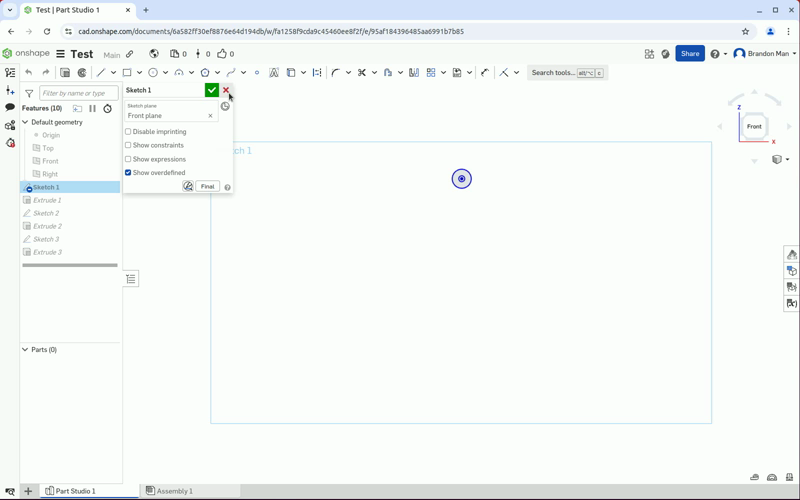
key(shift+s)
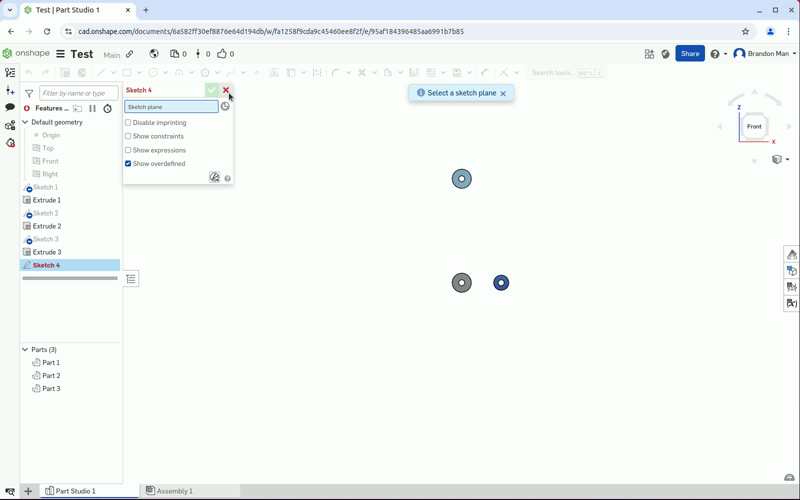
mouse_move(73, 163)
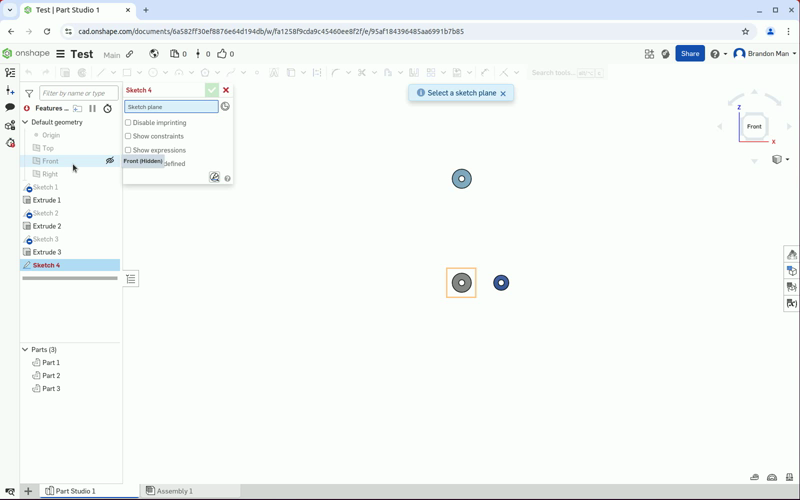
click(73, 163)
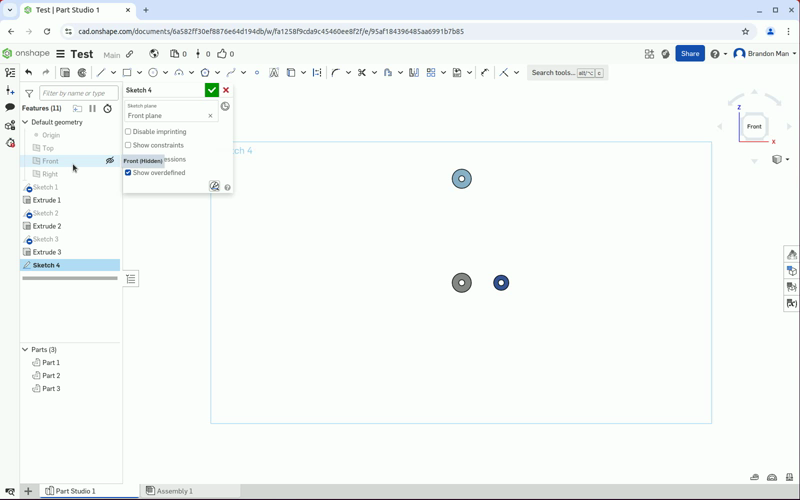
mouse_move(73, 352)
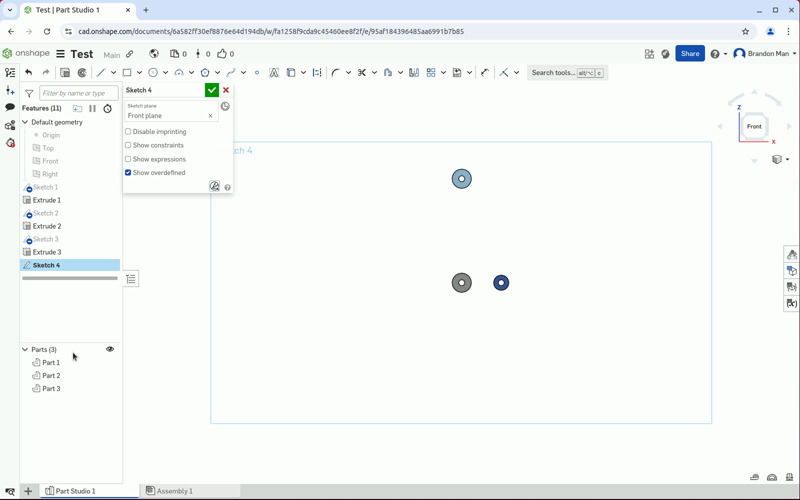
key(y)
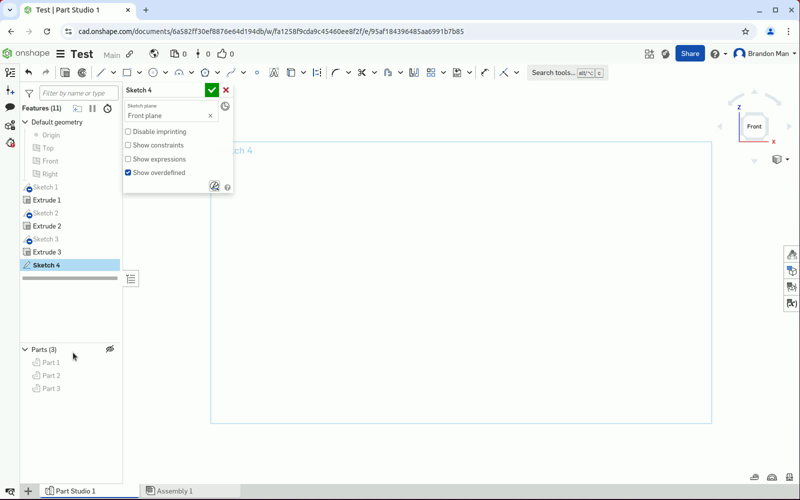
key(a)
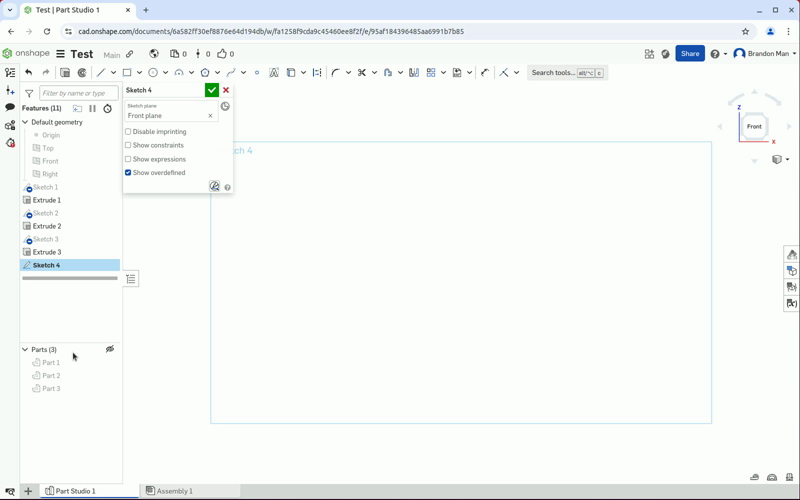
key_down(shift)
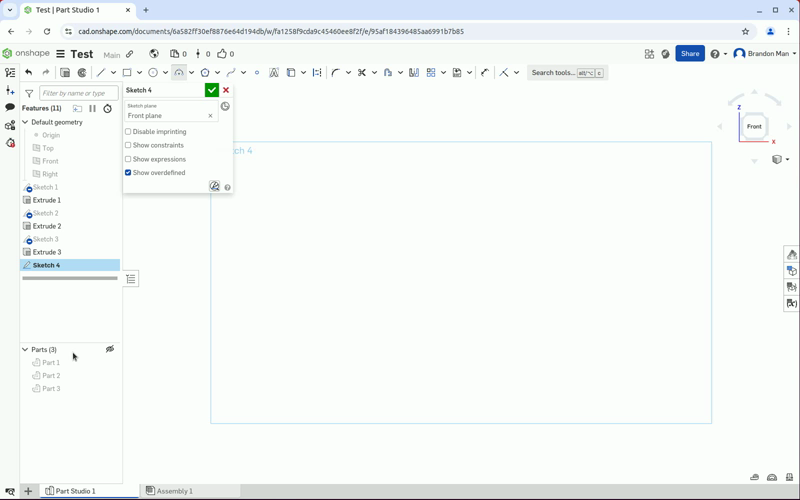
mouse_move(446, 223)
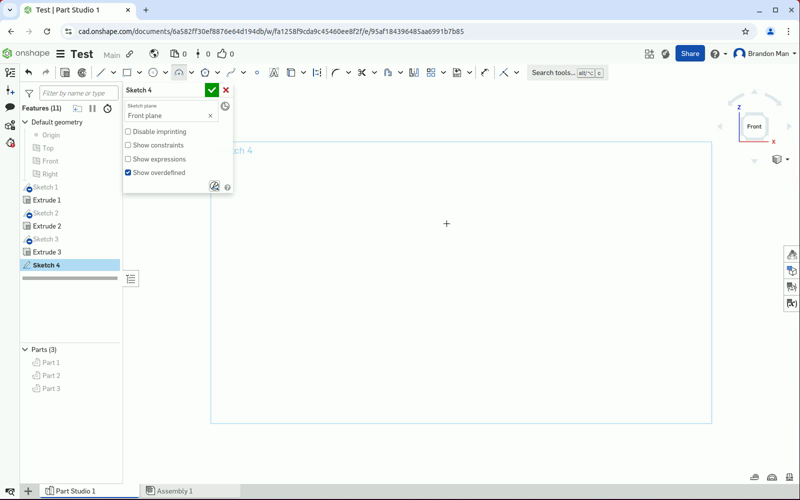
click(446, 223)
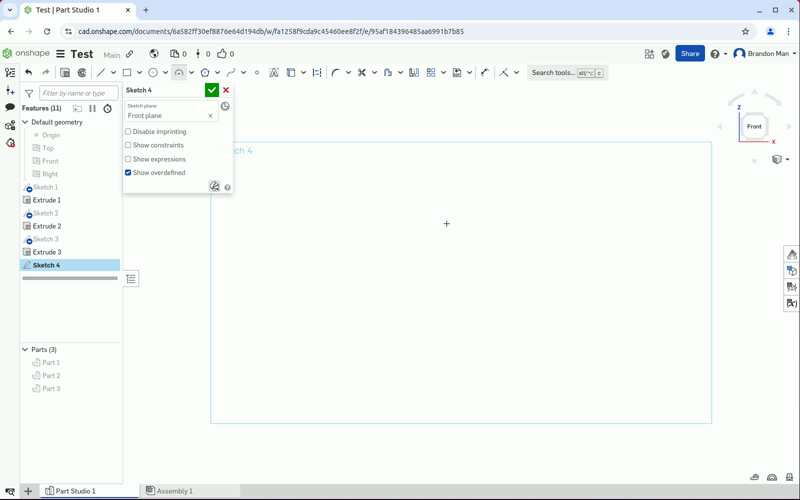
key_up(shift)
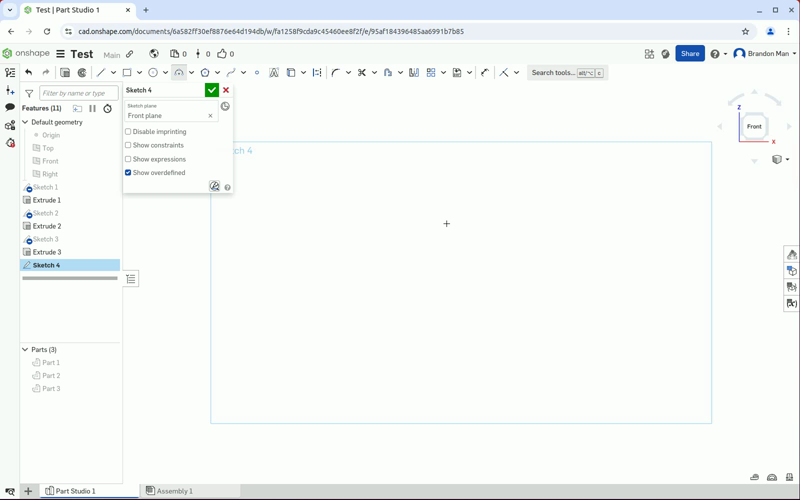
key_down(shift)
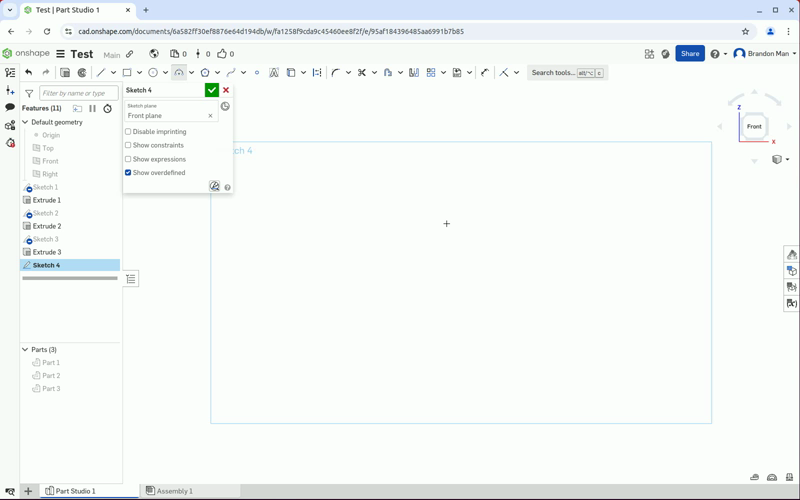
mouse_move(476, 223)
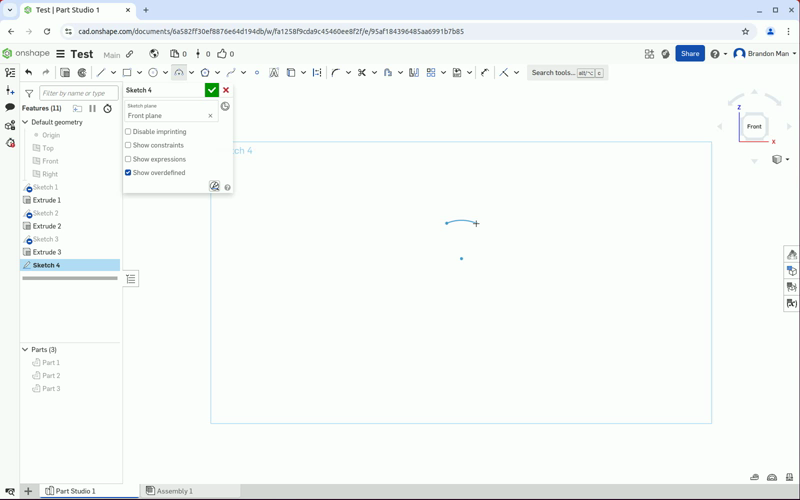
click(476, 223)
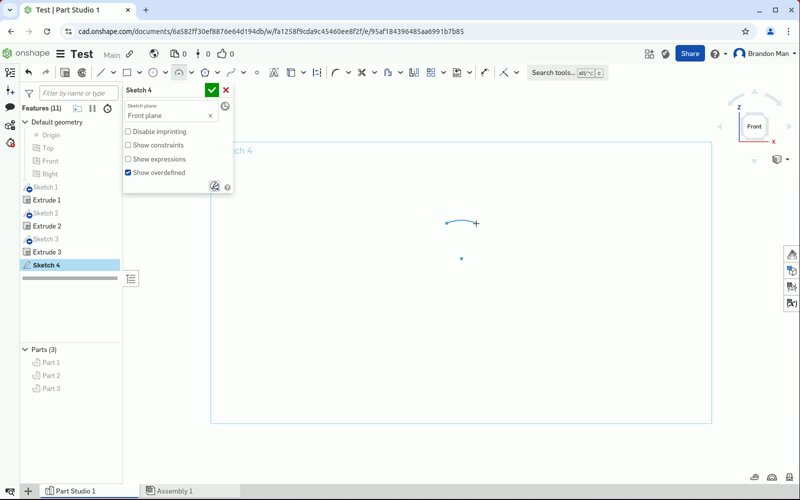
mouse_move(461, 210)
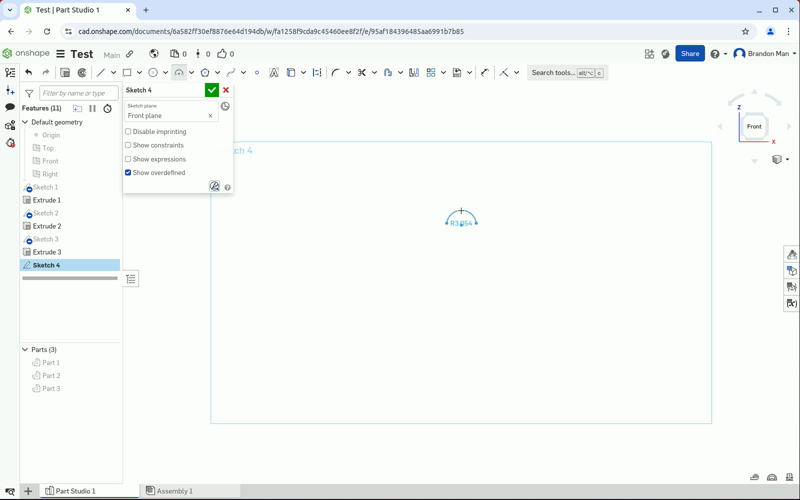
click(461, 210)
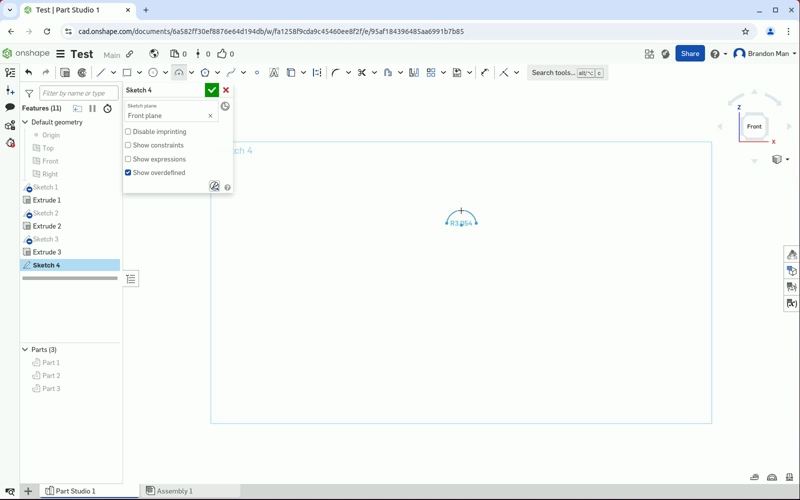
key_up(shift)
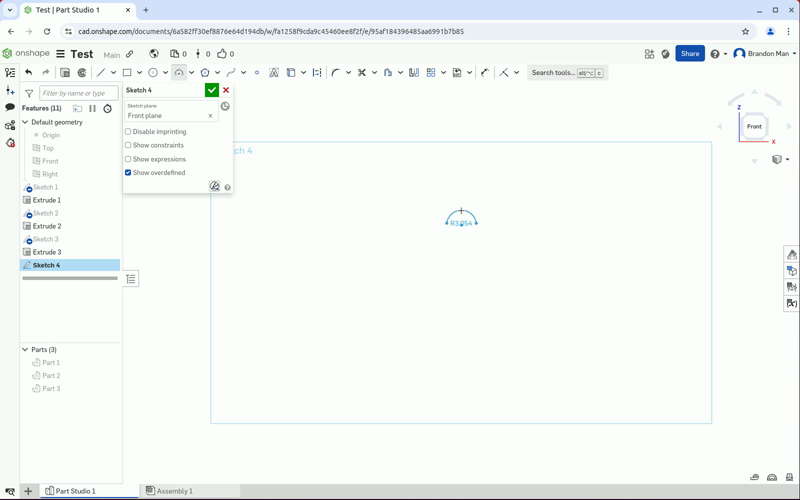
key(esc)
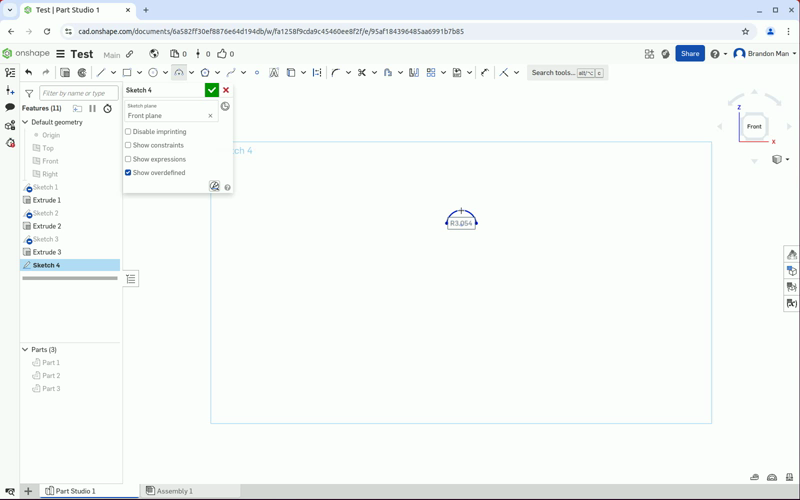
key(l)
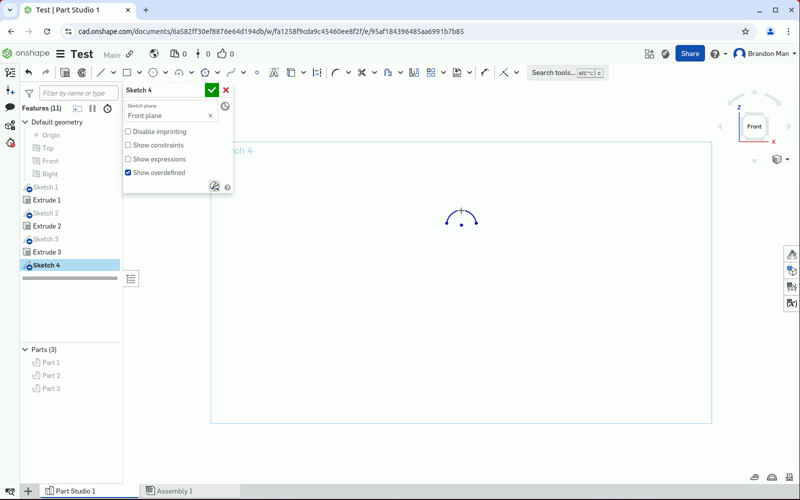
mouse_move(476, 223)
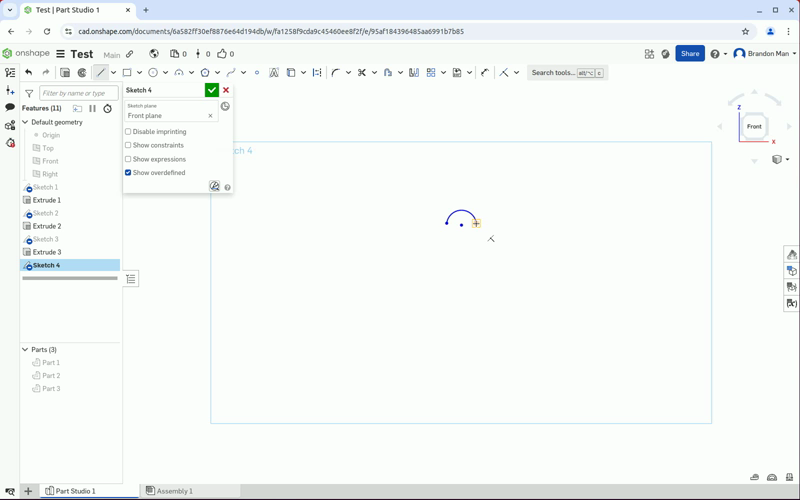
click(476, 223)
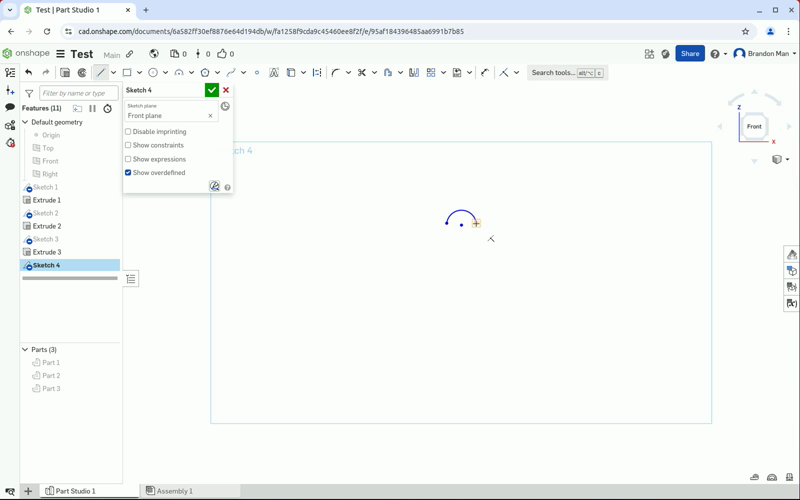
key_down(shift)
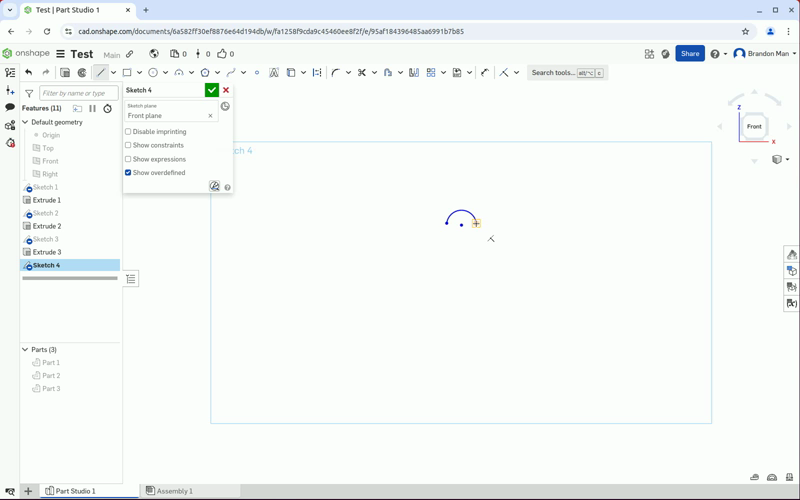
mouse_move(506, 223)
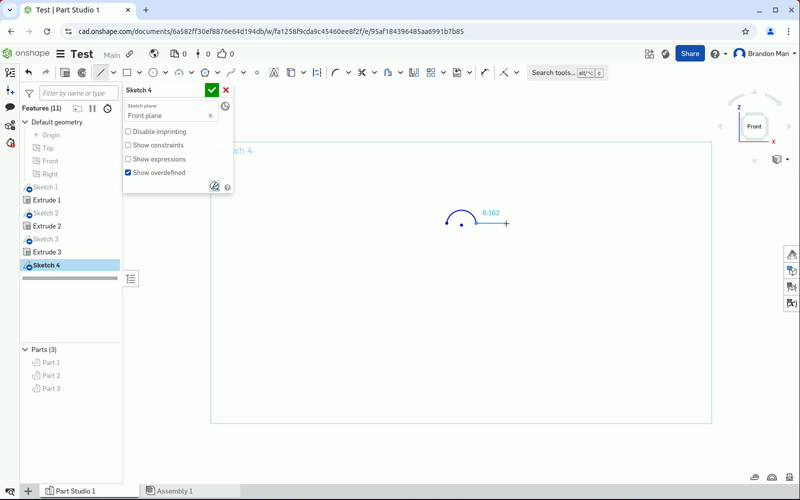
mouse_move(470, 176)
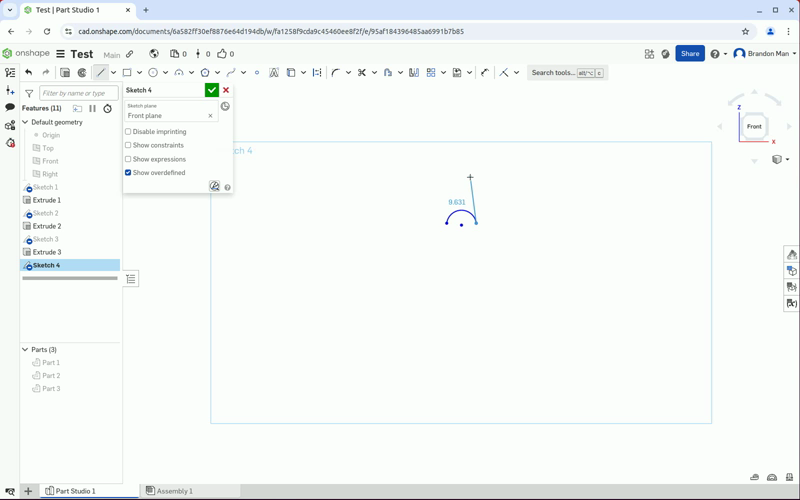
click(470, 176)
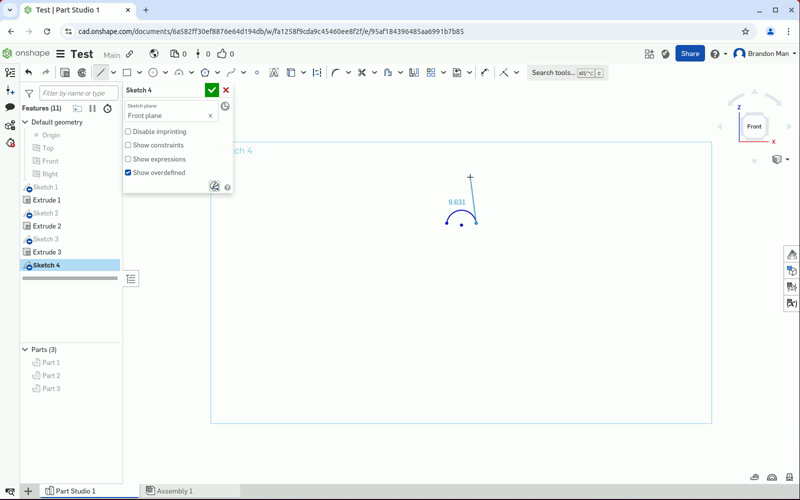
key_up(shift)
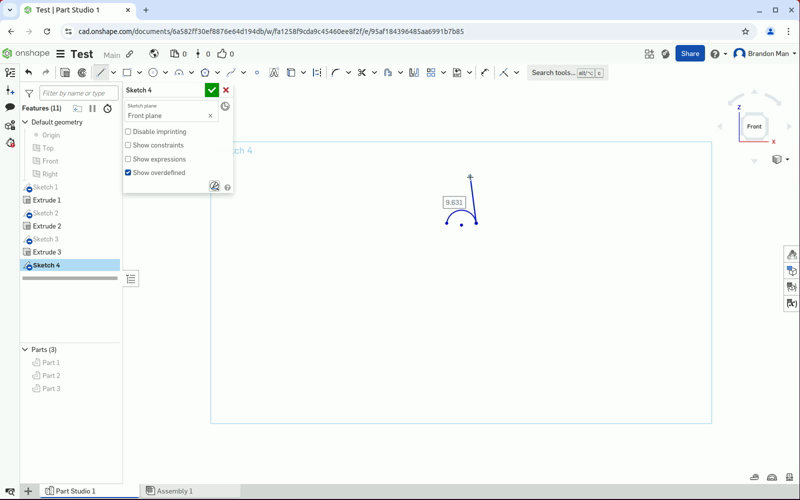
key(esc)
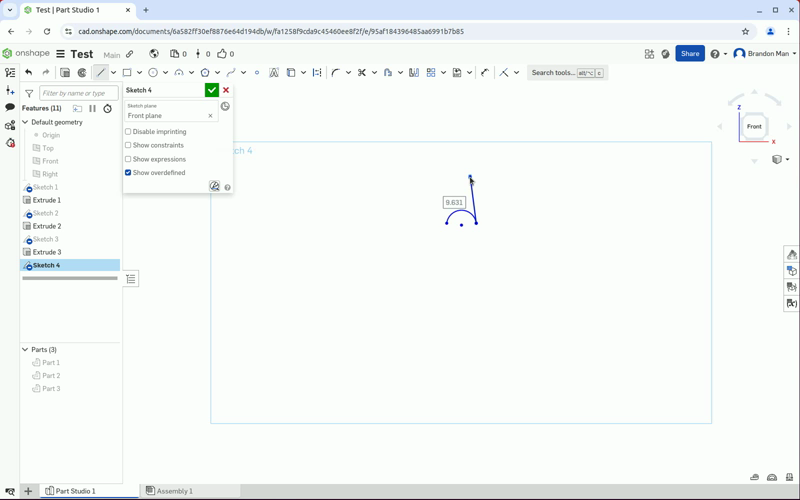
key(a)
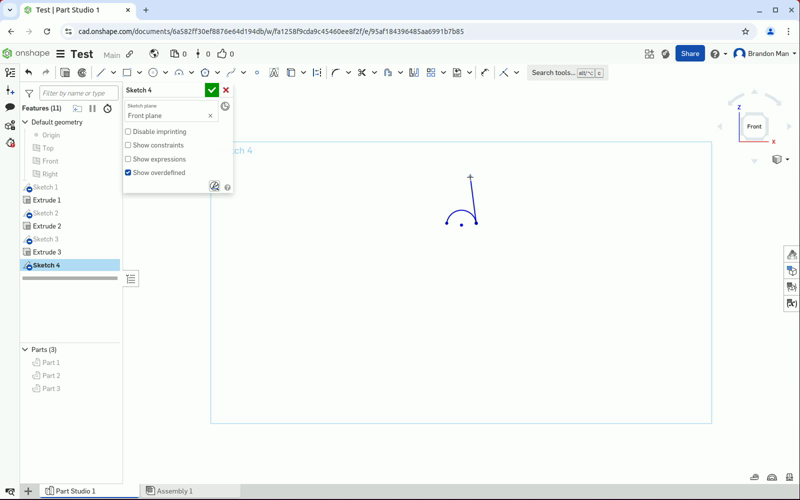
mouse_move(470, 176)
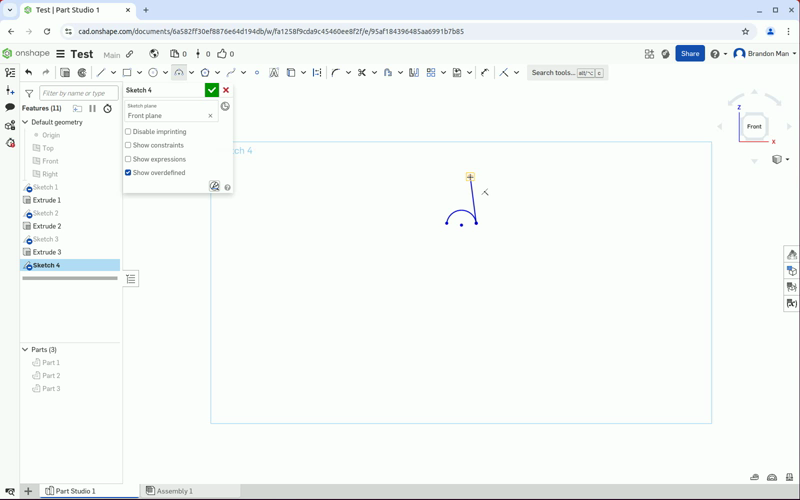
click(470, 176)
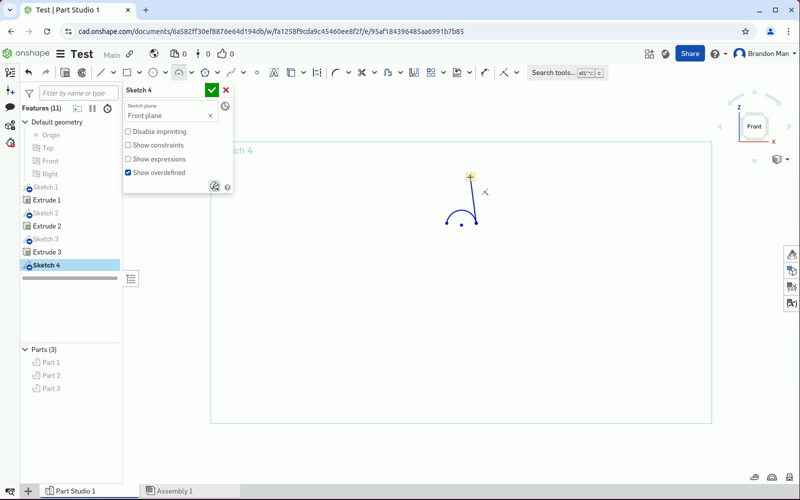
key_down(shift)
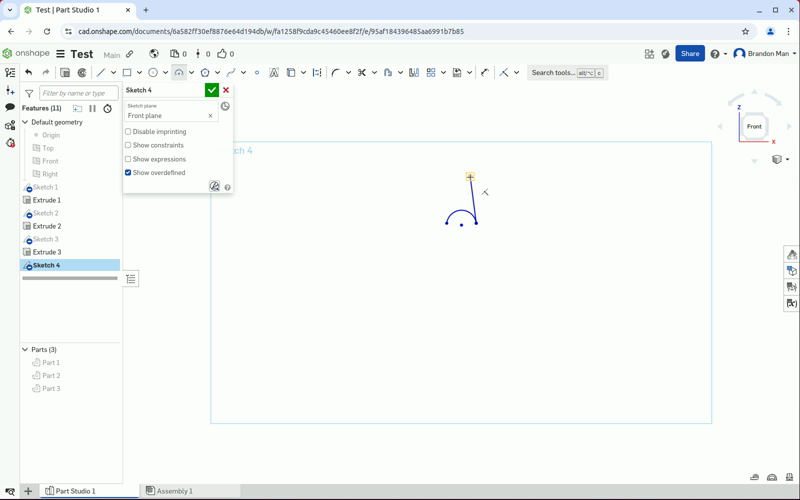
mouse_move(452, 176)
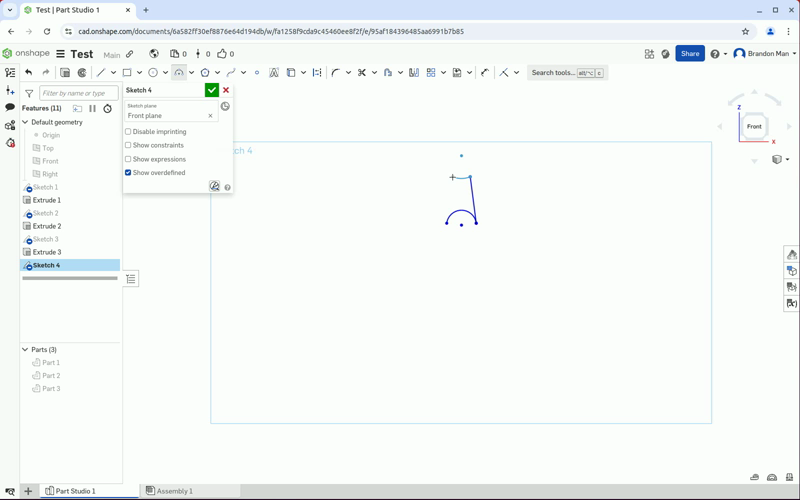
click(452, 176)
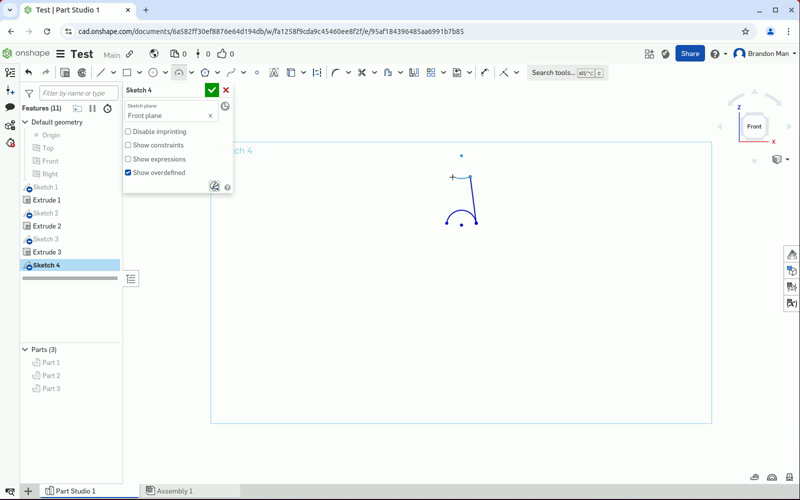
mouse_move(461, 186)
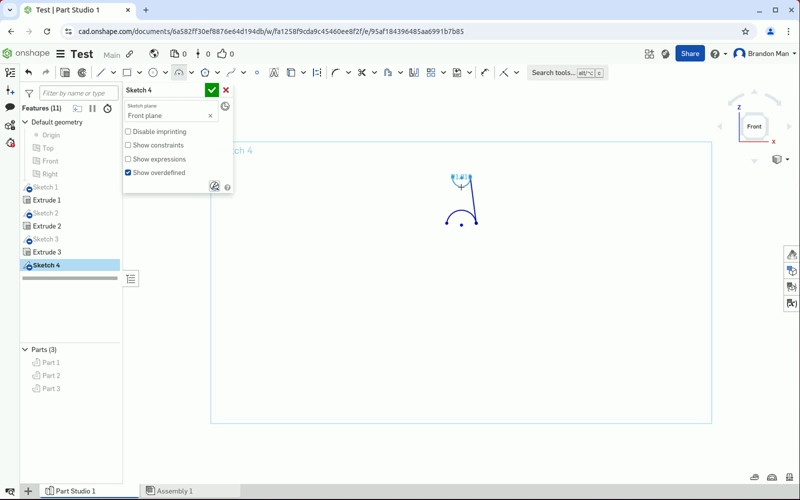
click(461, 186)
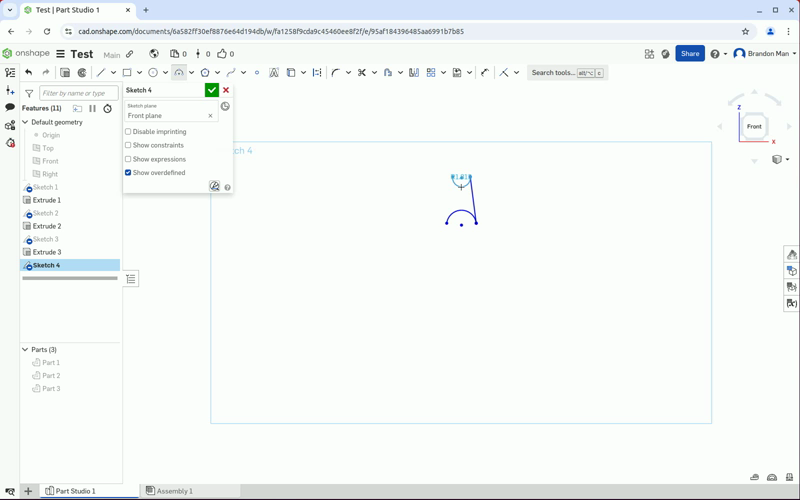
key_up(shift)
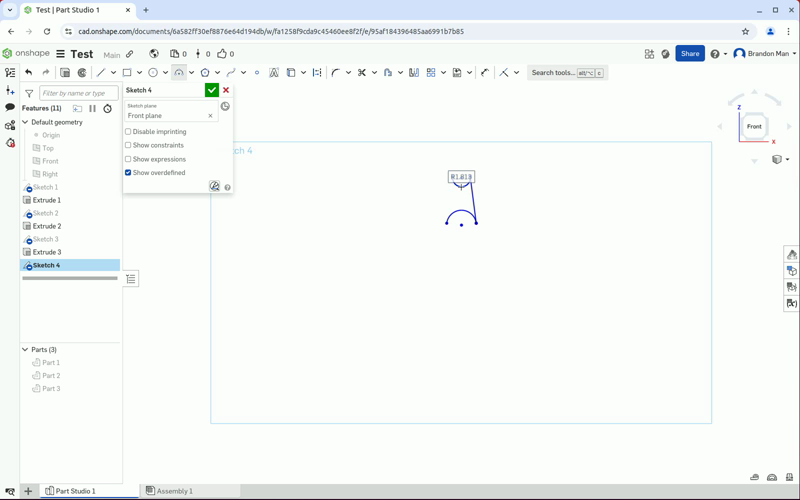
key(esc)
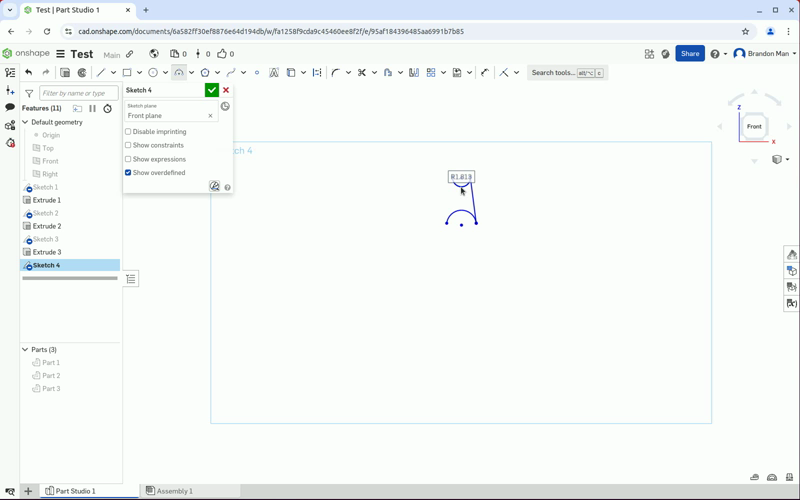
key(l)
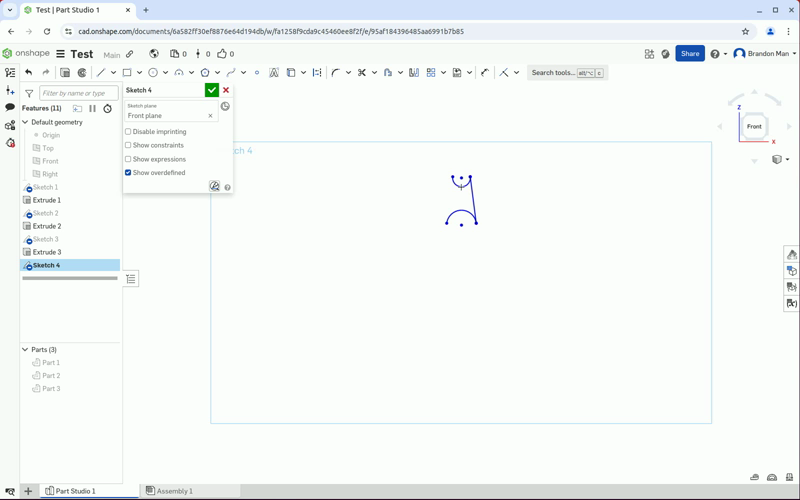
mouse_move(452, 176)
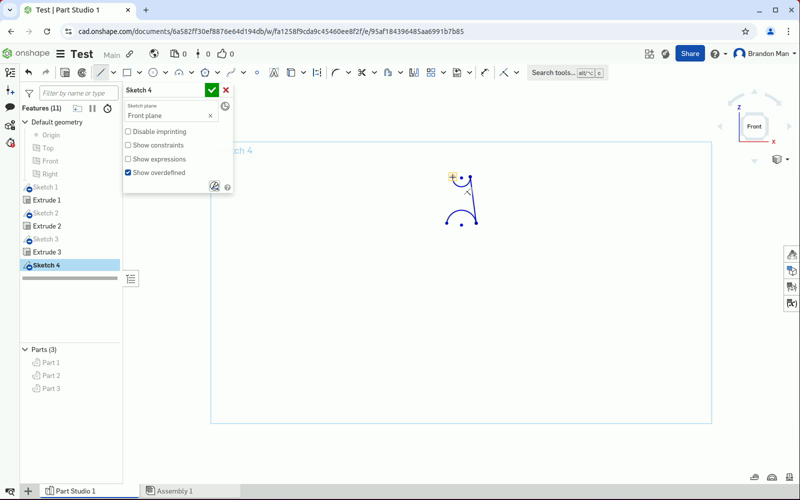
click(452, 176)
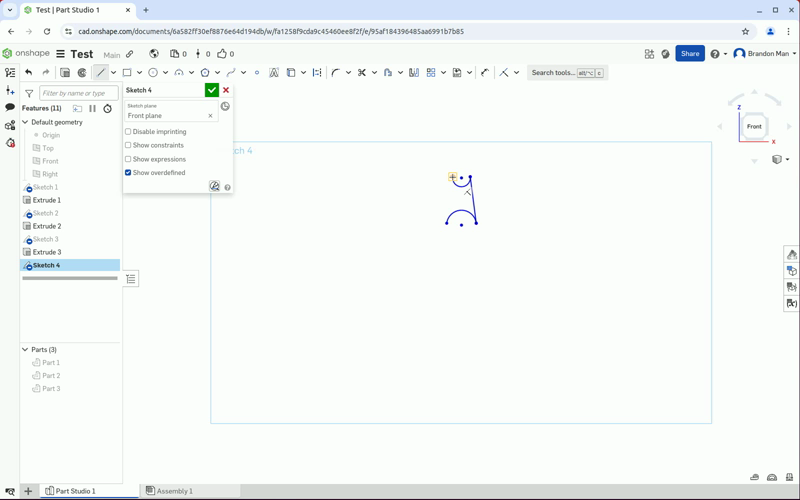
mouse_move(482, 176)
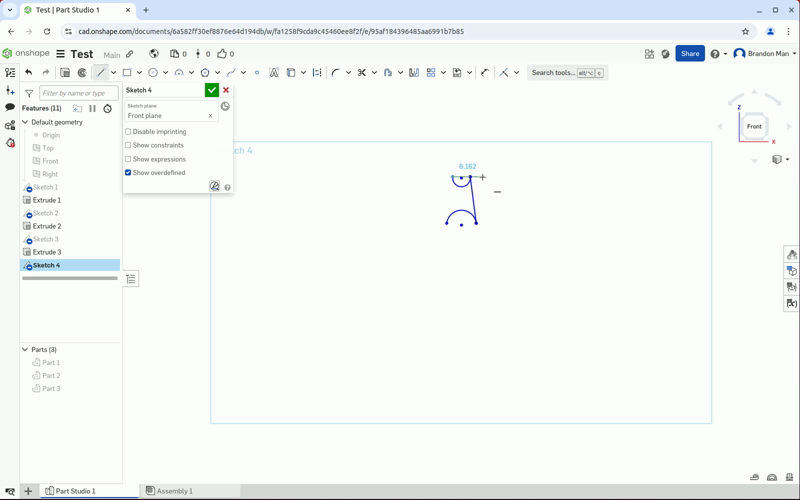
key_down(shift)
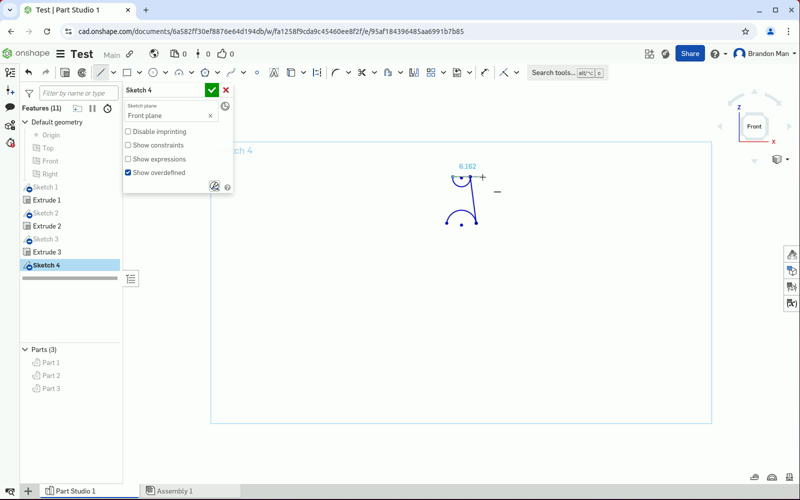
mouse_move(446, 223)
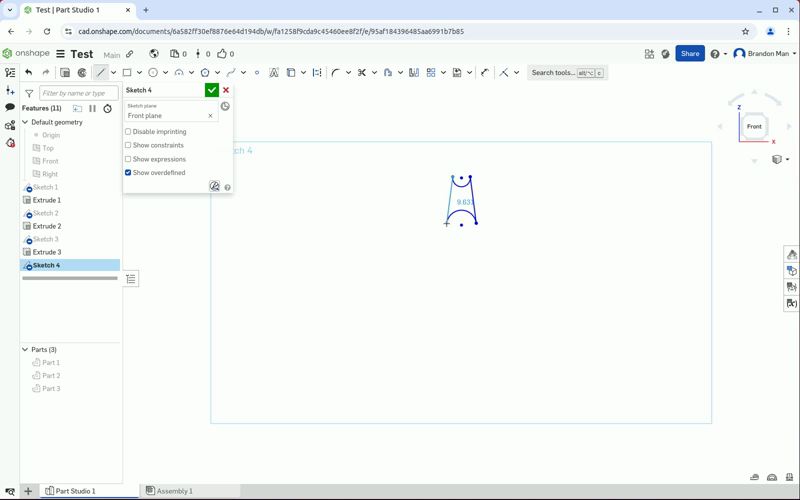
key_up(shift)
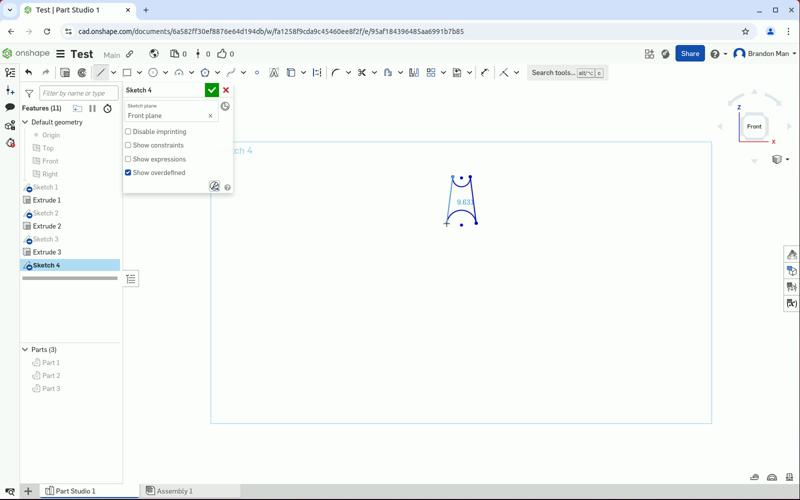
click(446, 223)
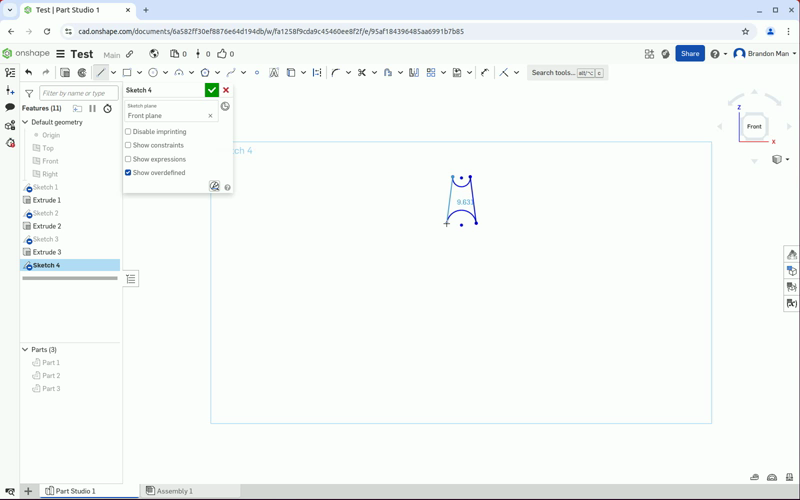
key(esc)
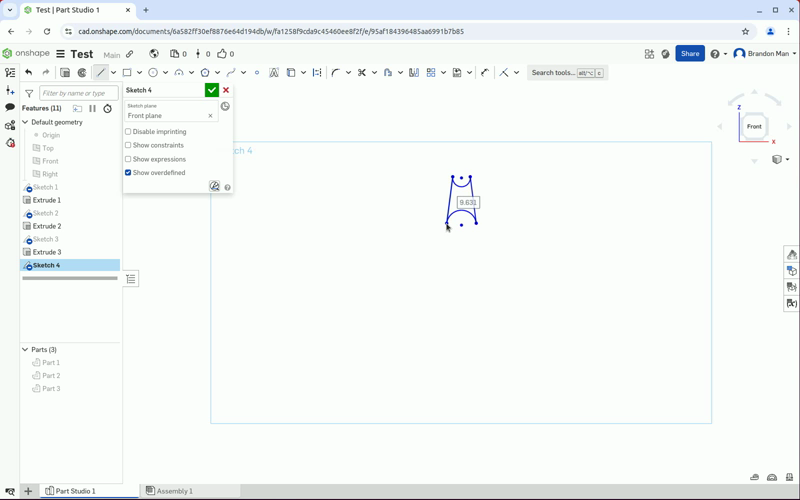
key(c)
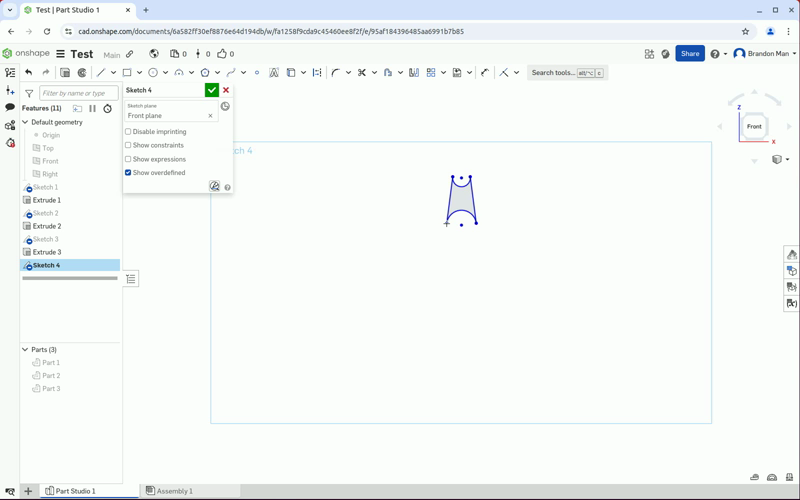
key_down(shift)
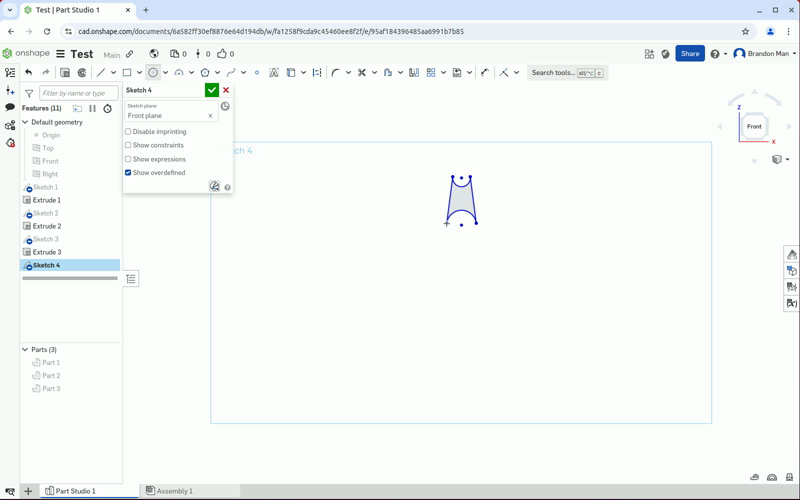
mouse_move(459, 191)
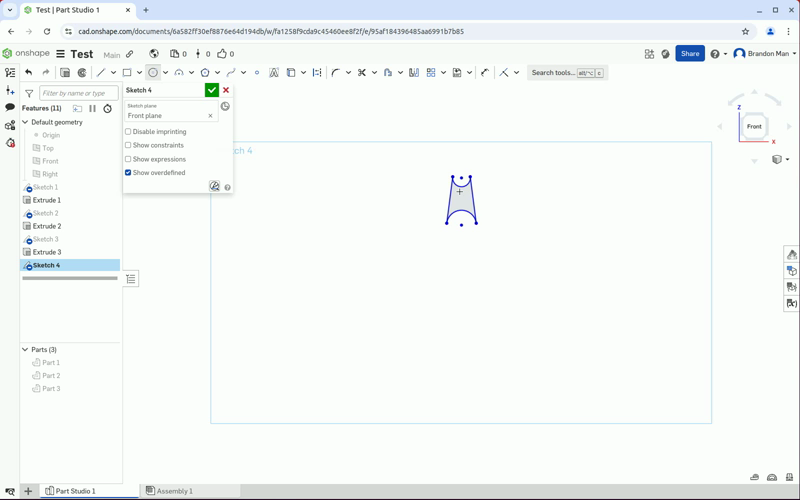
scroll(6)
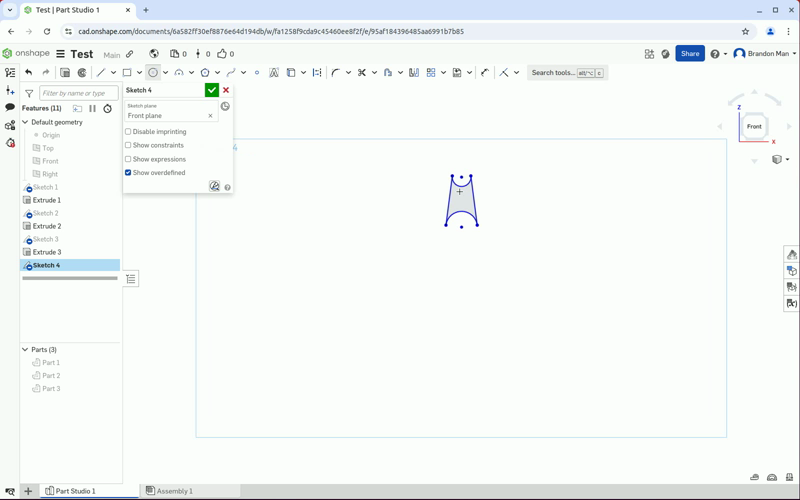
scroll(6)
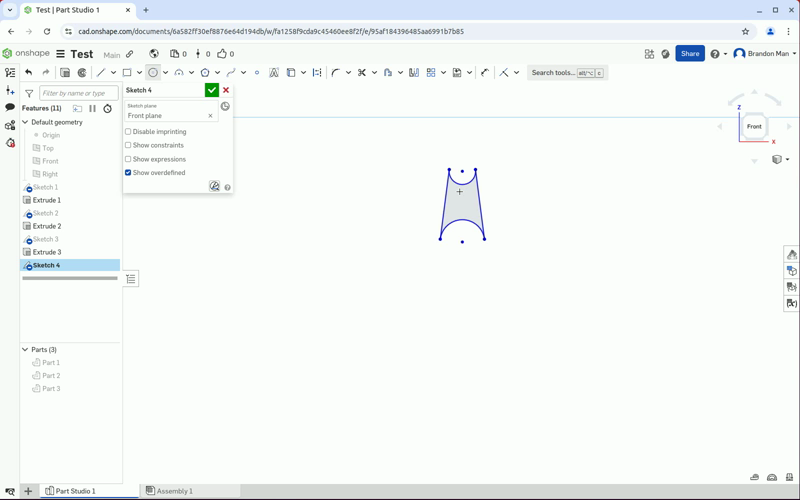
scroll(6)
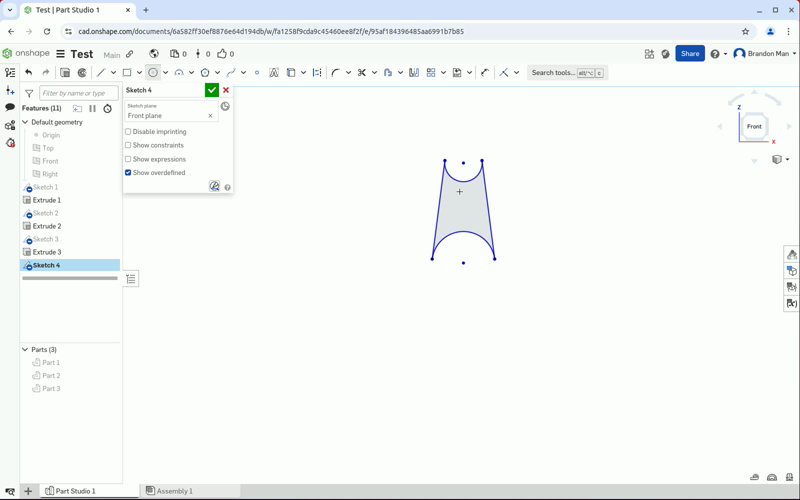
scroll(6)
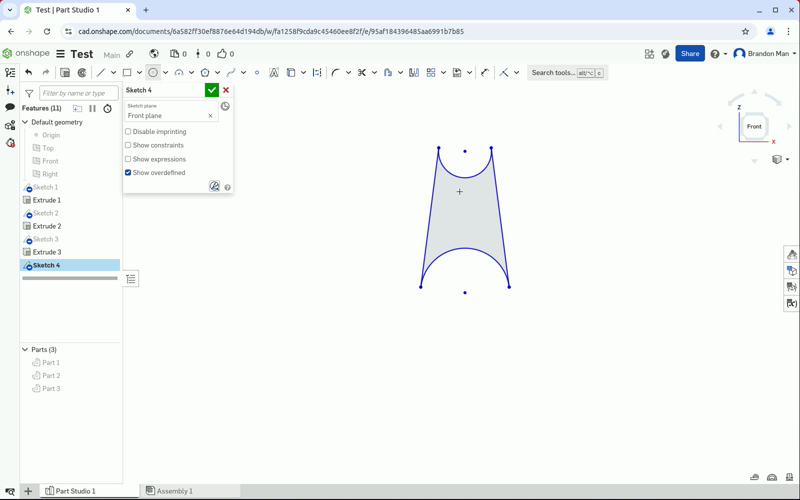
scroll(6)
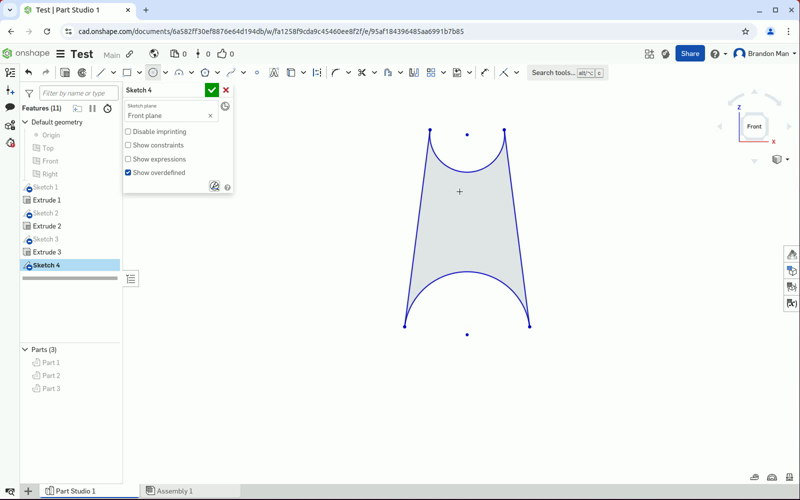
scroll(6)
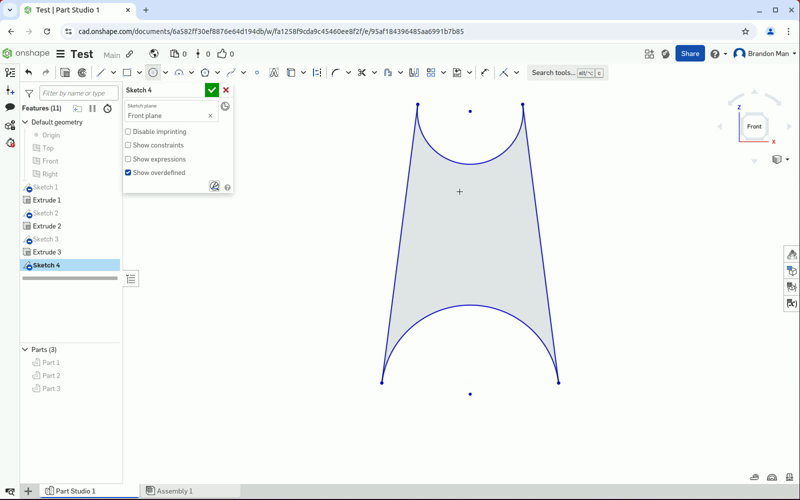
scroll(6)
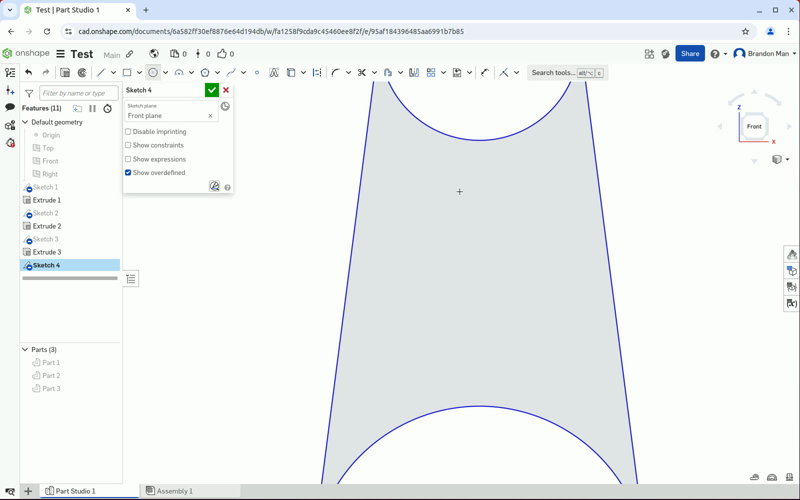
click(459, 191)
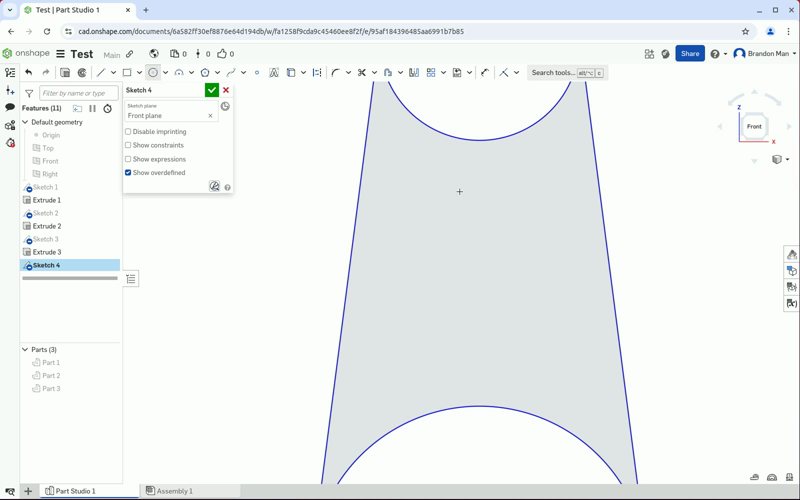
scroll(-6)
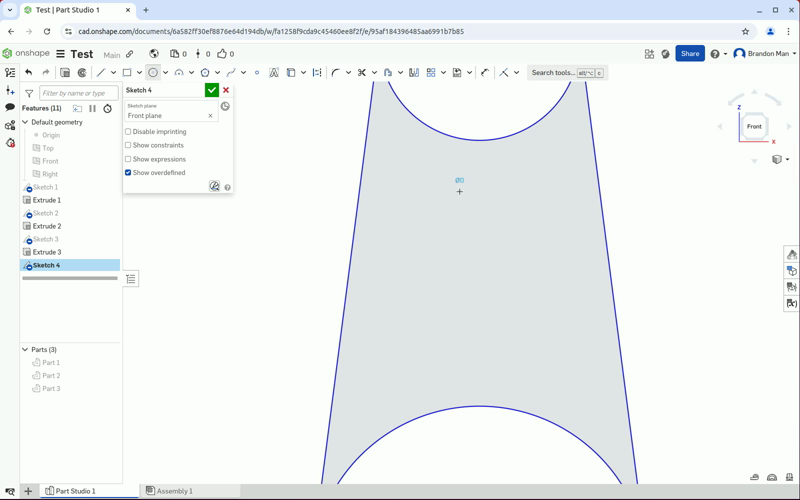
scroll(-6)
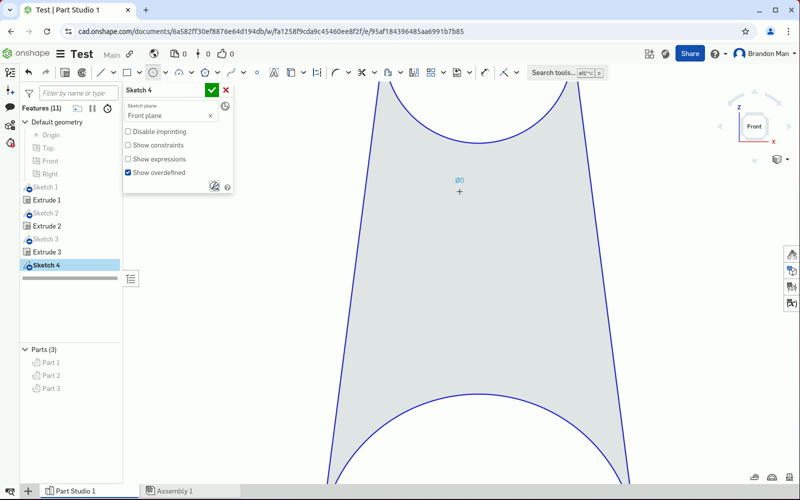
scroll(-6)
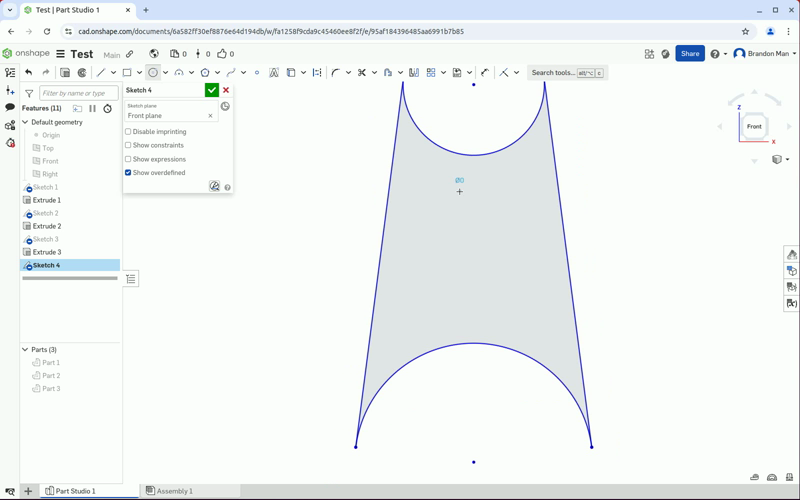
scroll(-6)
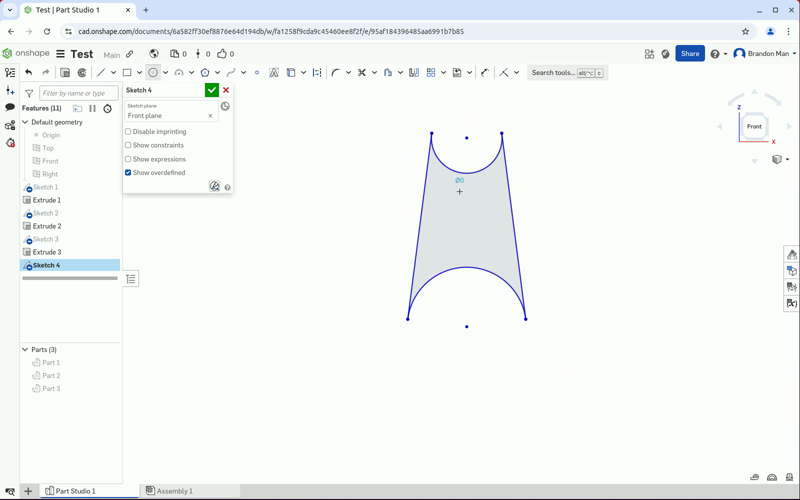
scroll(-6)
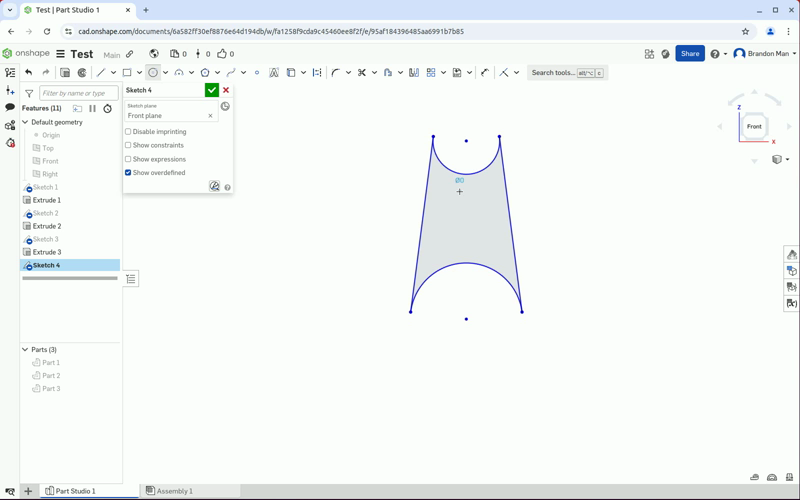
scroll(-6)
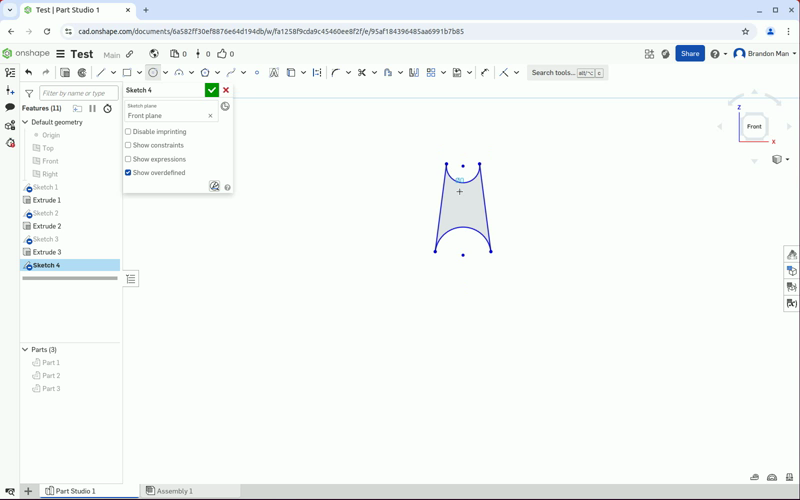
scroll(-6)
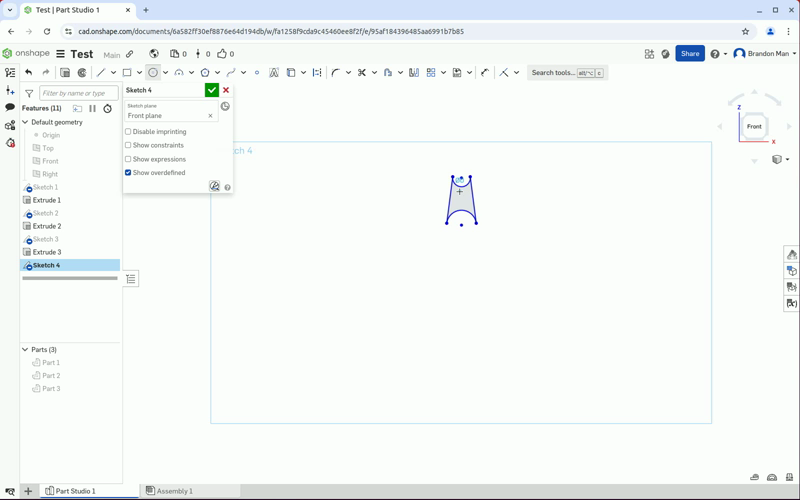
key_up(shift)
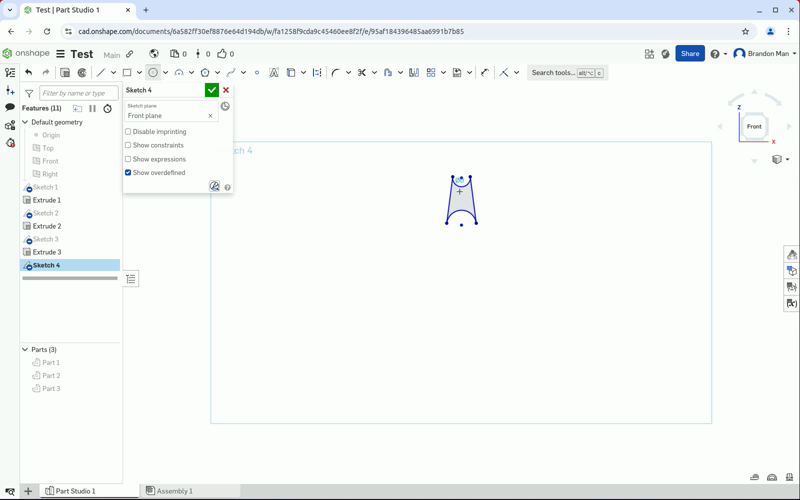
mouse_move(462, 191)
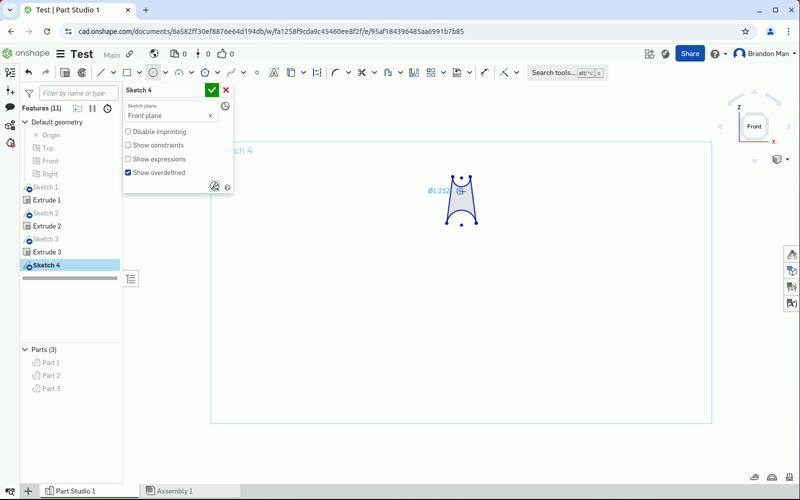
scroll(6)
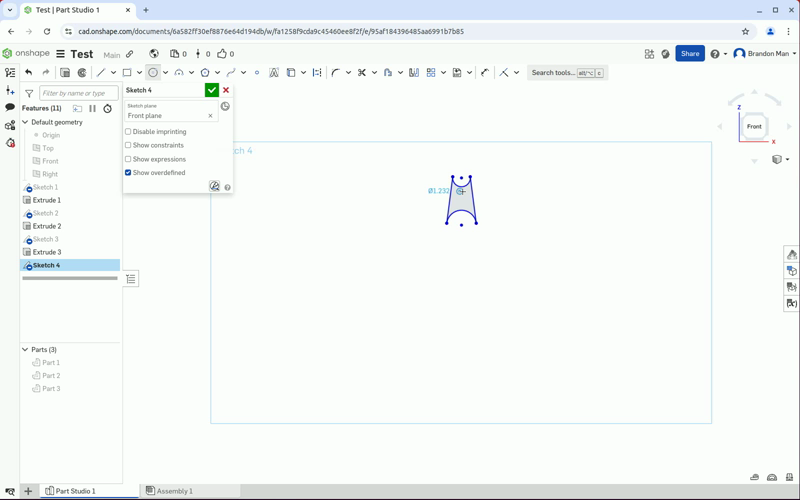
scroll(6)
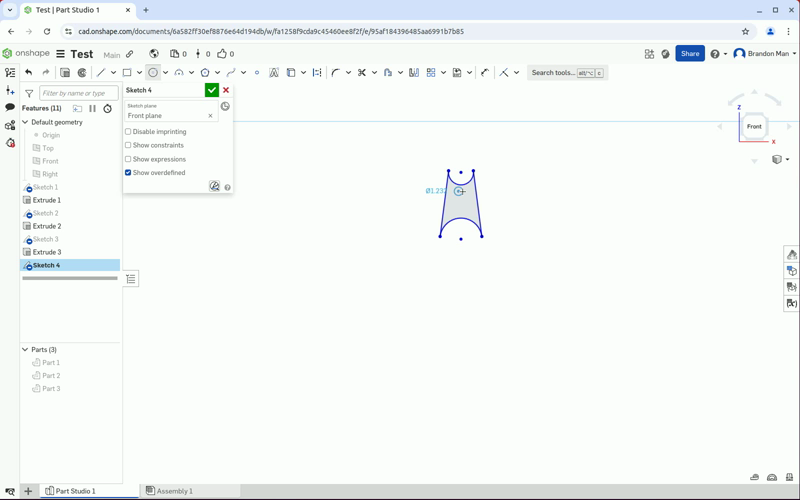
scroll(6)
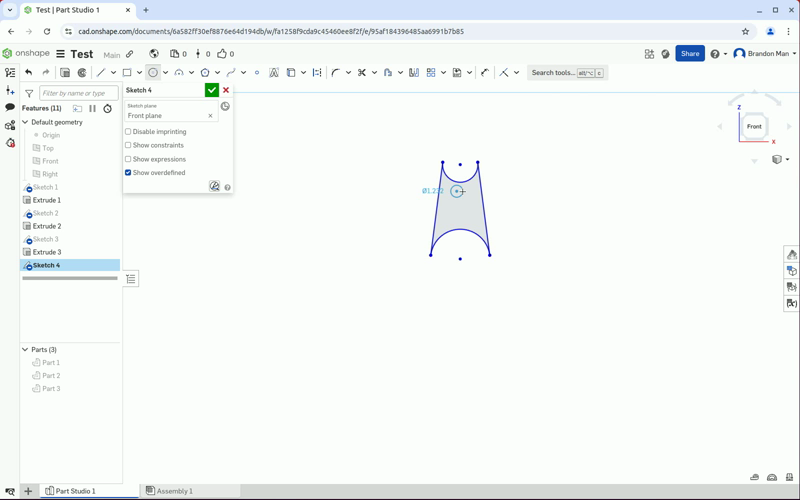
scroll(6)
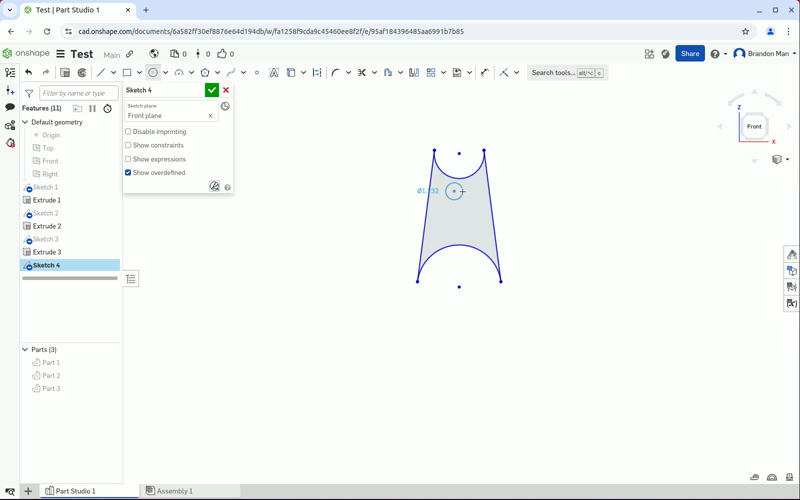
scroll(6)
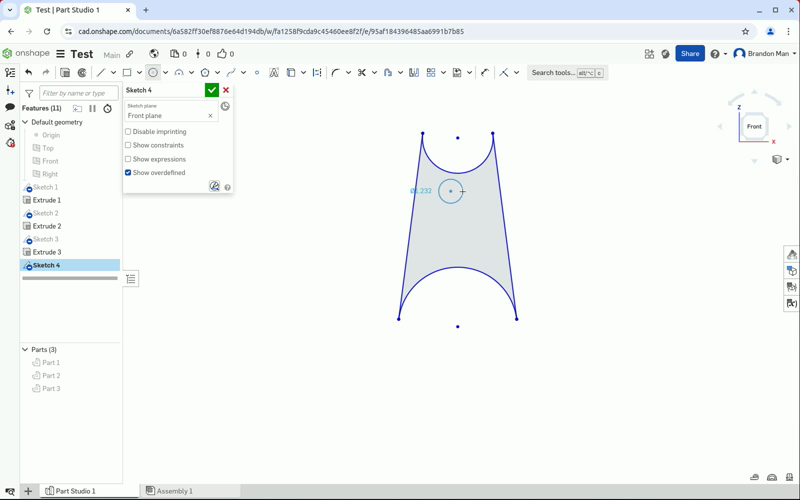
scroll(6)
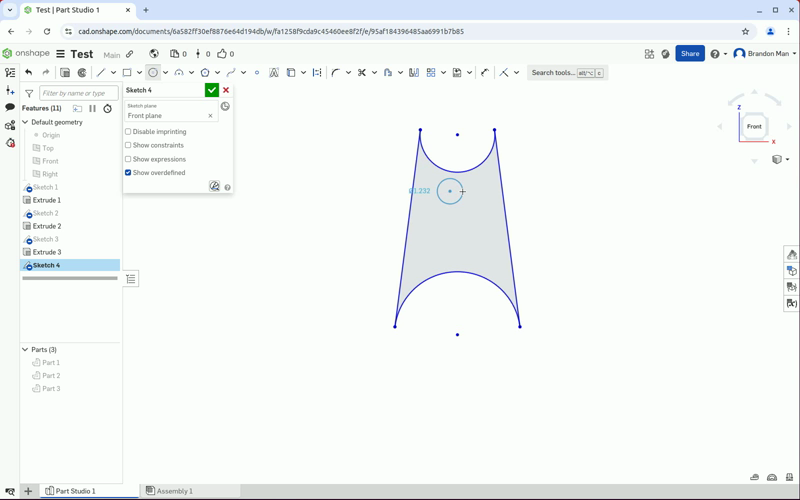
scroll(6)
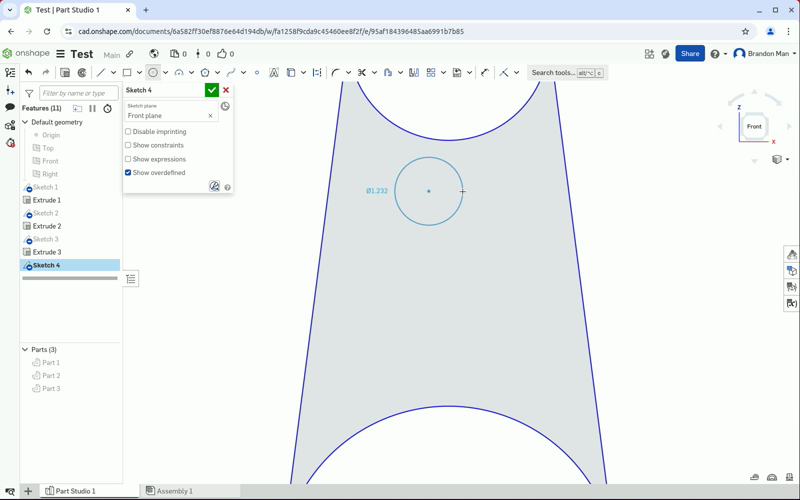
click(462, 191)
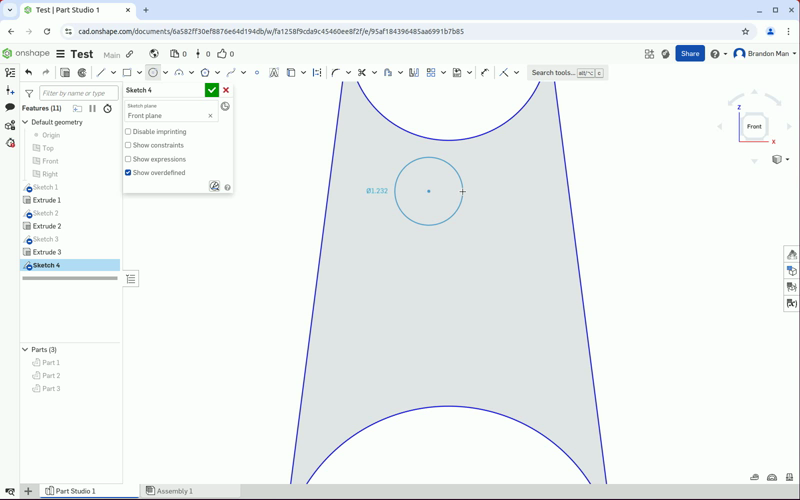
scroll(-6)
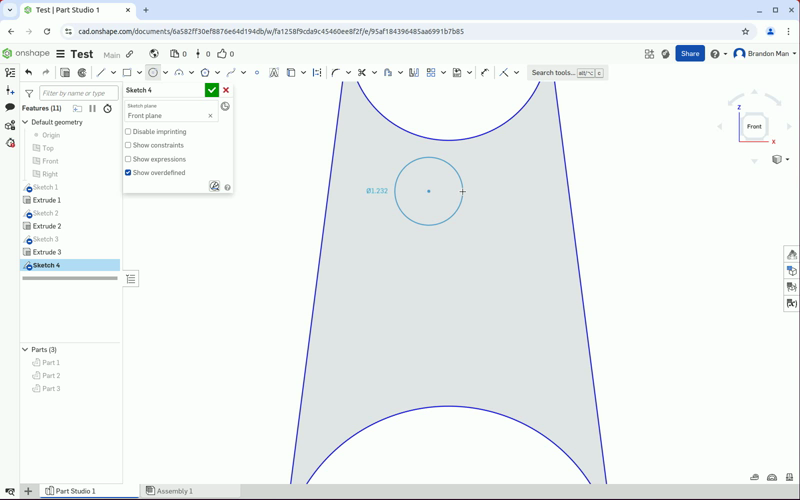
scroll(-6)
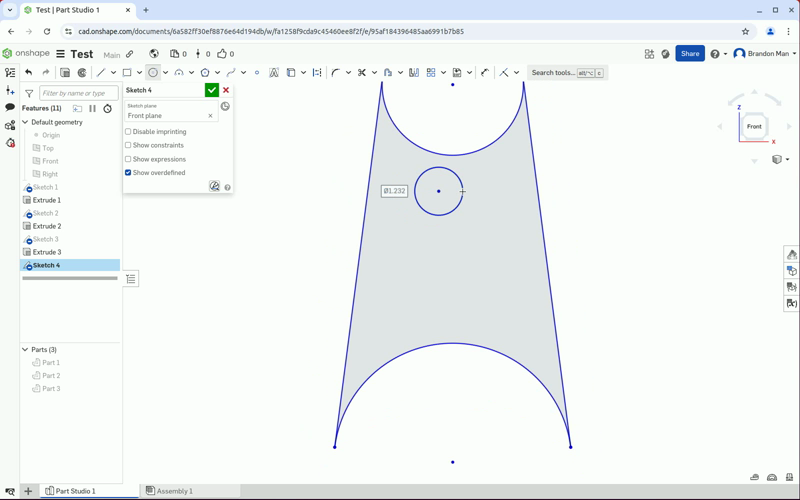
scroll(-6)
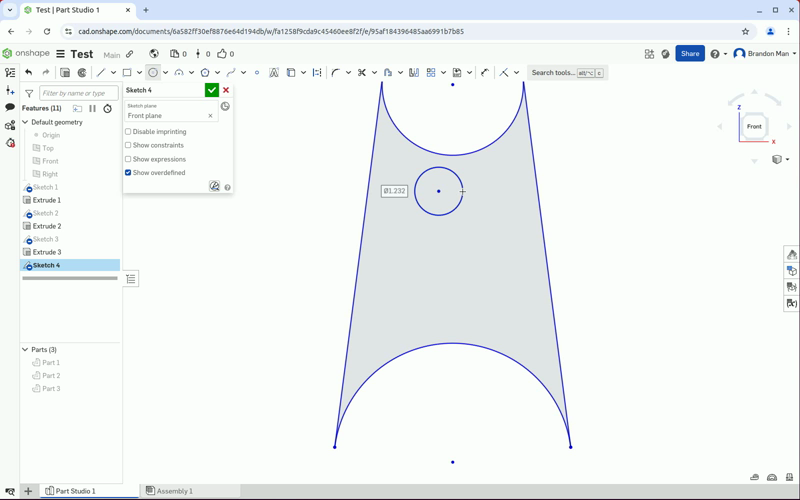
scroll(-6)
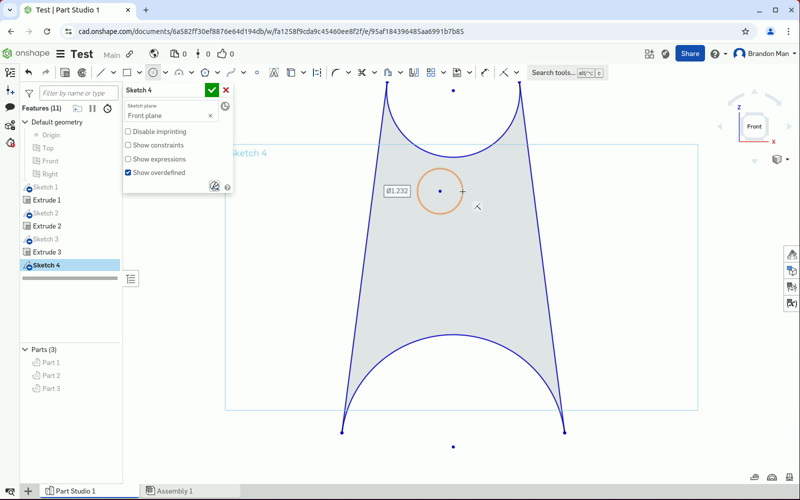
scroll(-6)
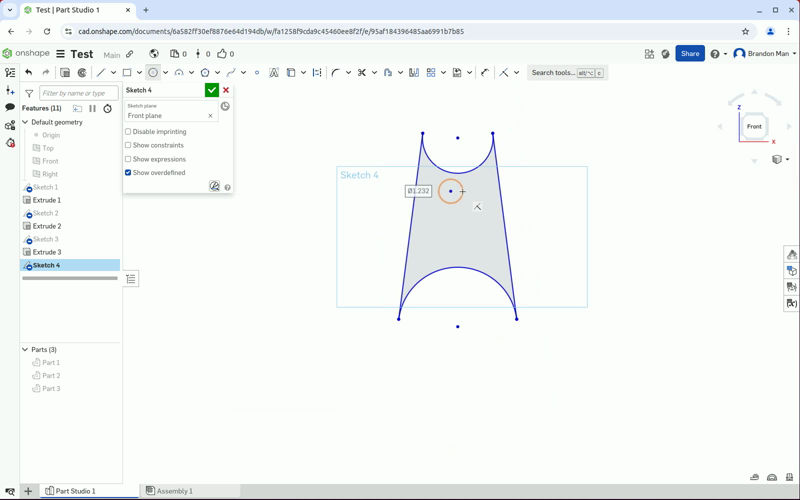
scroll(-6)
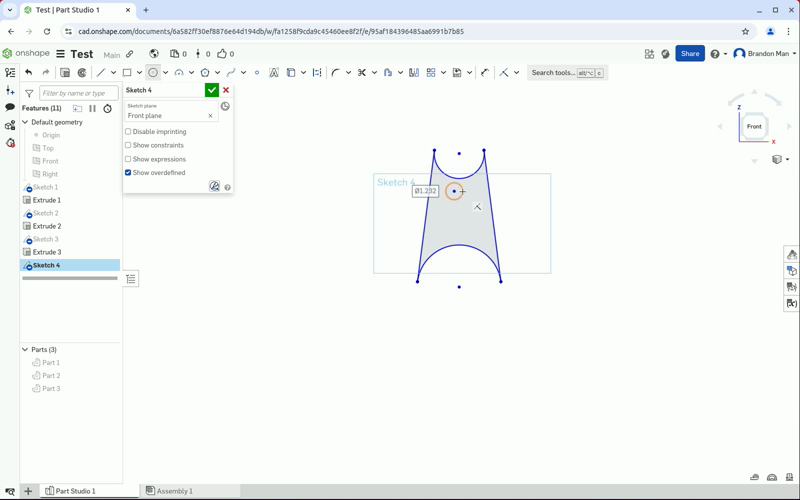
scroll(-6)
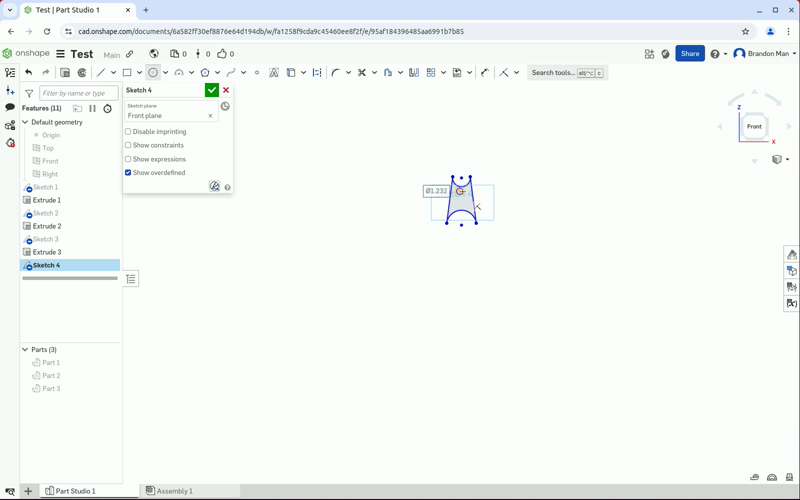
key(esc)
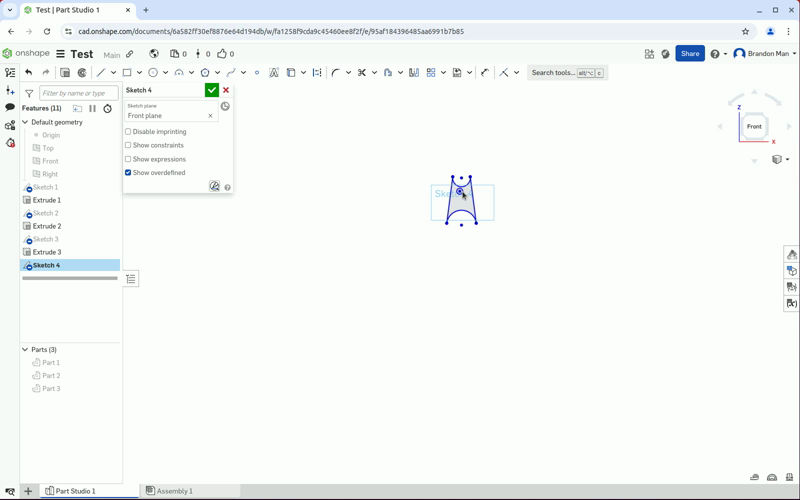
mouse_move(458, 199)
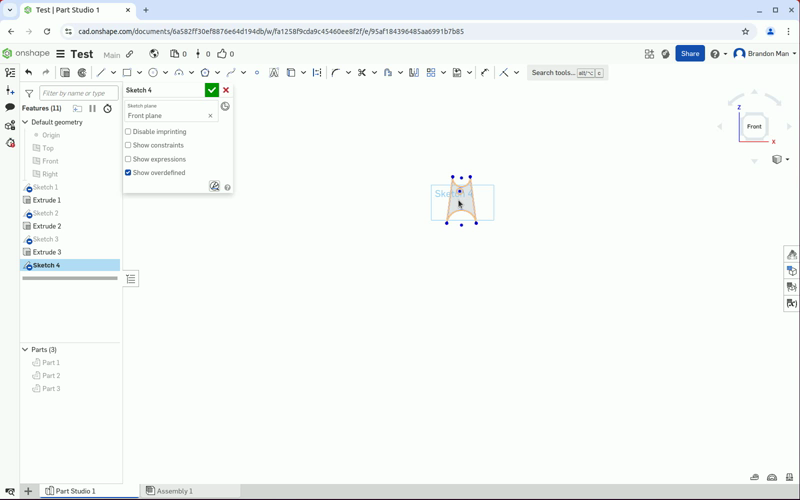
scroll(6)
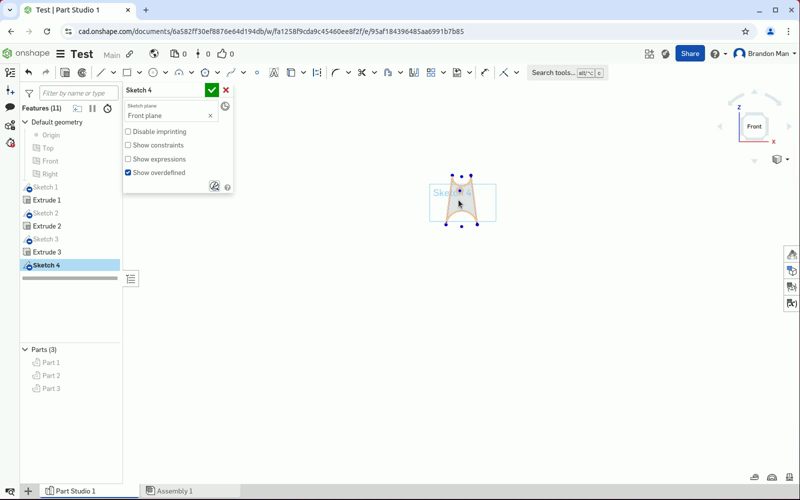
scroll(6)
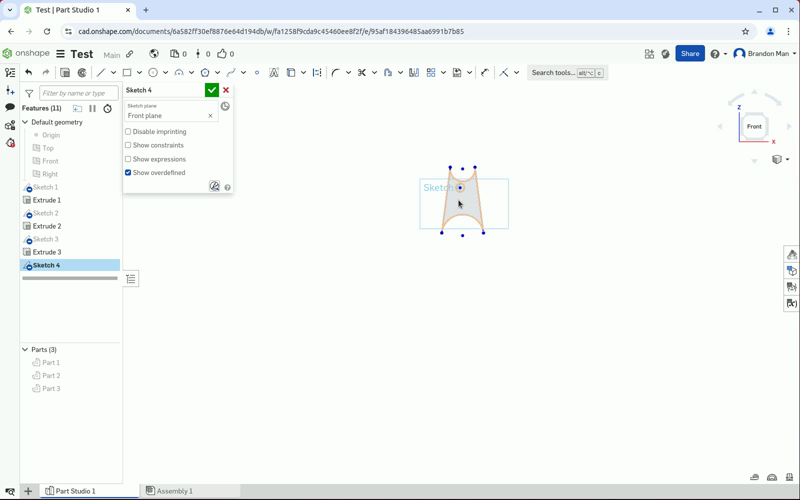
scroll(6)
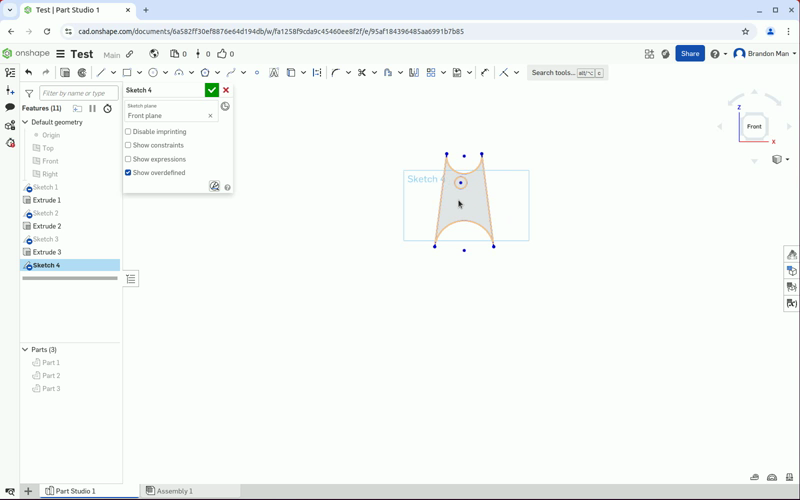
scroll(6)
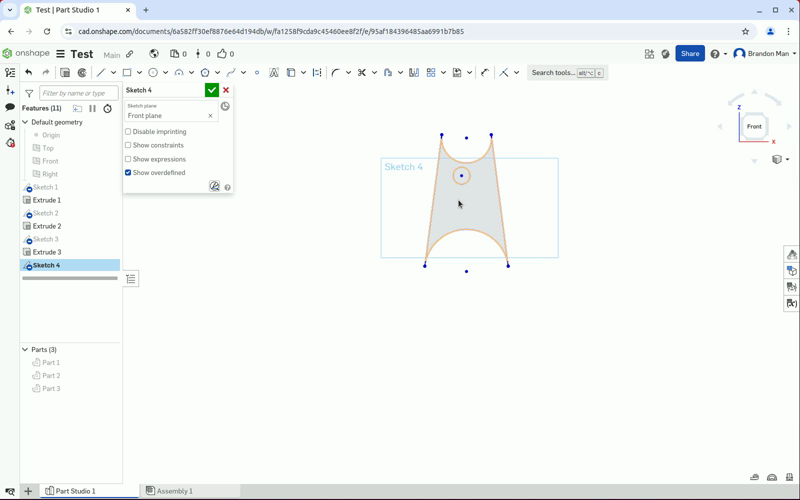
scroll(6)
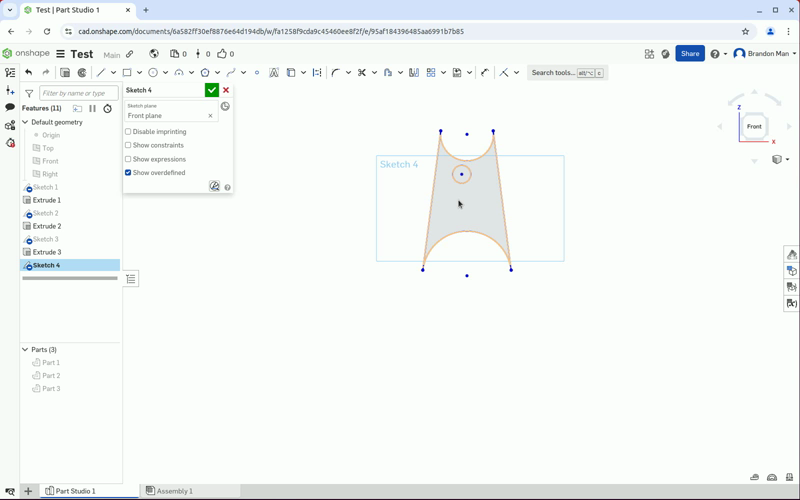
scroll(6)
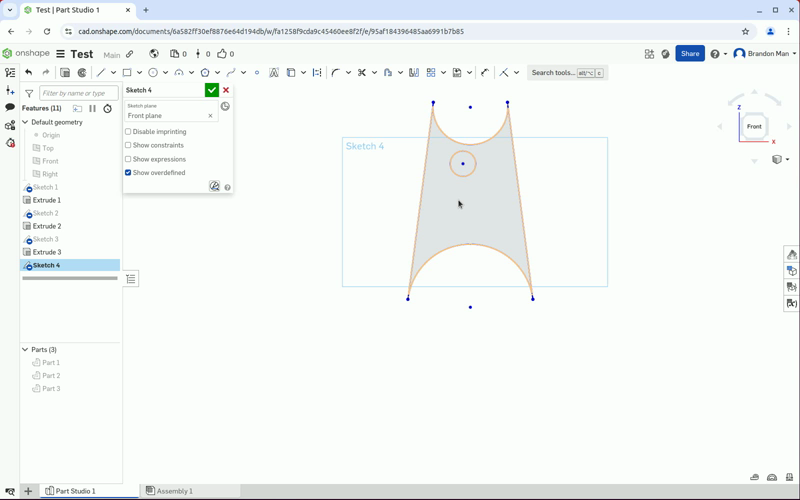
scroll(6)
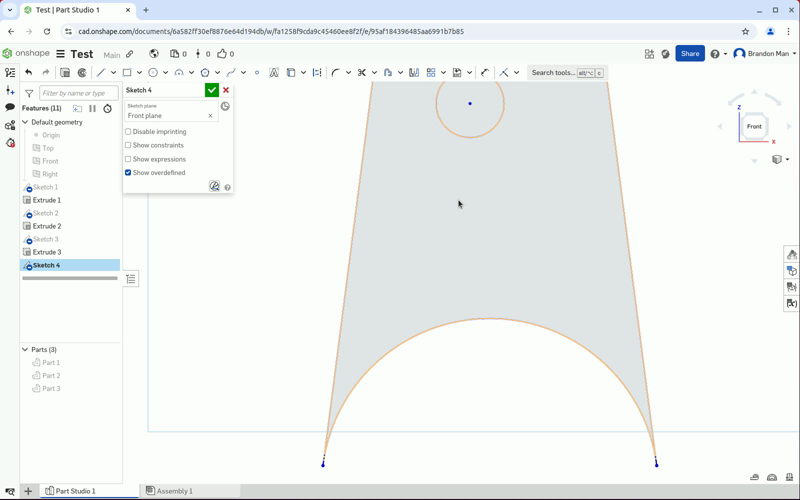
click(458, 199)
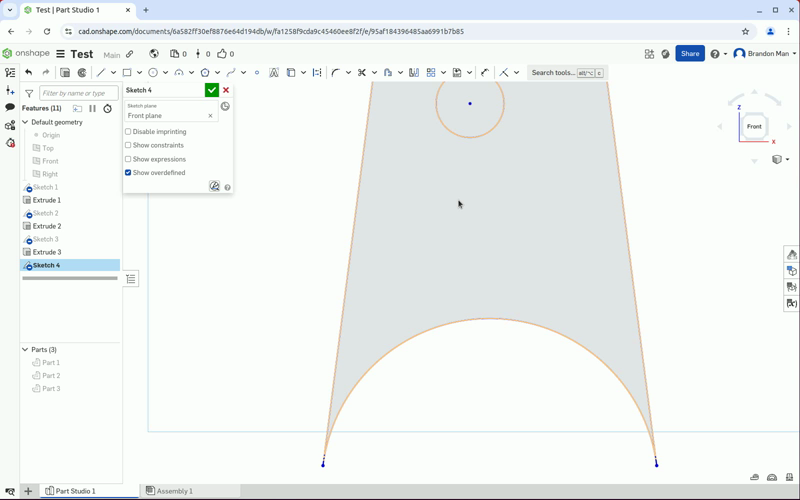
scroll(-6)
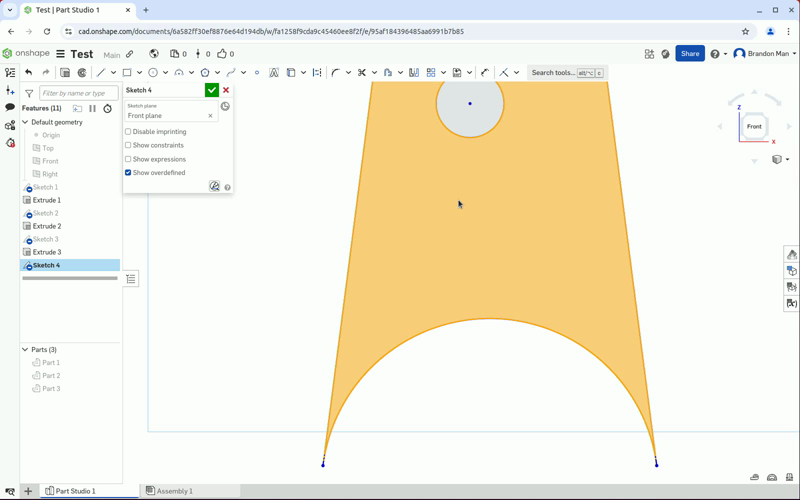
scroll(-6)
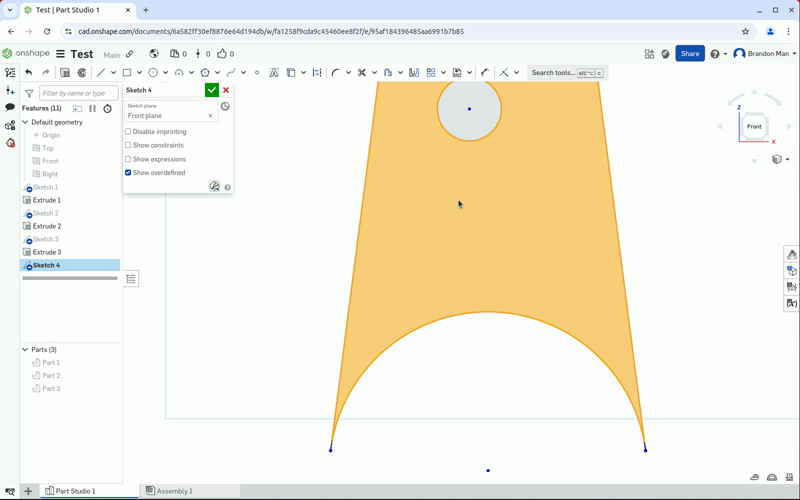
scroll(-6)
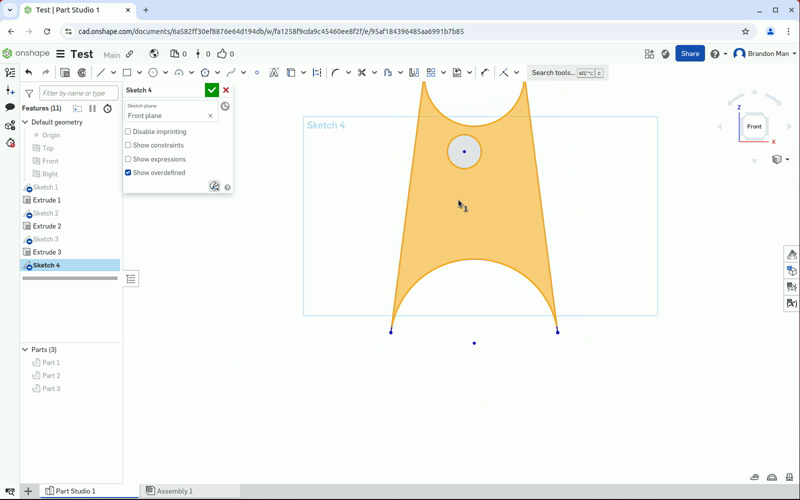
scroll(-6)
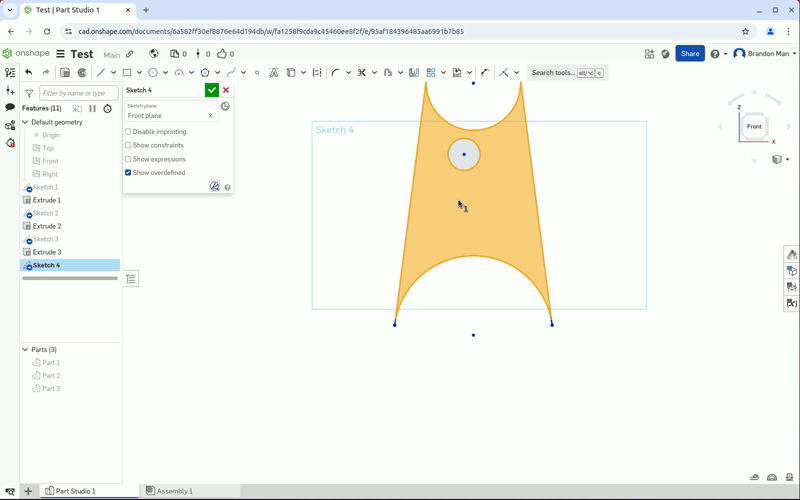
scroll(-6)
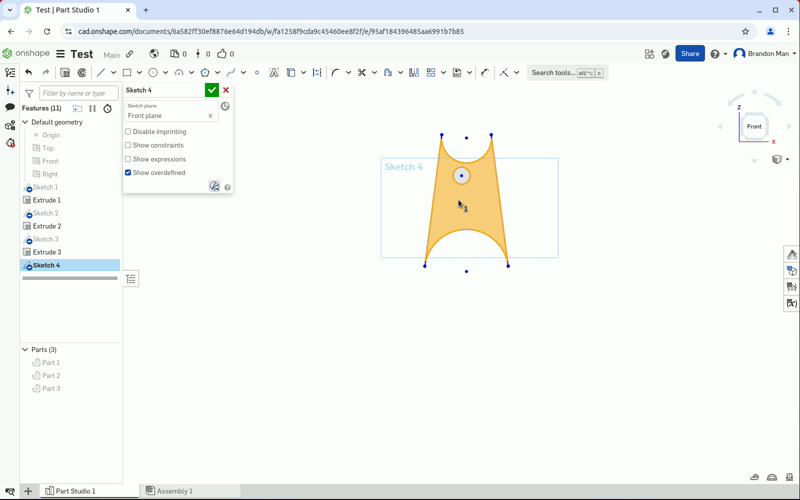
scroll(-6)
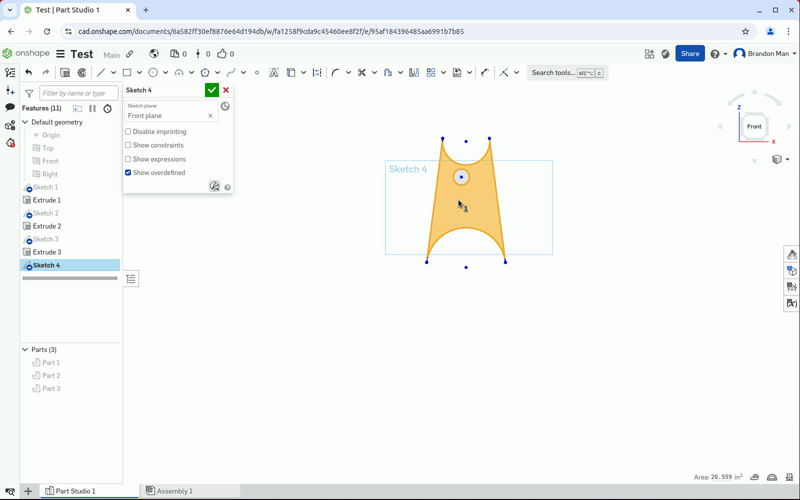
scroll(-6)
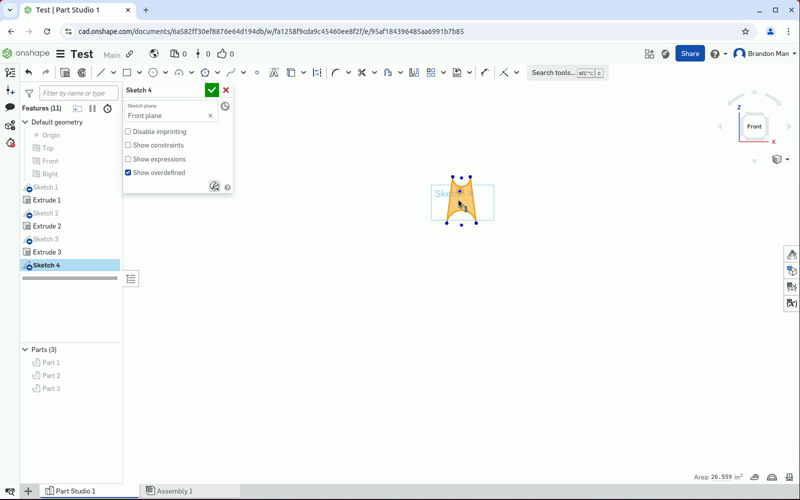
mouse_move(73, 352)
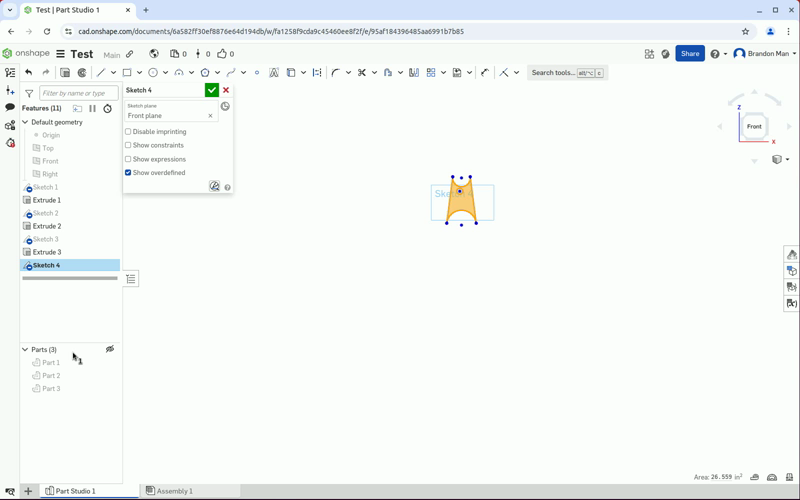
key(shift+y)
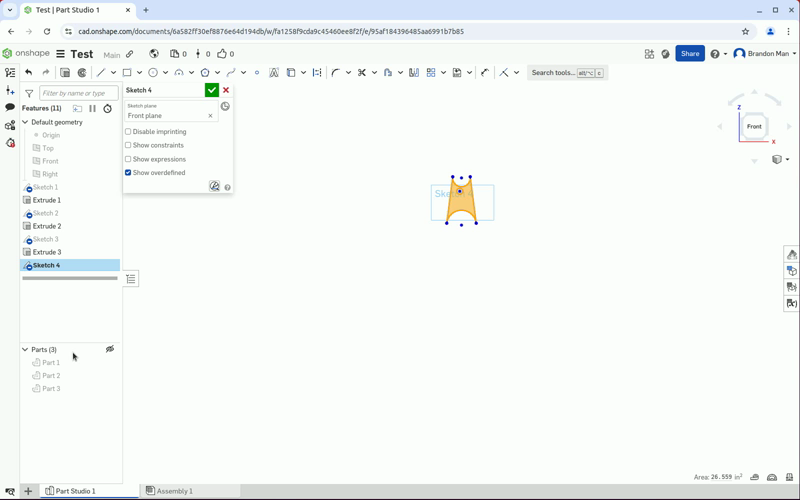
key(shift+e)
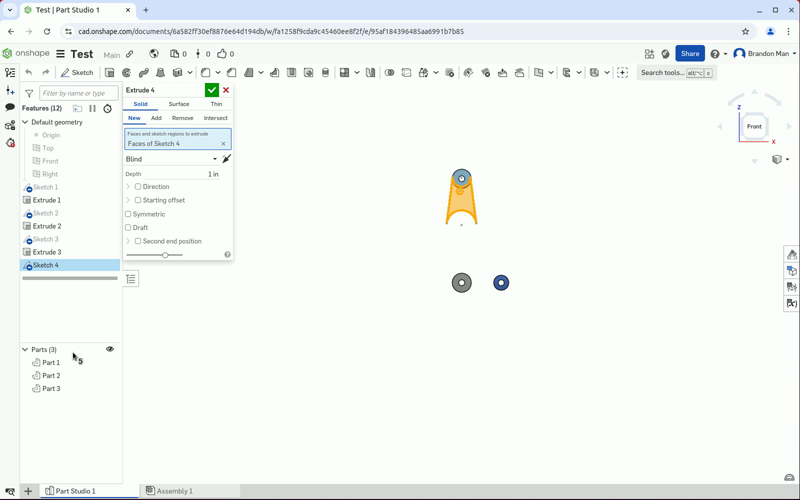
mouse_move(143, 106)
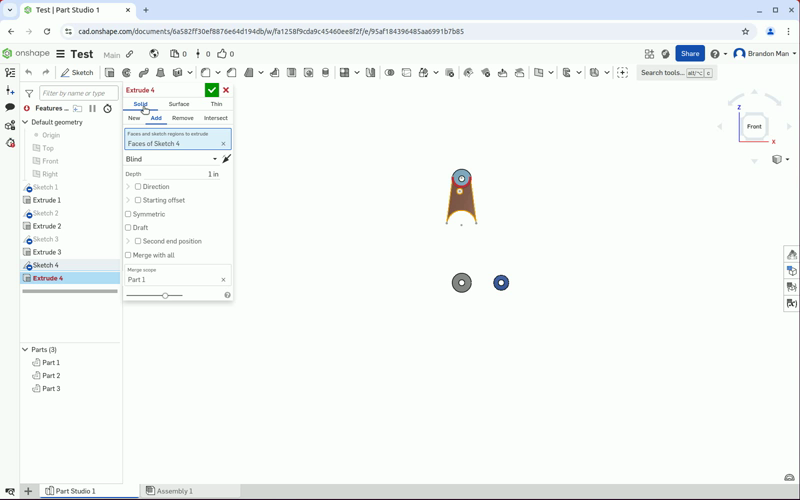
click(143, 106)
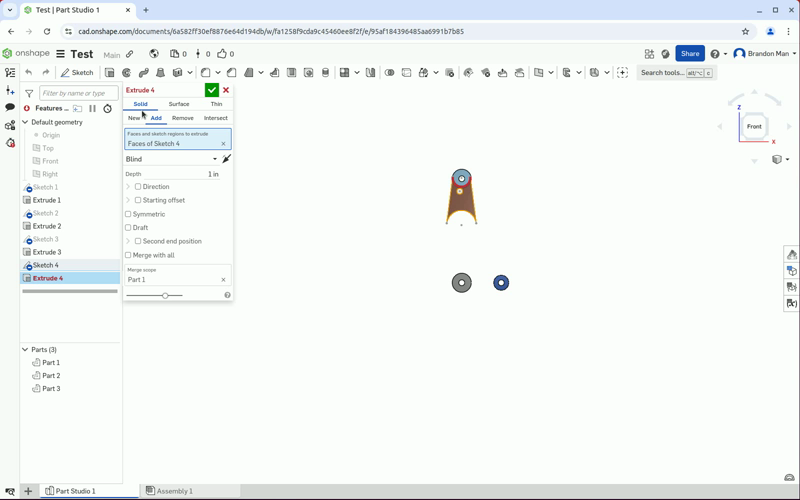
mouse_move(137, 120)
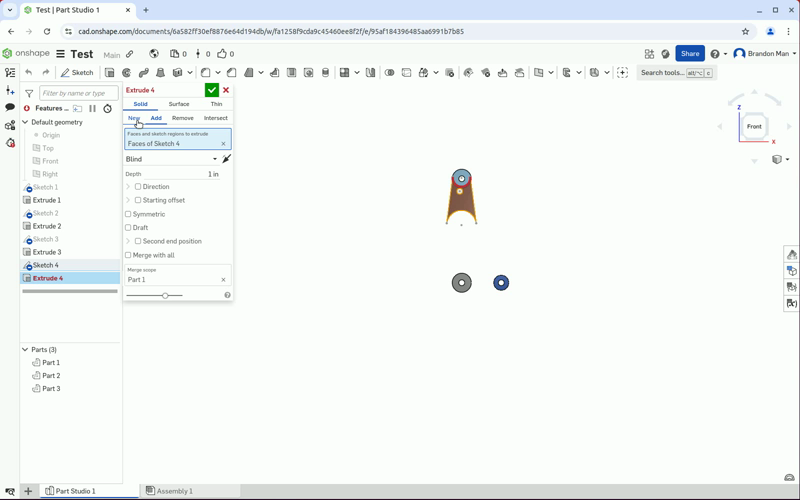
click(137, 120)
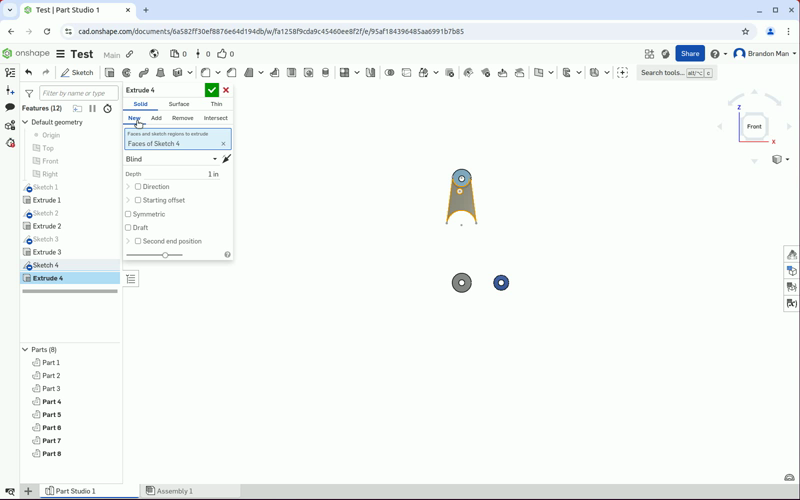
key(tab, 4)
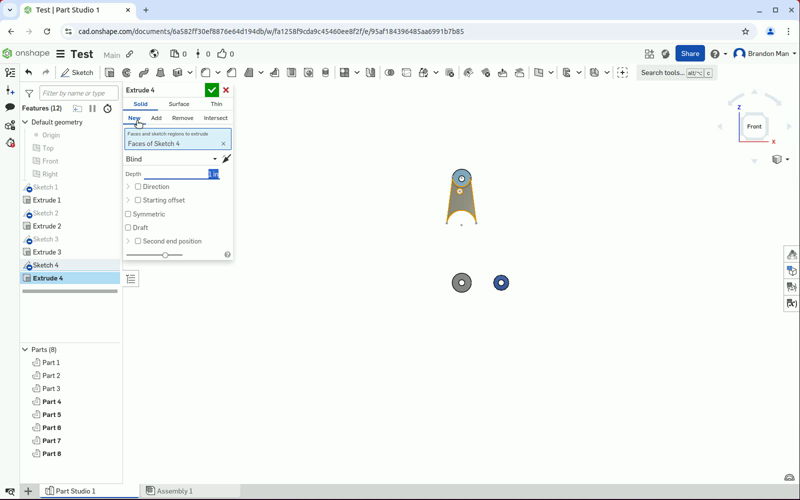
text(0.481)
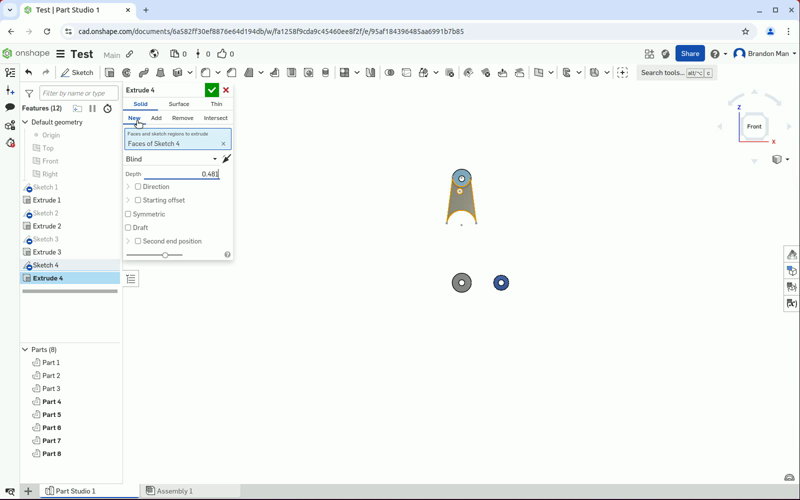
key(enter)
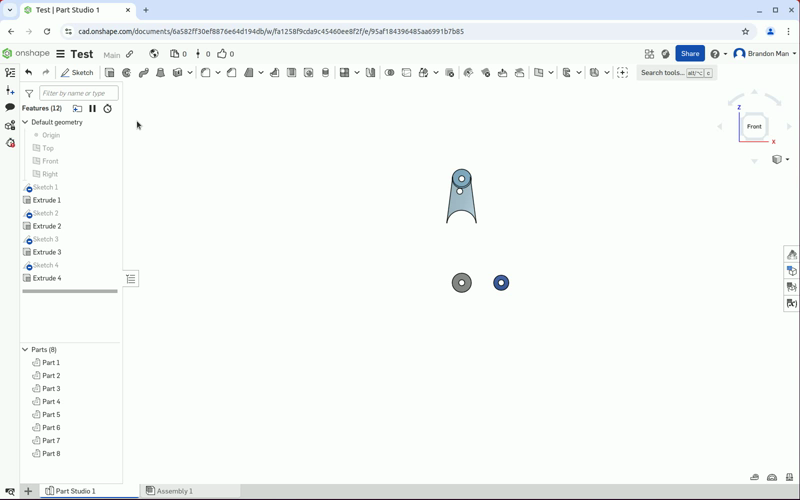
key(shift+h)
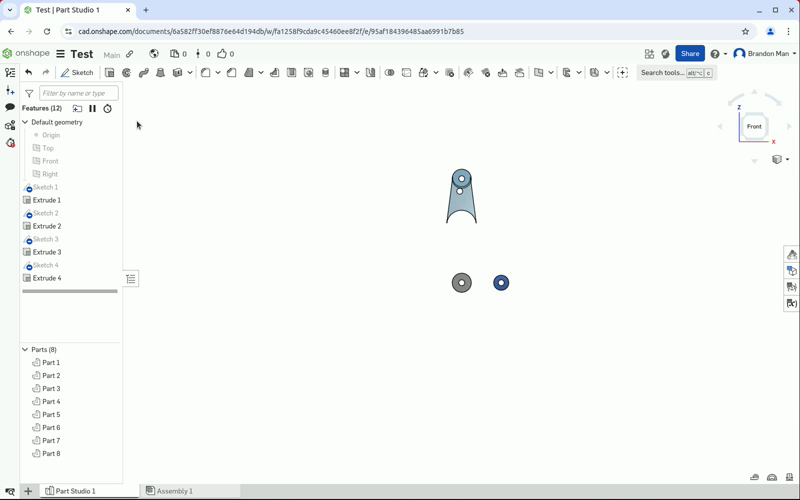
key(shift+h)
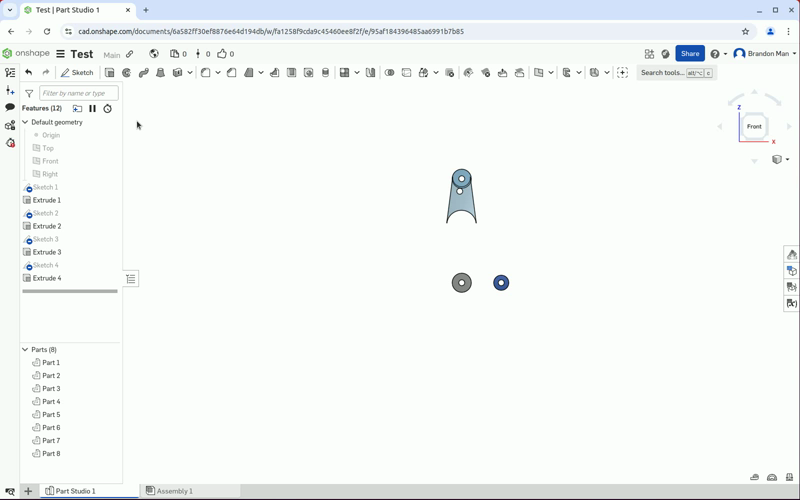
mouse_move(73, 189)
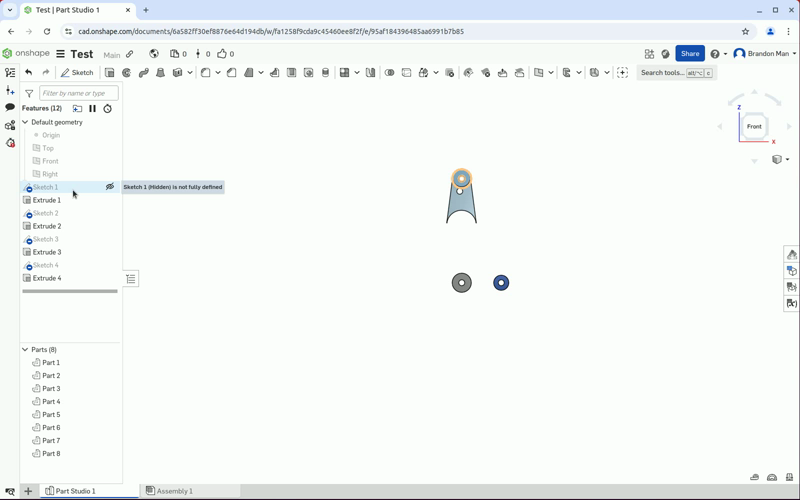
click(73, 189)
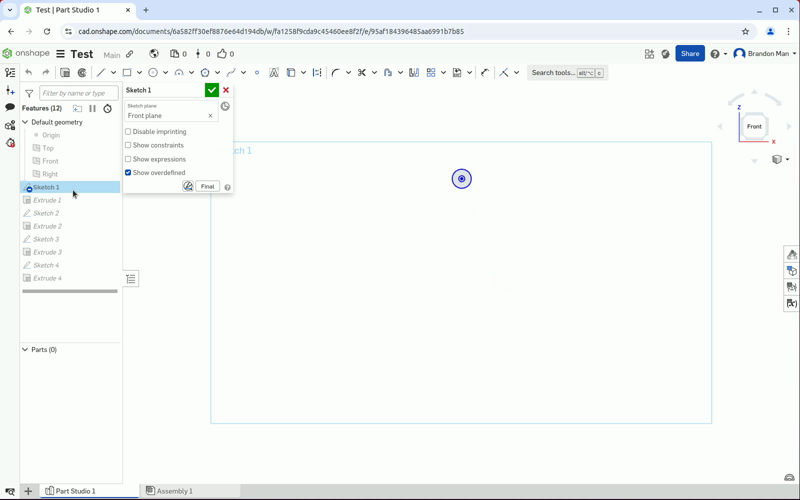
mouse_move(229, 92)
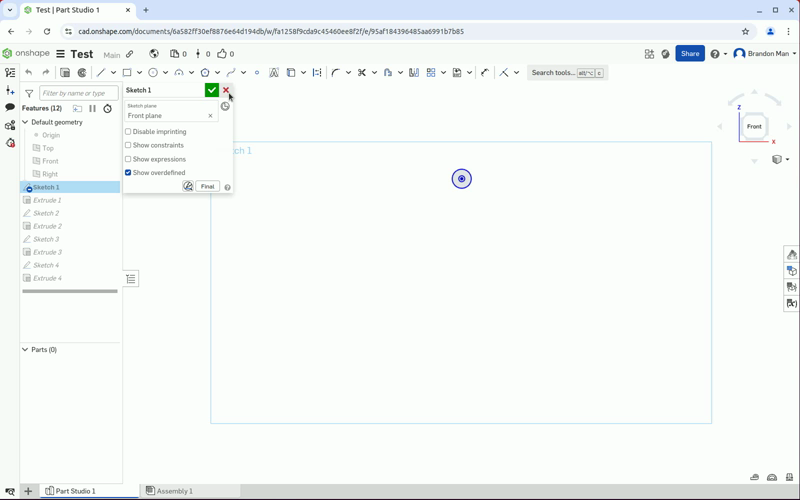
click(229, 92)
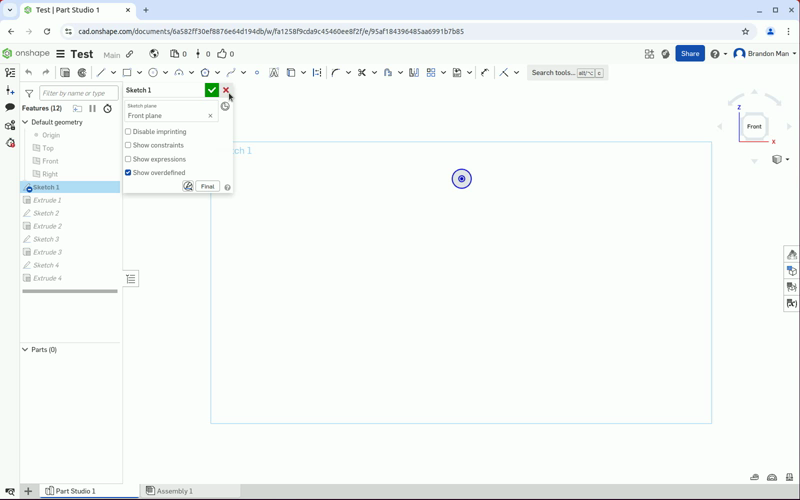
key(shift+s)
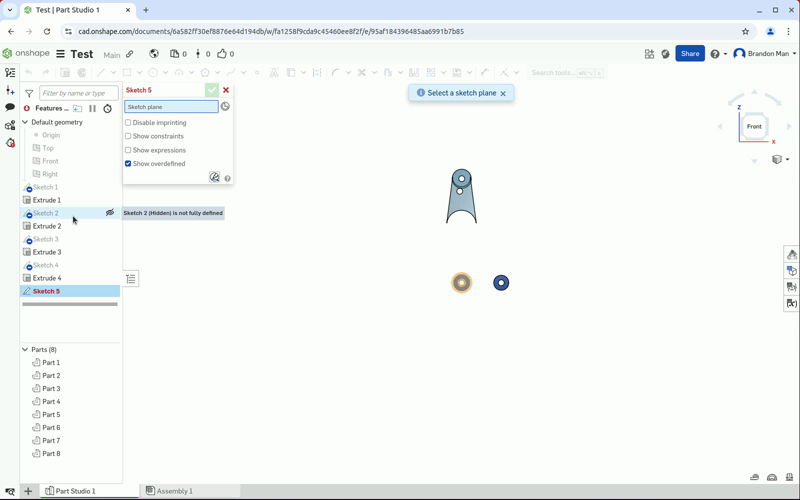
scroll(3)
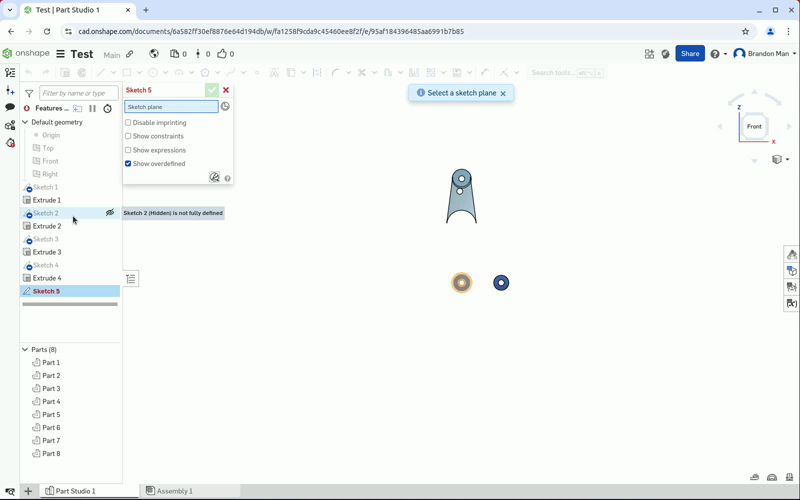
mouse_move(73, 163)
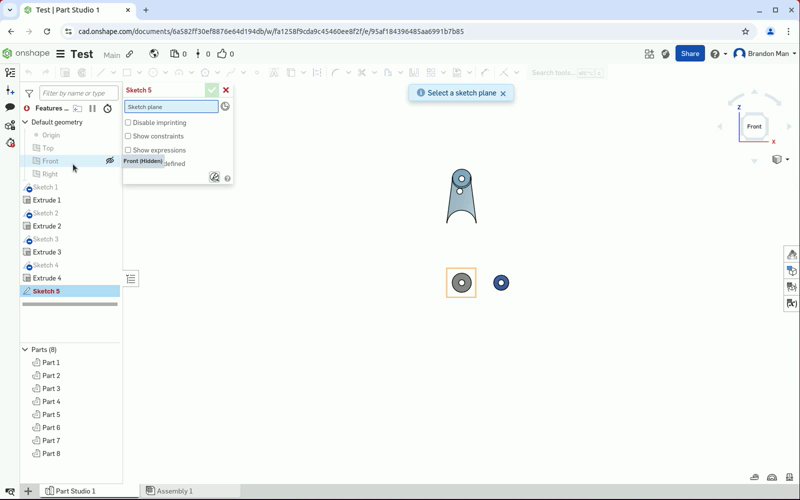
click(73, 163)
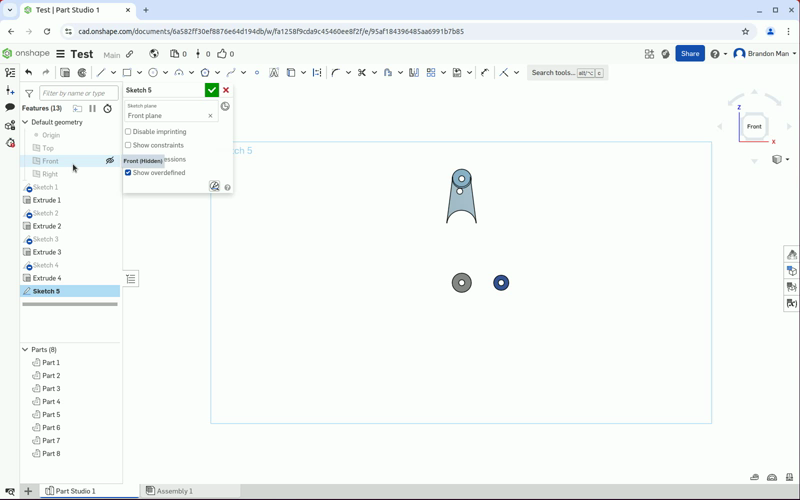
mouse_move(73, 352)
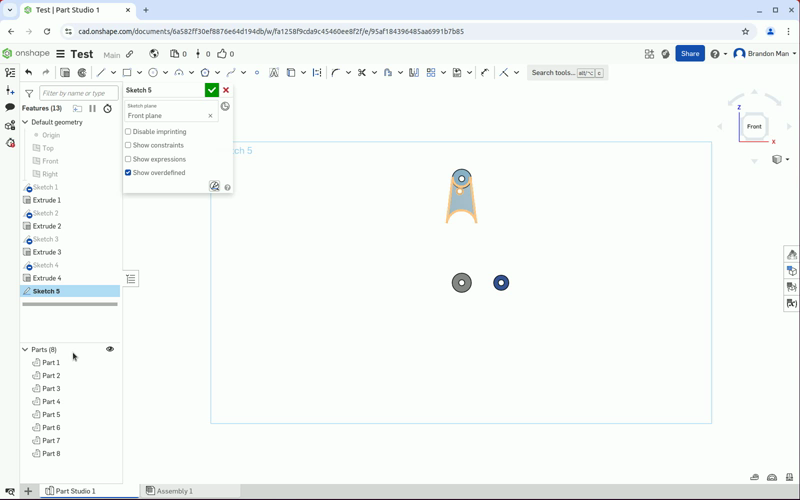
key(y)
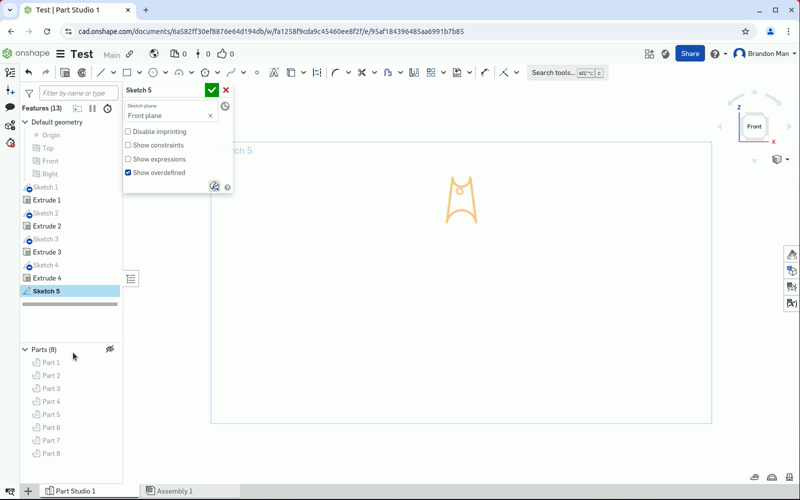
key(l)
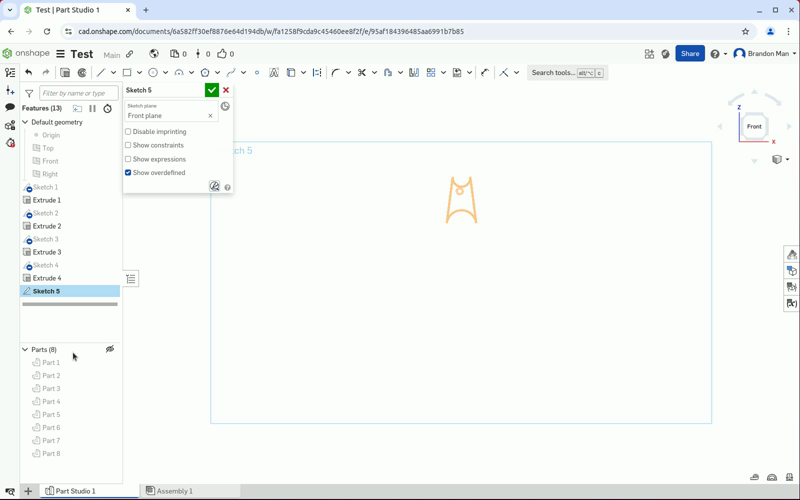
key_down(shift)
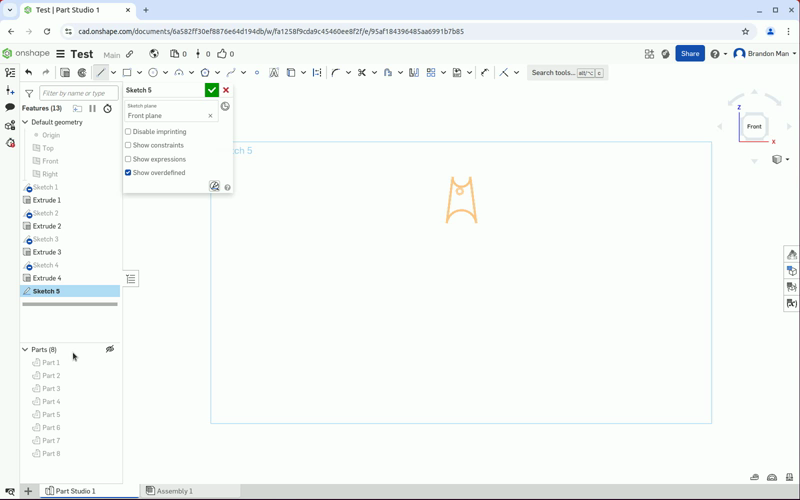
mouse_move(446, 226)
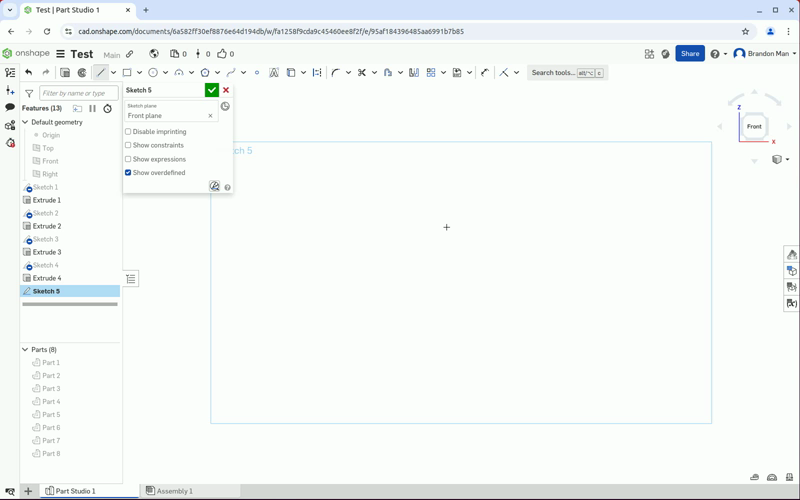
click(446, 226)
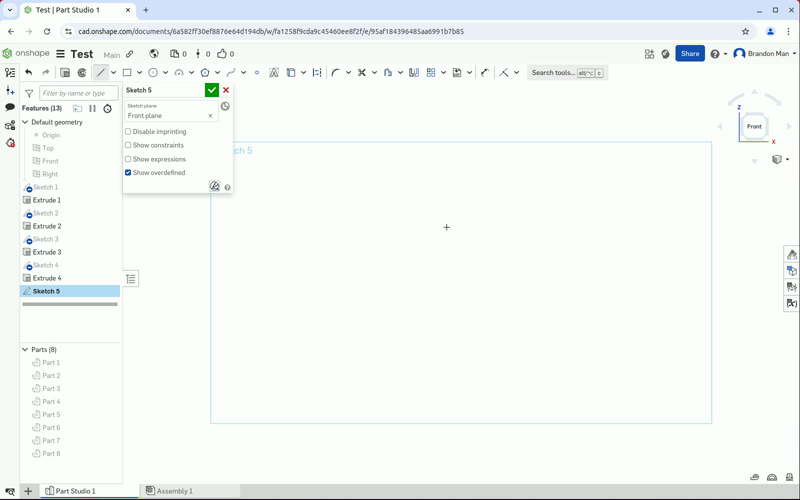
key_up(shift)
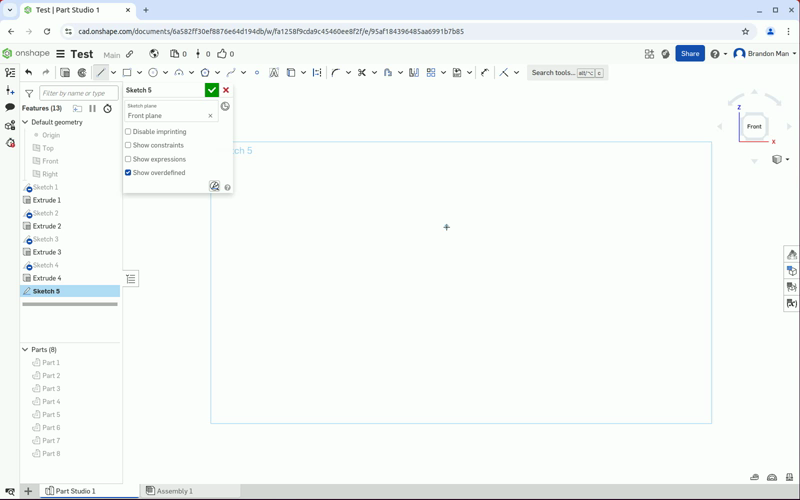
key_down(shift)
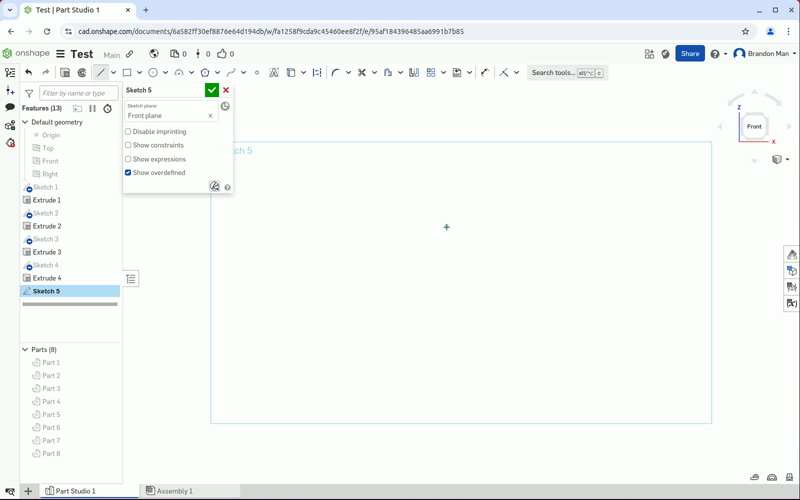
mouse_move(476, 226)
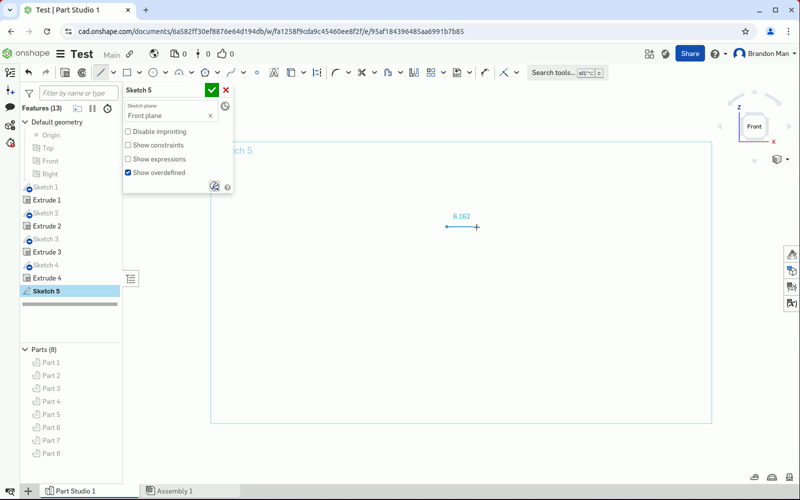
mouse_move(452, 284)
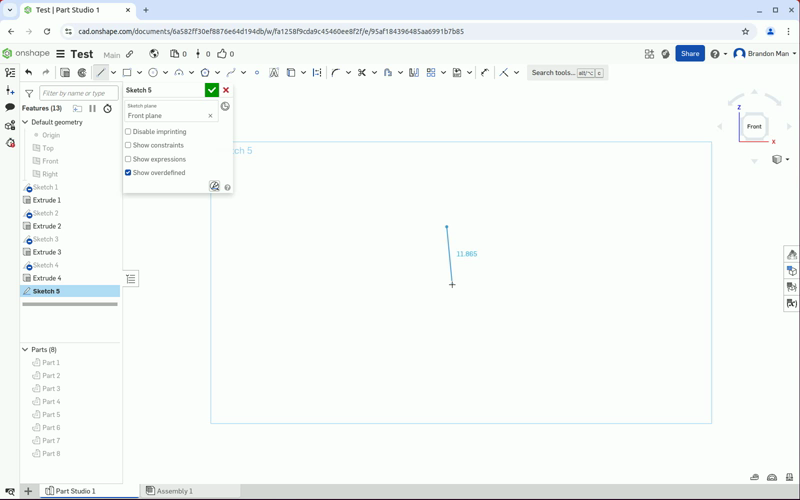
click(452, 284)
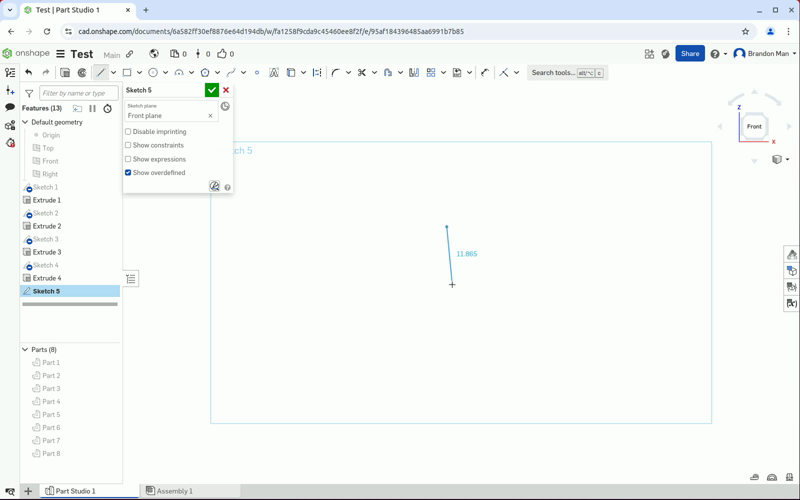
key_up(shift)
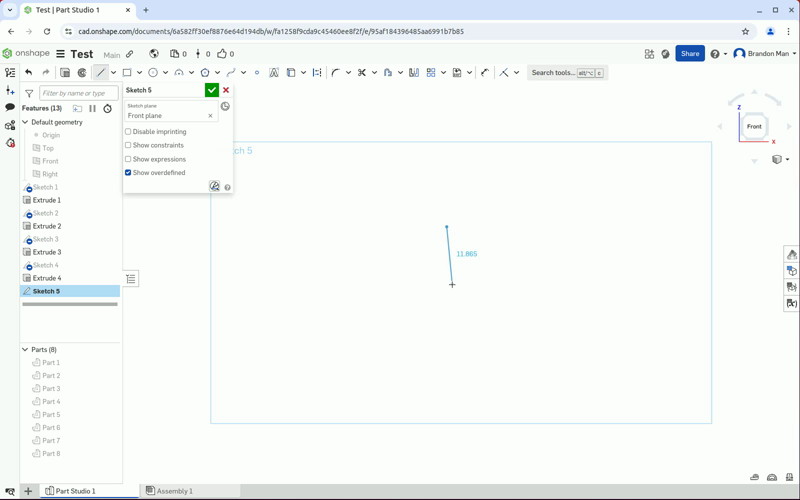
key(esc)
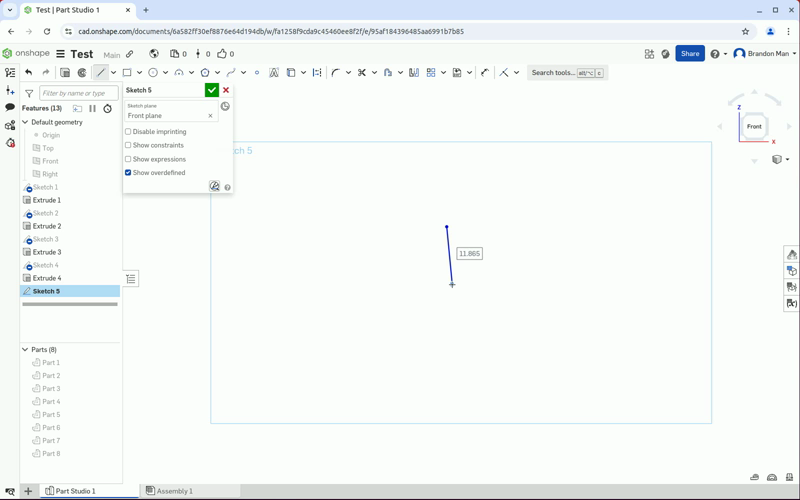
key(a)
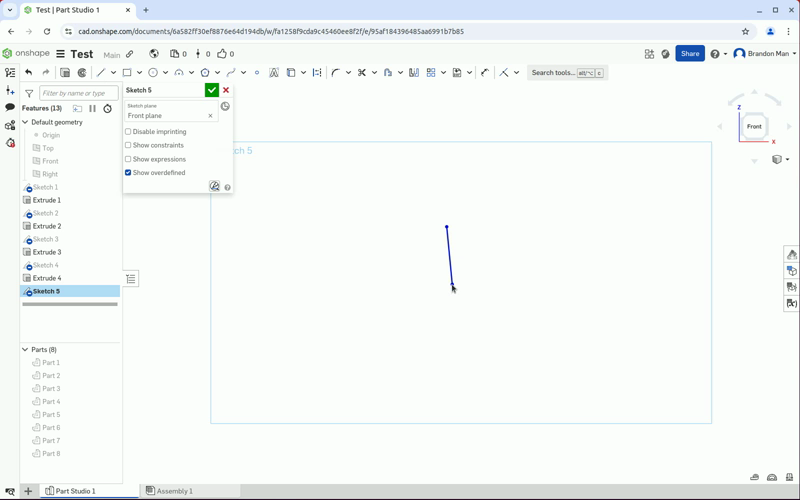
mouse_move(452, 284)
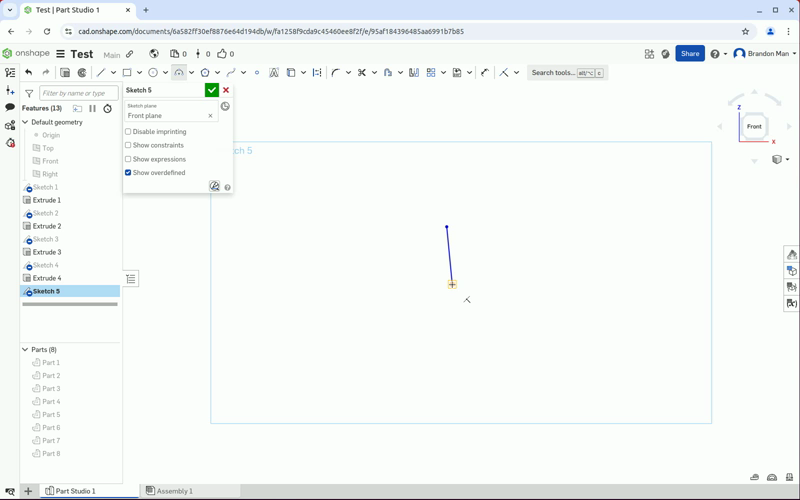
click(452, 284)
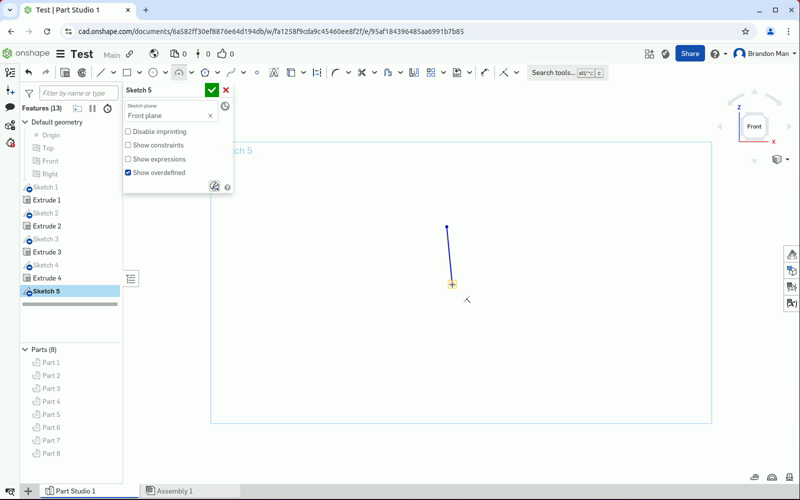
key_down(shift)
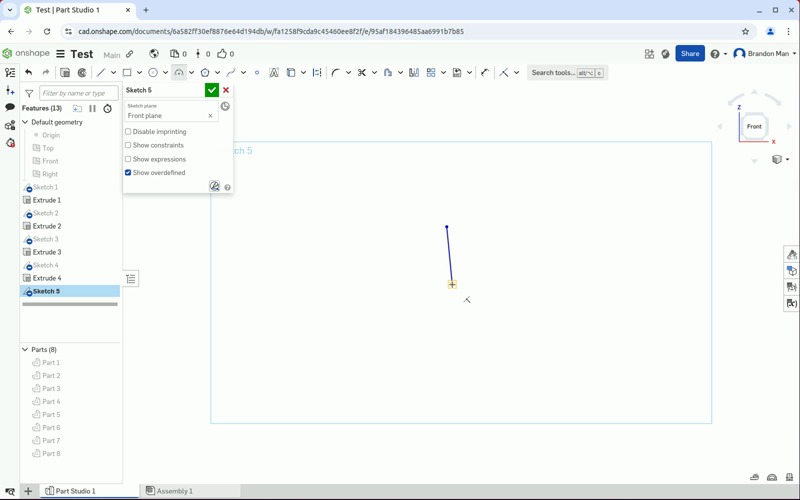
mouse_move(461, 291)
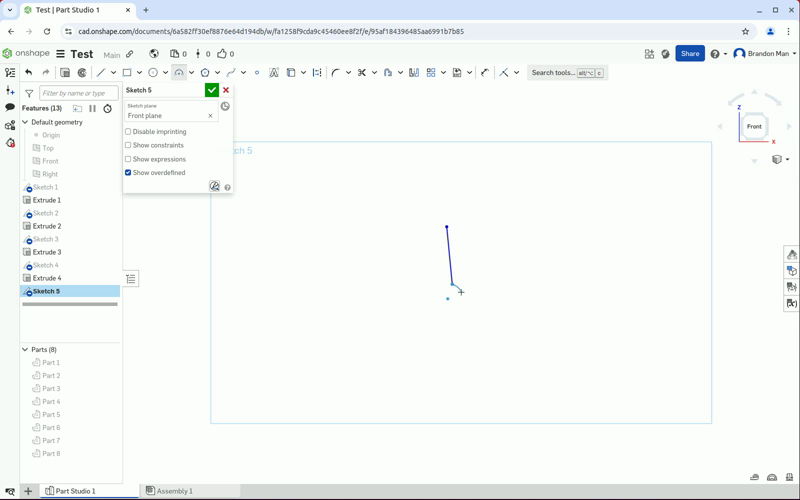
click(461, 291)
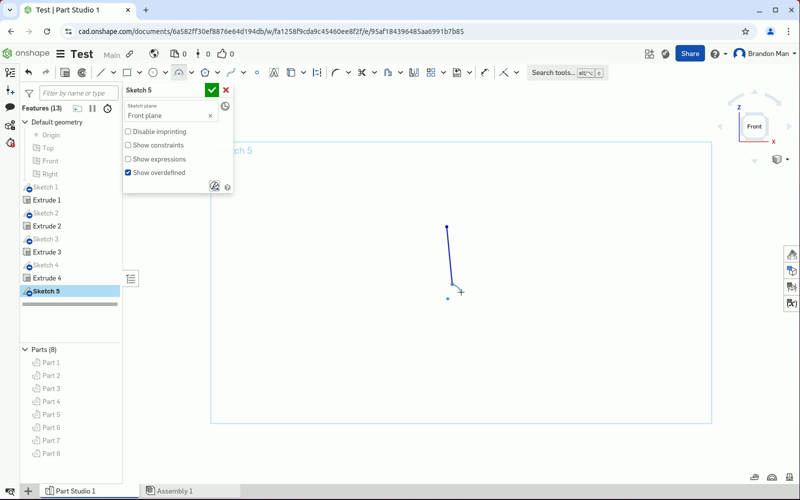
mouse_move(466, 276)
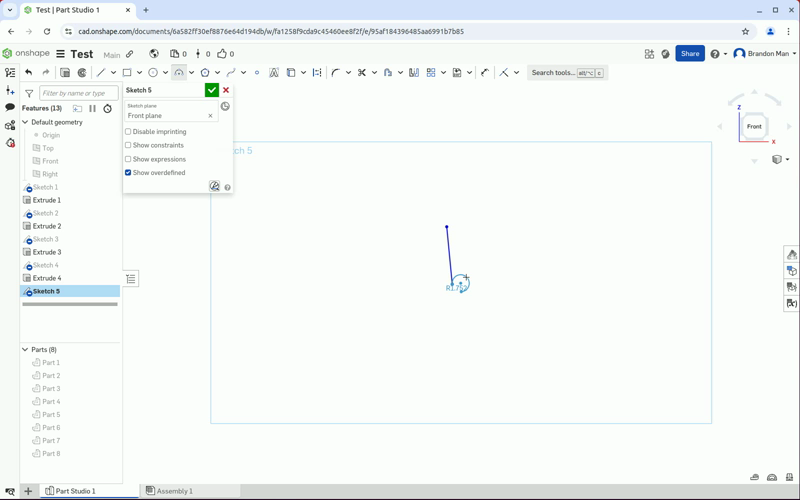
click(466, 276)
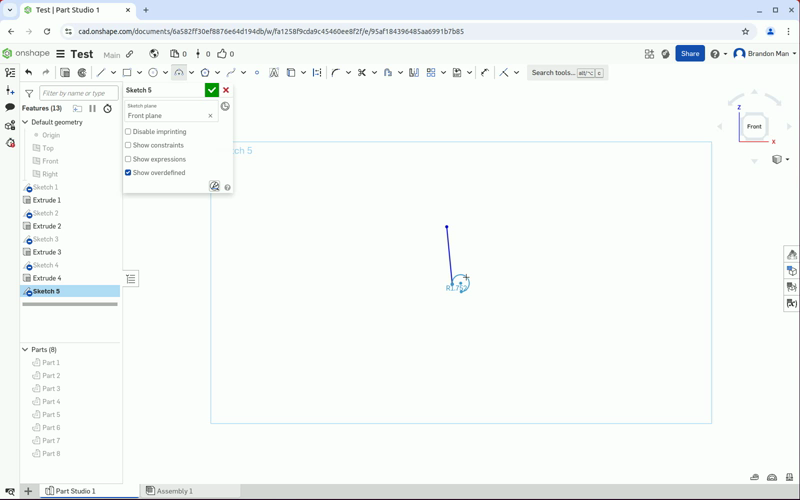
key_up(shift)
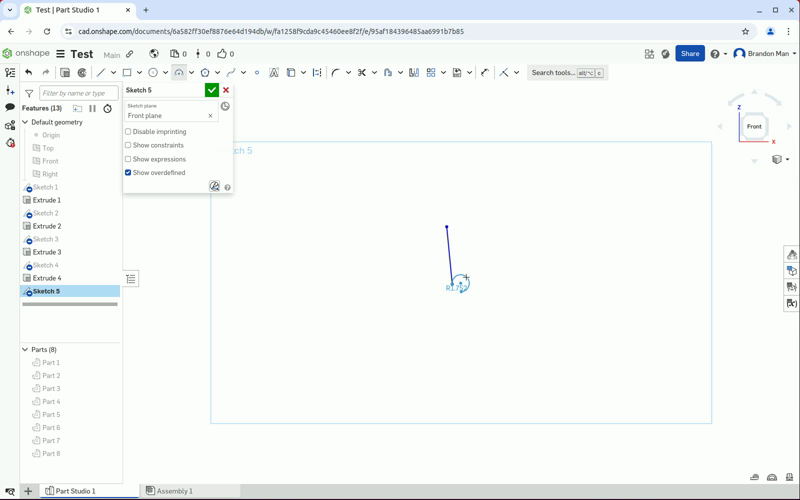
key(esc)
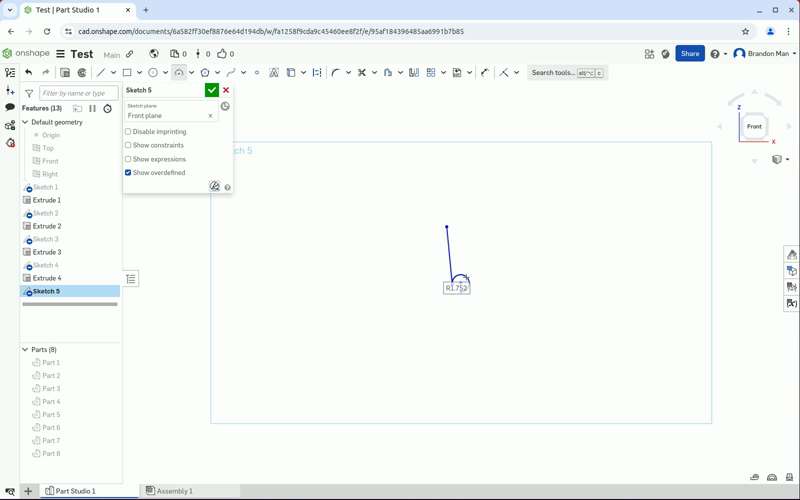
key(l)
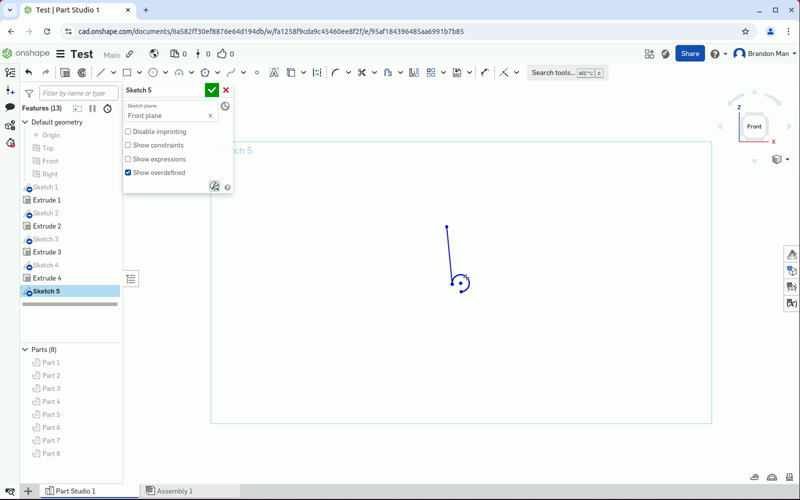
mouse_move(461, 291)
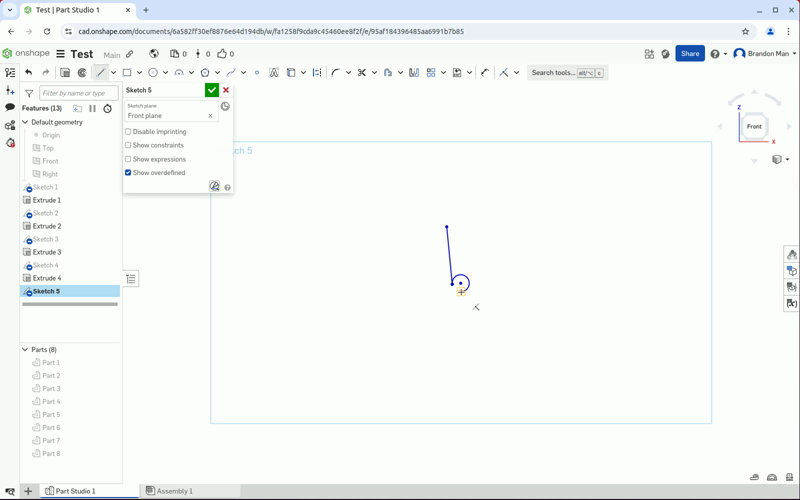
click(461, 291)
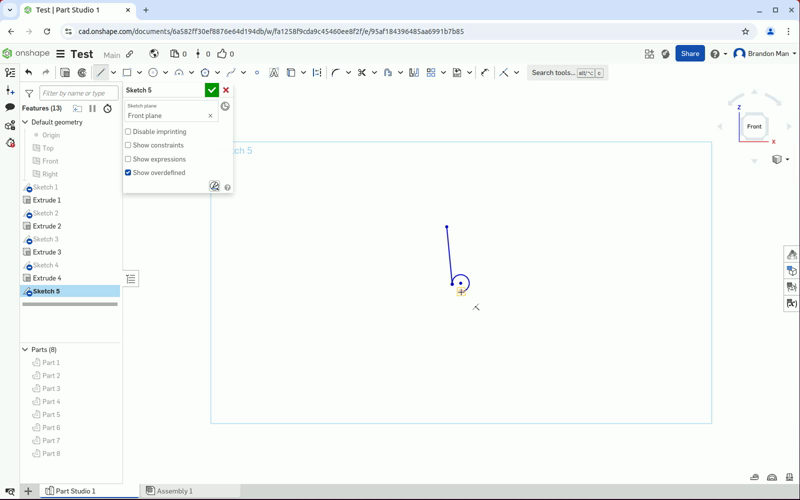
key_down(shift)
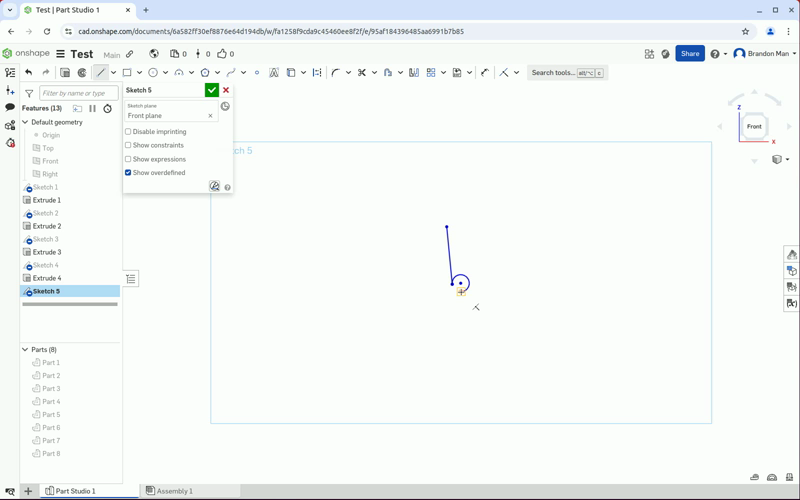
mouse_move(491, 291)
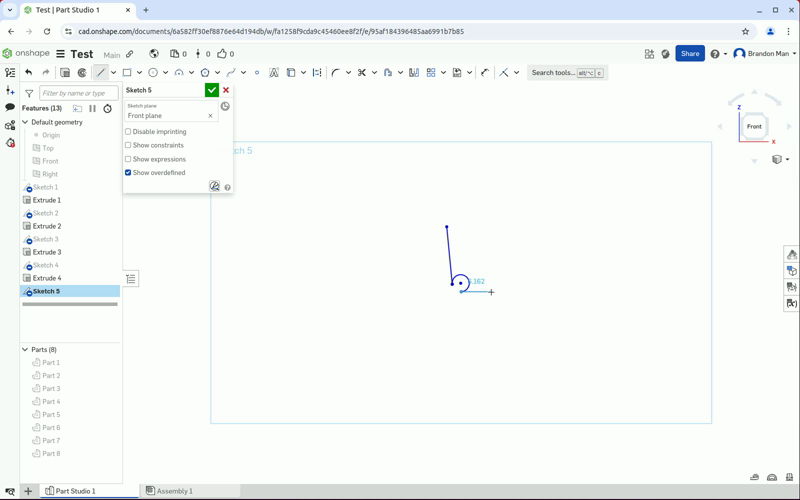
mouse_move(502, 290)
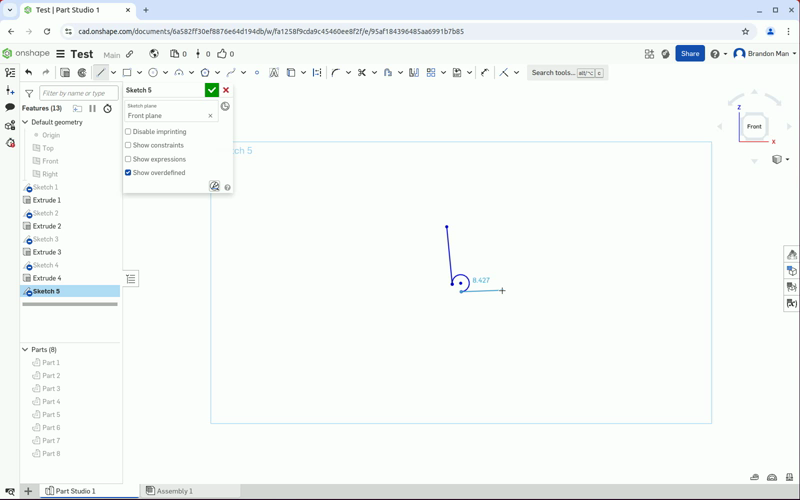
click(502, 290)
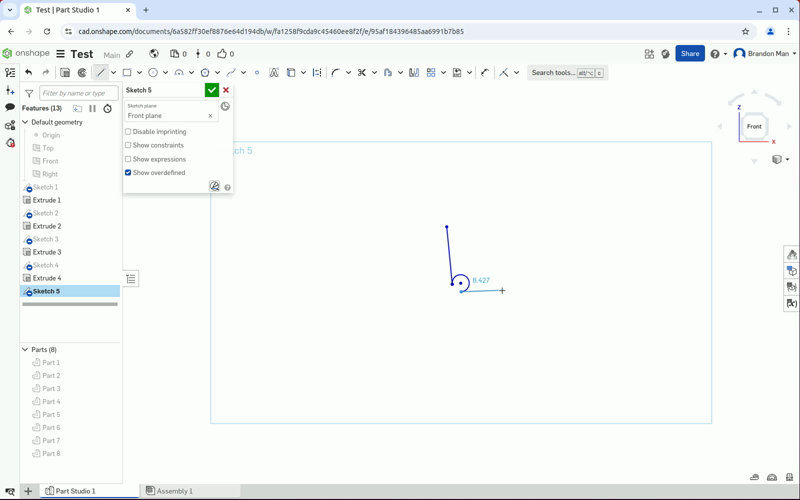
key_up(shift)
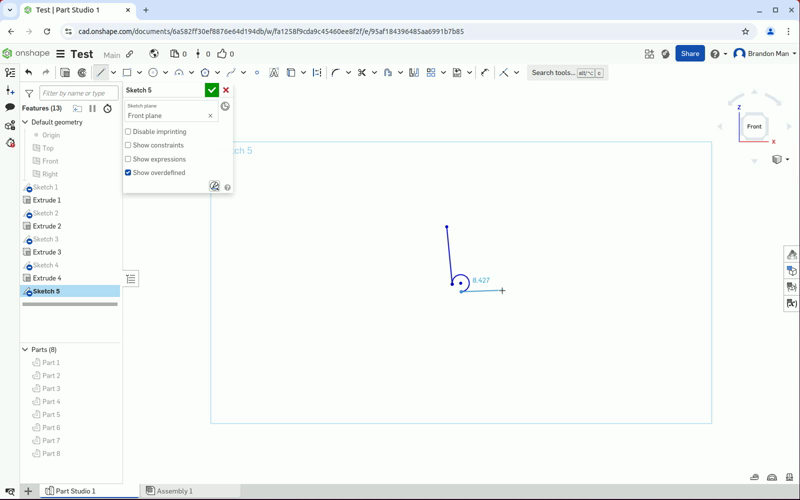
key(esc)
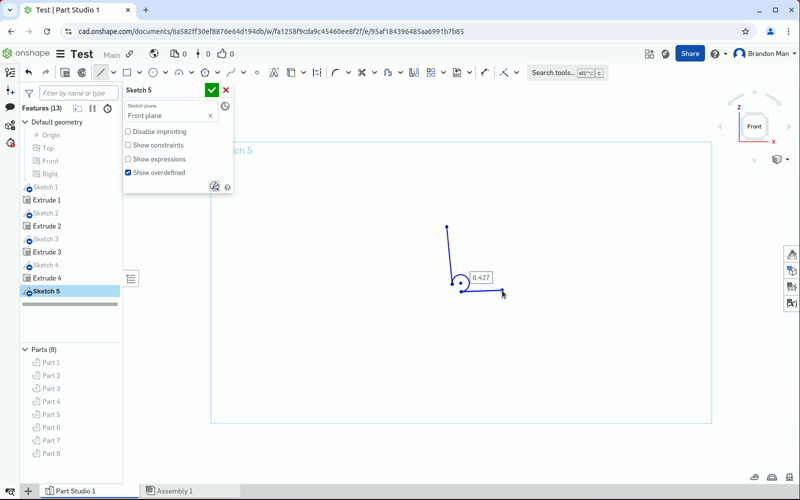
key(a)
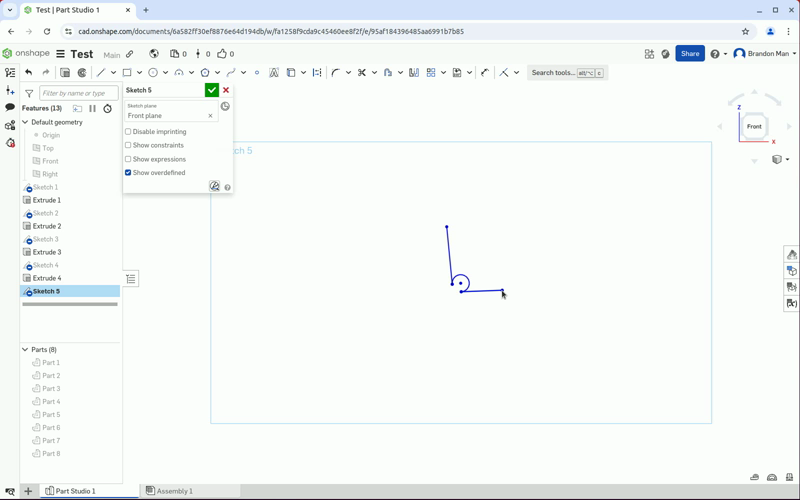
mouse_move(502, 290)
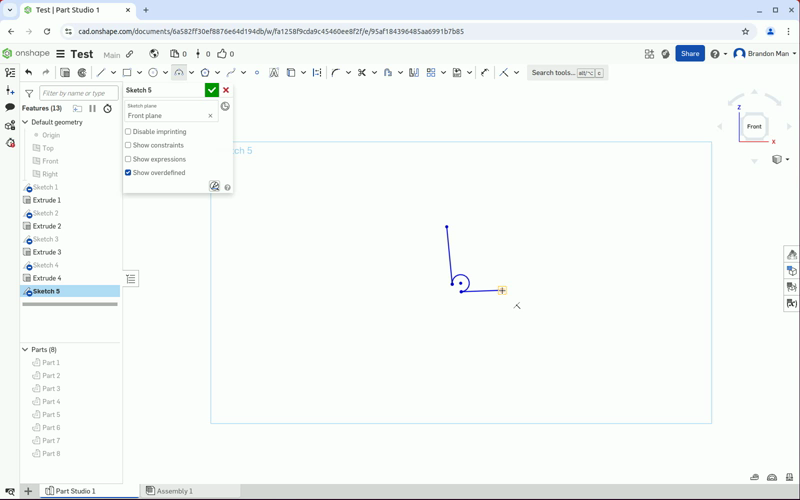
click(502, 290)
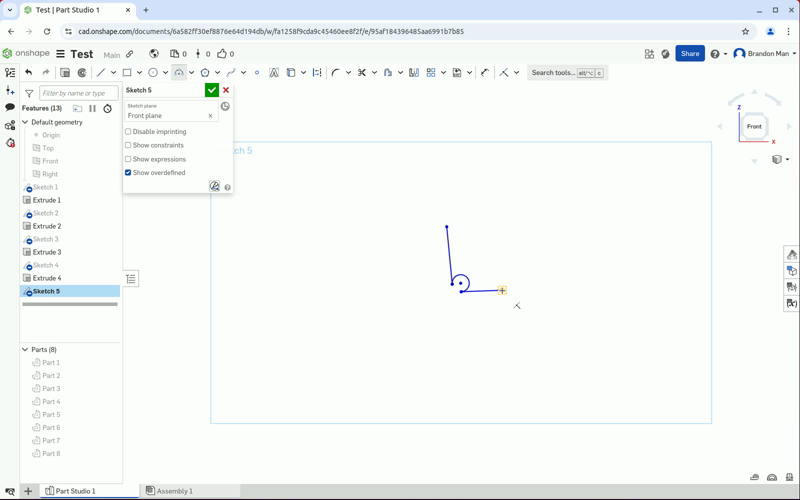
key_down(shift)
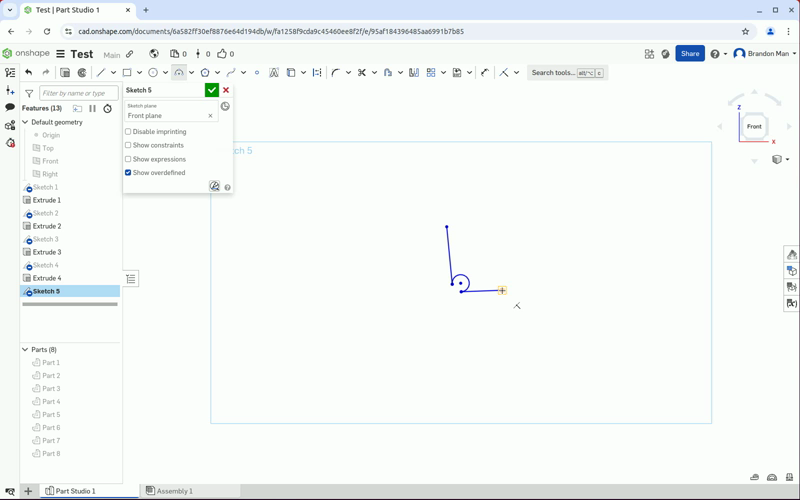
mouse_move(502, 276)
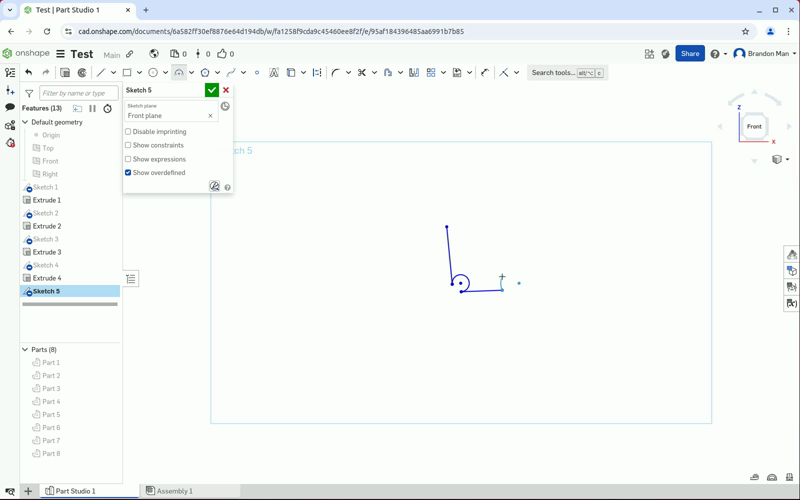
click(502, 276)
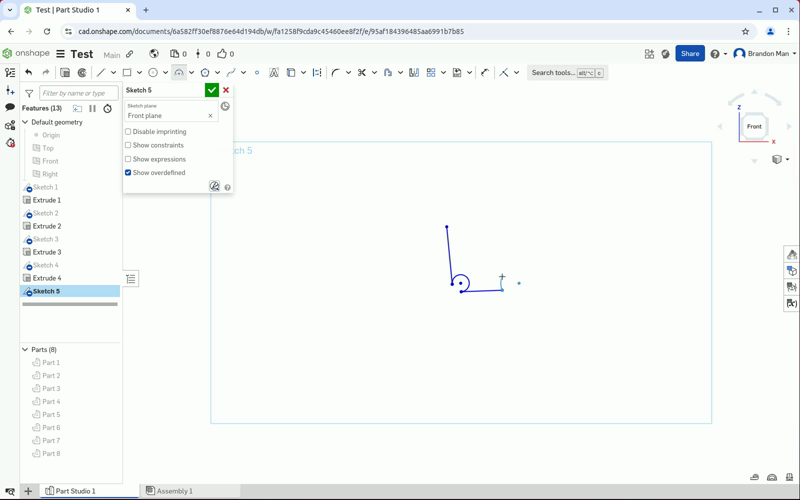
mouse_move(494, 282)
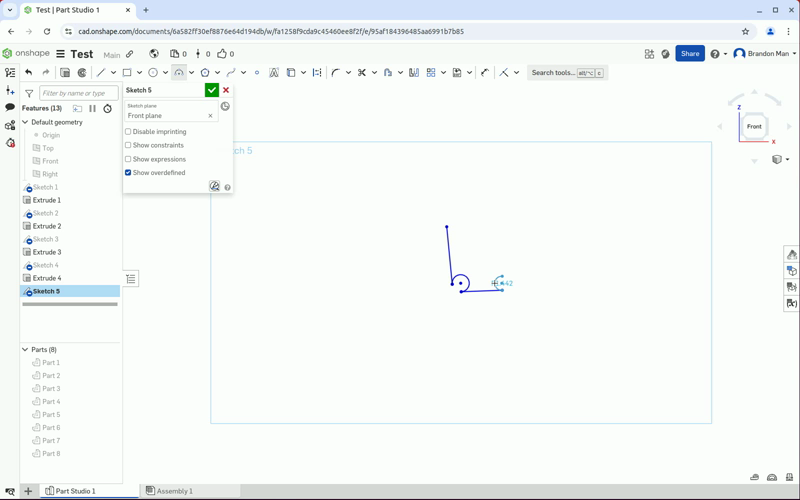
click(494, 282)
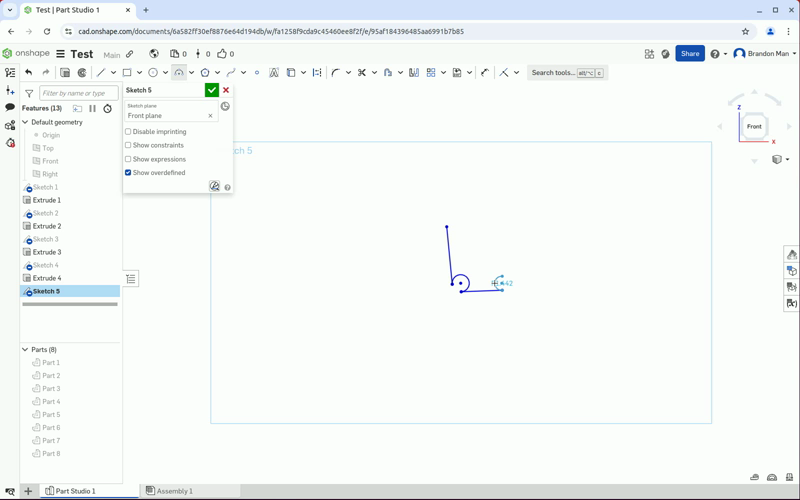
key_up(shift)
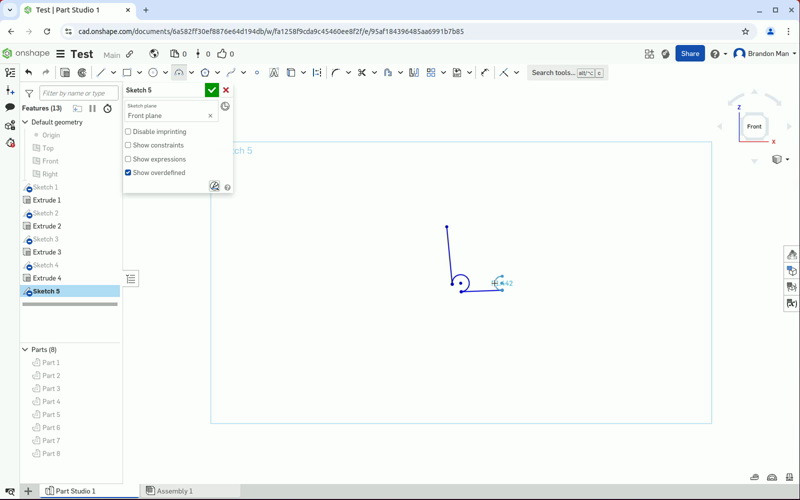
key(esc)
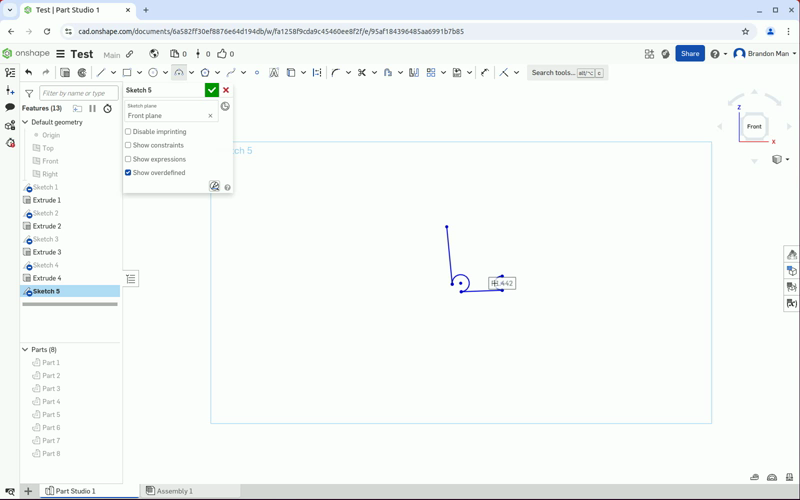
key(l)
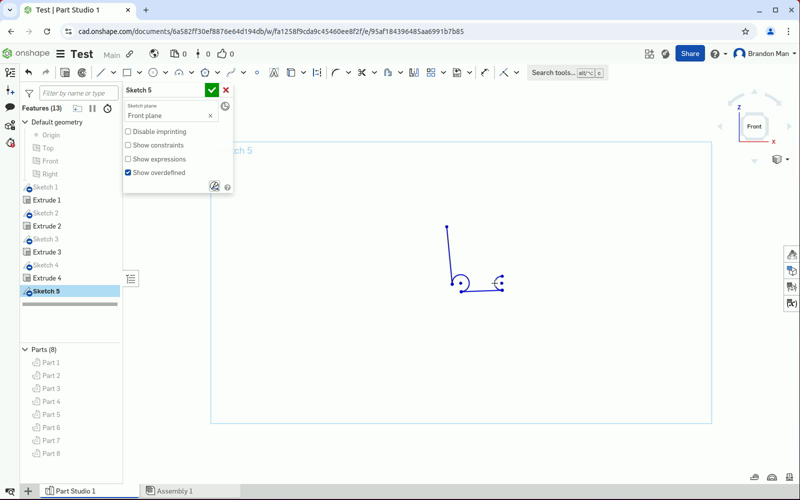
mouse_move(502, 276)
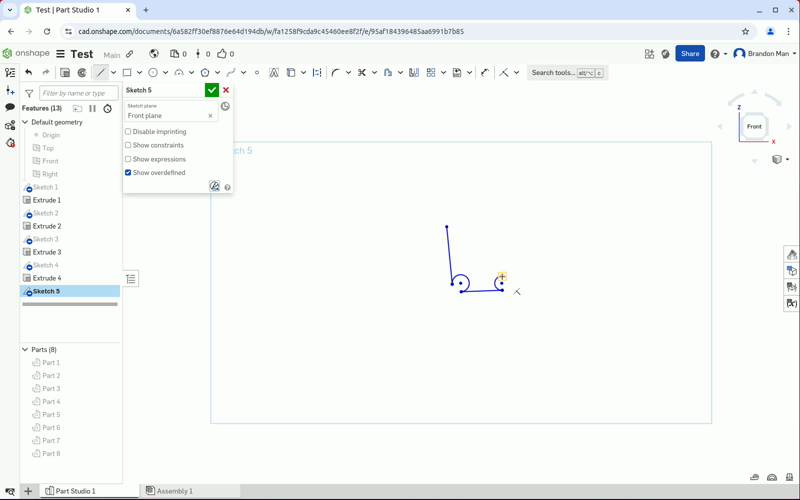
click(502, 276)
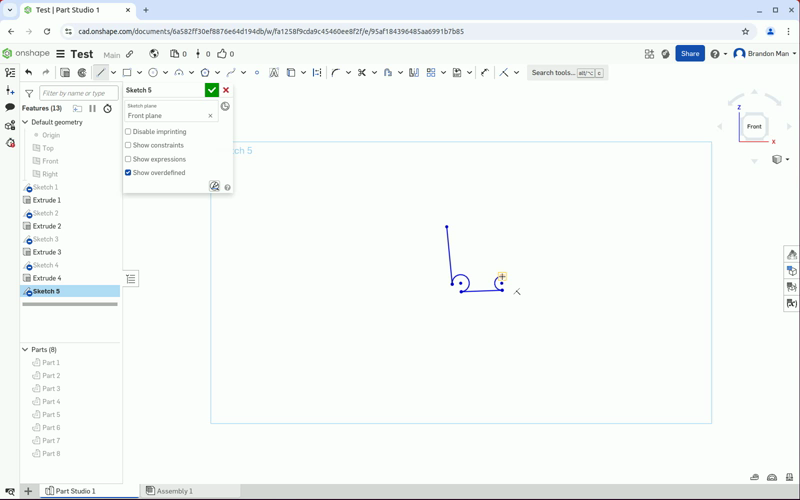
key_down(shift)
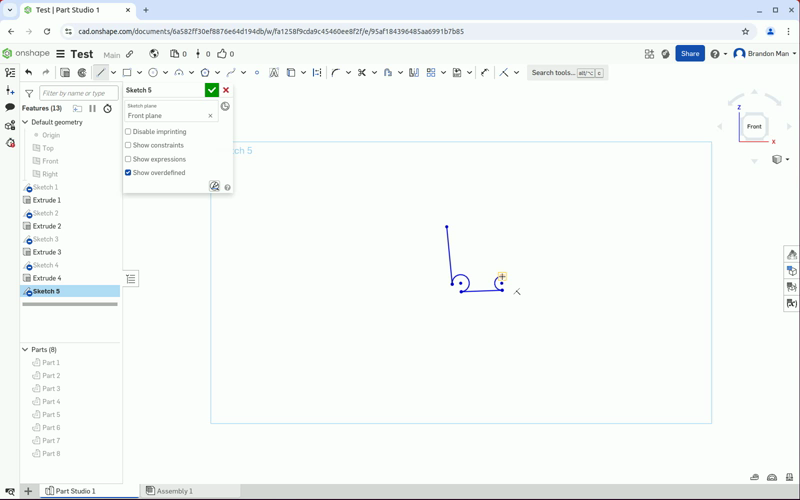
mouse_move(532, 276)
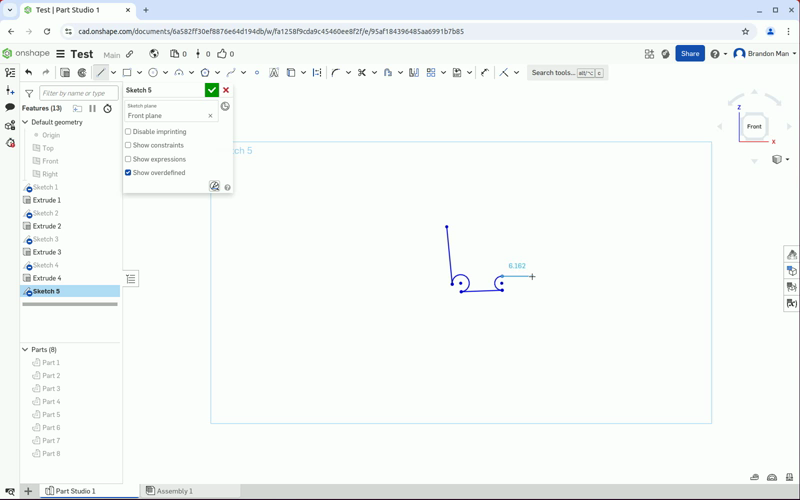
mouse_move(478, 275)
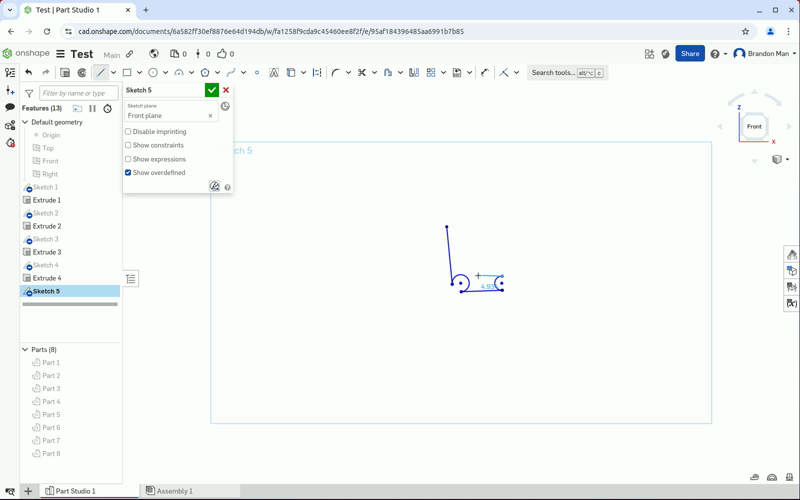
click(478, 275)
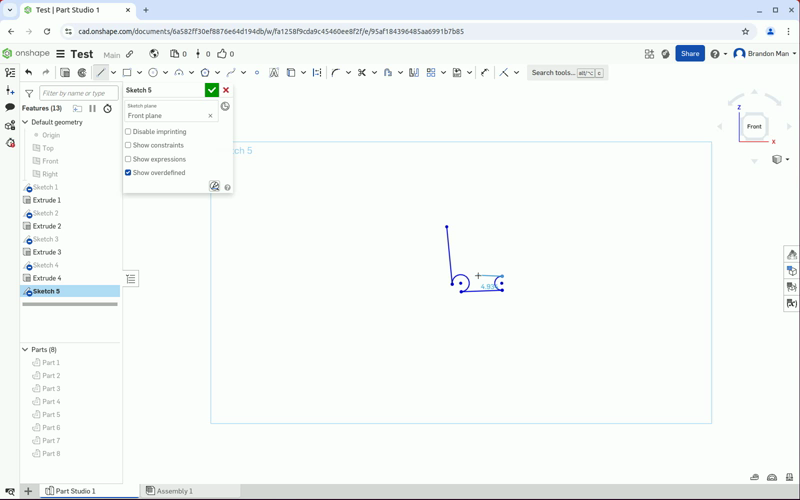
key_up(shift)
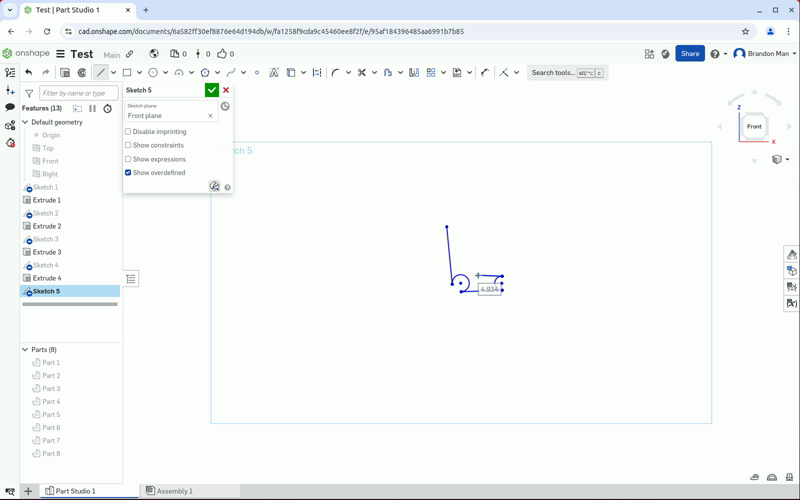
key(esc)
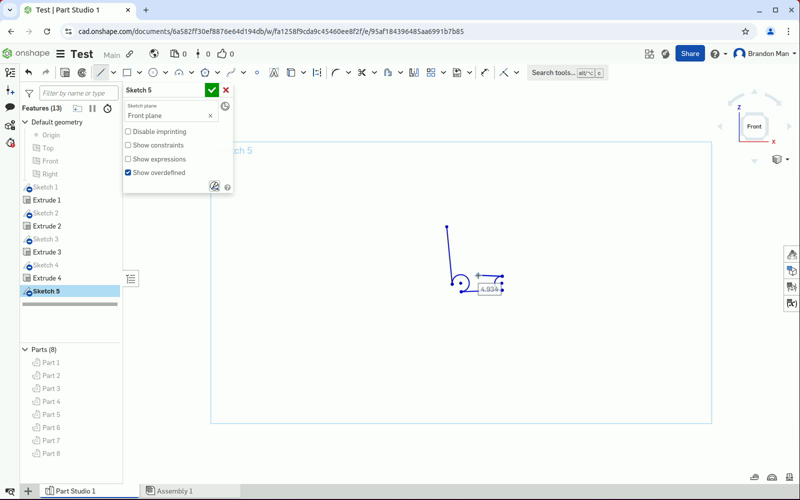
key(a)
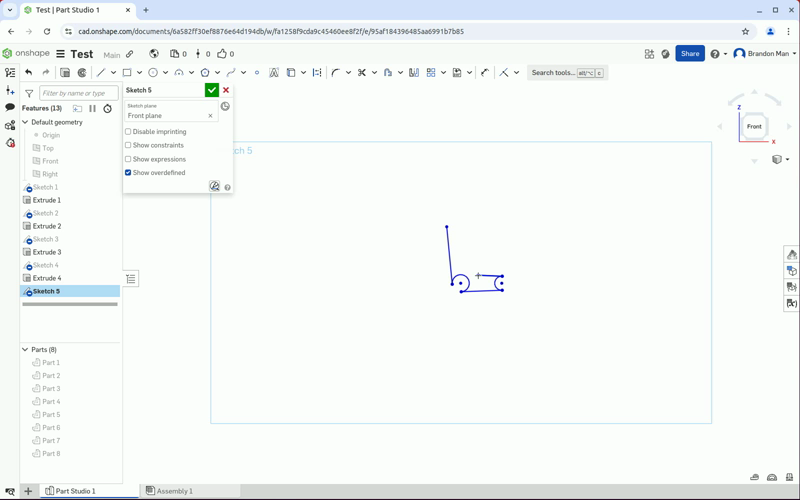
mouse_move(478, 275)
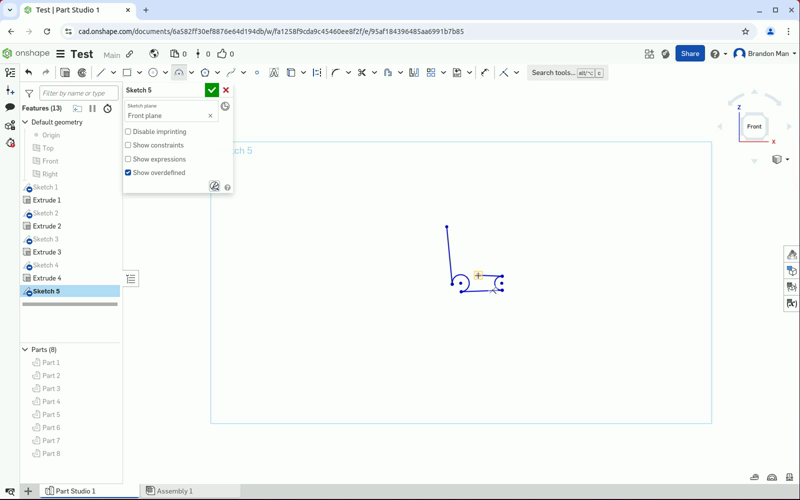
click(478, 275)
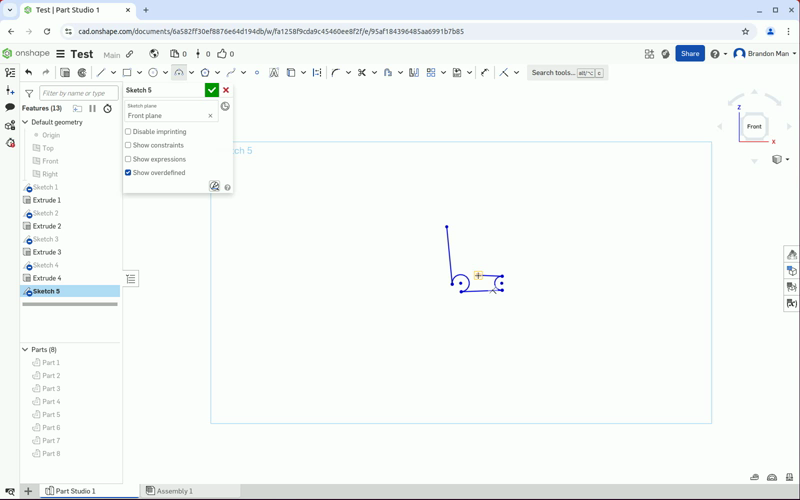
key_down(shift)
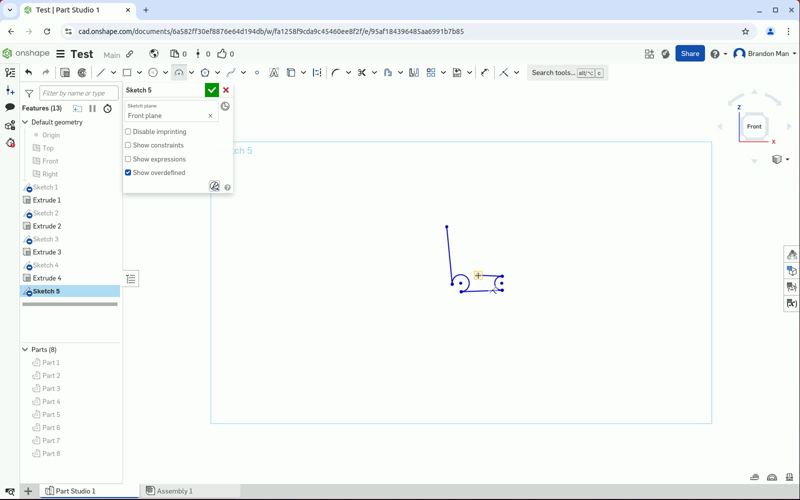
mouse_move(471, 267)
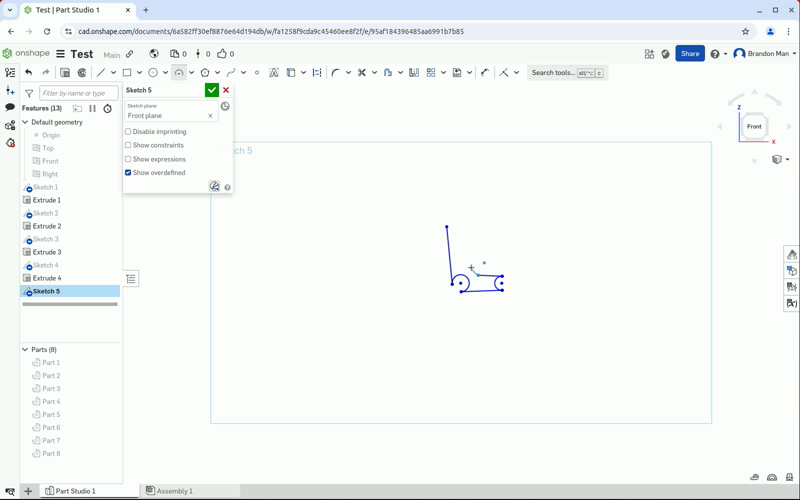
click(471, 267)
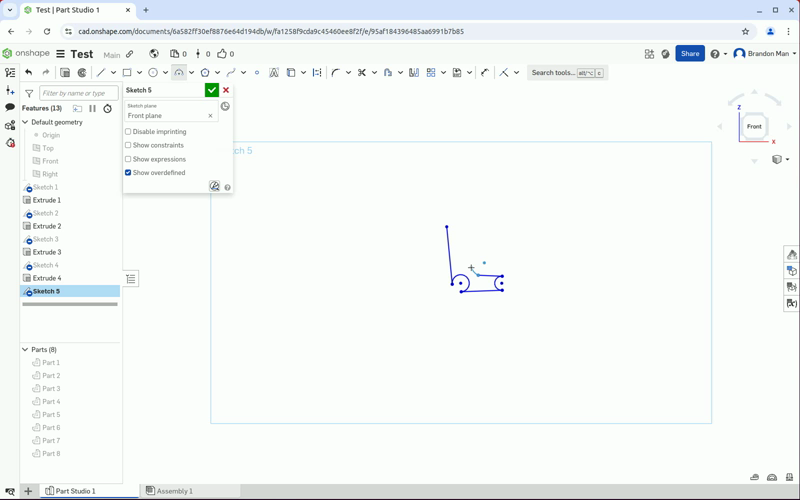
mouse_move(472, 272)
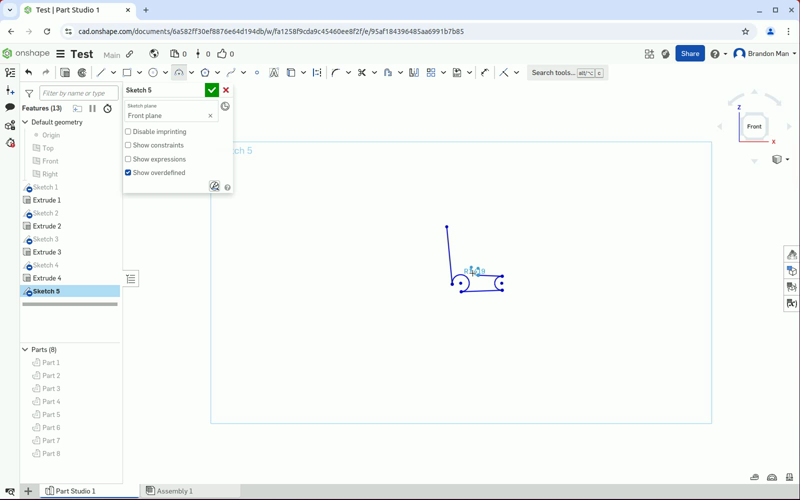
click(472, 272)
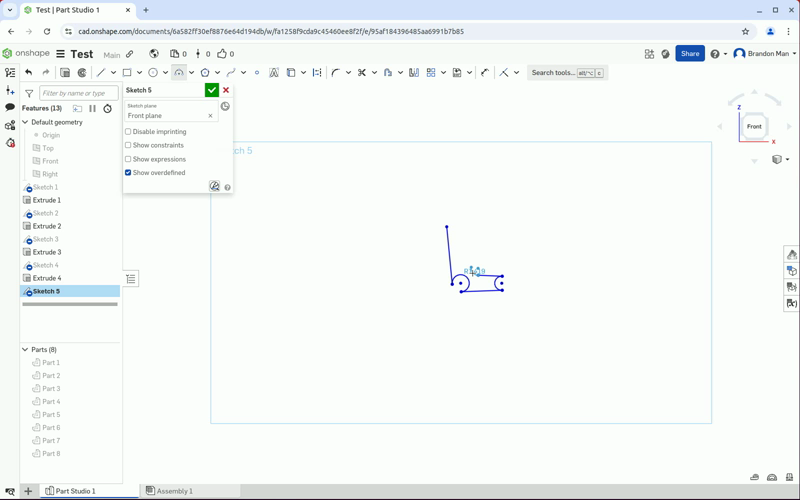
key_up(shift)
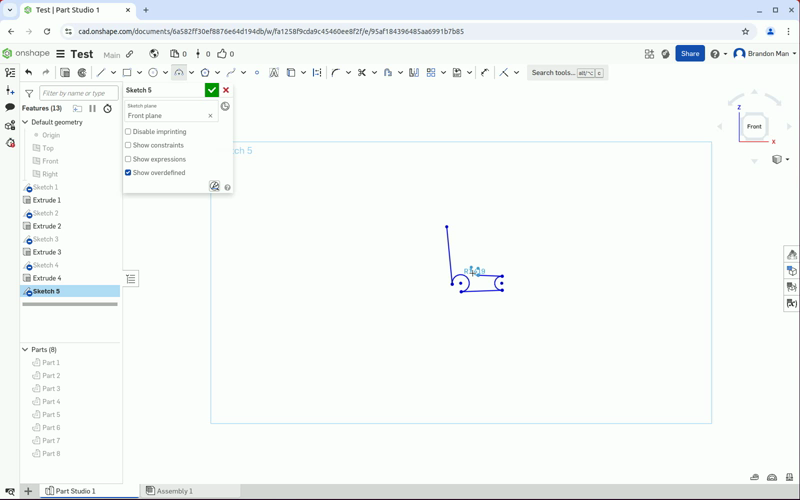
key(esc)
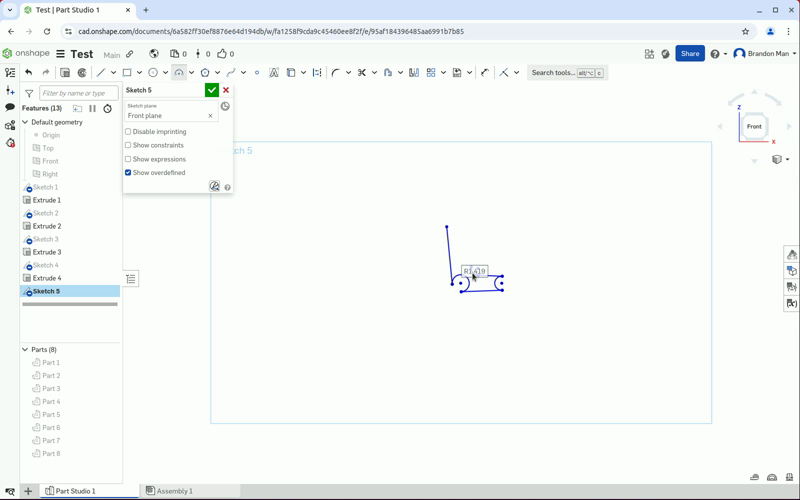
key(l)
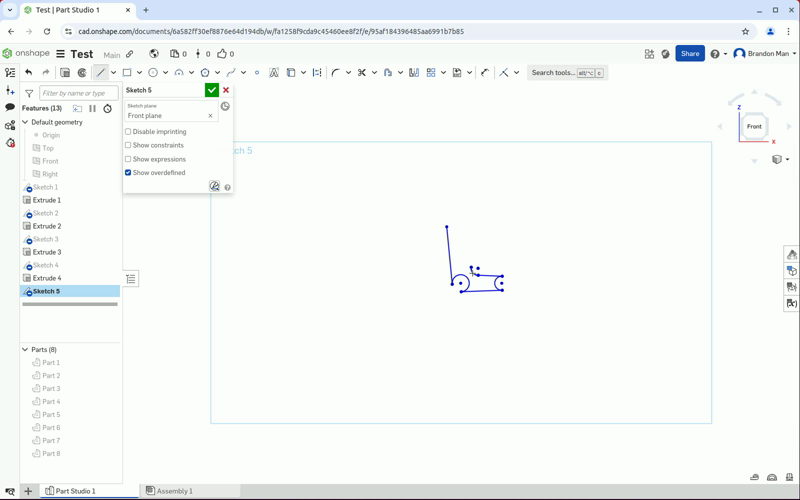
mouse_move(471, 267)
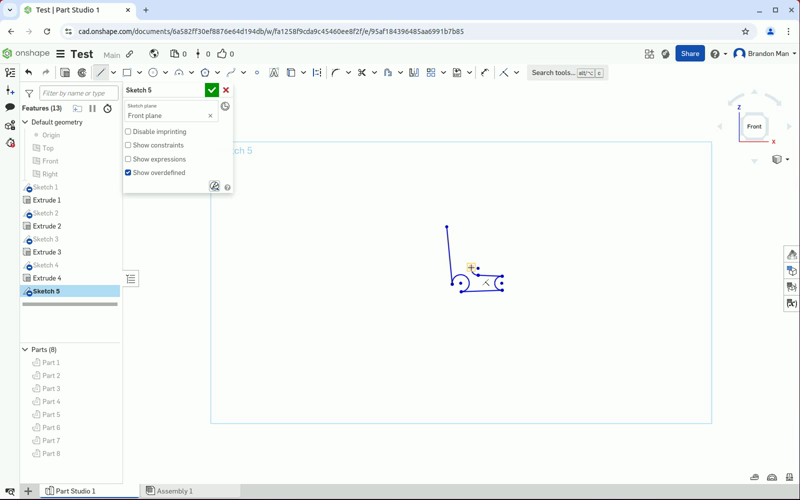
click(471, 267)
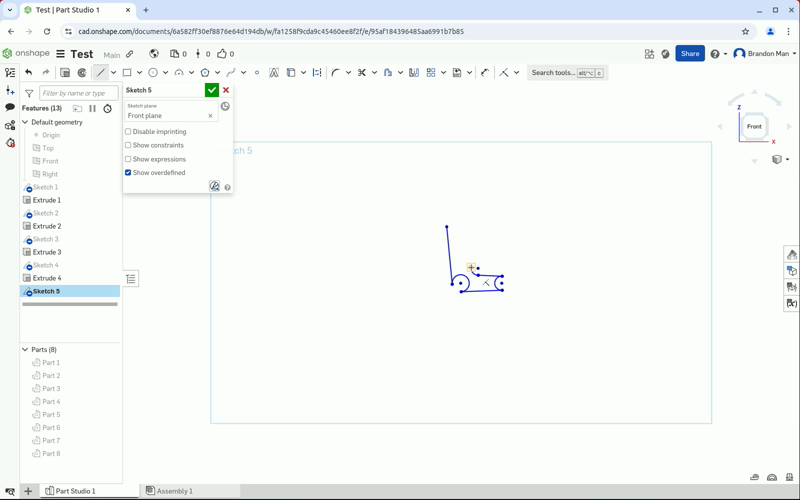
key_down(shift)
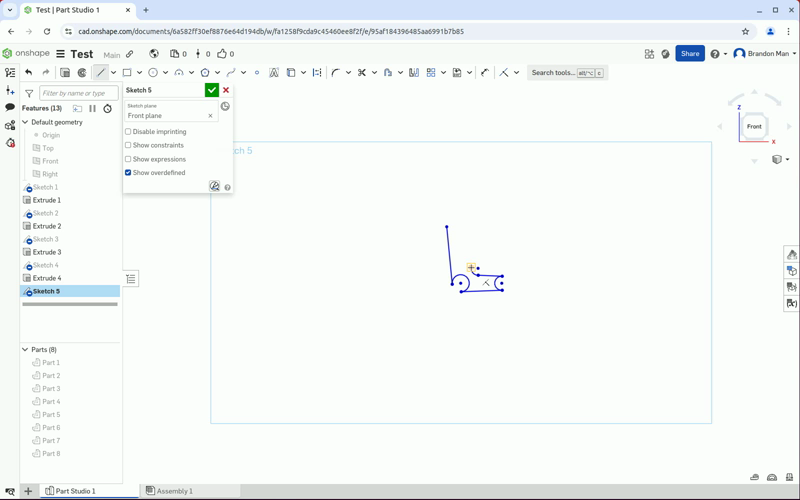
mouse_move(501, 267)
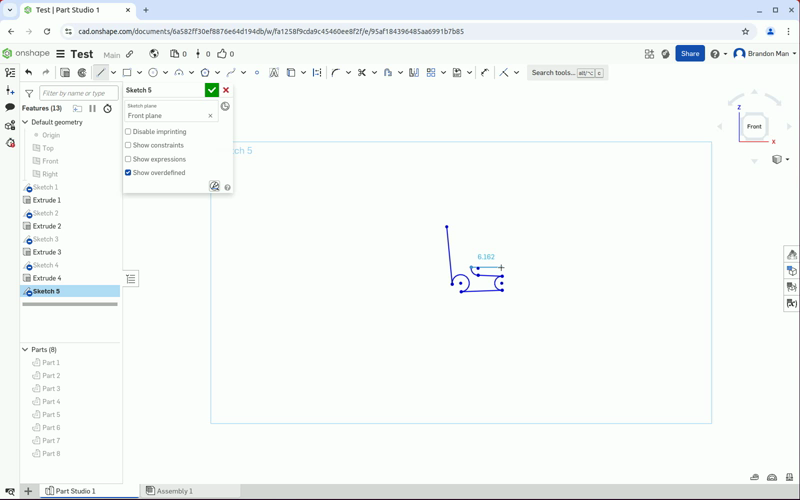
mouse_move(475, 226)
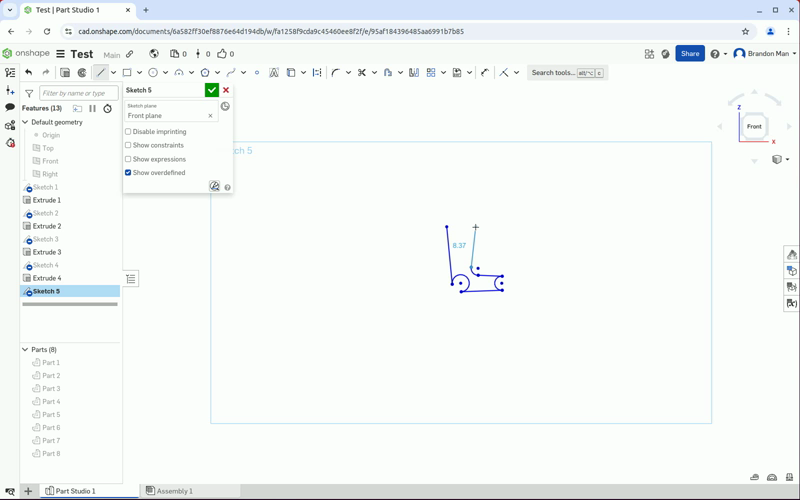
click(475, 226)
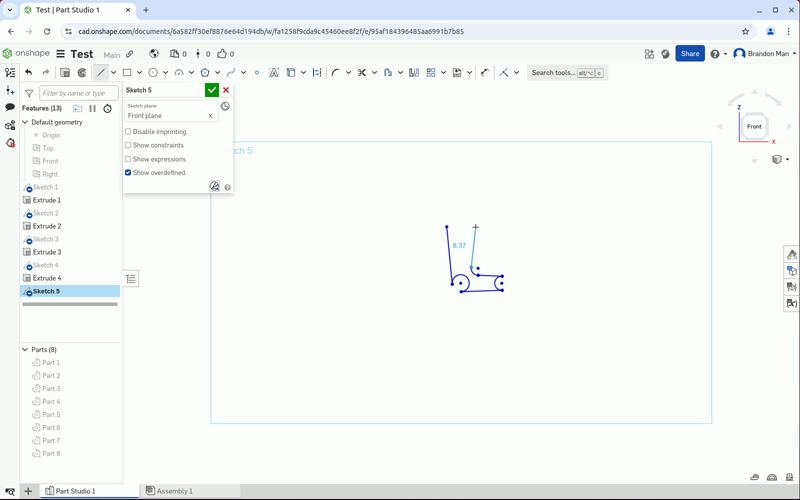
key_up(shift)
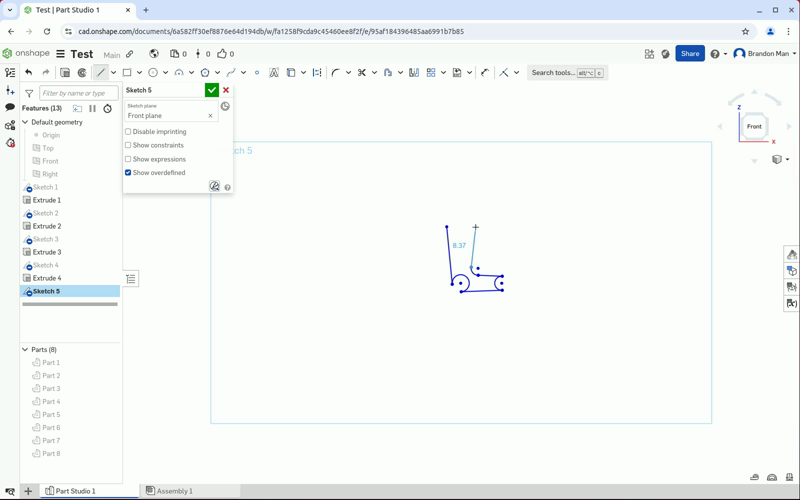
key(esc)
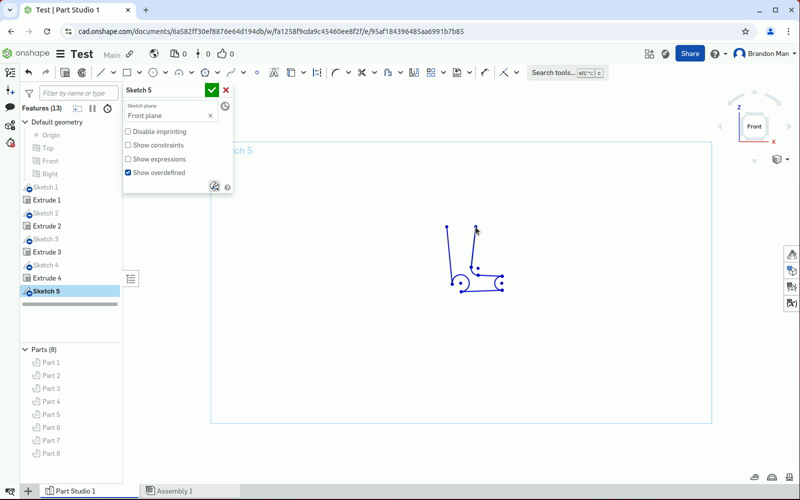
key(a)
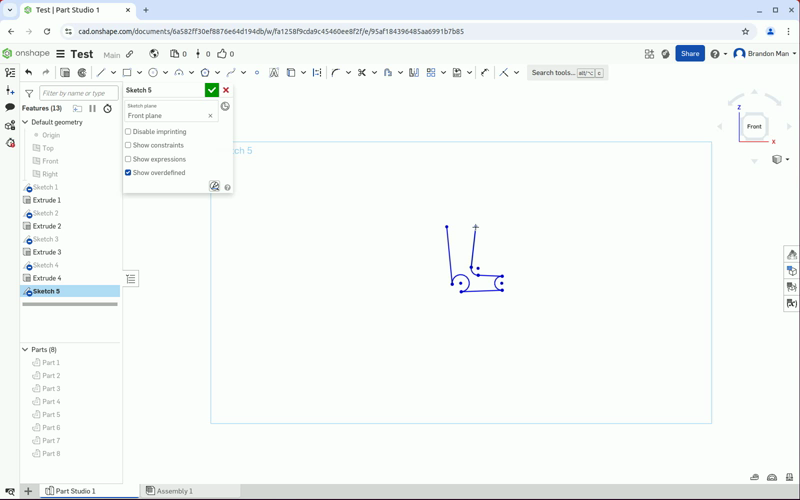
mouse_move(475, 226)
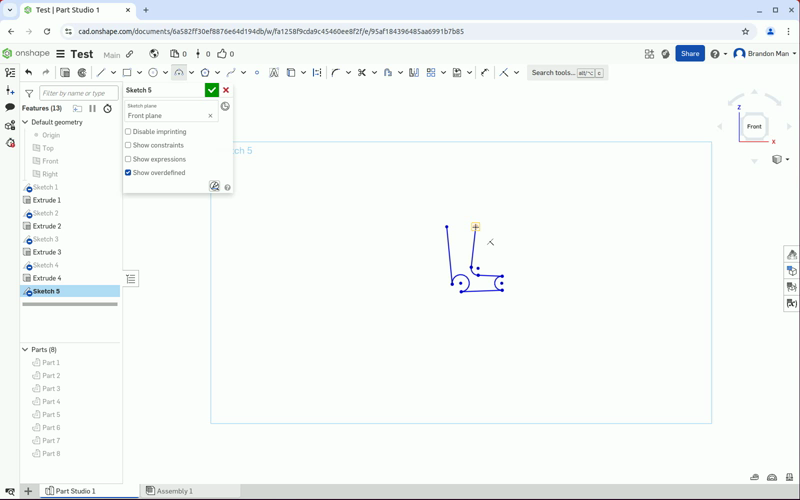
click(475, 226)
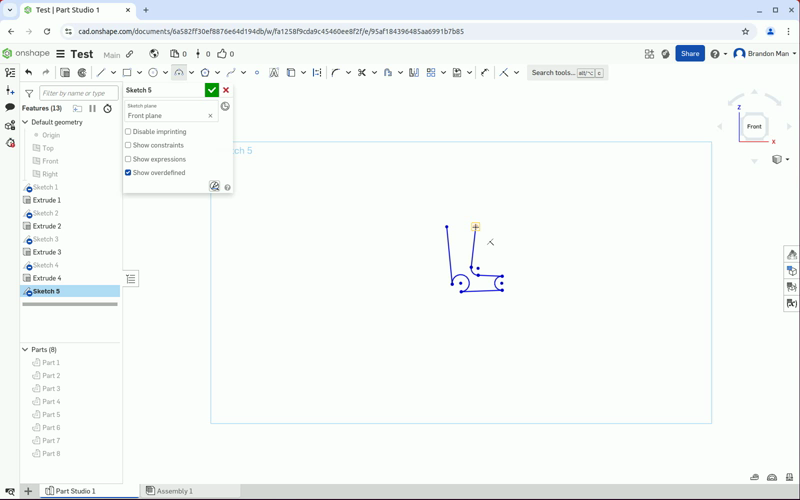
mouse_move(446, 226)
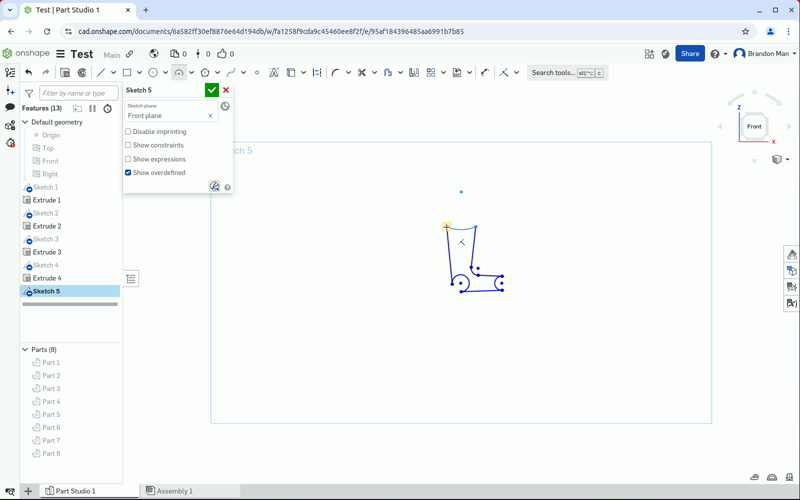
click(446, 226)
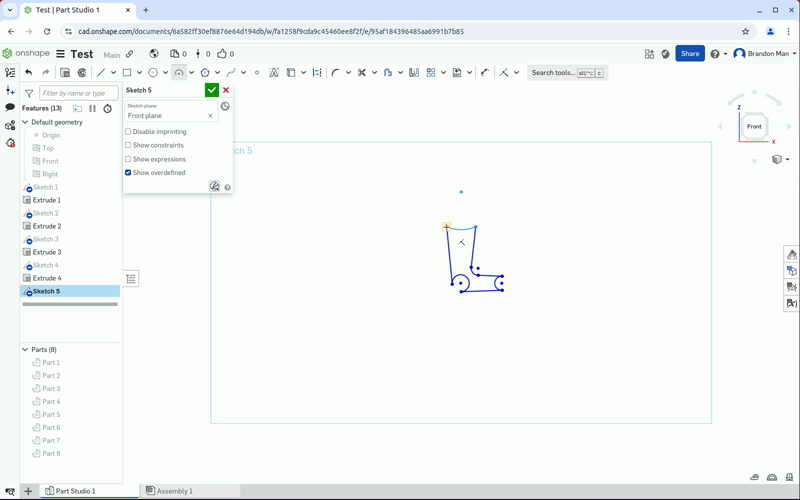
key_down(shift)
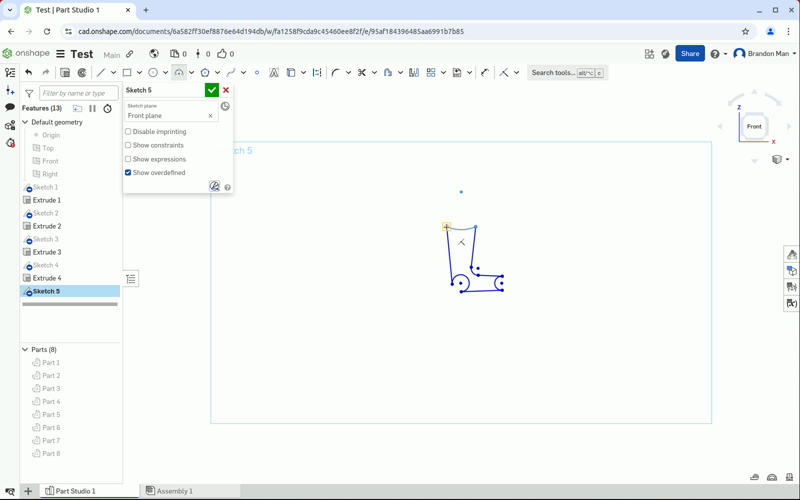
mouse_move(461, 239)
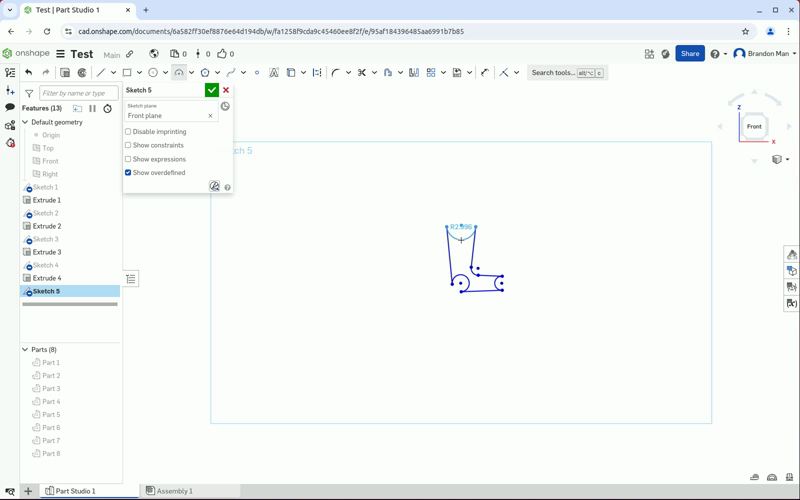
click(461, 239)
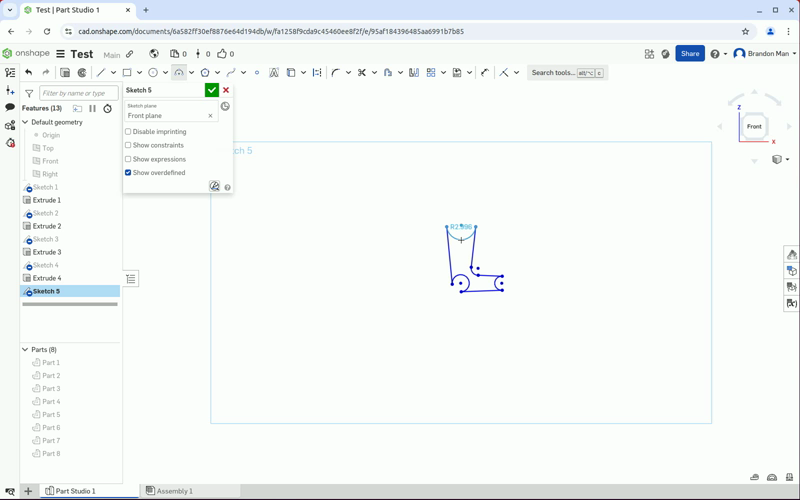
key_up(shift)
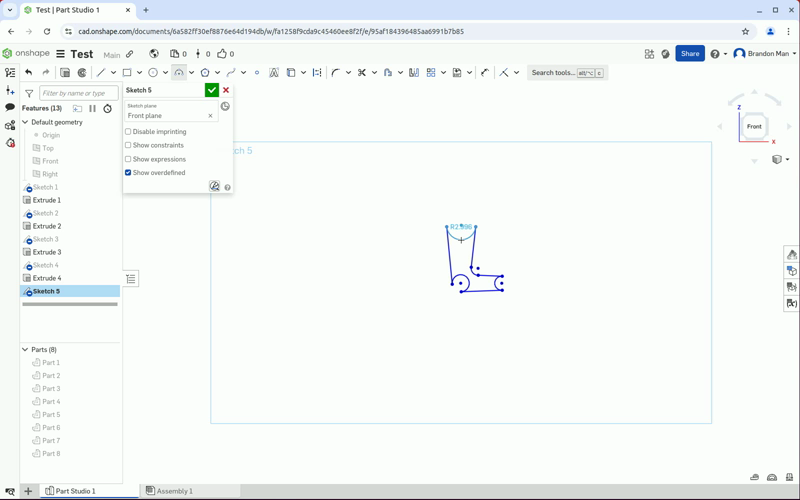
key(esc)
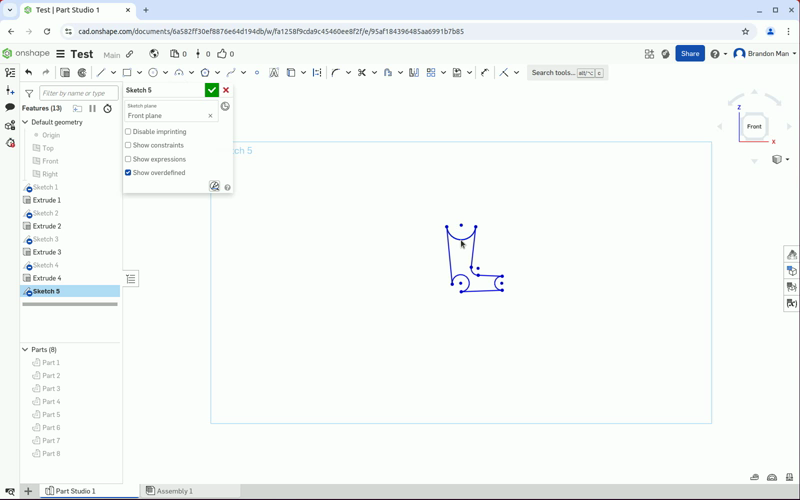
mouse_move(456, 267)
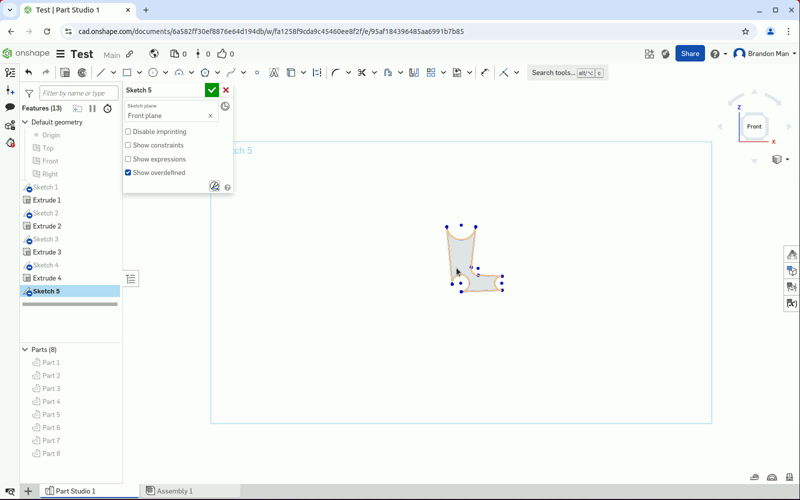
scroll(6)
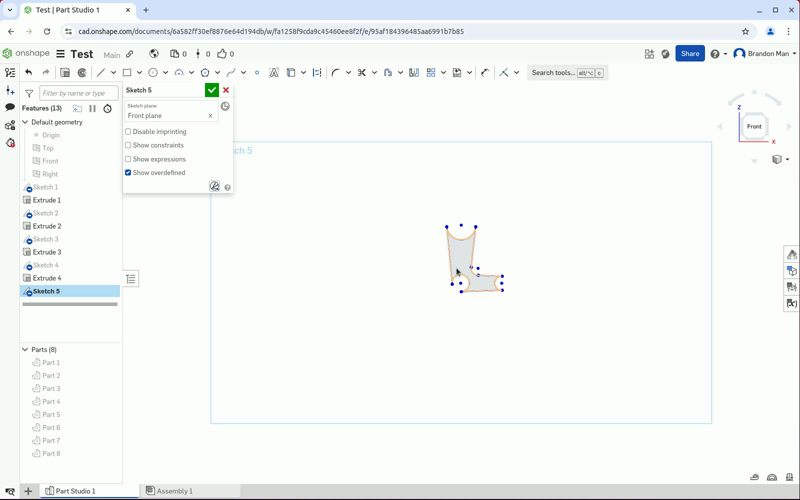
scroll(6)
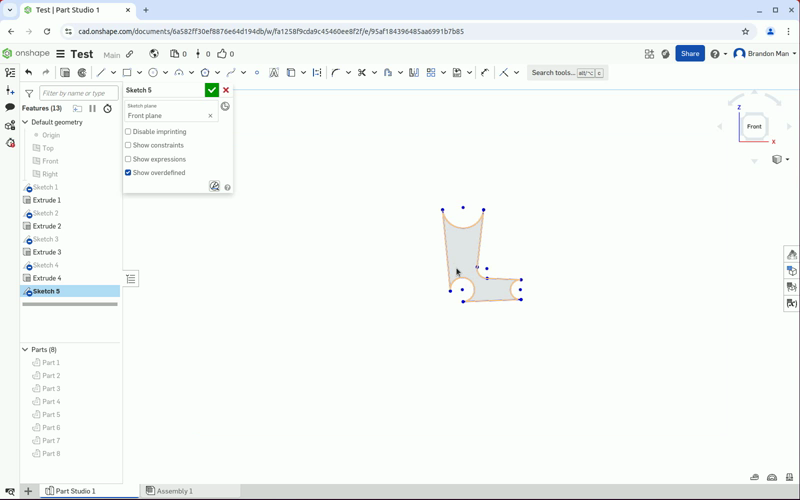
scroll(6)
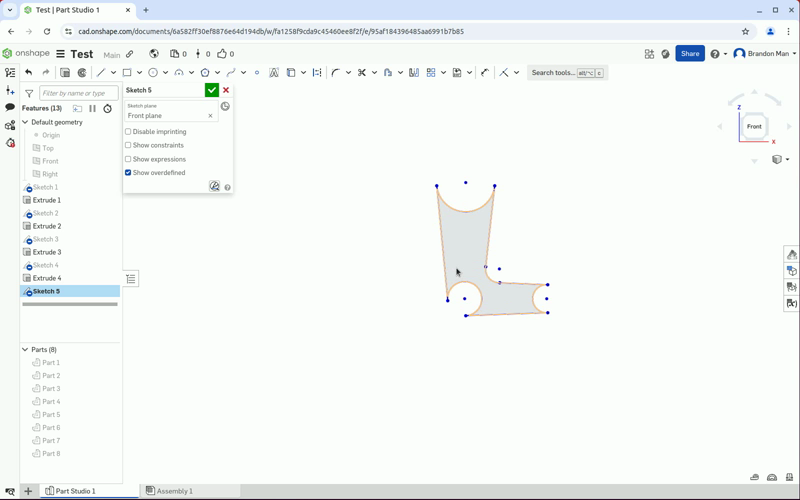
scroll(6)
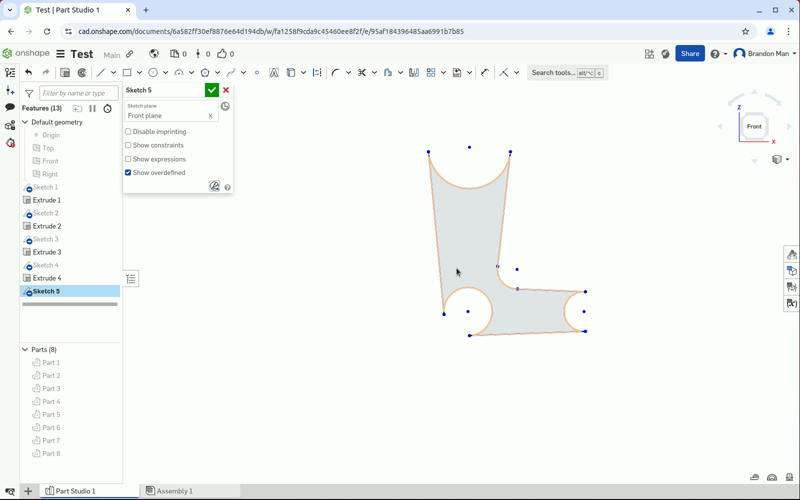
scroll(6)
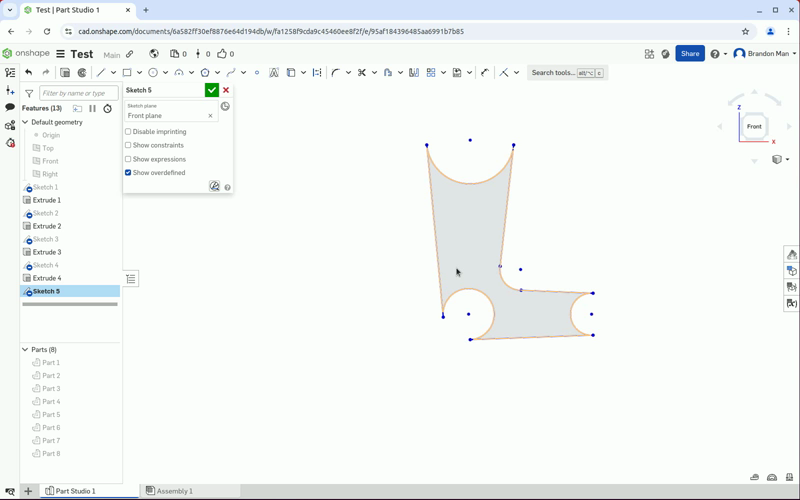
scroll(6)
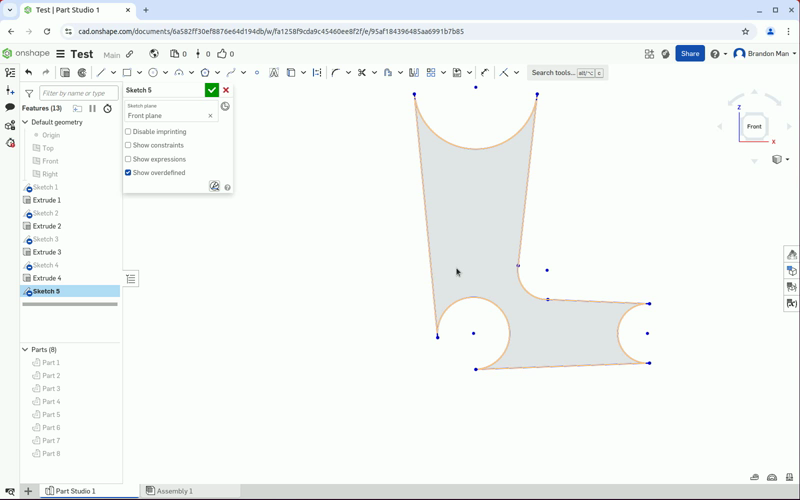
scroll(6)
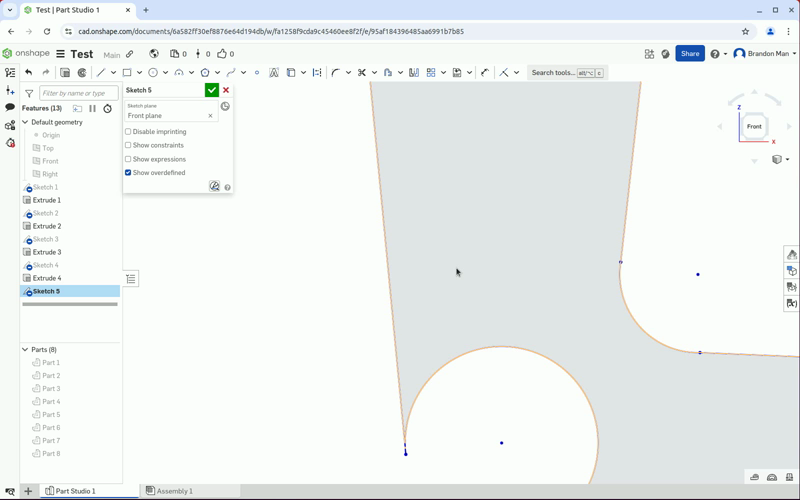
click(456, 267)
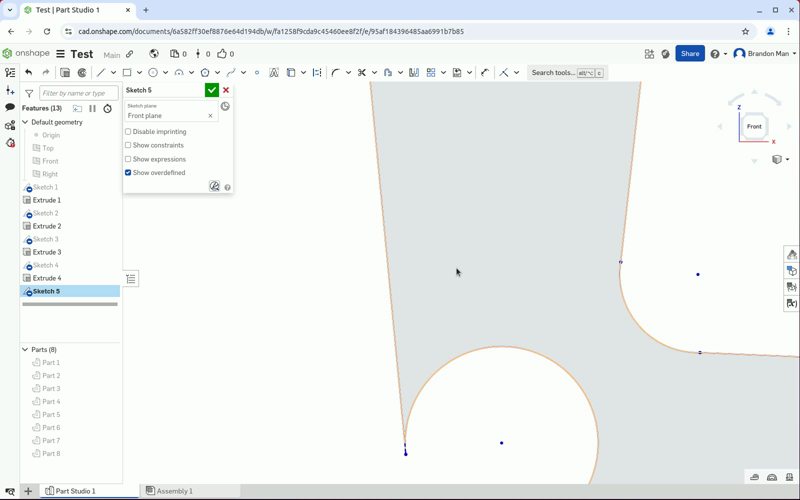
scroll(-6)
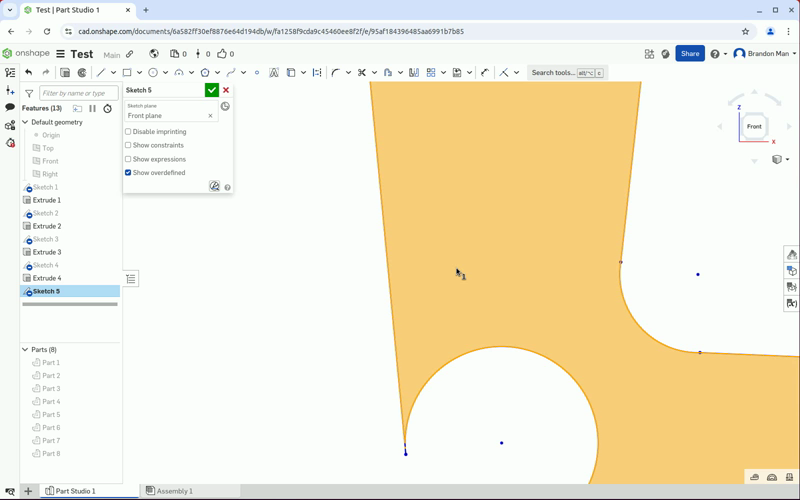
scroll(-6)
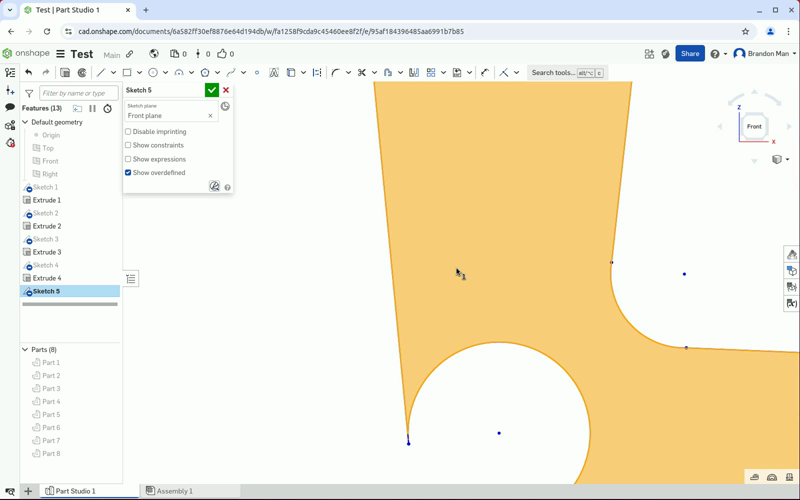
scroll(-6)
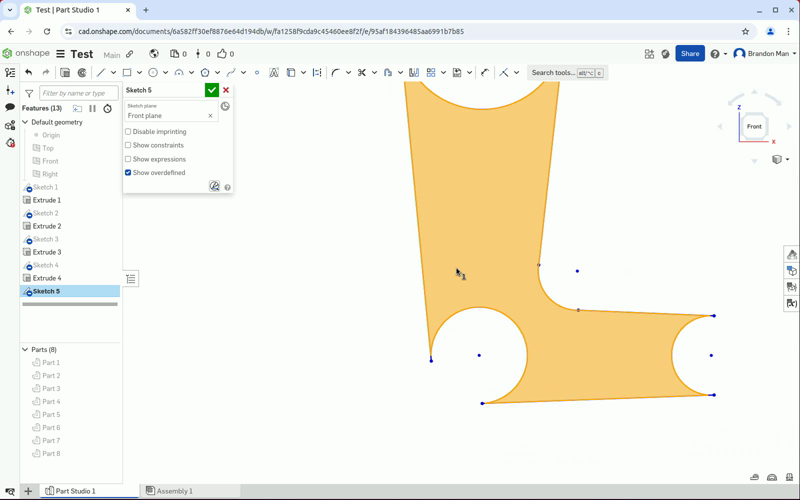
scroll(-6)
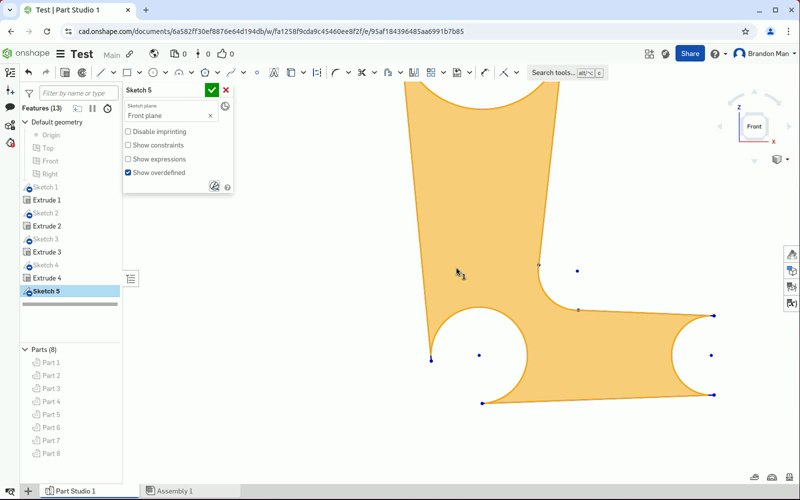
scroll(-6)
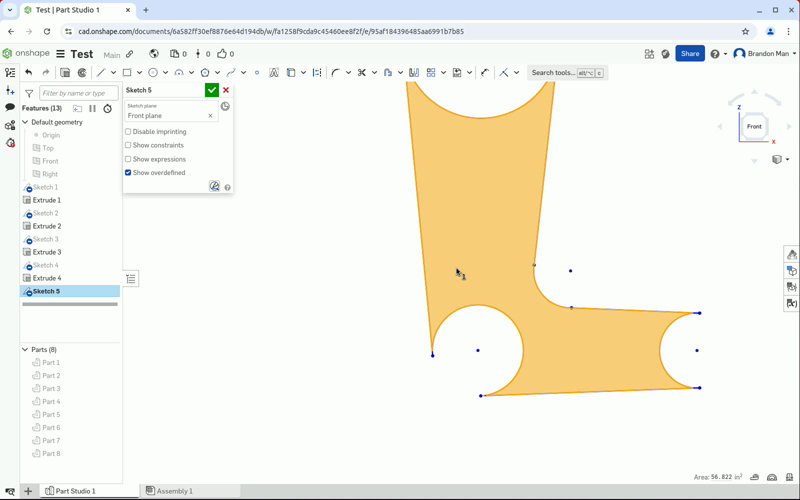
scroll(-6)
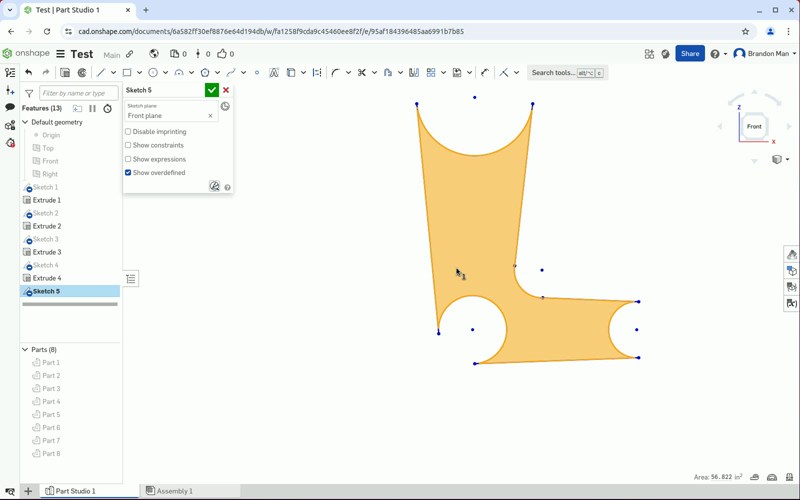
scroll(-6)
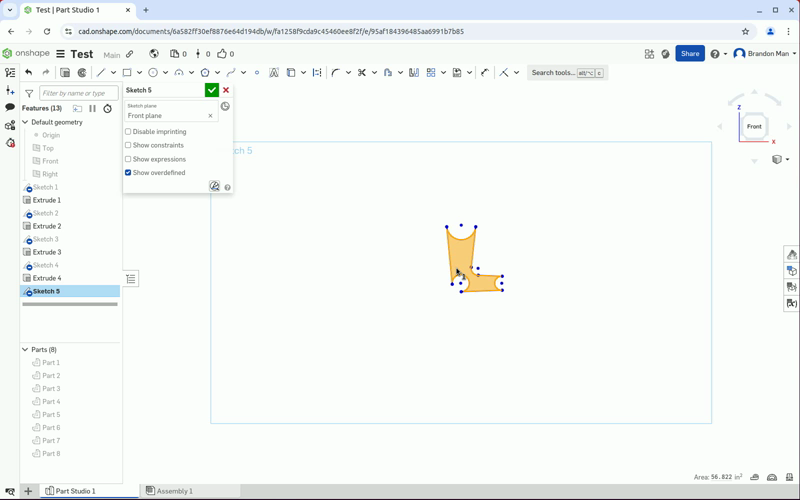
mouse_move(73, 352)
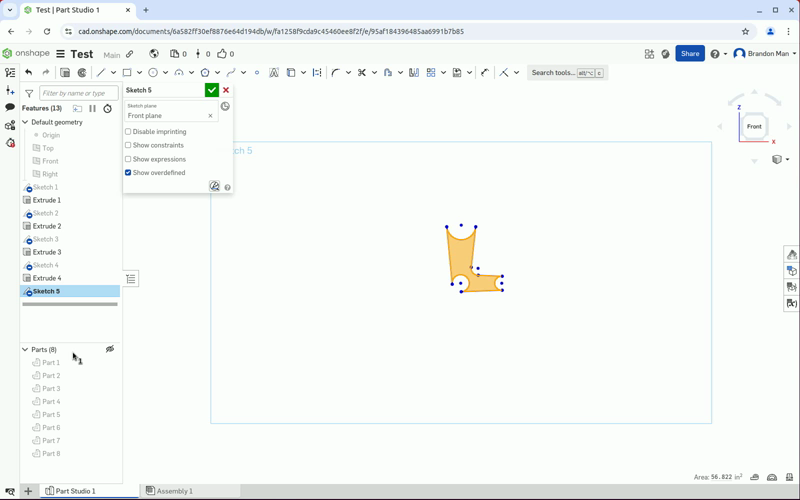
key(shift+y)
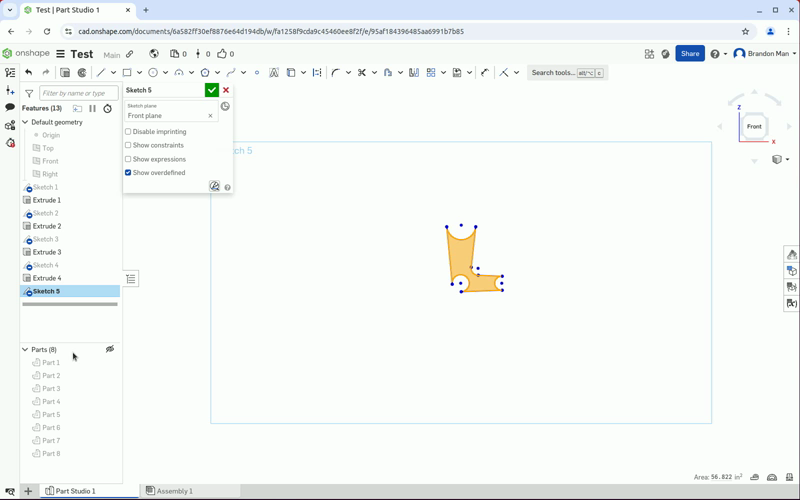
key(shift+e)
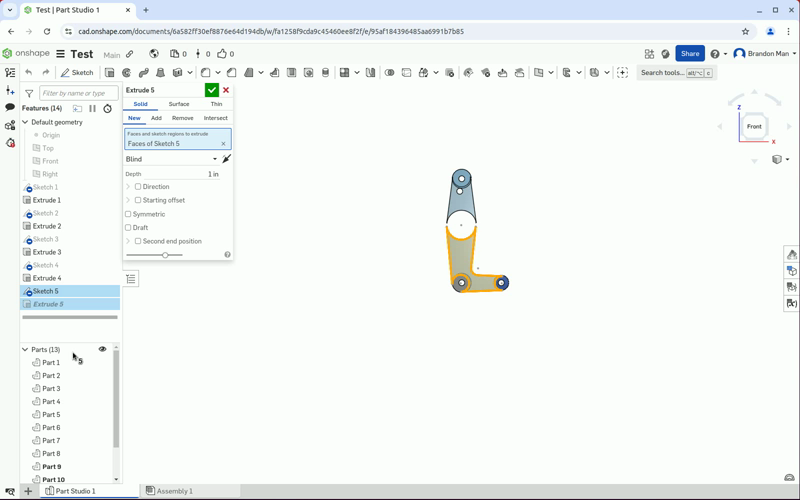
mouse_move(143, 106)
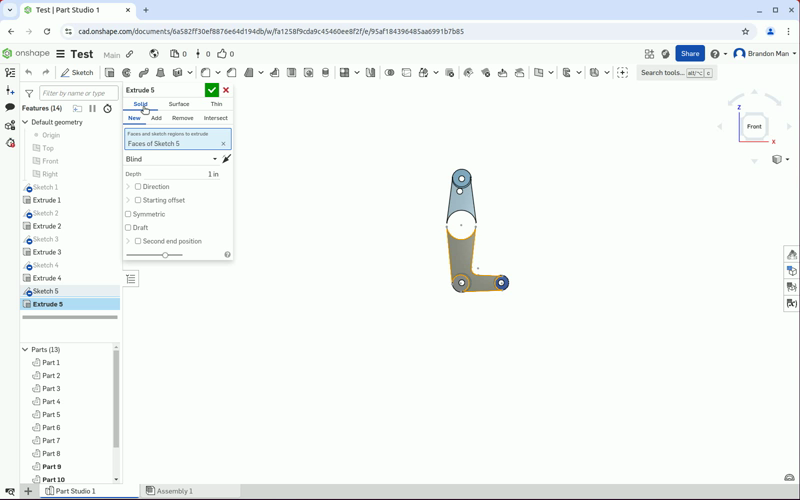
click(143, 106)
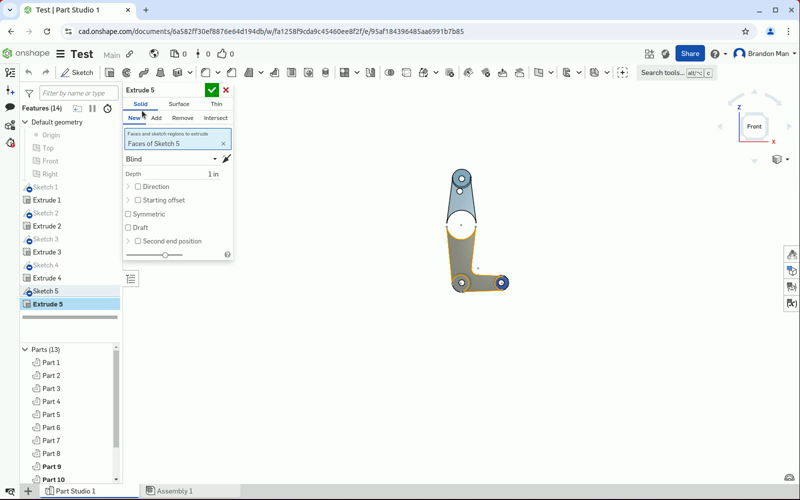
mouse_move(137, 120)
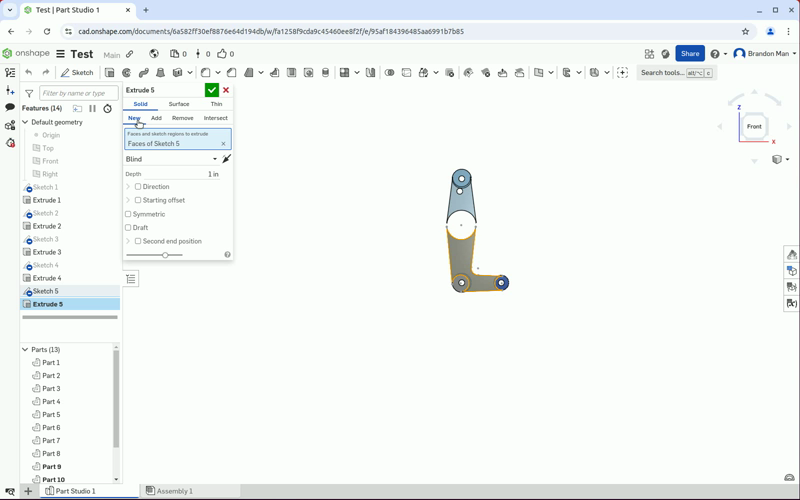
click(137, 120)
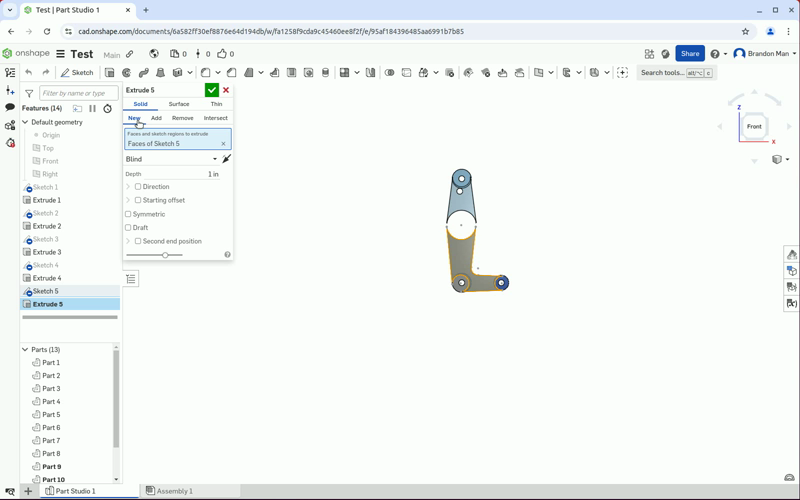
key(tab, 4)
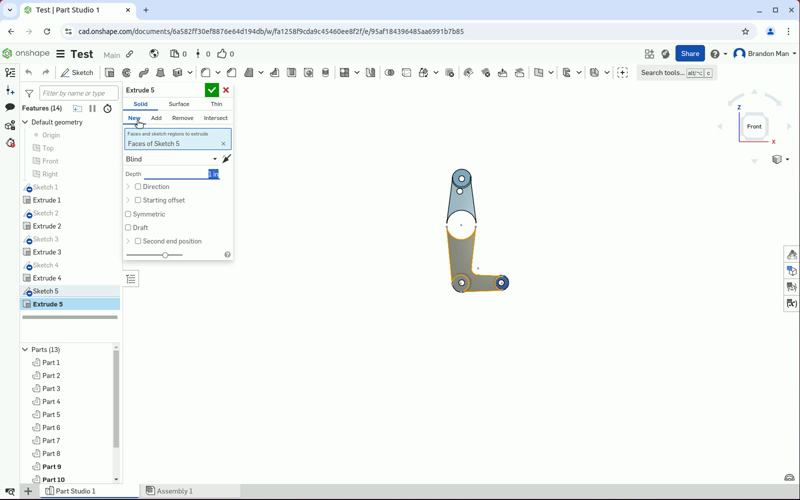
text(0.481)
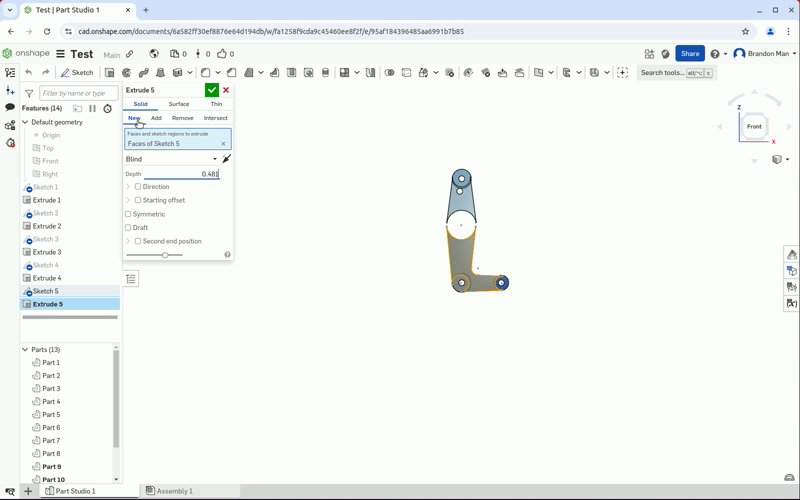
key(enter)
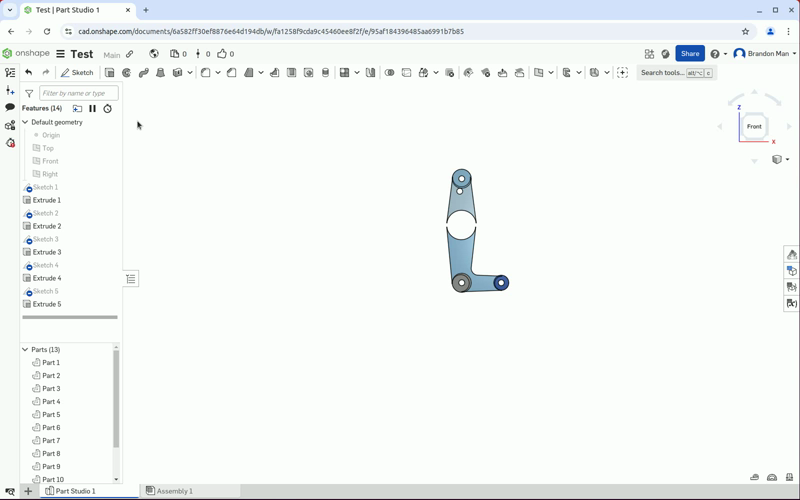
key(shift+h)
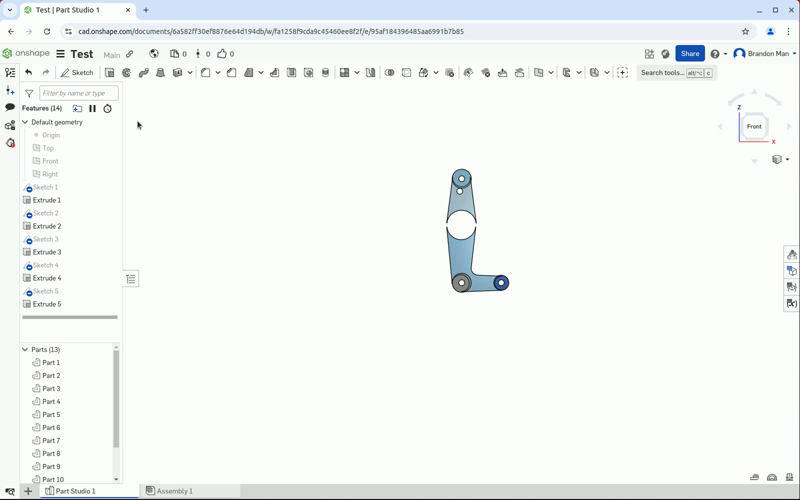
key(shift+h)
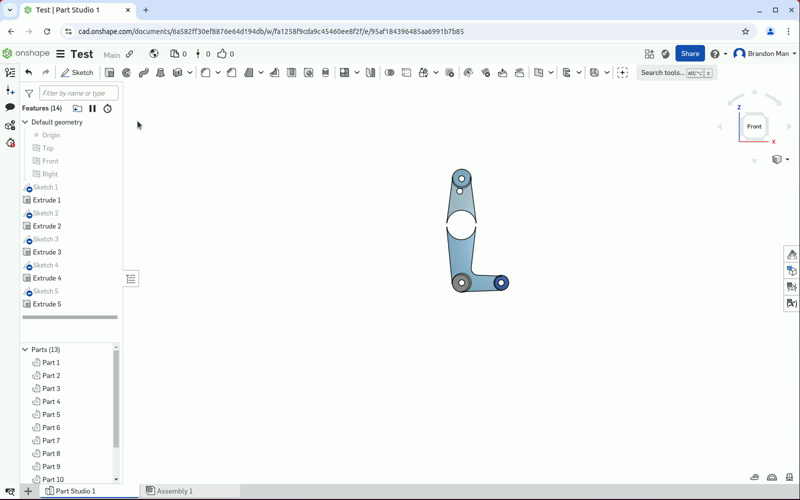
mouse_move(73, 189)
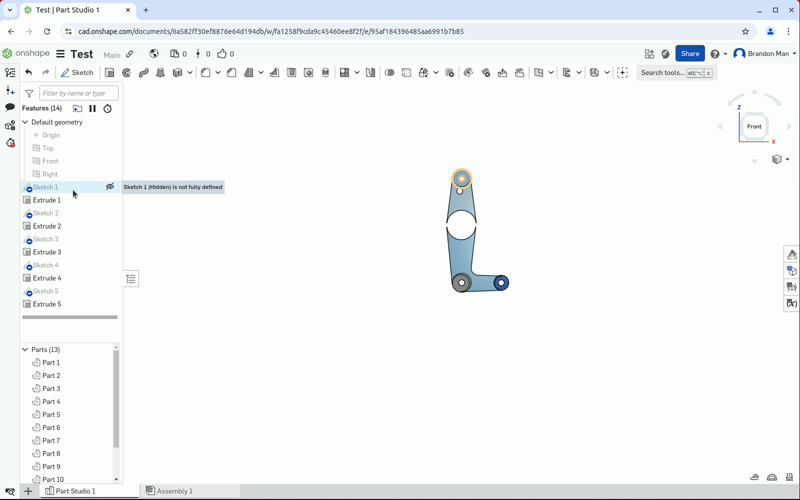
click(73, 189)
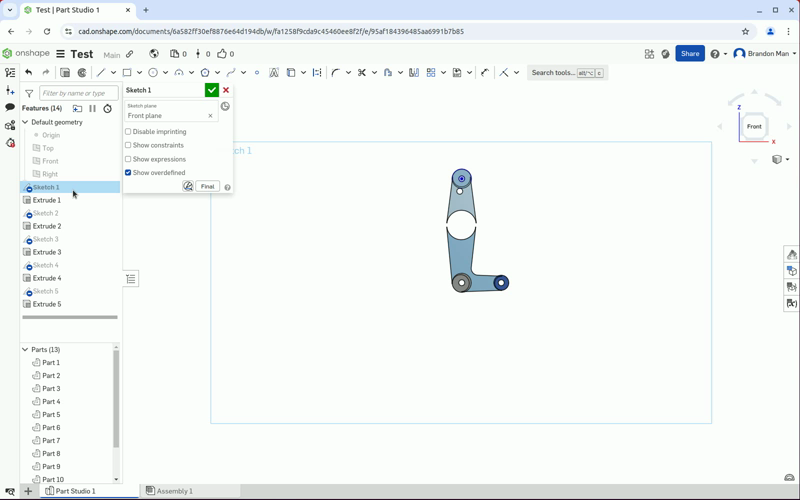
mouse_move(229, 92)
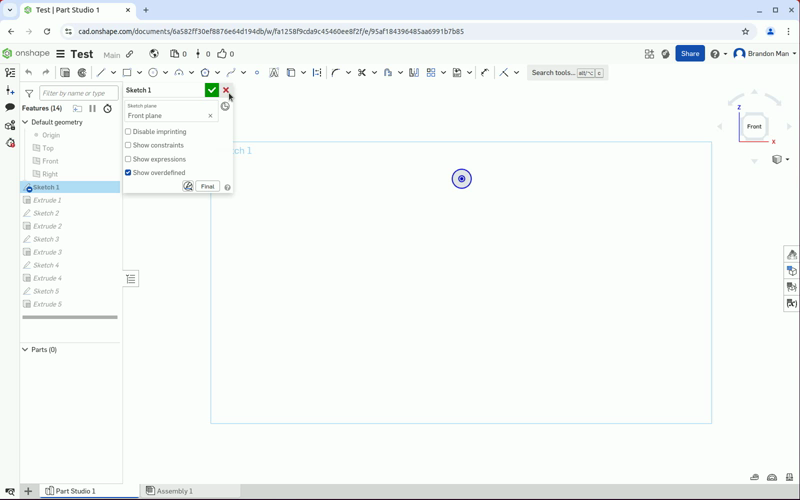
click(229, 92)
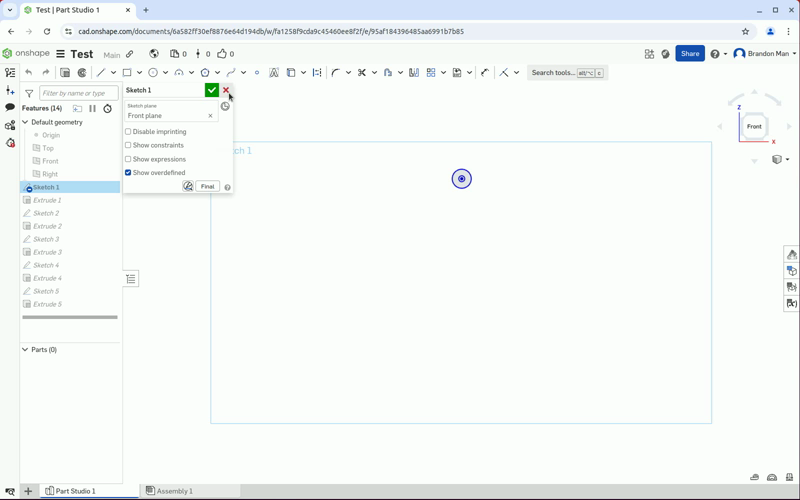
key(shift+s)
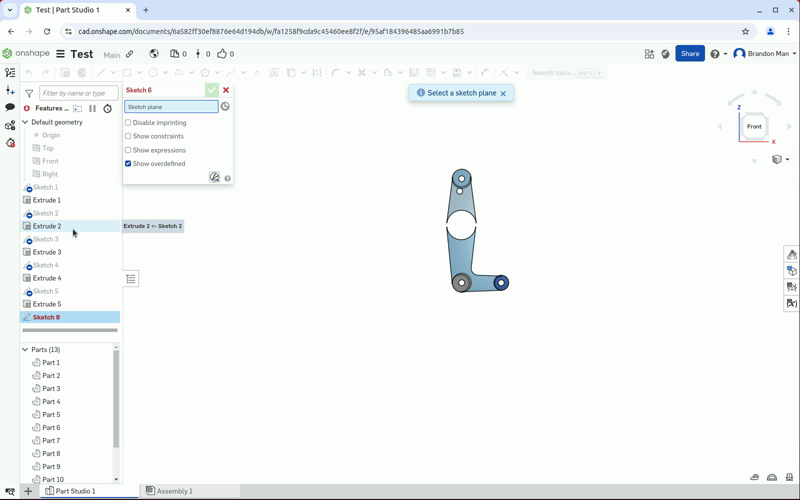
scroll(3)
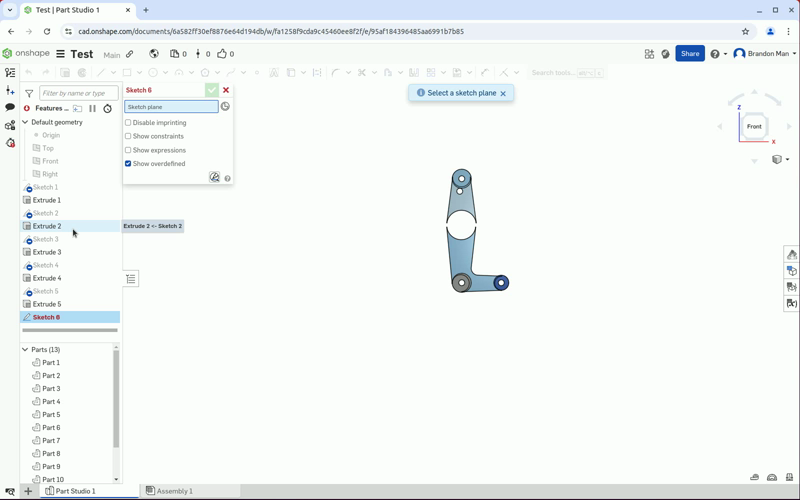
mouse_move(73, 163)
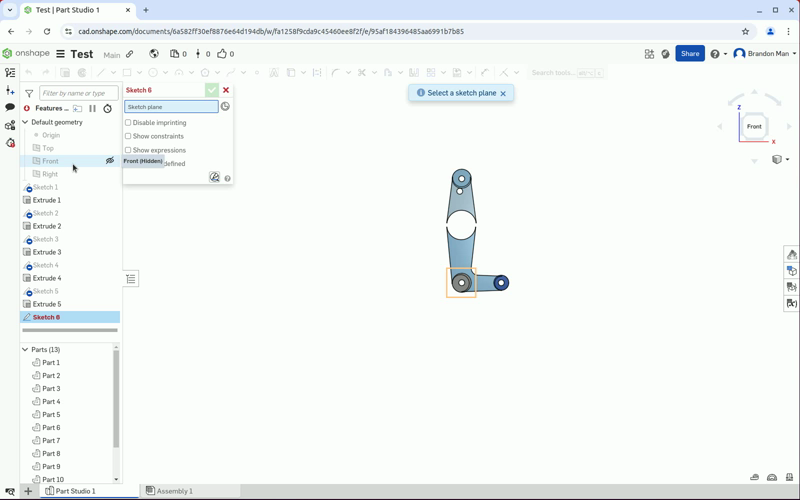
click(73, 163)
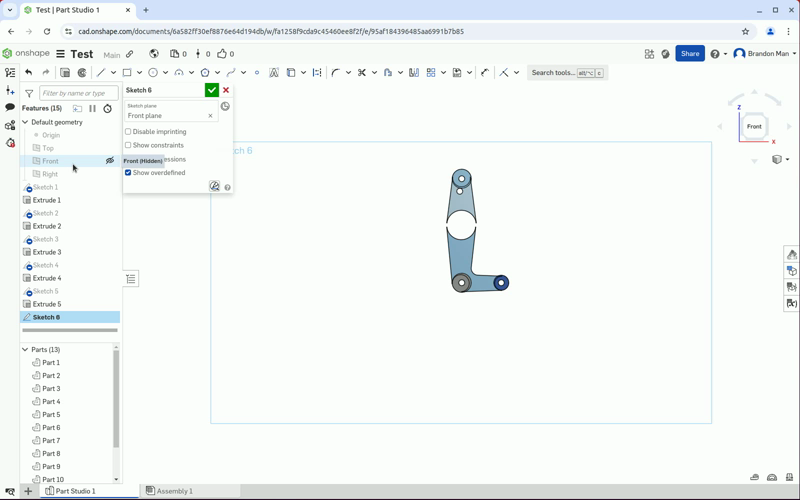
mouse_move(69, 352)
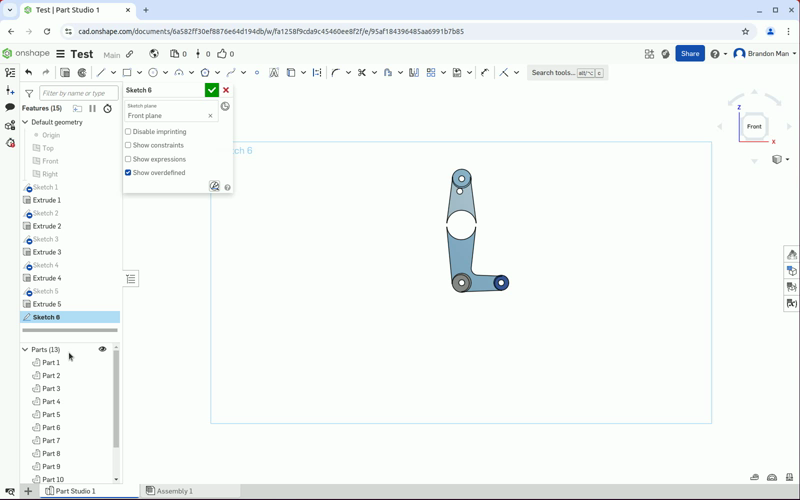
key(y)
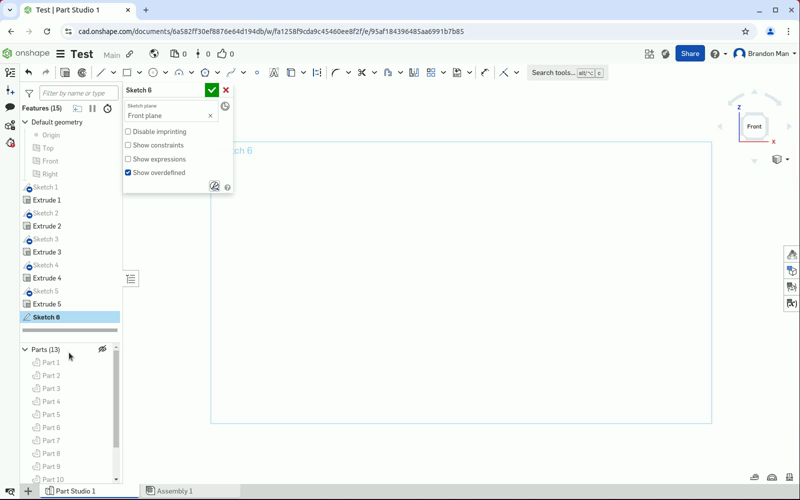
key(c)
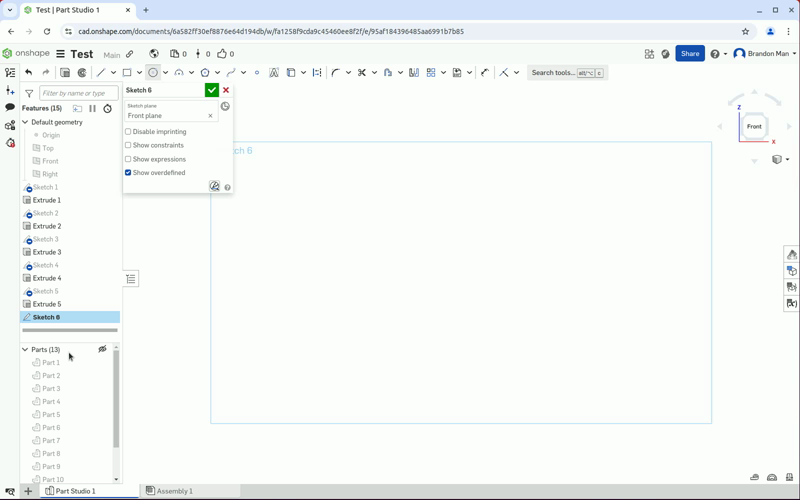
key_down(shift)
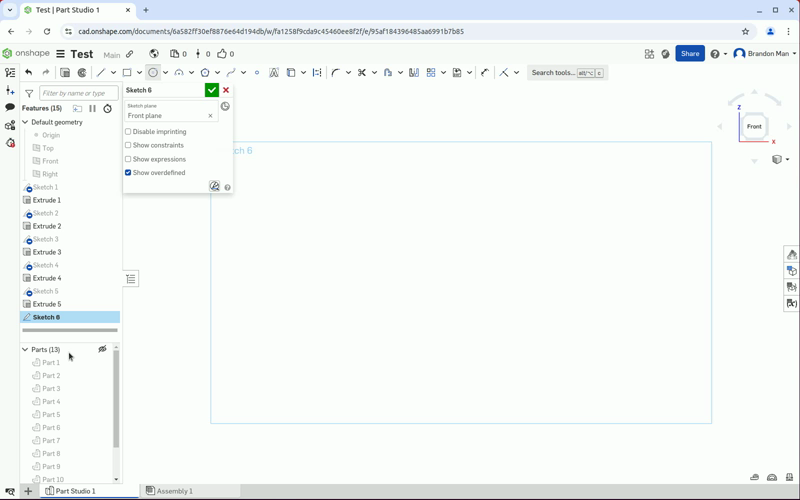
mouse_move(461, 225)
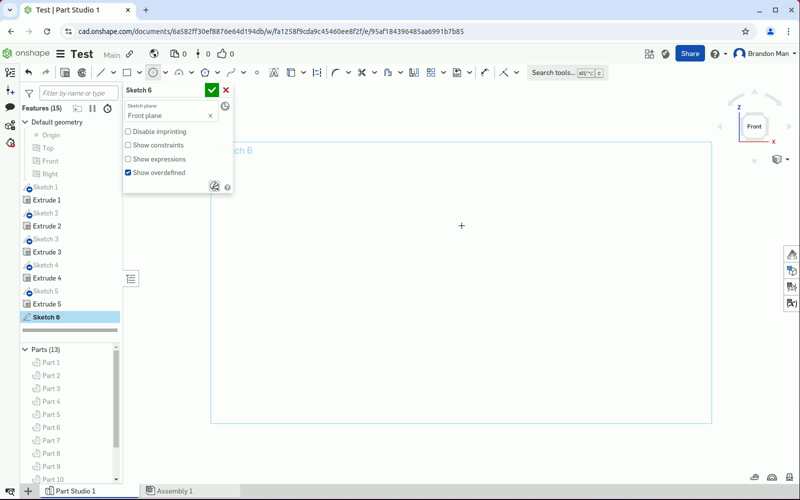
click(461, 225)
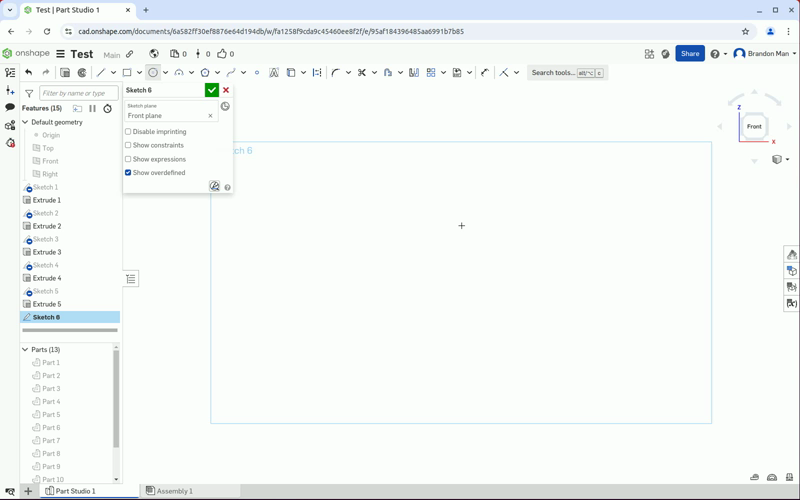
key_up(shift)
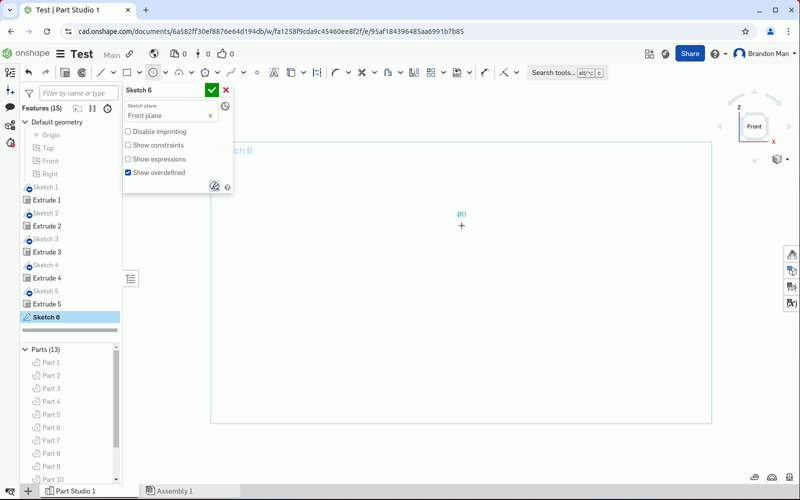
mouse_move(477, 225)
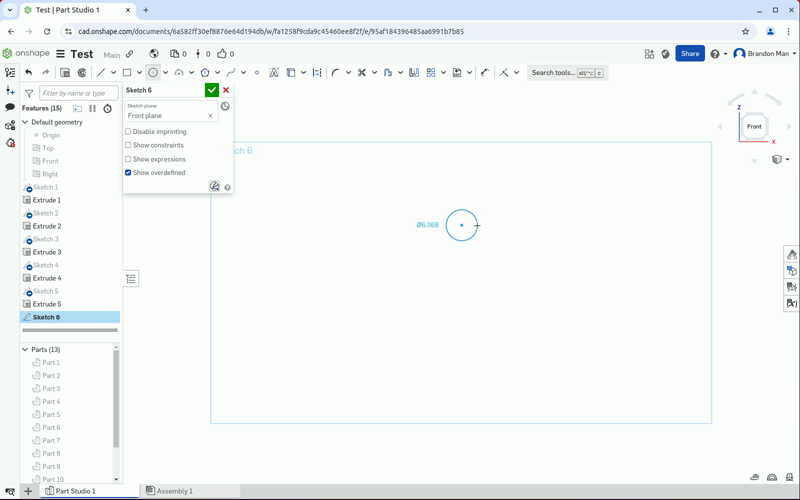
click(477, 225)
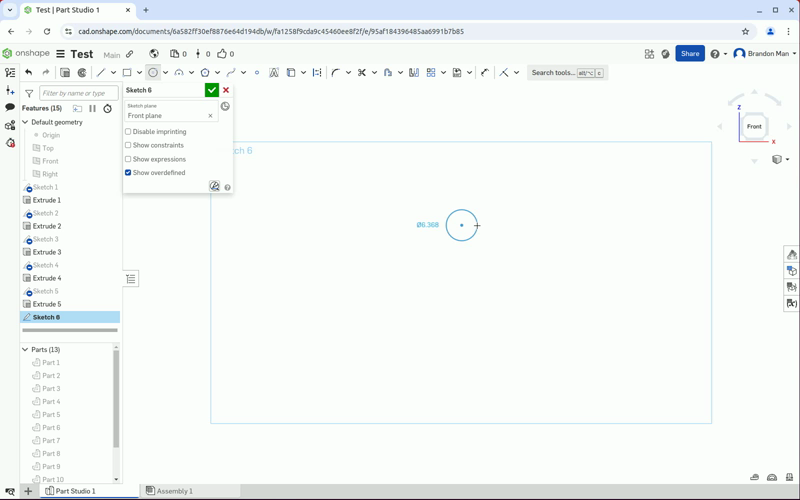
key(esc)
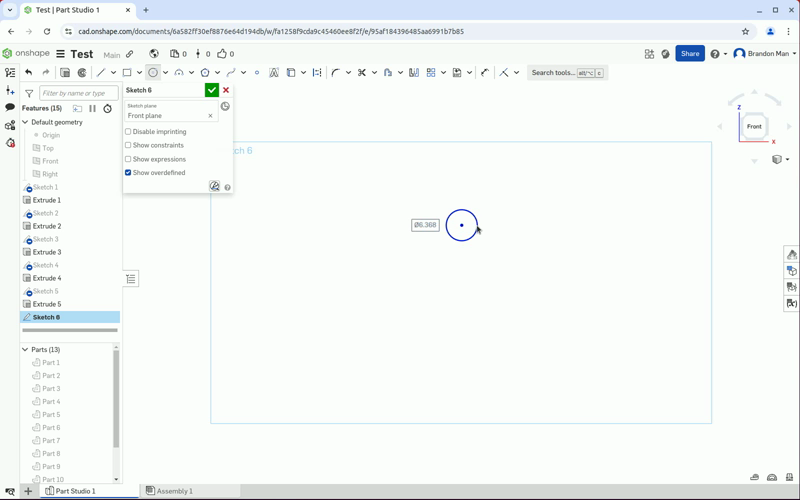
key(c)
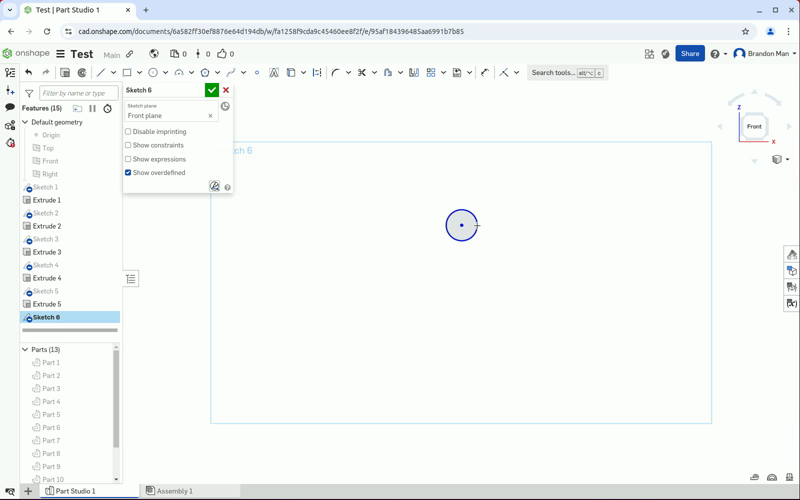
key_down(shift)
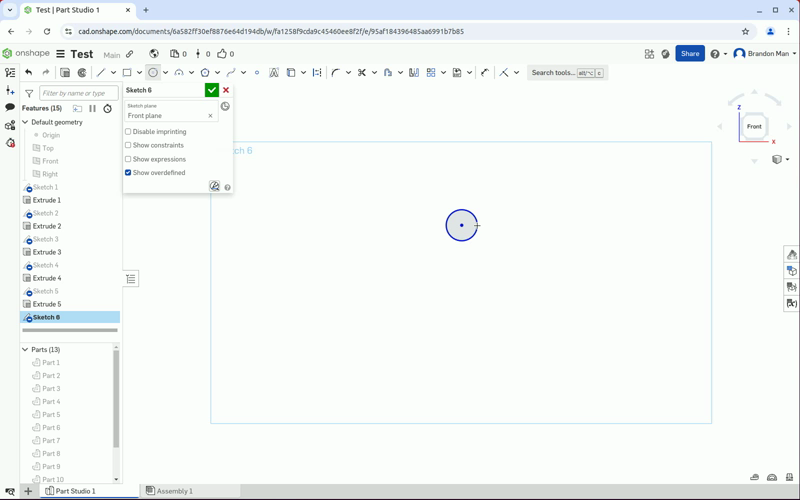
mouse_move(461, 225)
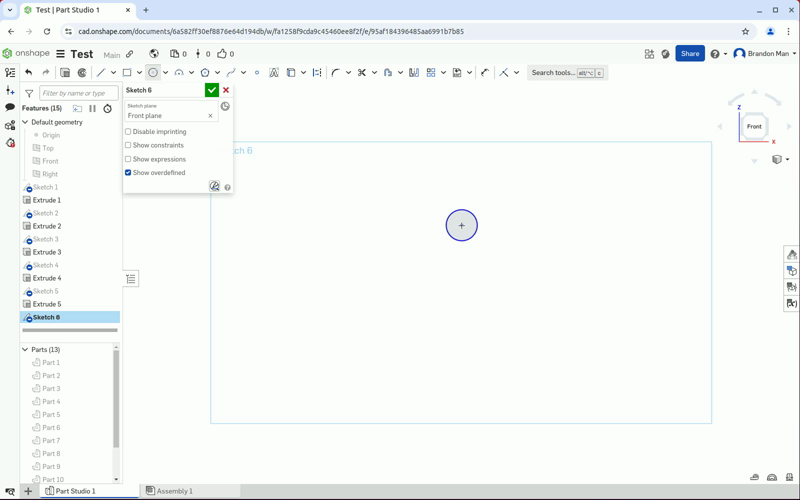
click(461, 225)
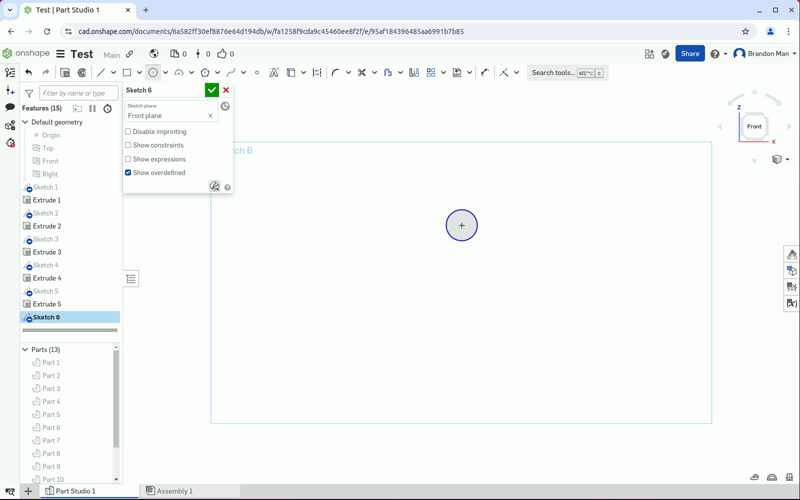
key_up(shift)
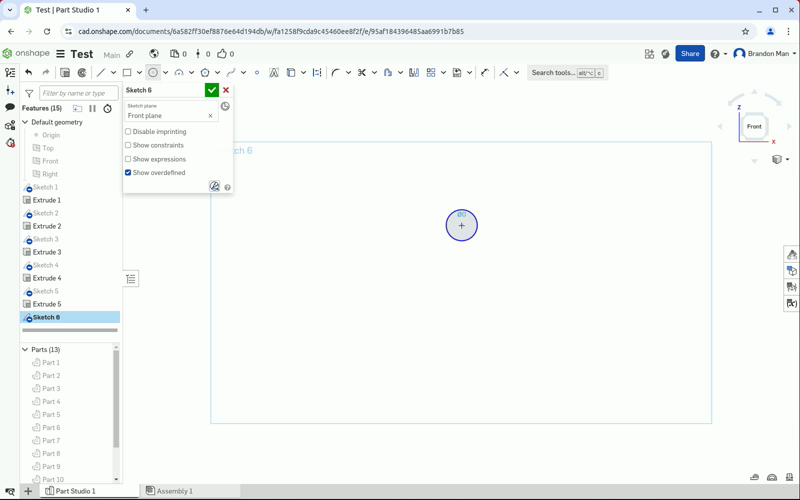
mouse_move(465, 225)
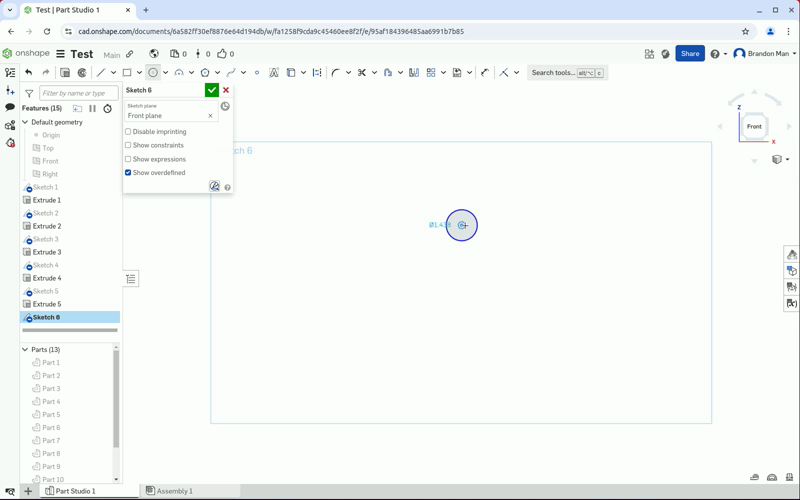
scroll(6)
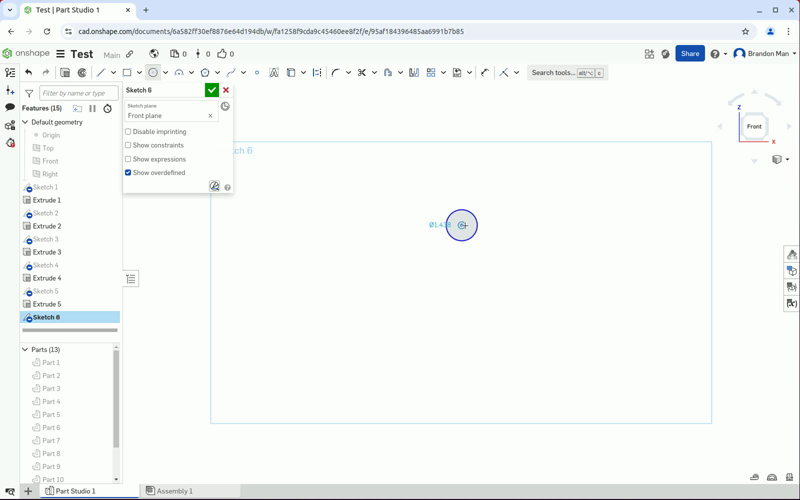
scroll(6)
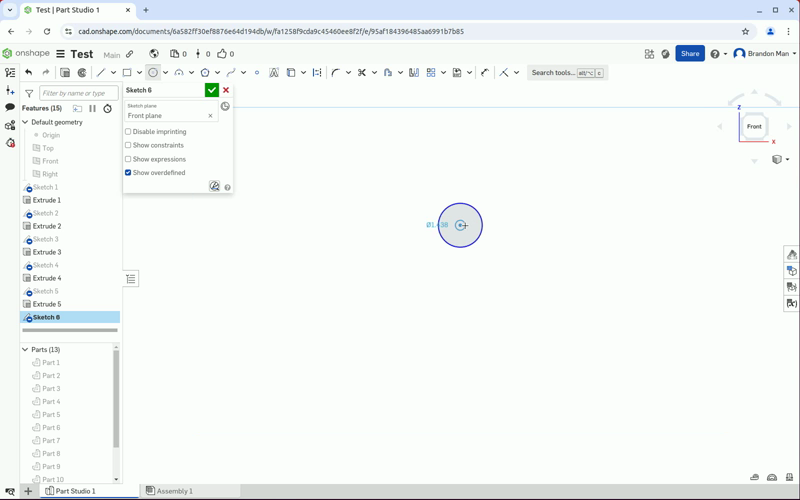
scroll(6)
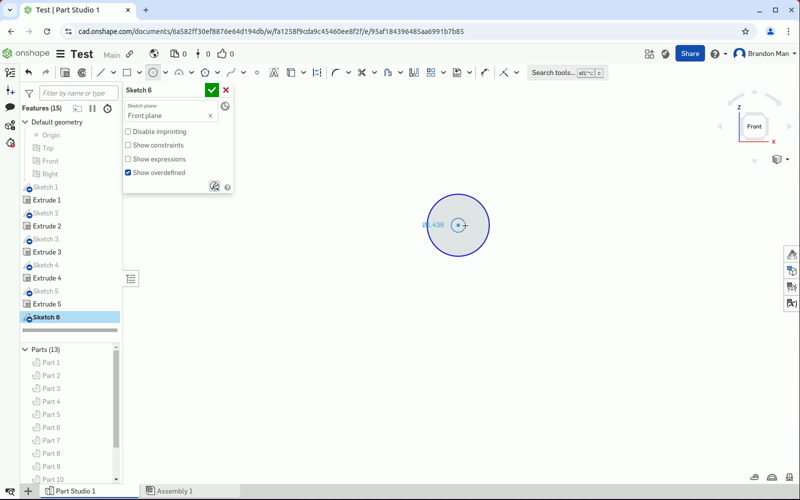
scroll(6)
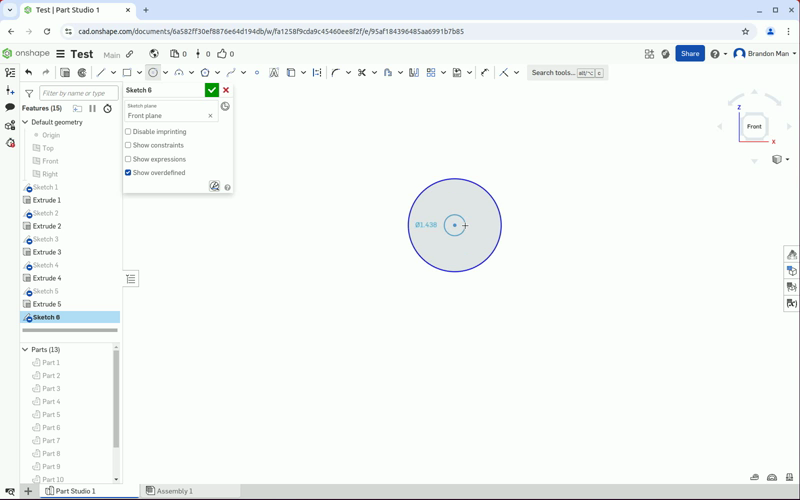
scroll(6)
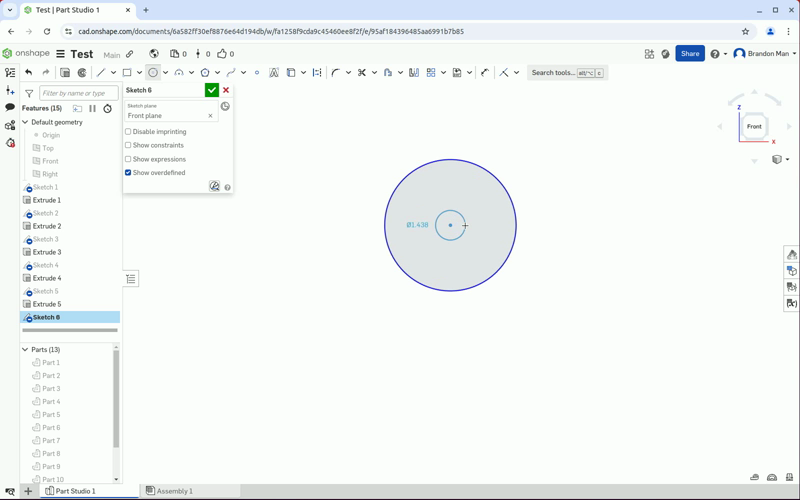
scroll(6)
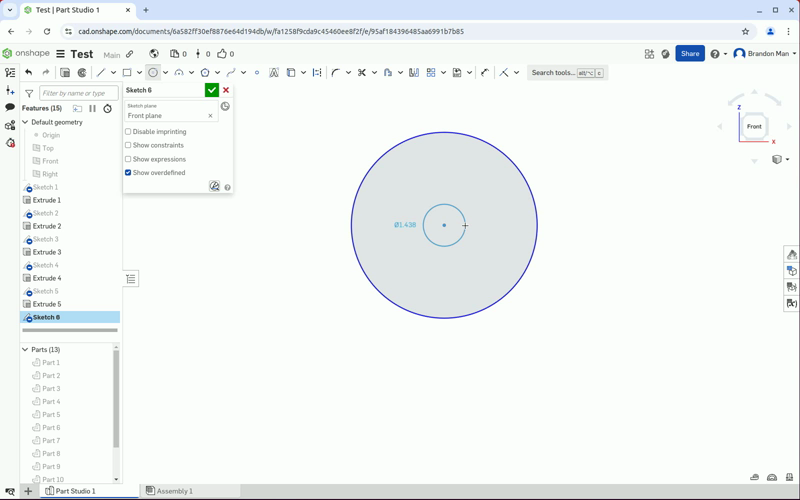
scroll(6)
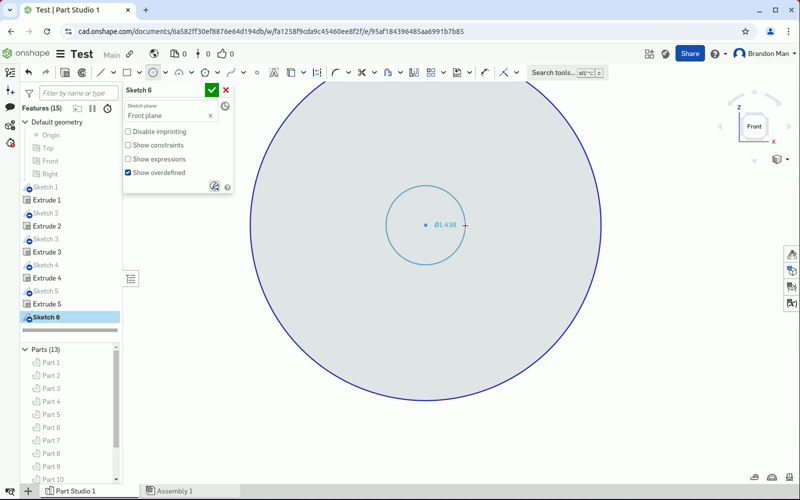
click(465, 225)
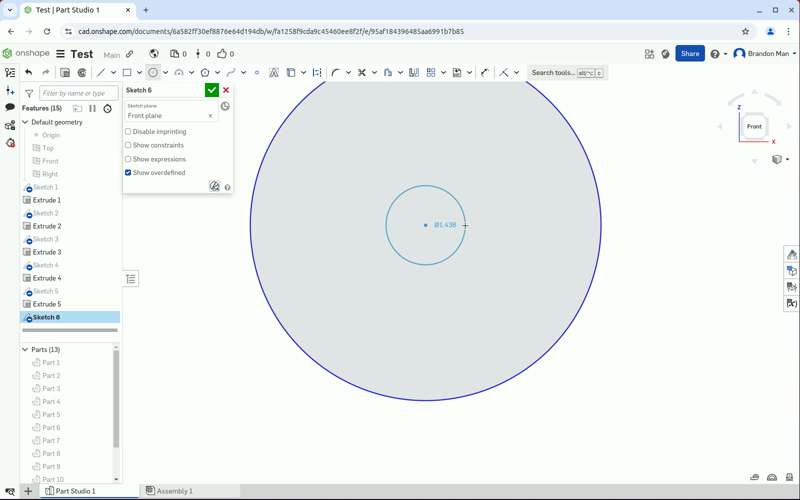
scroll(-6)
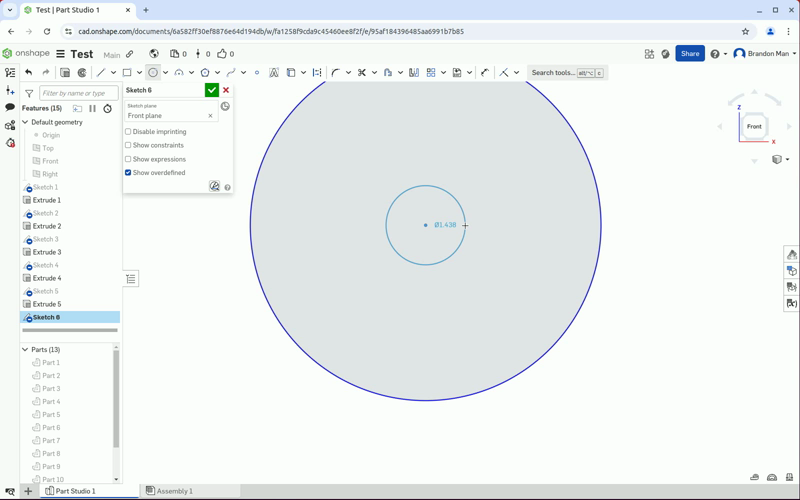
scroll(-6)
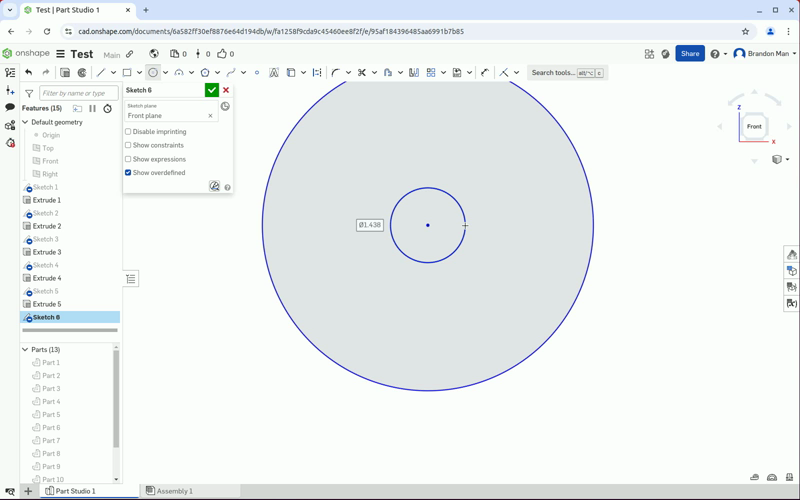
scroll(-6)
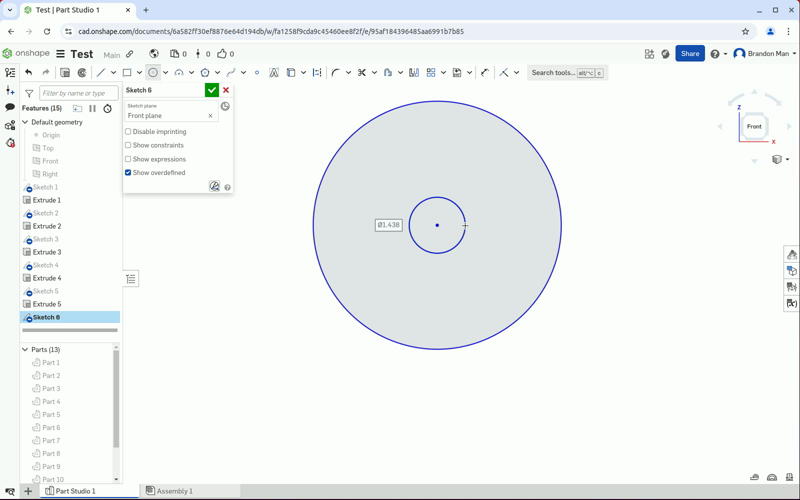
scroll(-6)
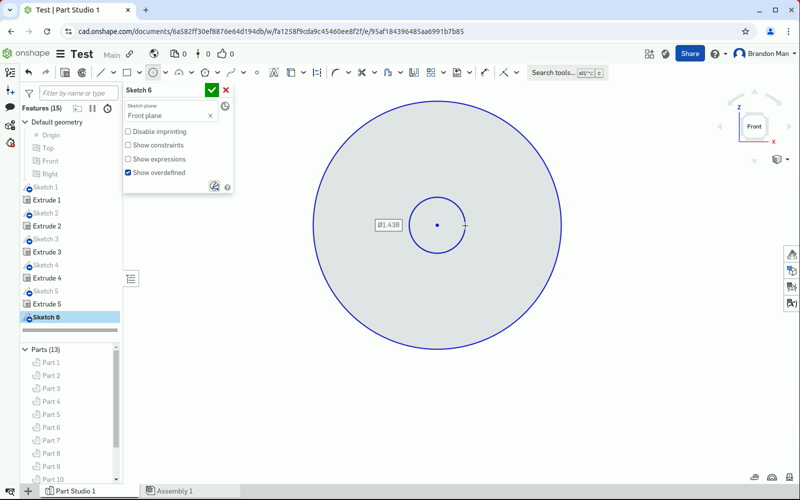
scroll(-6)
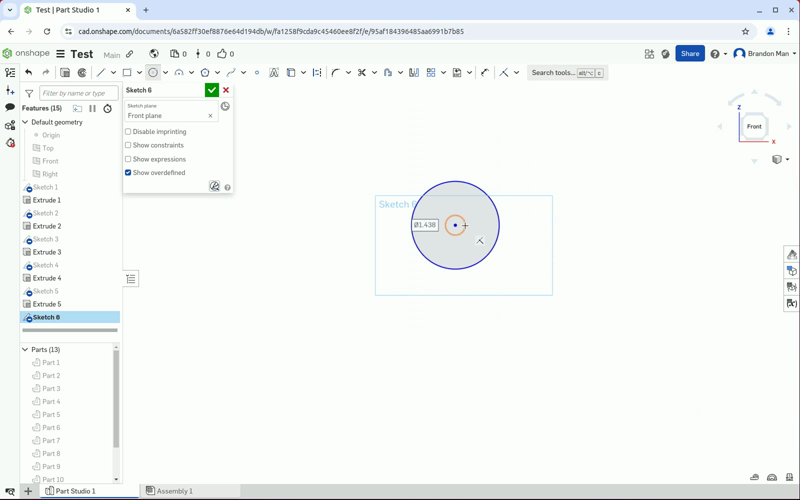
scroll(-6)
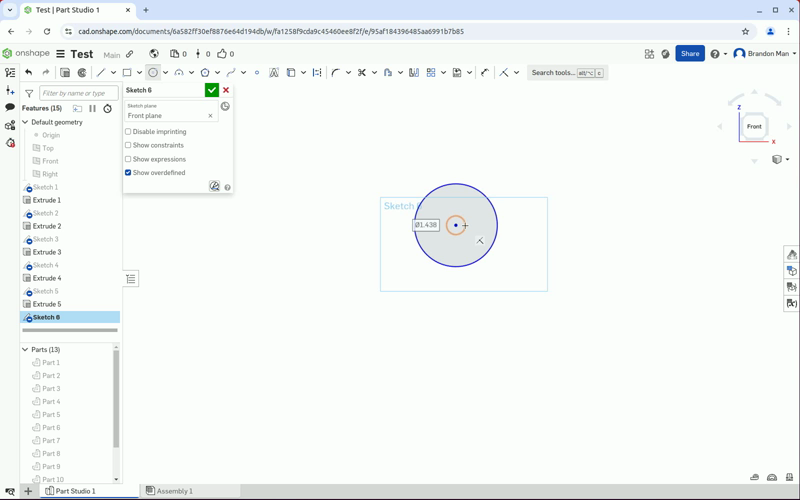
scroll(-6)
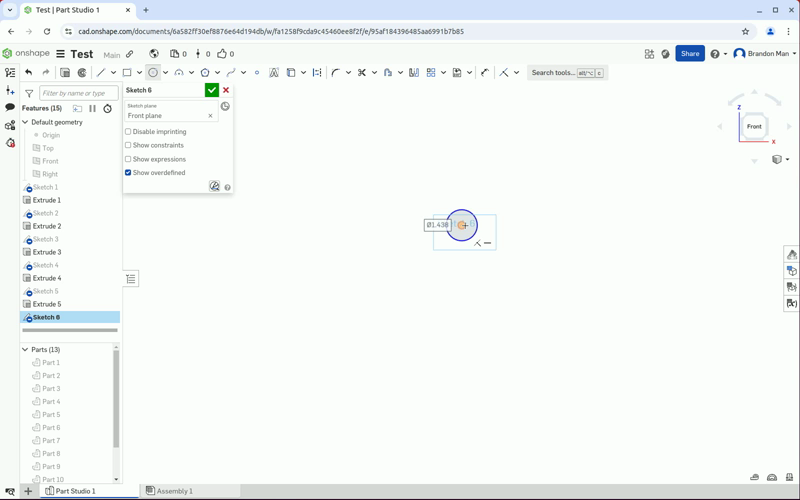
key(esc)
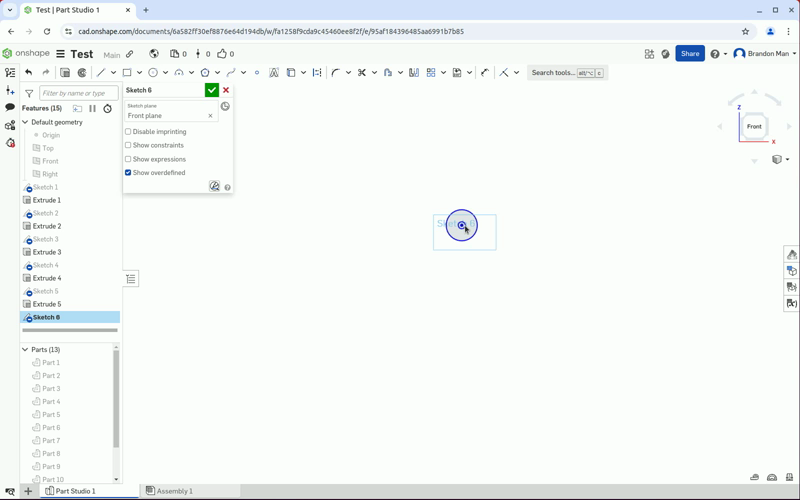
mouse_move(453, 236)
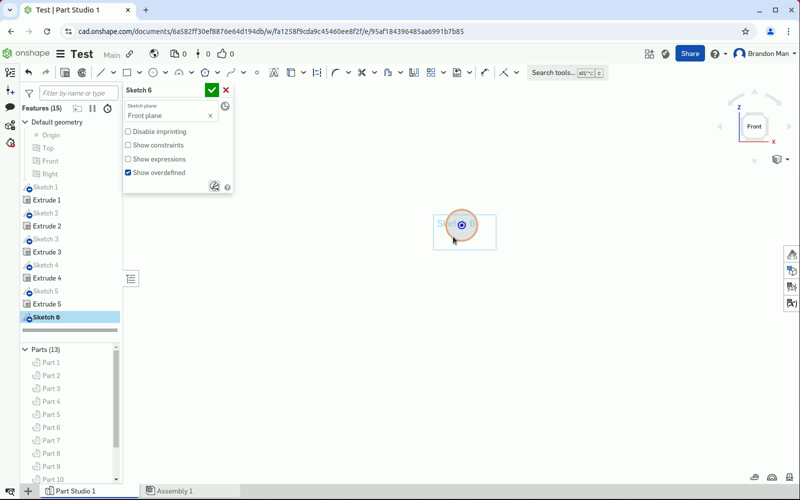
scroll(6)
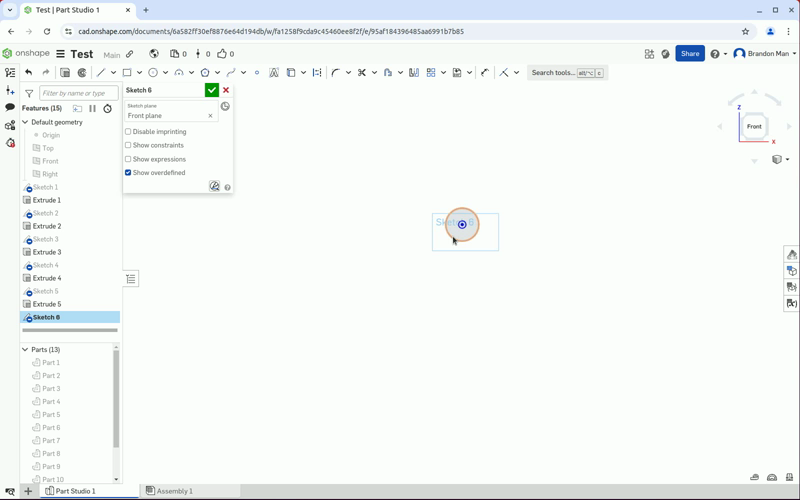
scroll(6)
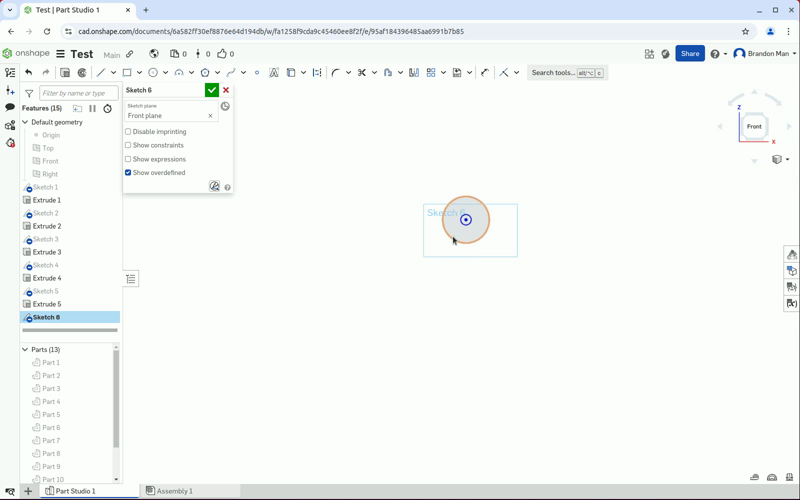
scroll(6)
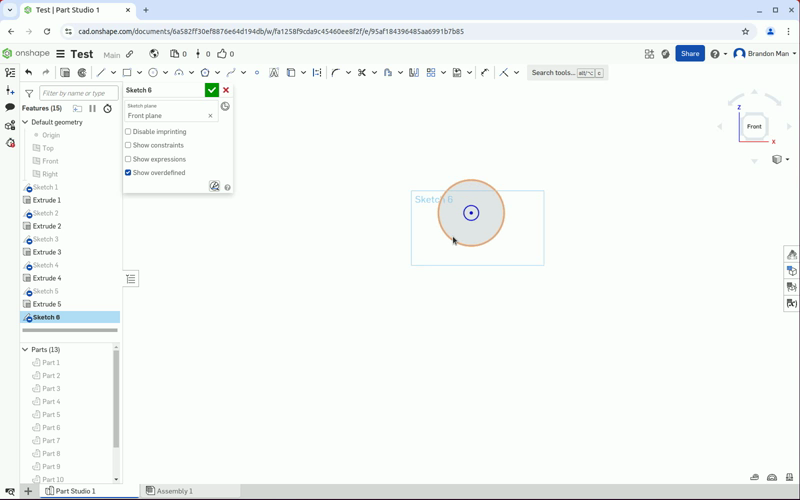
scroll(6)
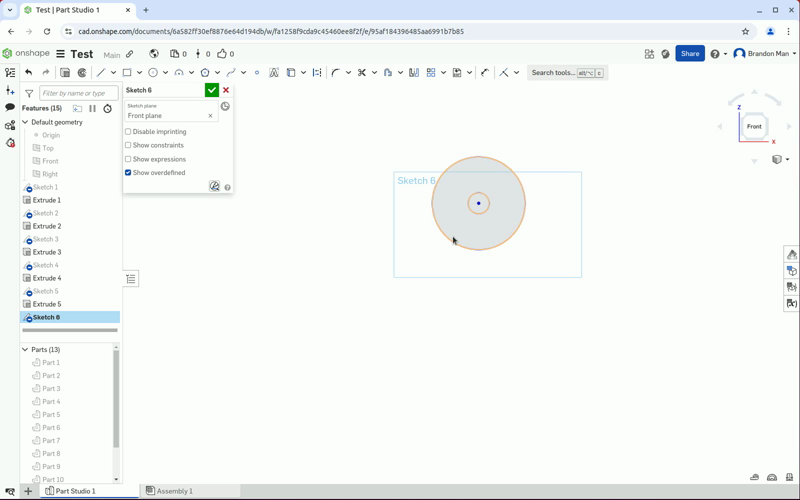
scroll(6)
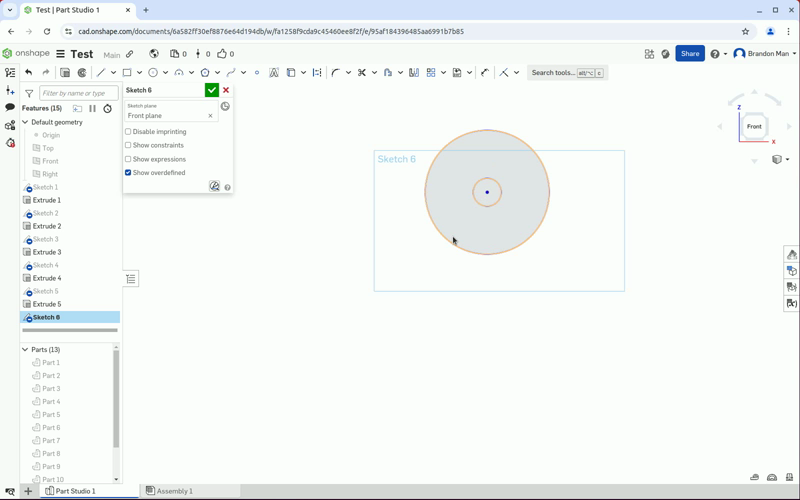
scroll(6)
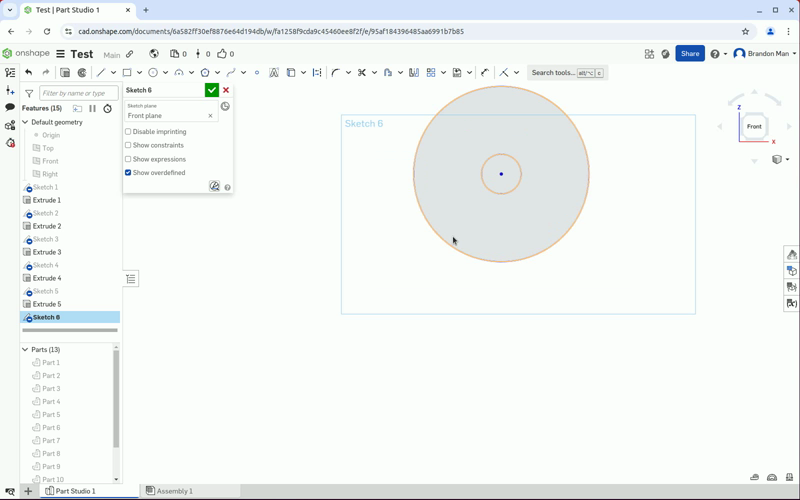
scroll(6)
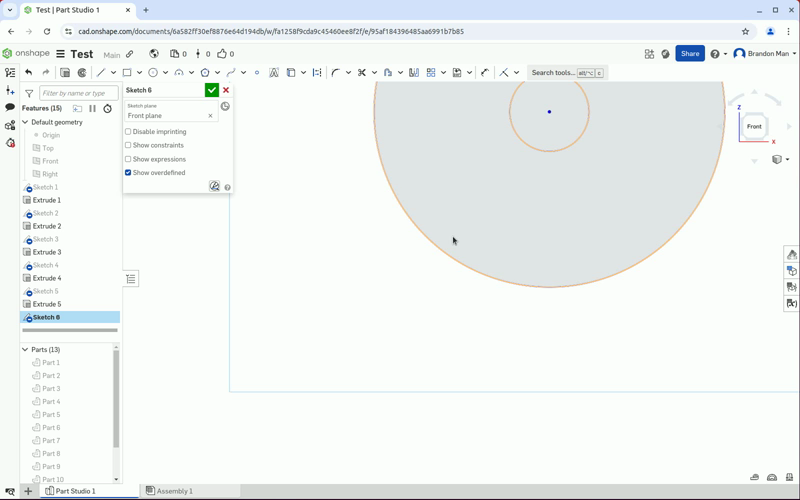
click(453, 236)
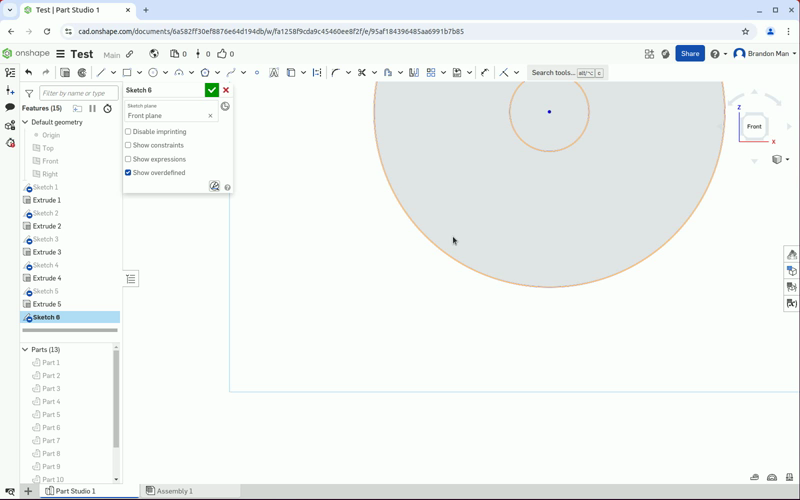
scroll(-6)
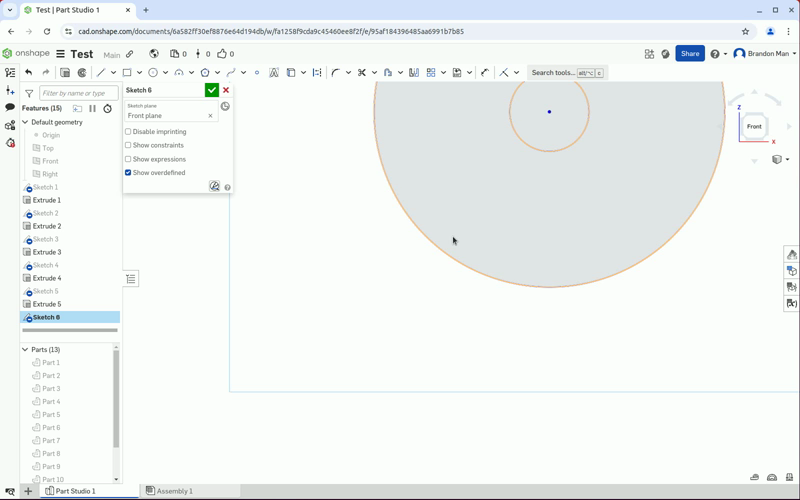
scroll(-6)
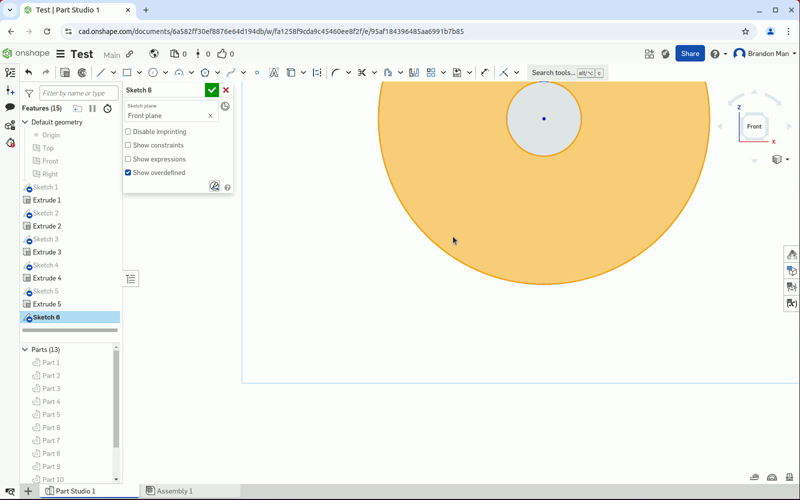
scroll(-6)
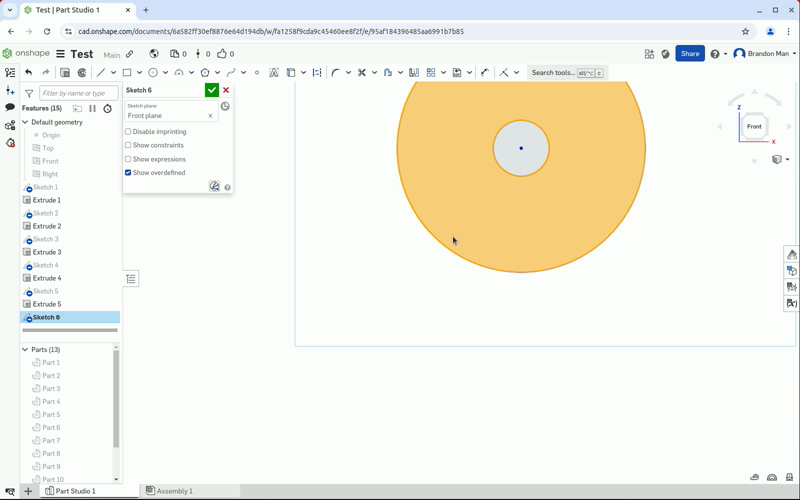
scroll(-6)
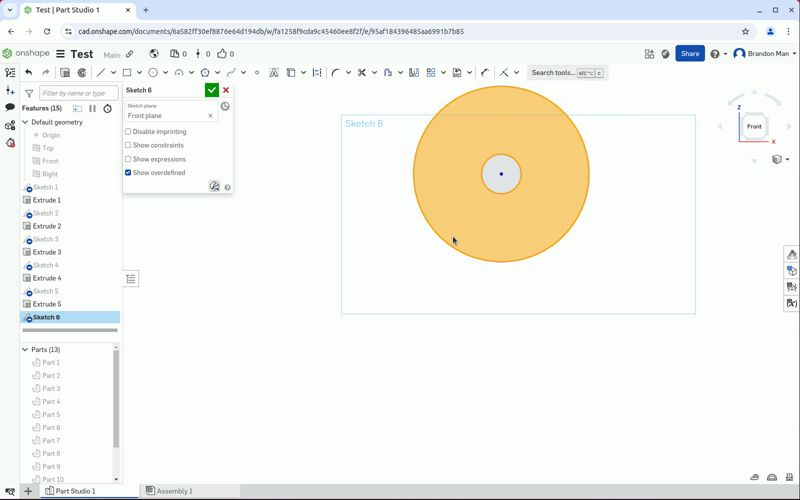
scroll(-6)
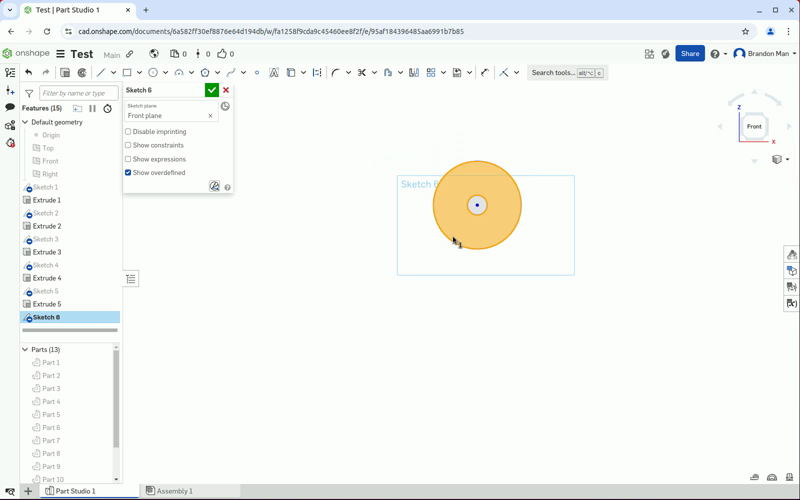
scroll(-6)
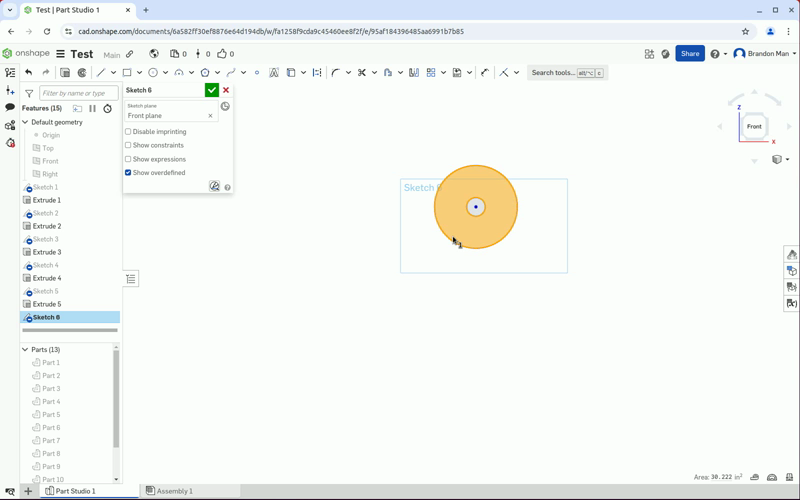
scroll(-6)
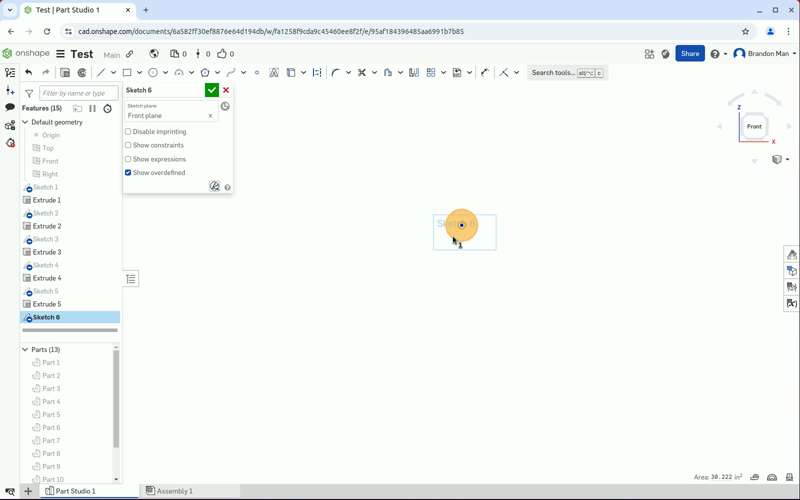
mouse_move(69, 352)
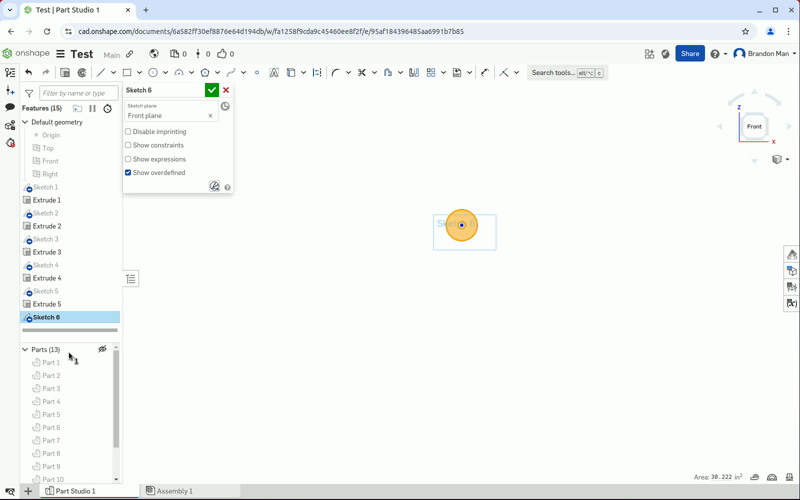
key(shift+y)
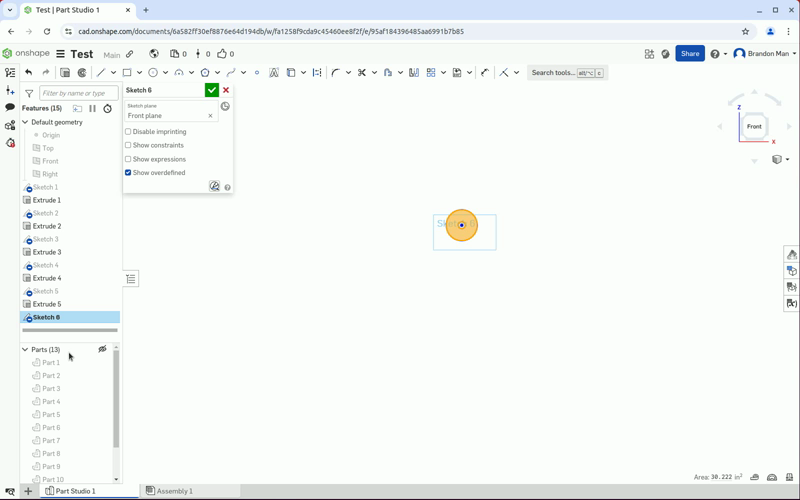
key(shift+e)
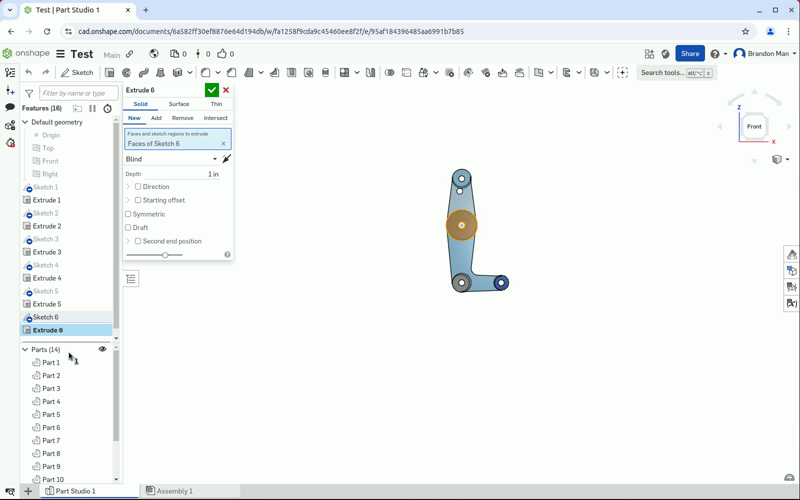
mouse_move(143, 106)
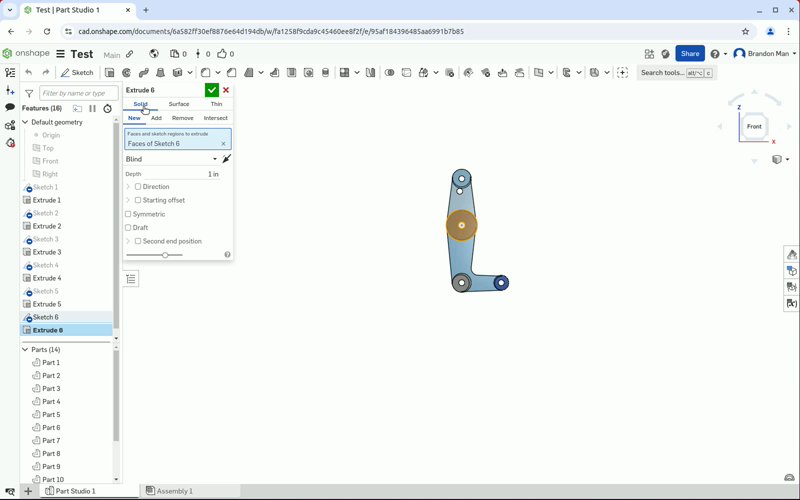
click(143, 106)
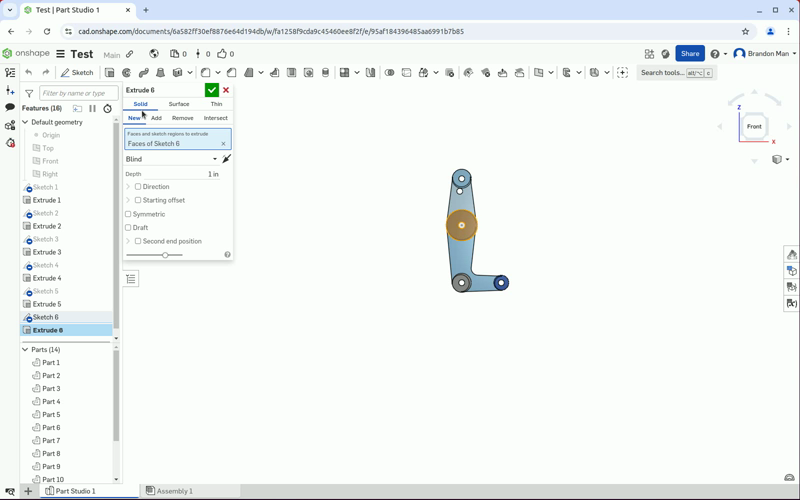
mouse_move(137, 120)
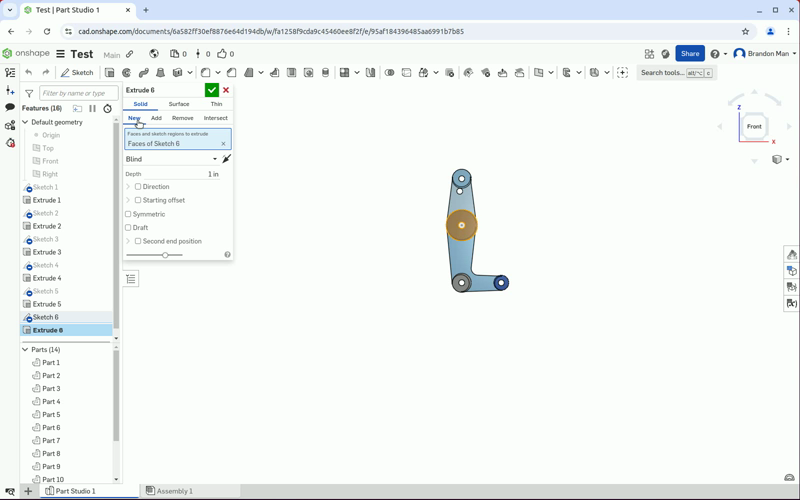
click(137, 120)
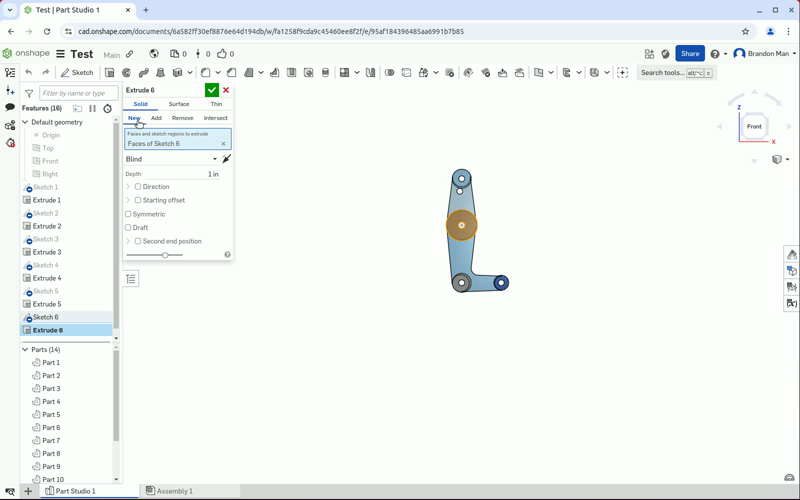
key(tab, 4)
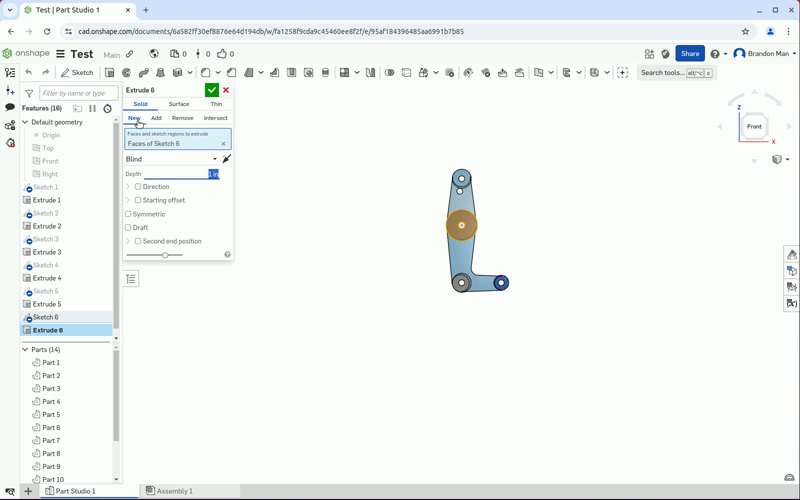
text(0.481)
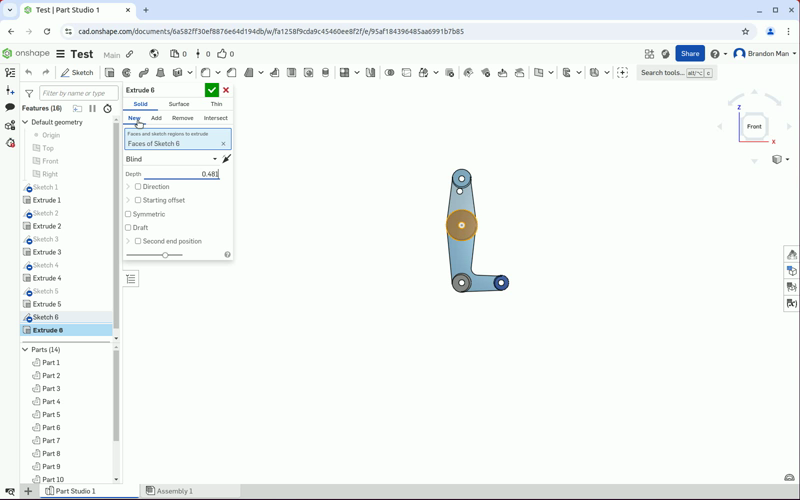
key(enter)
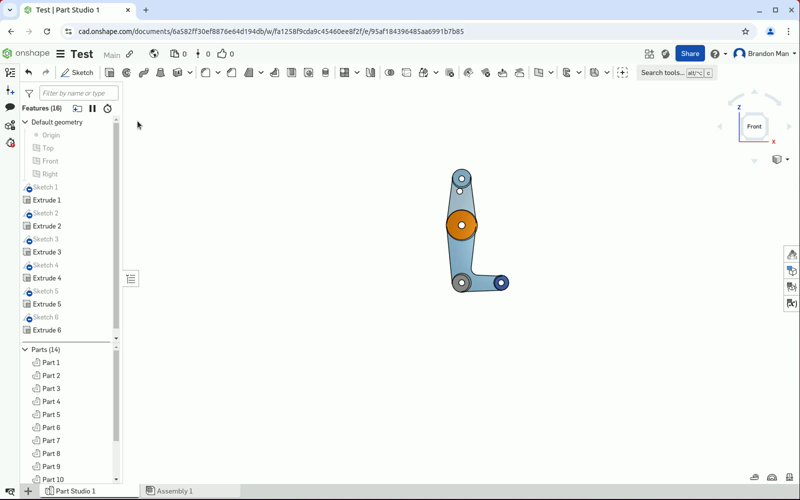
key(shift+h)
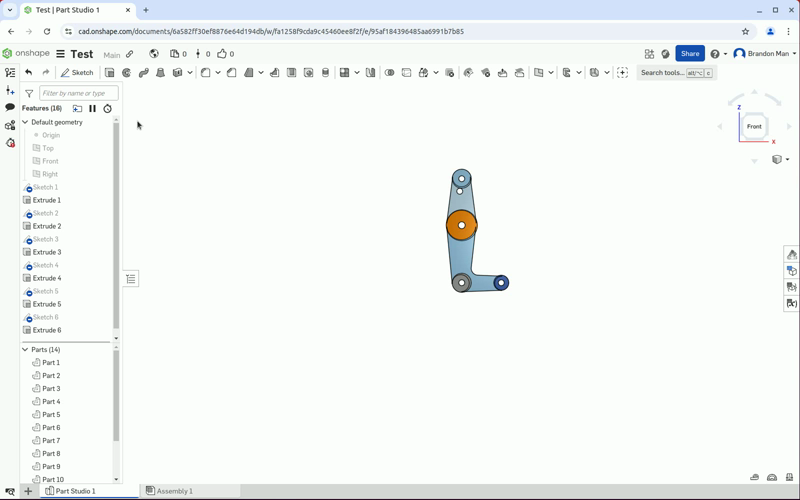
key(shift+h)
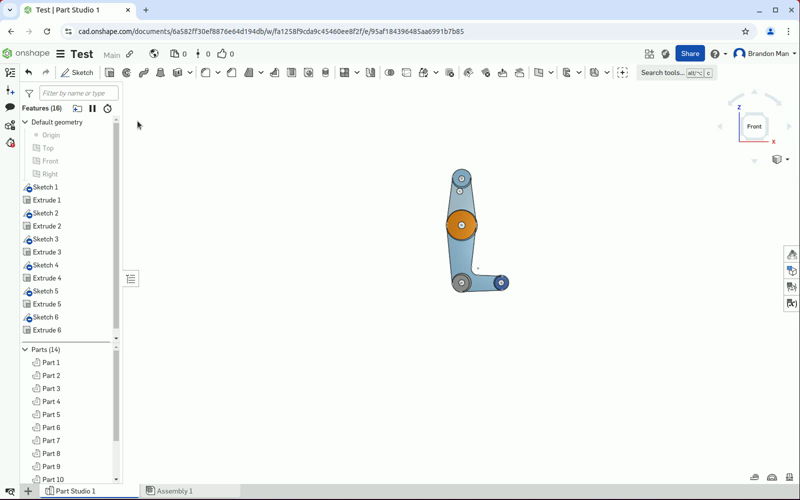
key(shift+7)
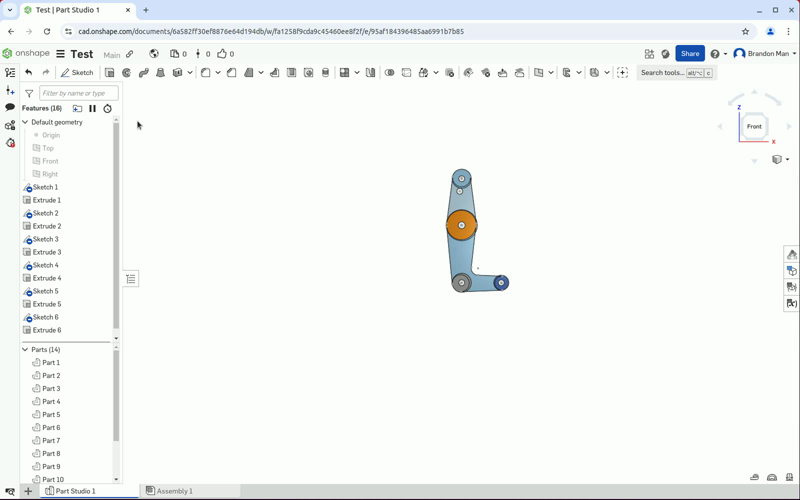
key(left, 2)
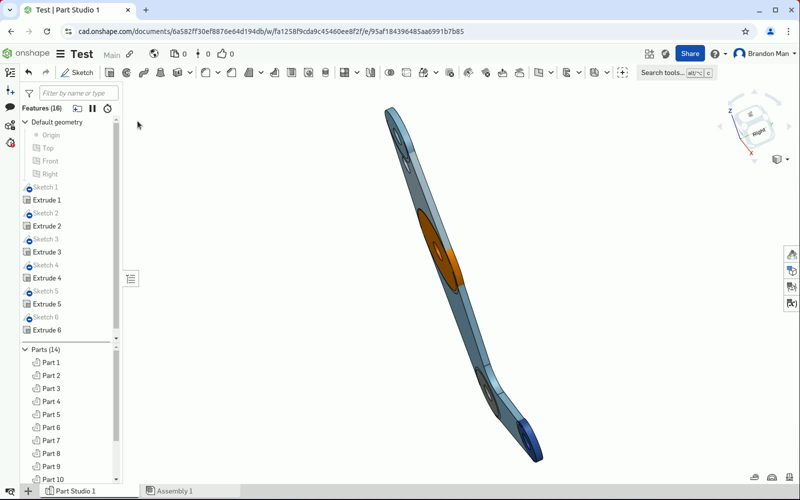
key(down, 2)
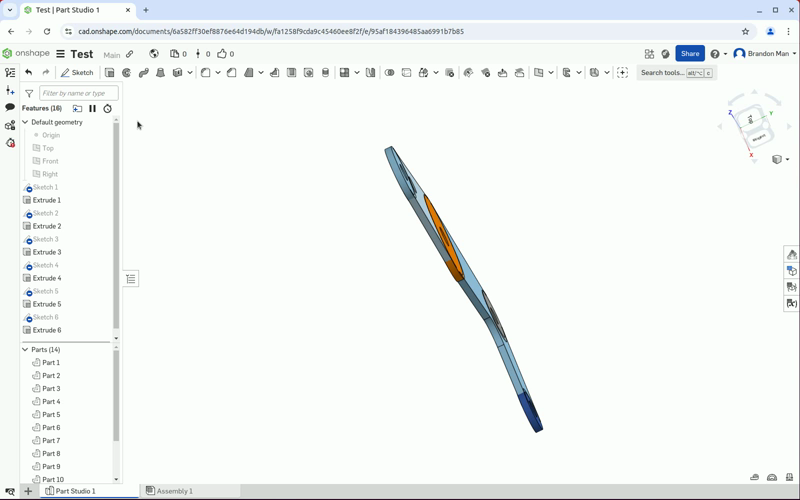
key(up, 2)
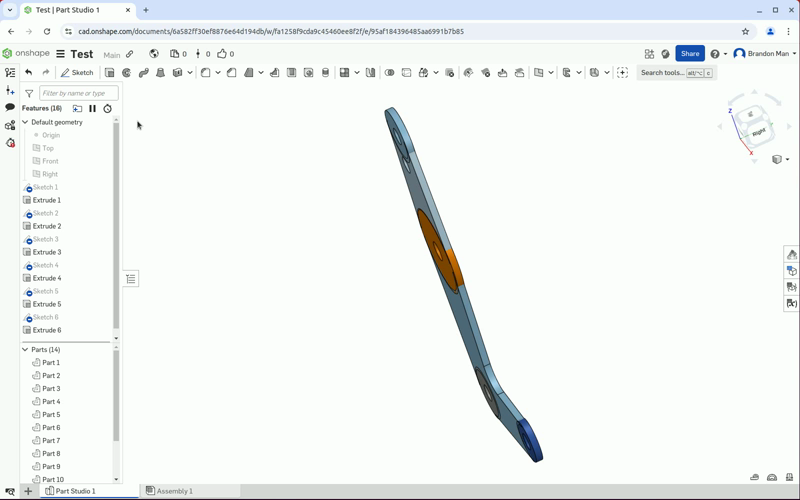
key(right, 2)
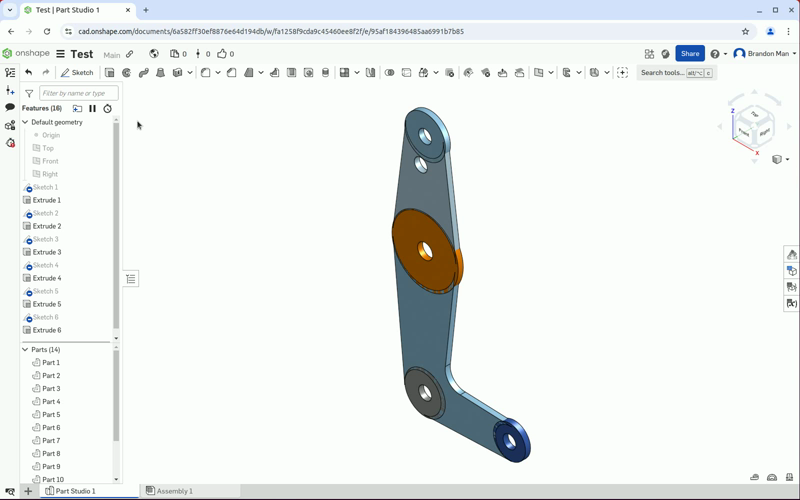
mouse_move(69, 189)
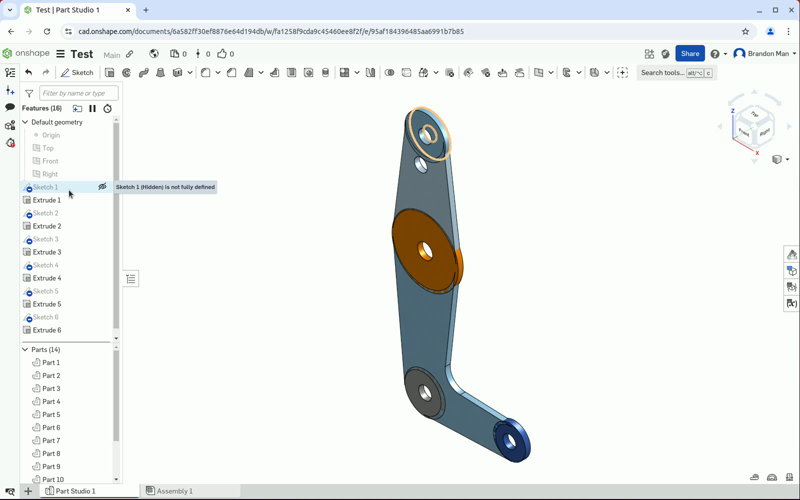
click(69, 189)